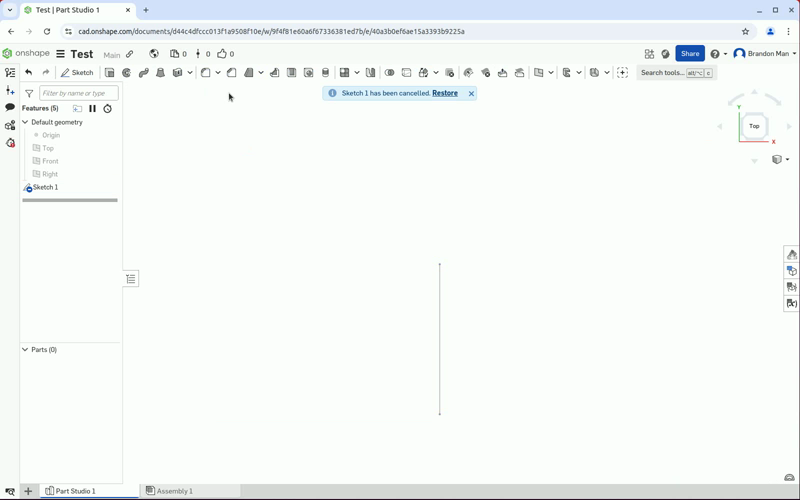
key(shift+h)
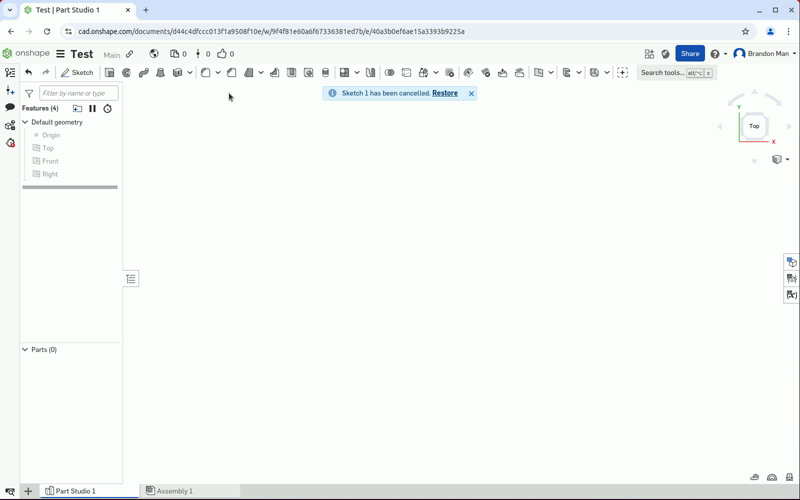
mouse_move(73, 352)
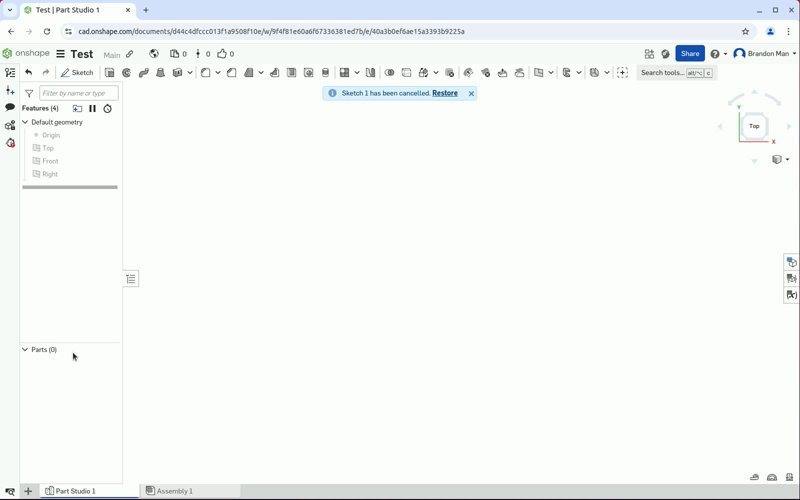
key(y)
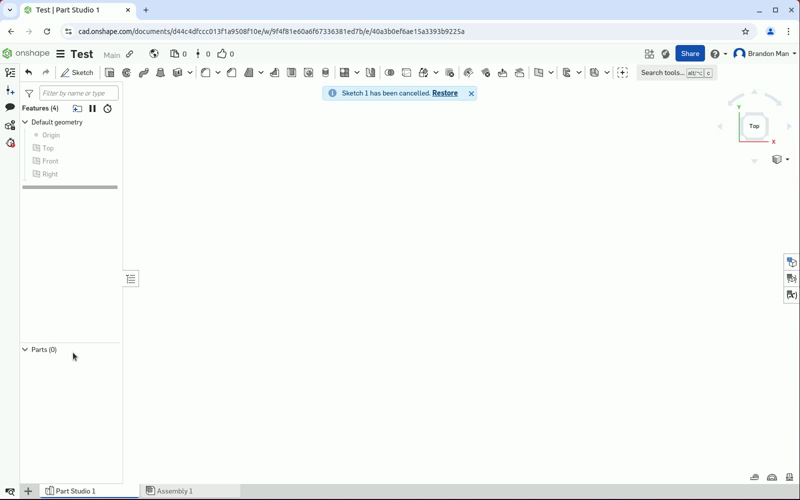
key(shift+p)
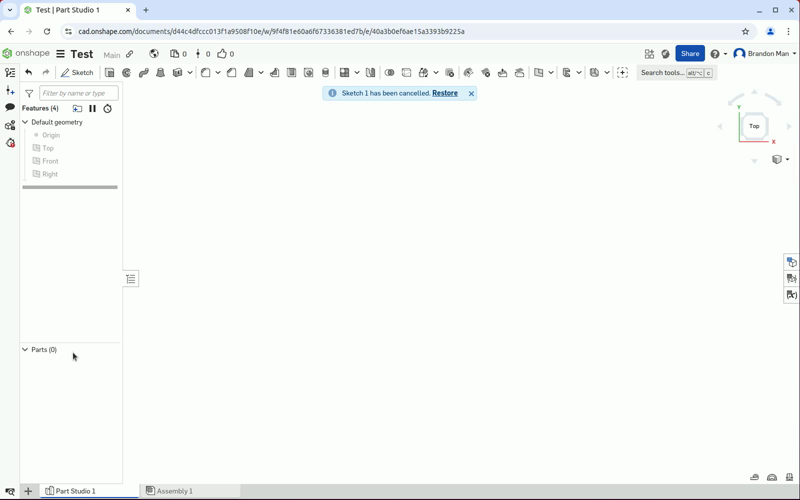
key(space)
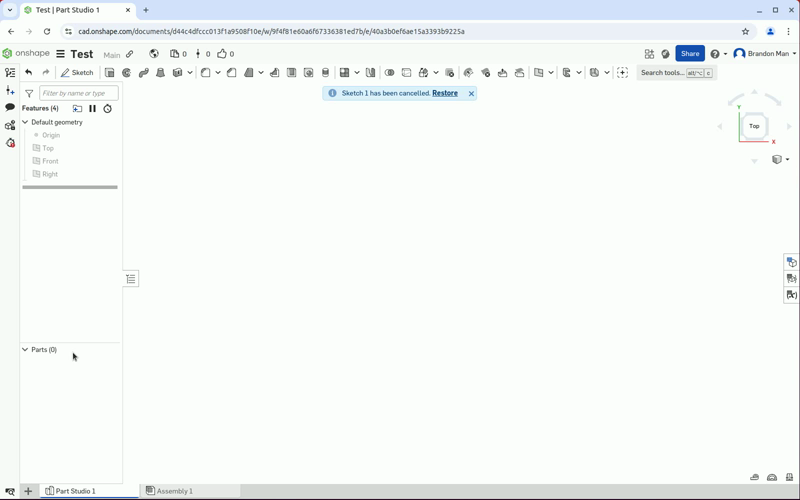
key_down(shift)
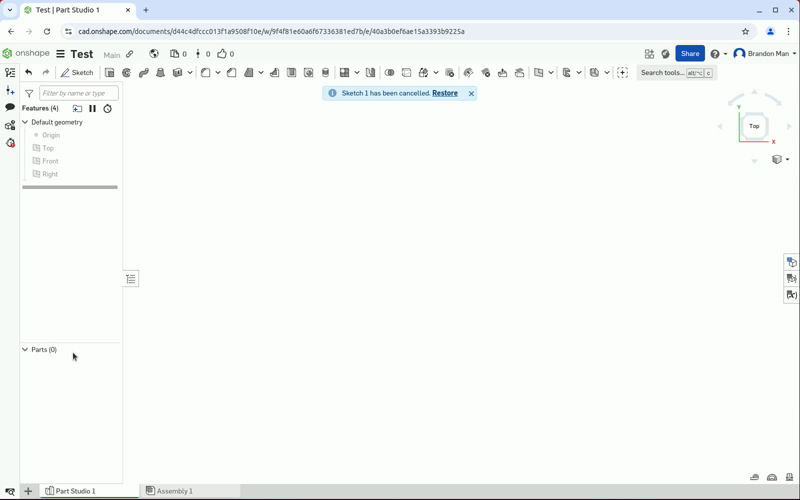
key(up)
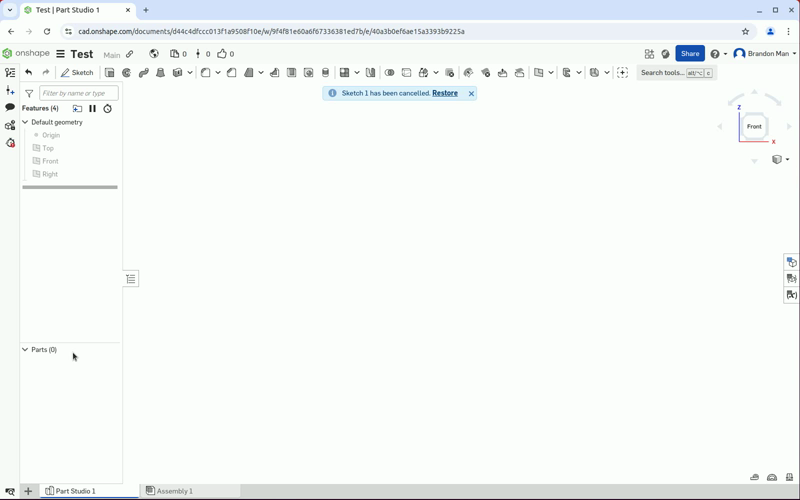
key_up(shift)
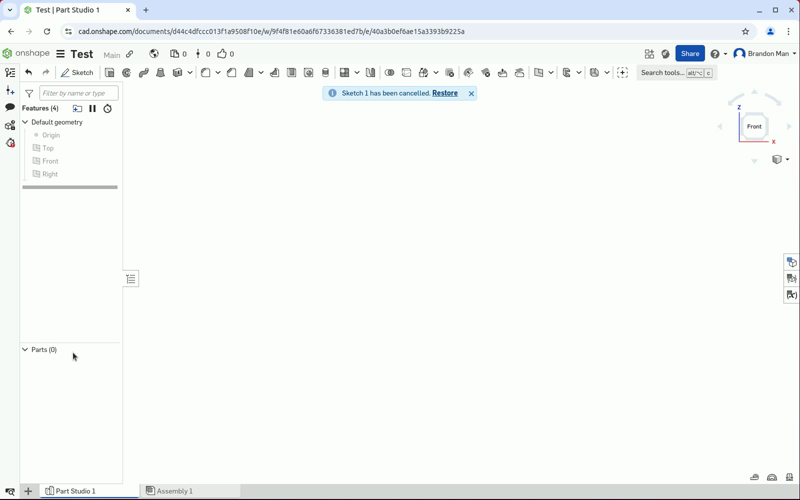
key(space)
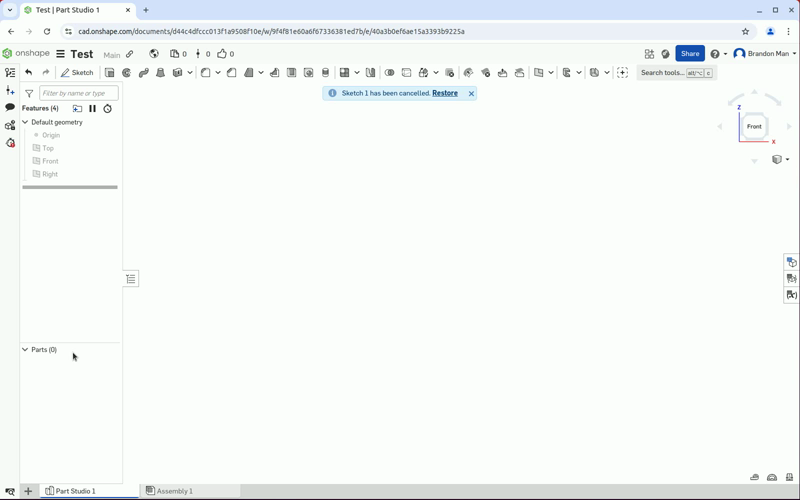
key_down(shift)
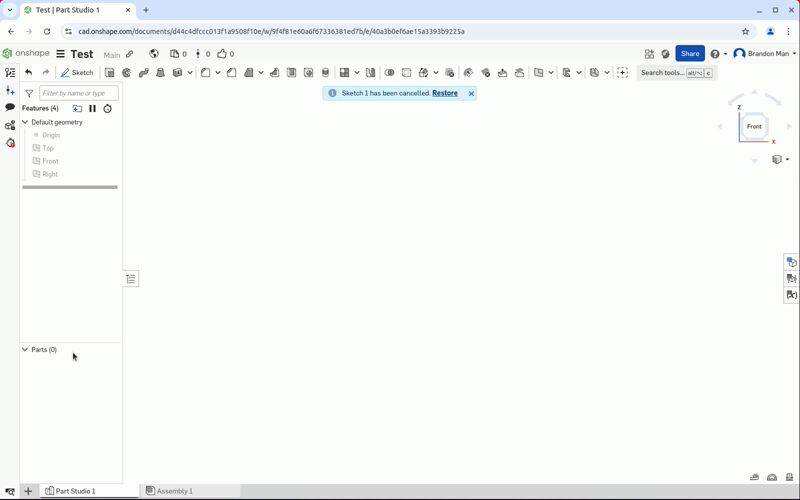
key(left)
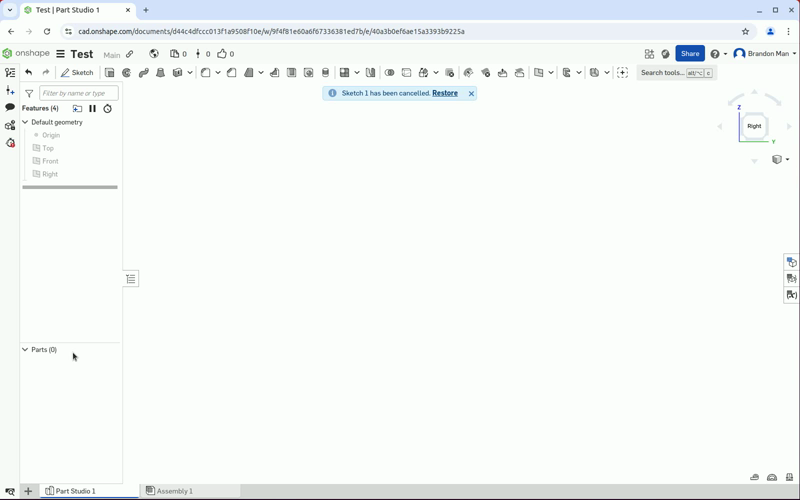
key_up(shift)
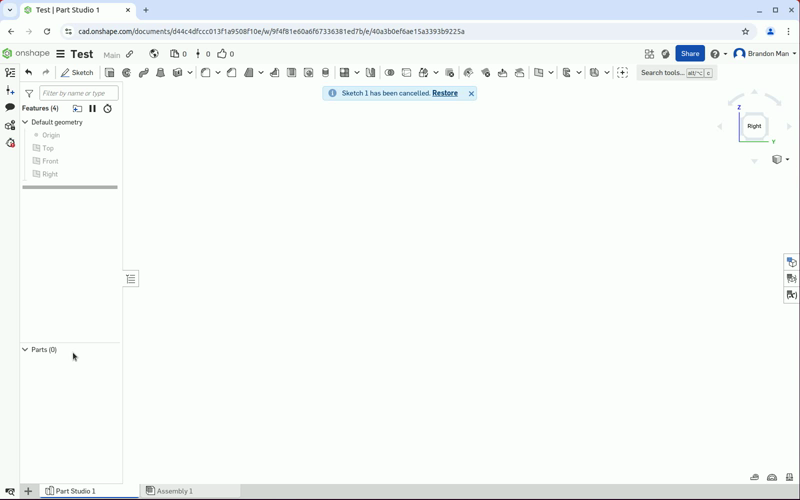
mouse_move(73, 352)
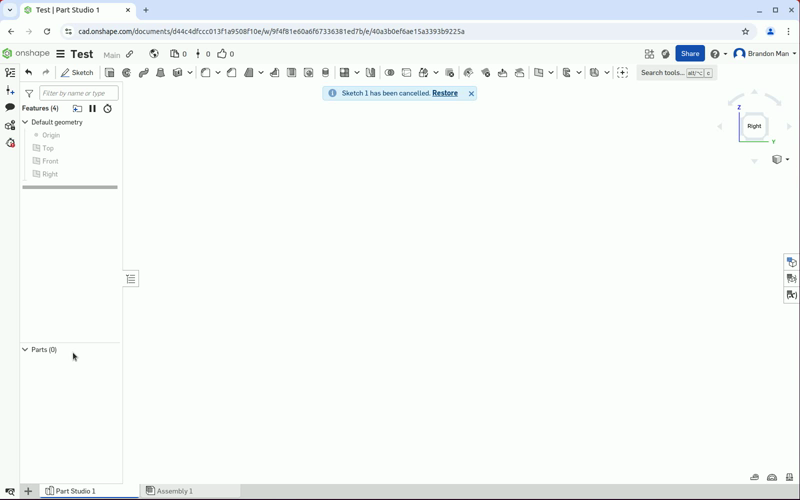
key(shift+y)
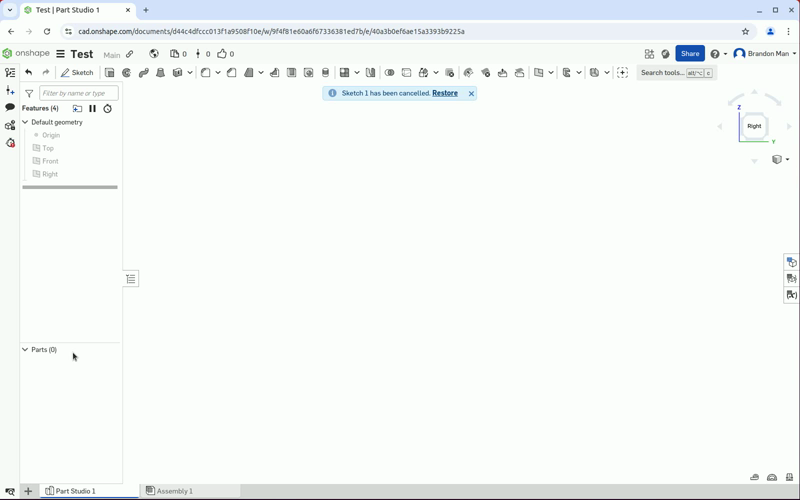
key(shift+s)
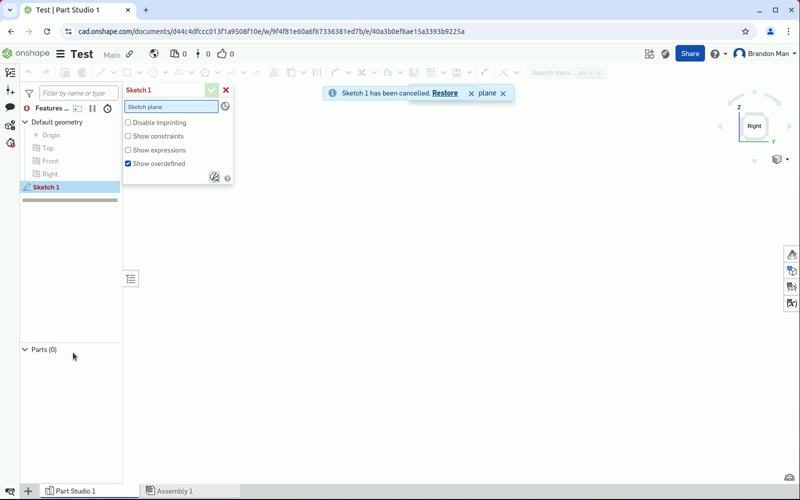
mouse_move(73, 176)
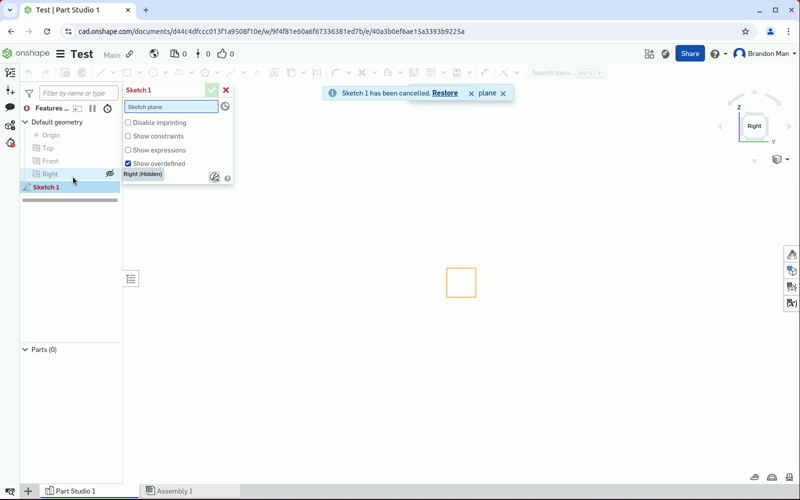
click(73, 176)
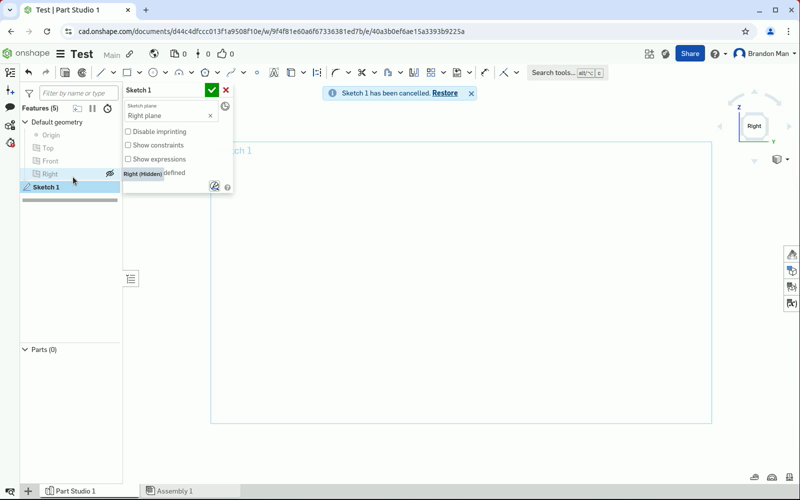
mouse_move(73, 352)
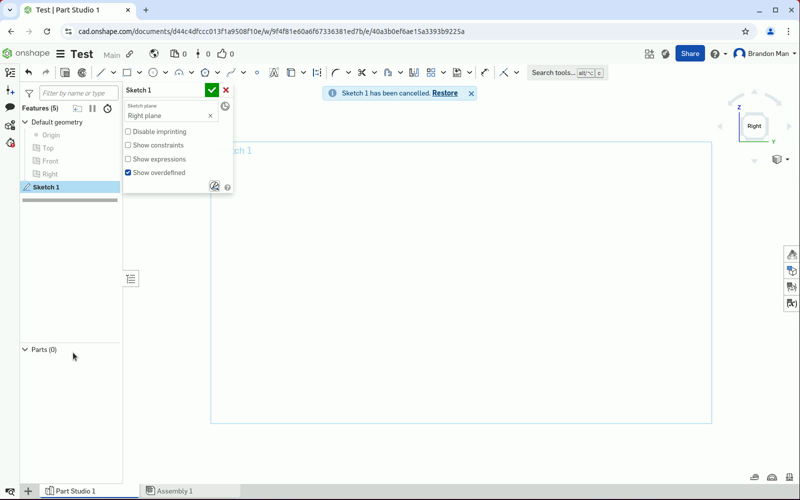
key(y)
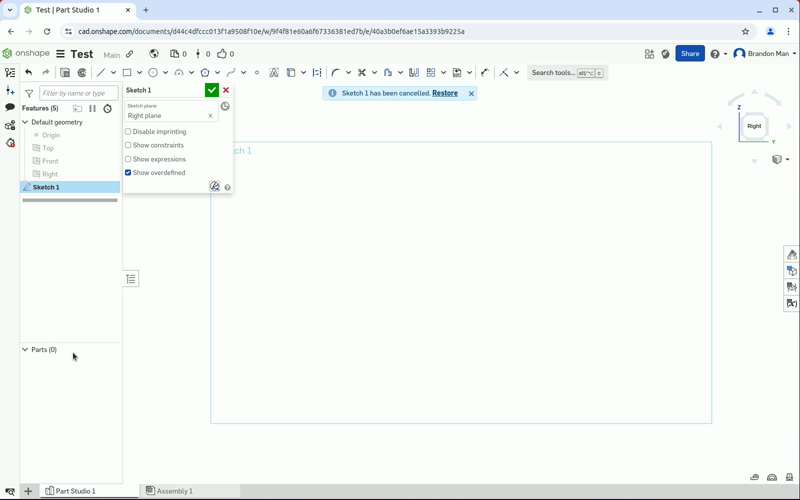
key(l)
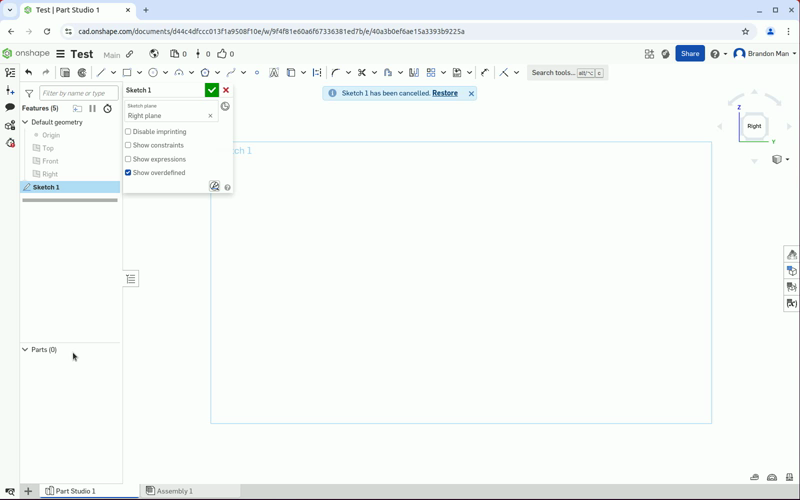
key_down(shift)
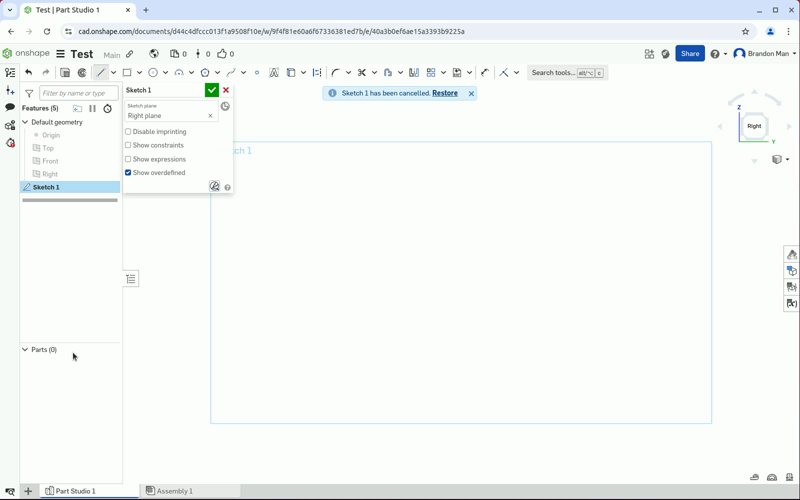
mouse_move(460, 213)
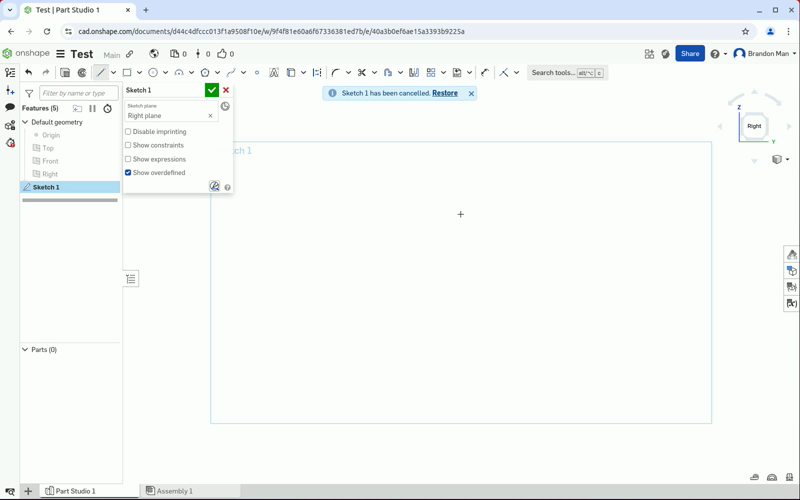
click(460, 213)
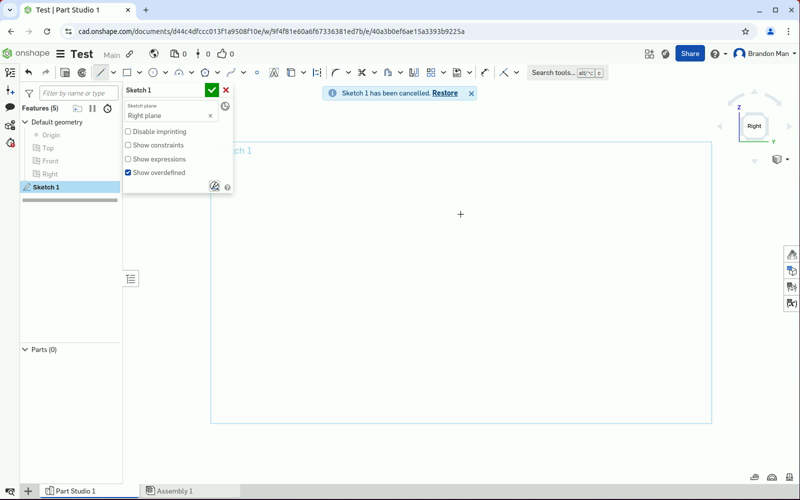
key_up(shift)
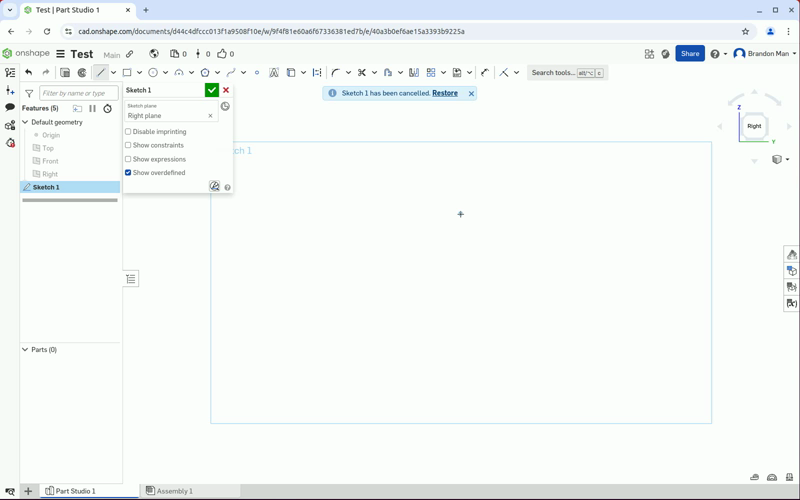
key_down(shift)
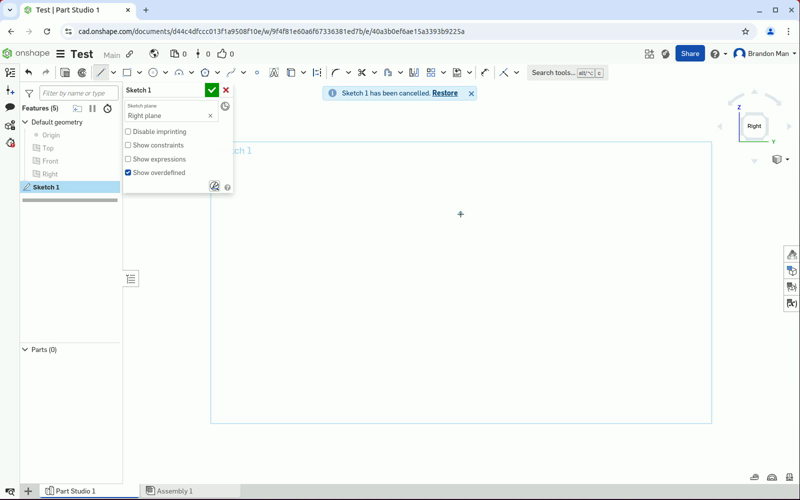
mouse_move(490, 213)
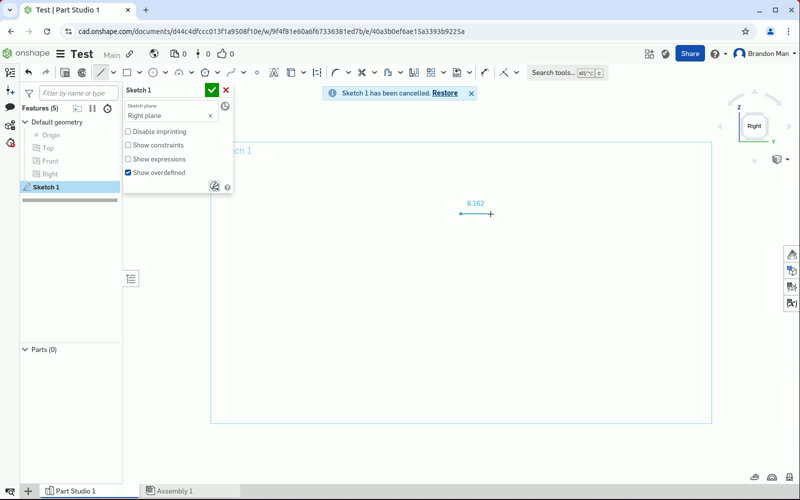
mouse_move(463, 213)
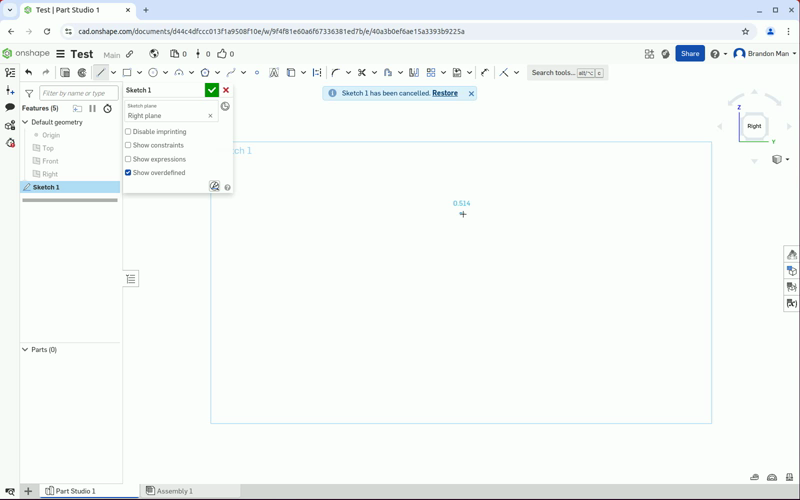
scroll(6)
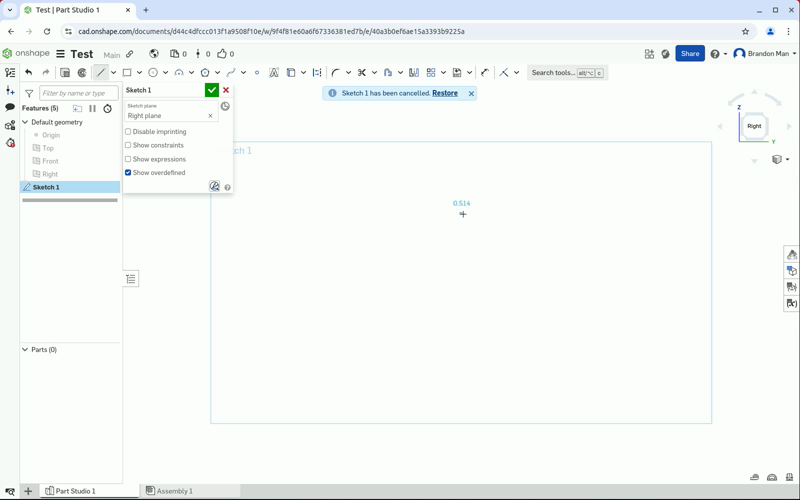
scroll(6)
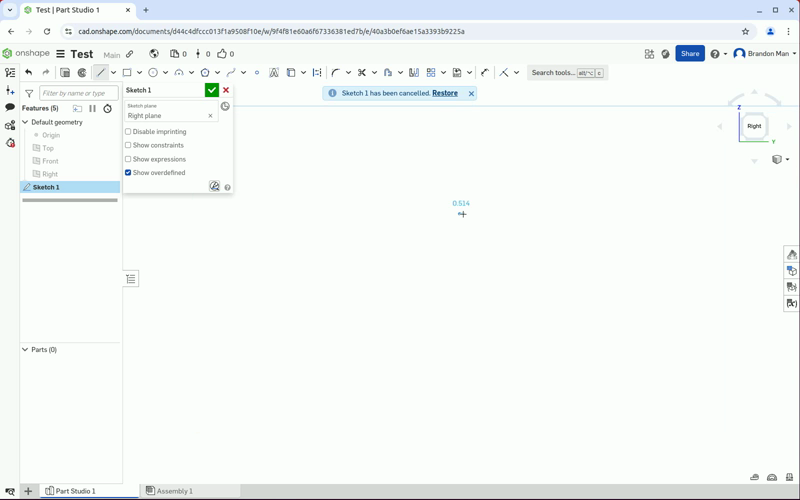
scroll(6)
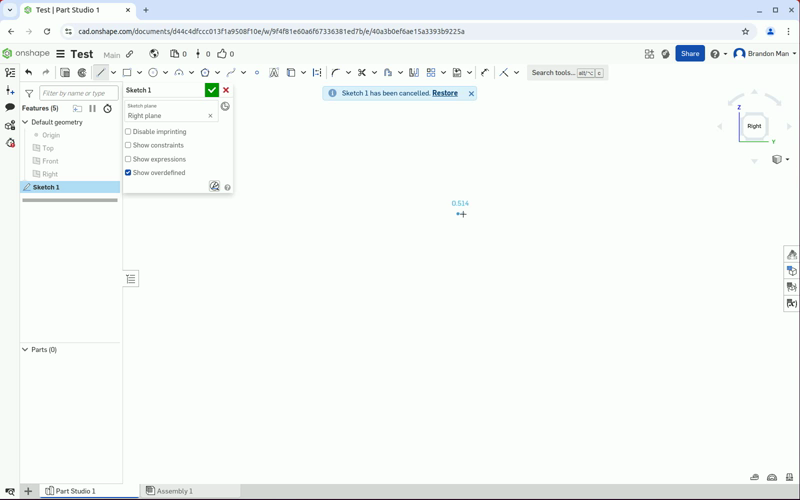
scroll(6)
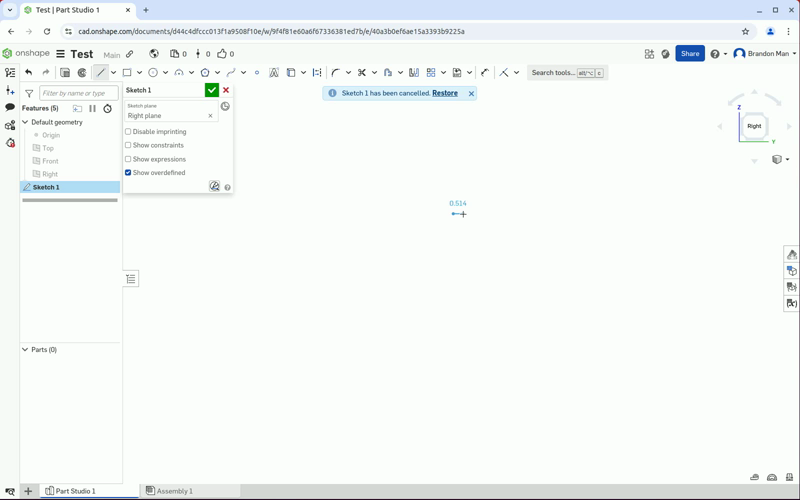
scroll(6)
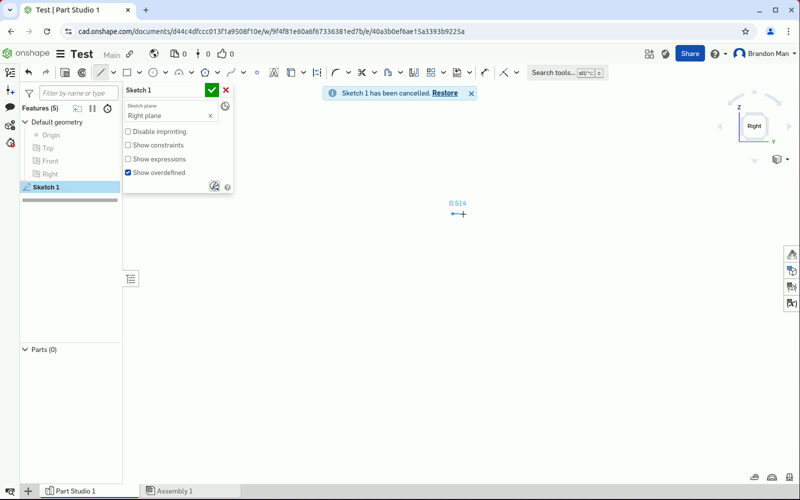
scroll(6)
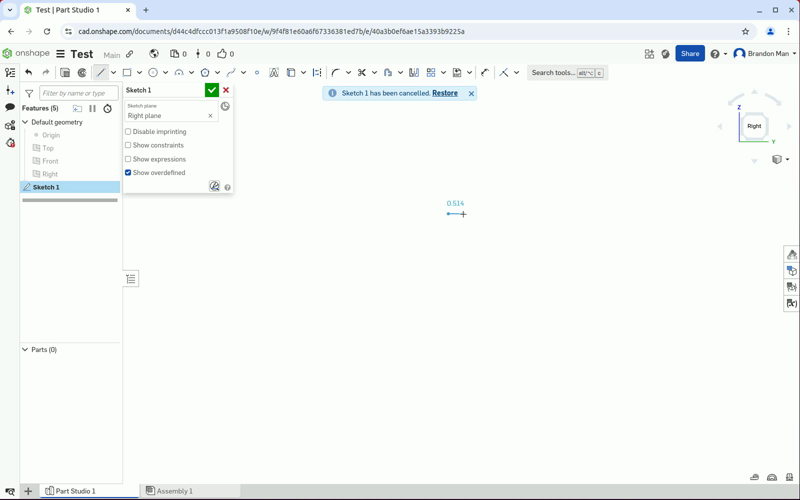
scroll(6)
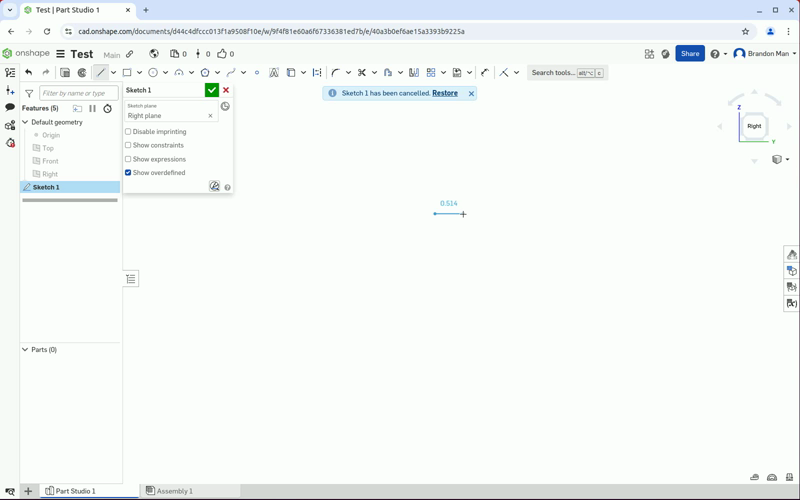
click(463, 213)
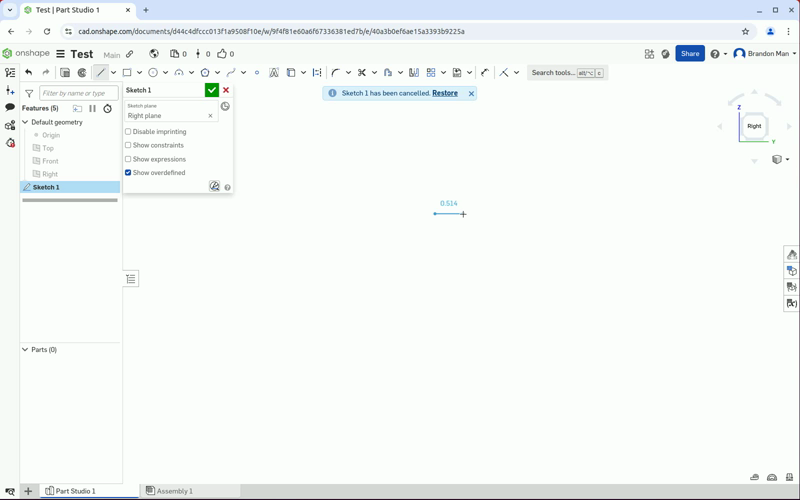
scroll(-6)
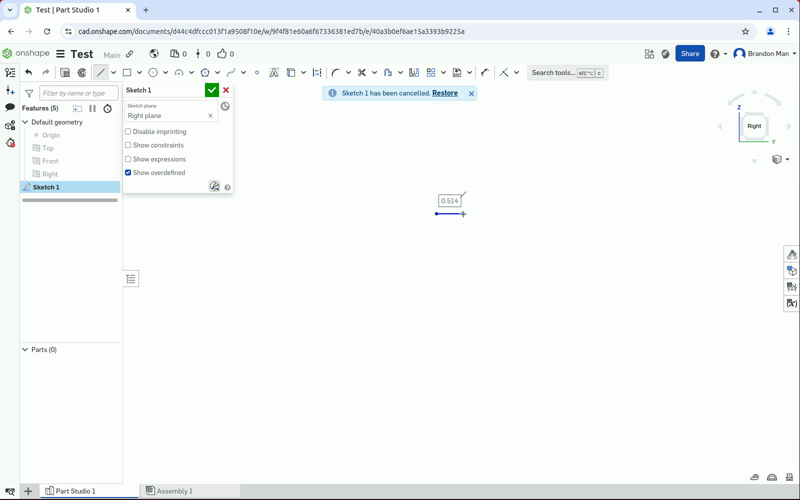
scroll(-6)
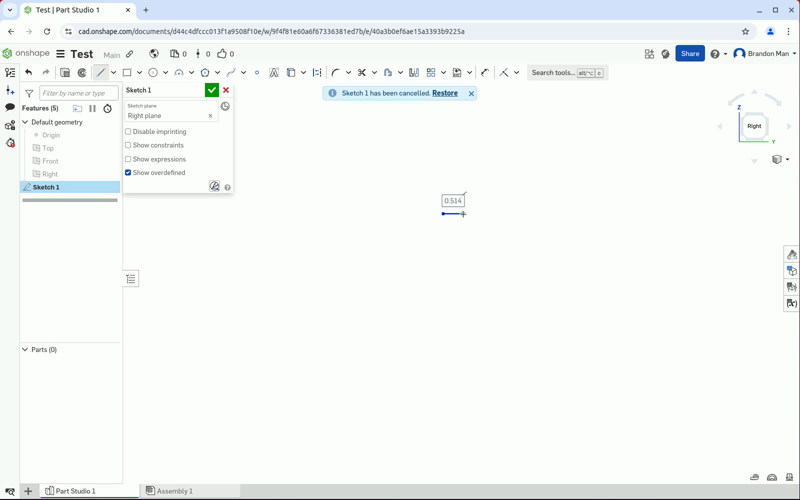
scroll(-6)
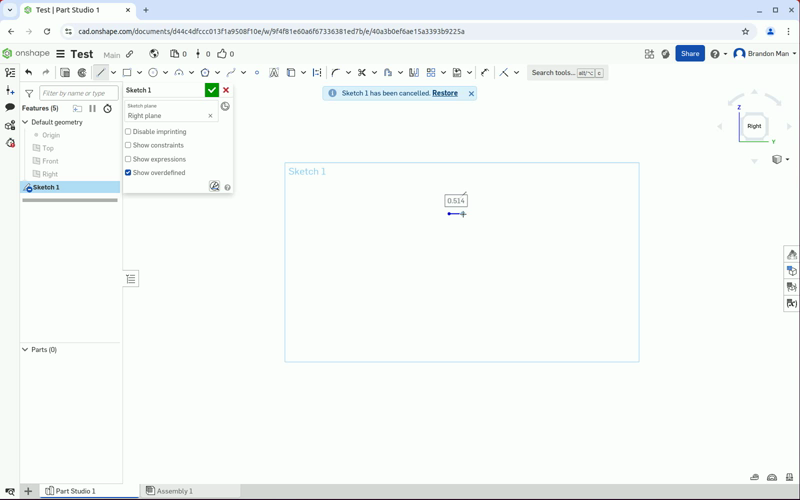
scroll(-6)
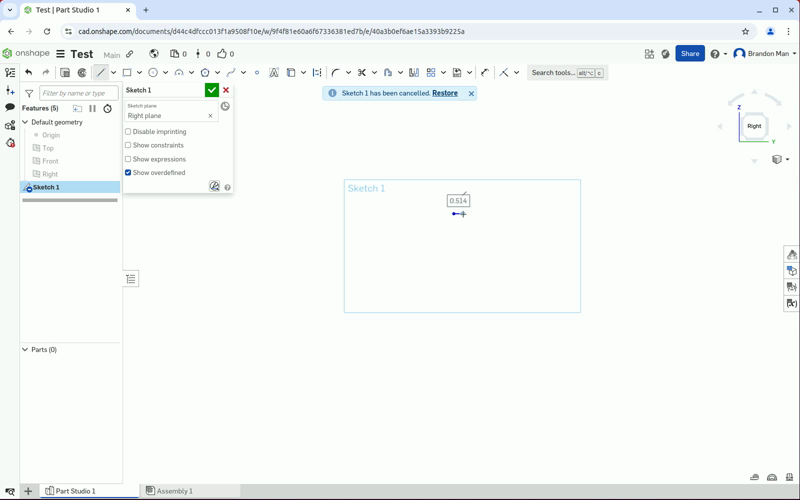
scroll(-6)
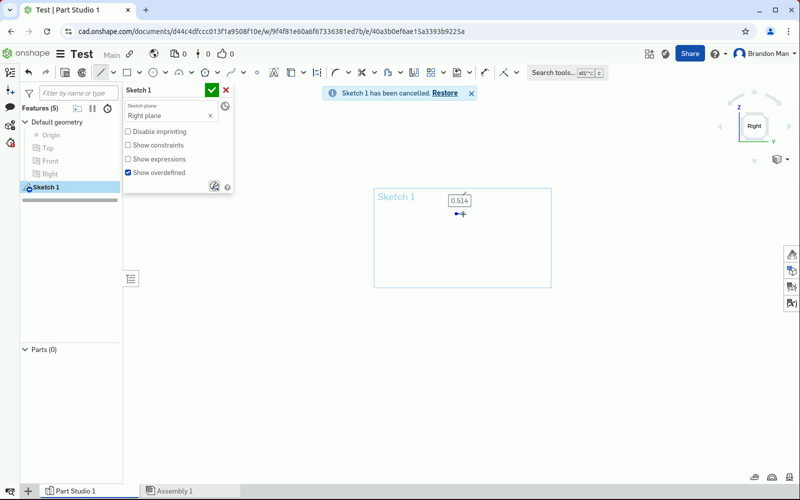
scroll(-6)
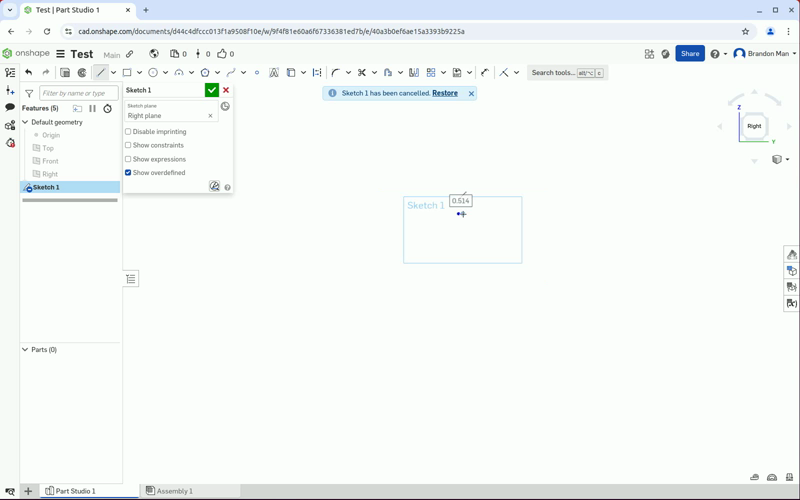
scroll(-6)
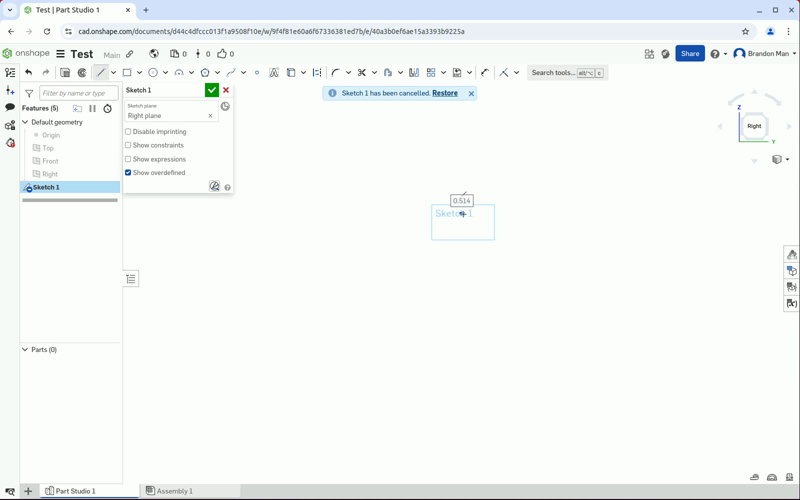
key_up(shift)
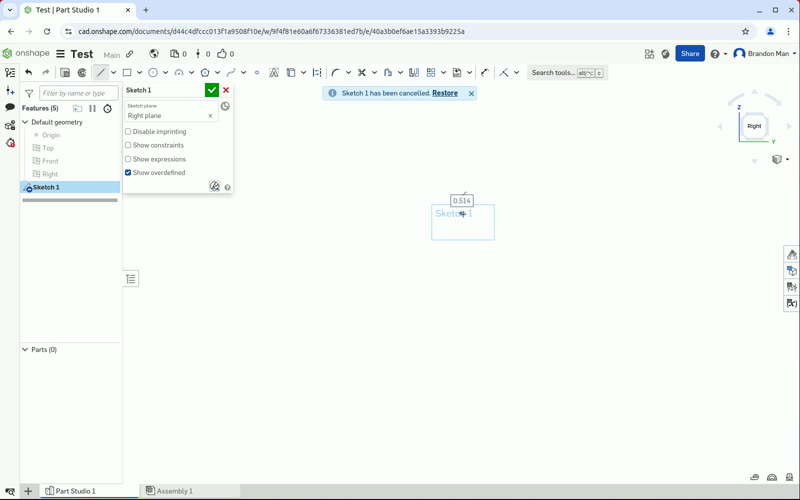
key_down(shift)
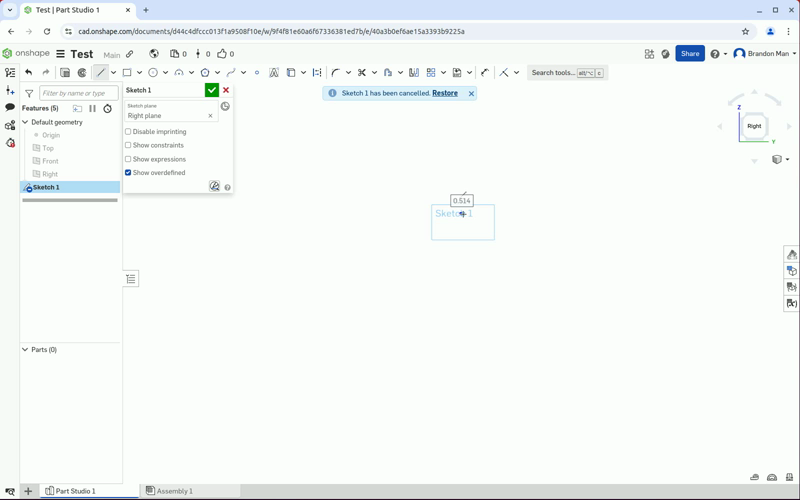
mouse_move(493, 213)
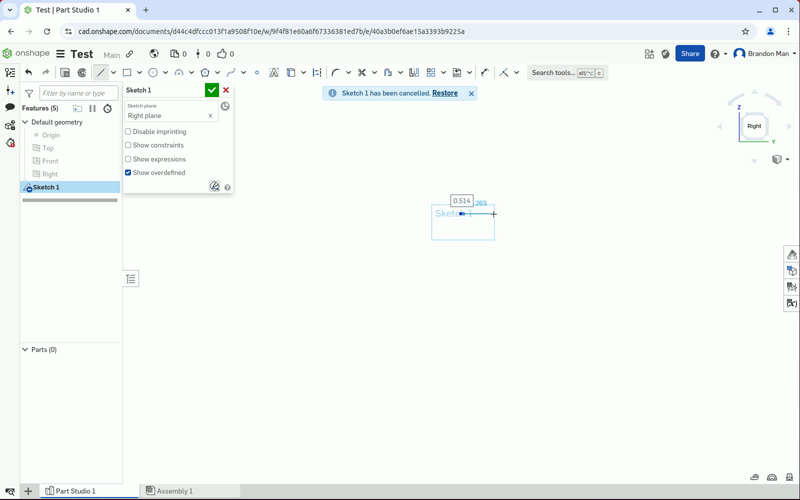
mouse_move(463, 189)
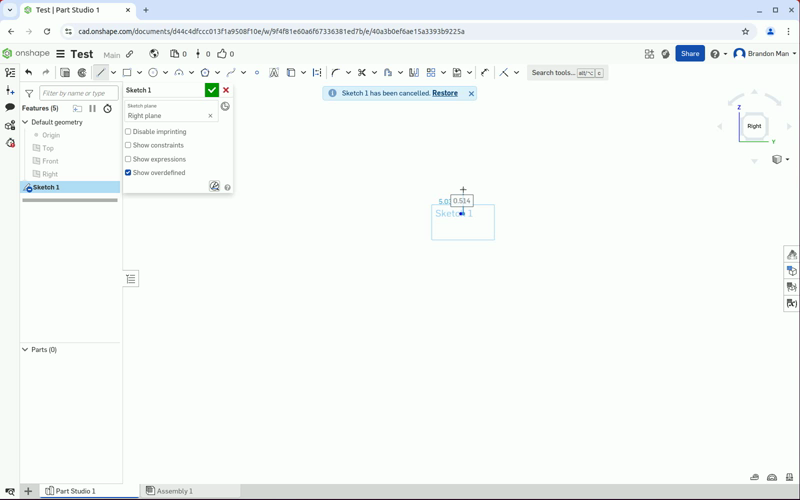
click(463, 189)
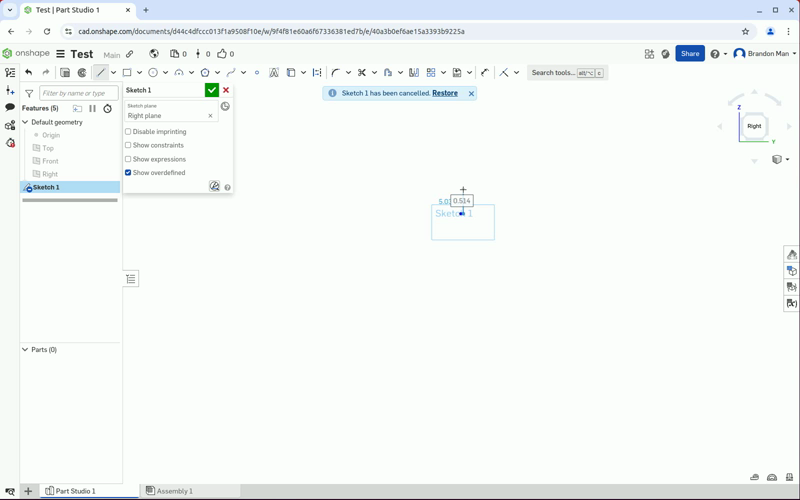
key_up(shift)
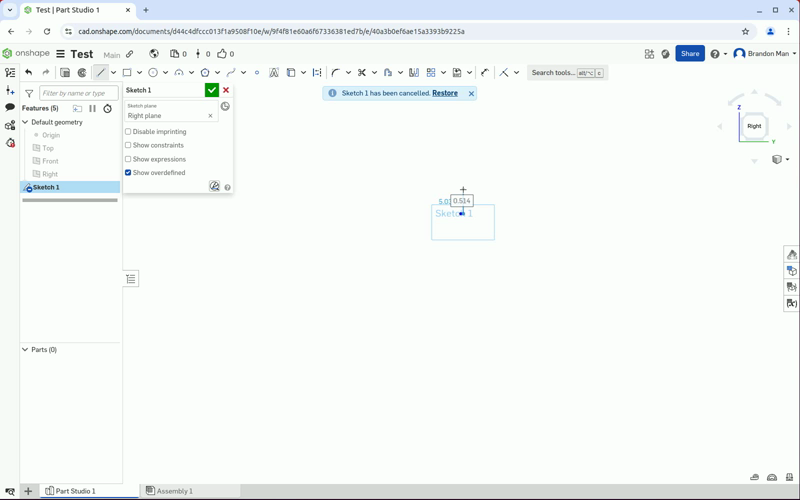
key_down(shift)
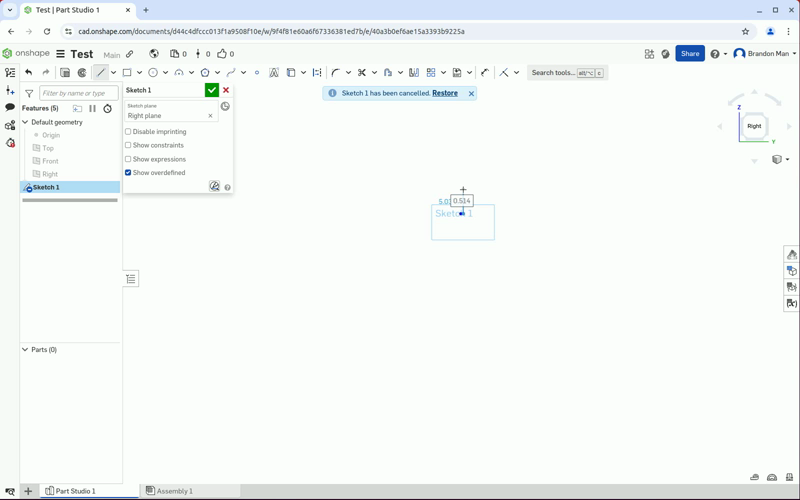
mouse_move(493, 189)
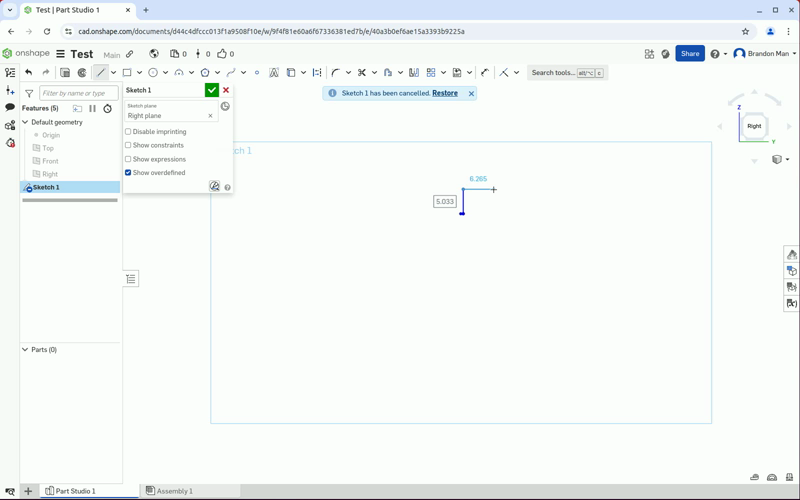
mouse_move(460, 189)
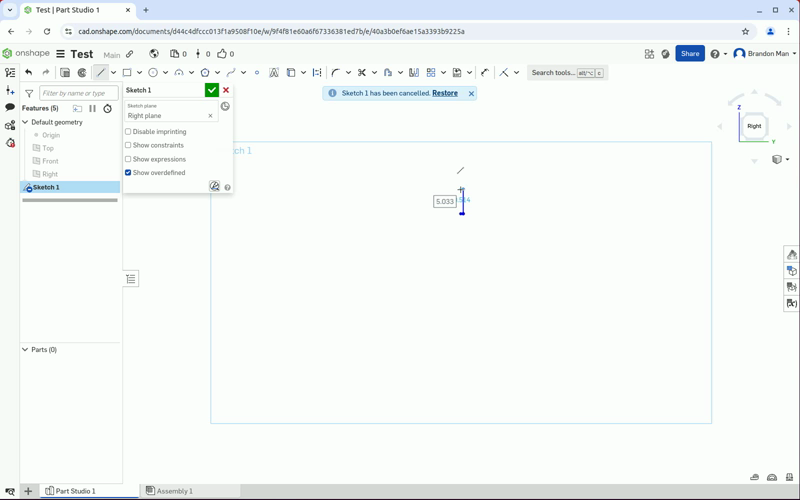
scroll(6)
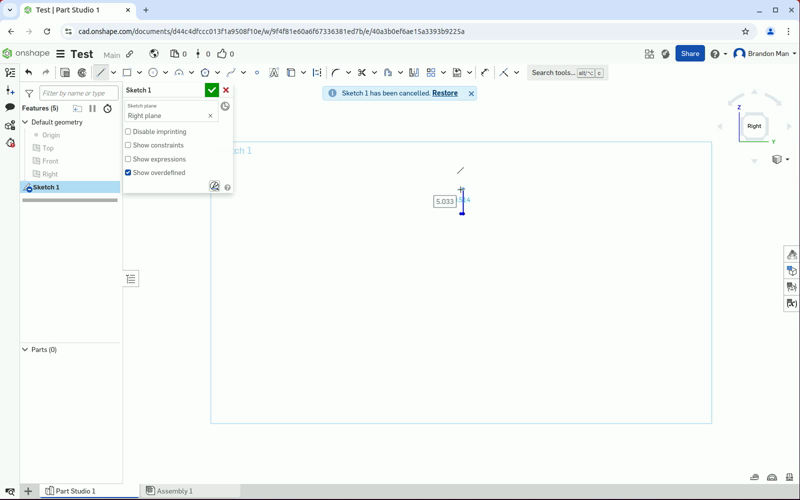
scroll(6)
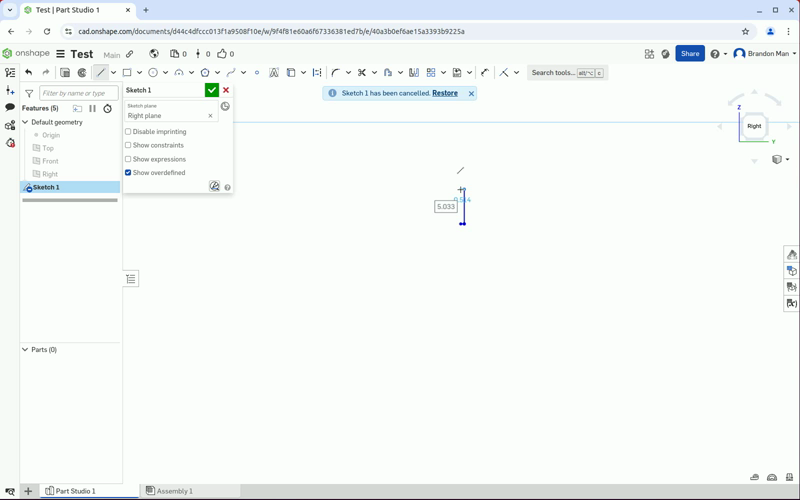
scroll(6)
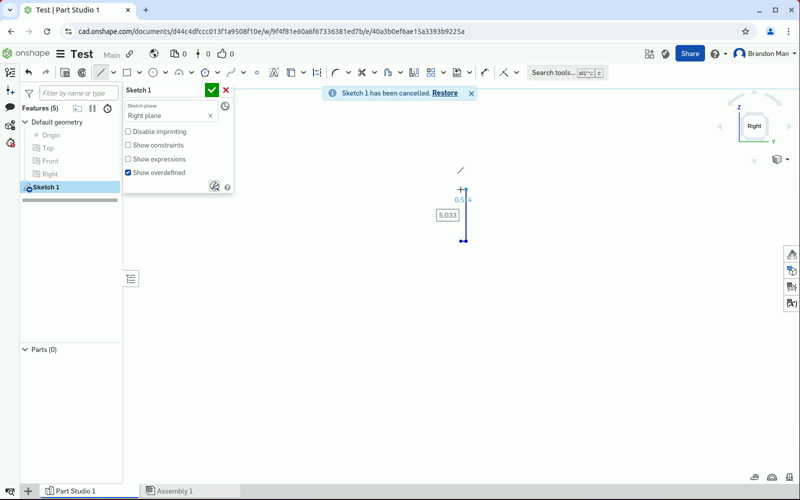
scroll(6)
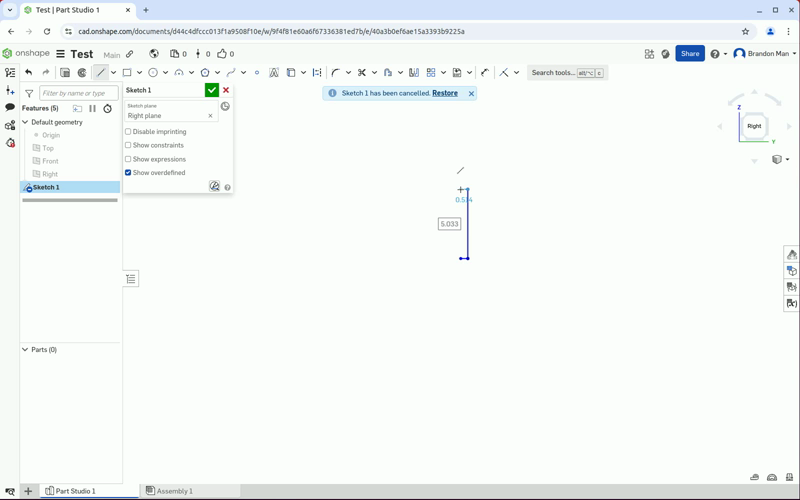
scroll(6)
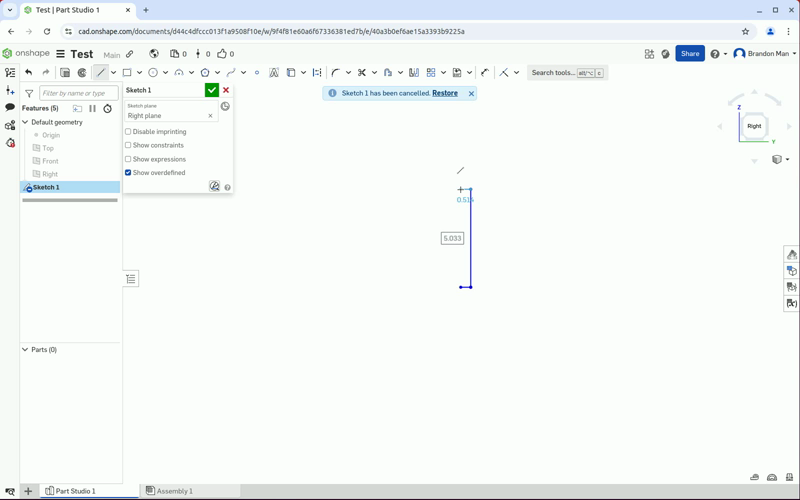
scroll(6)
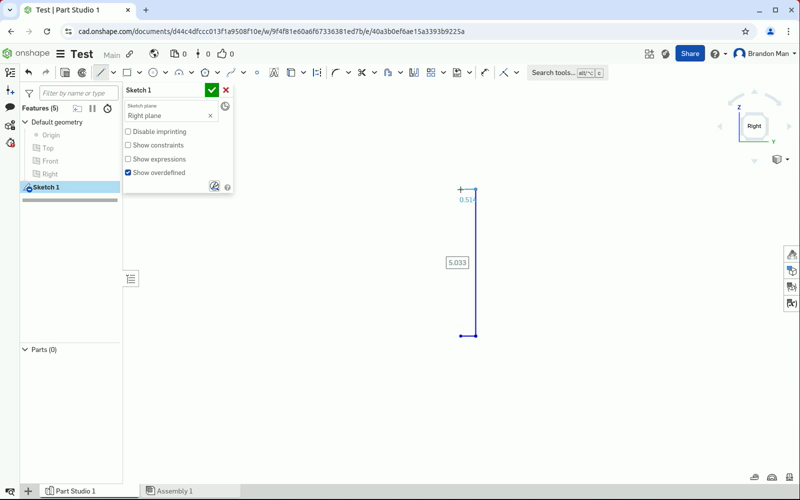
scroll(6)
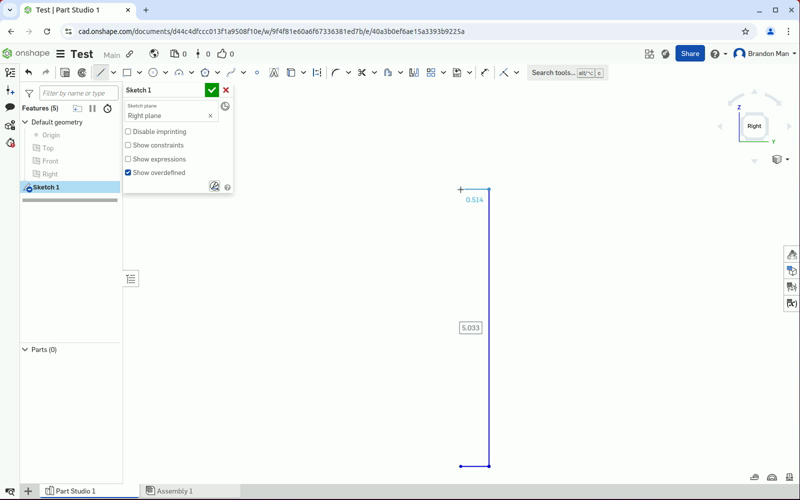
click(460, 189)
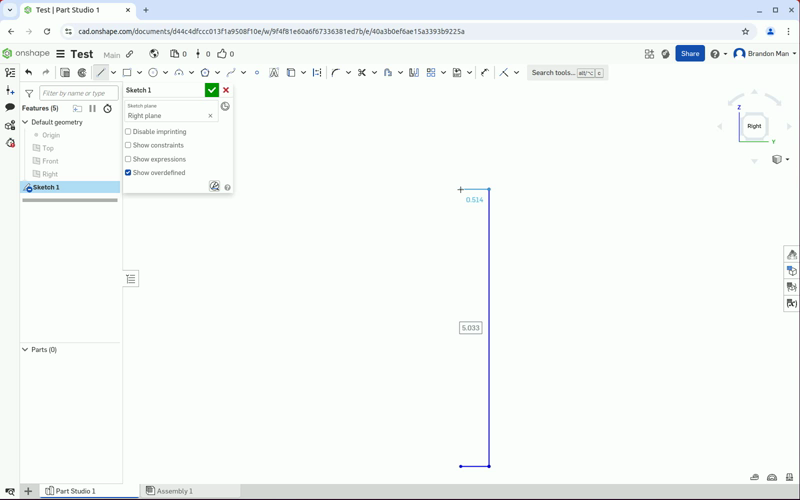
scroll(-6)
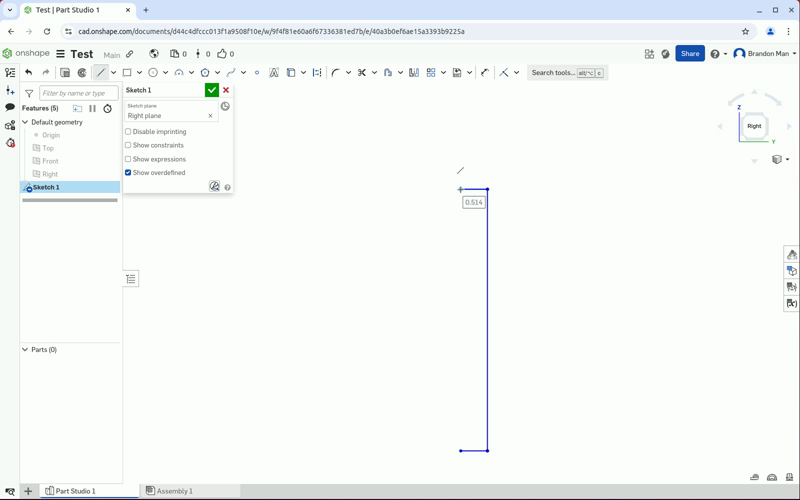
scroll(-6)
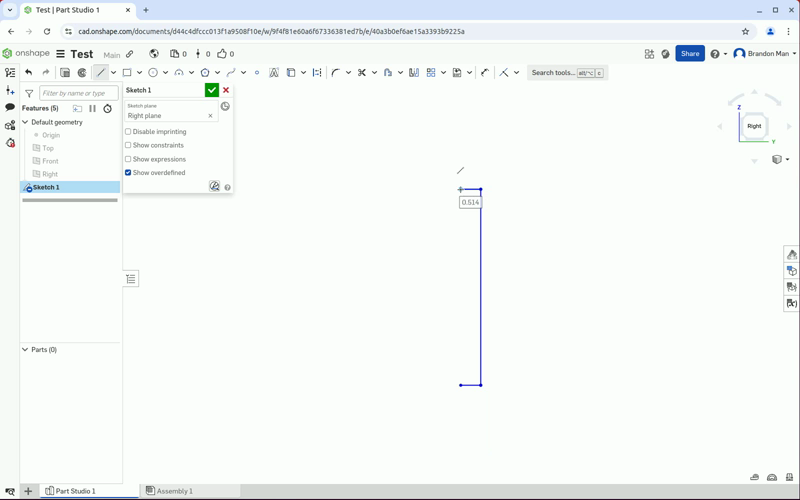
scroll(-6)
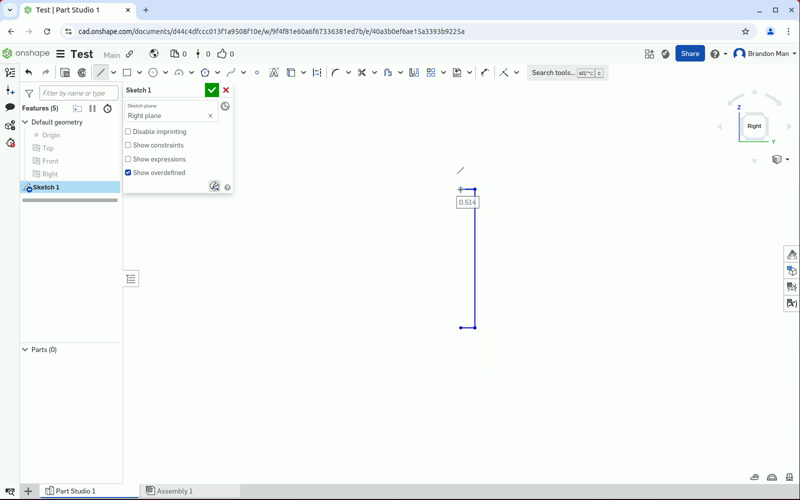
scroll(-6)
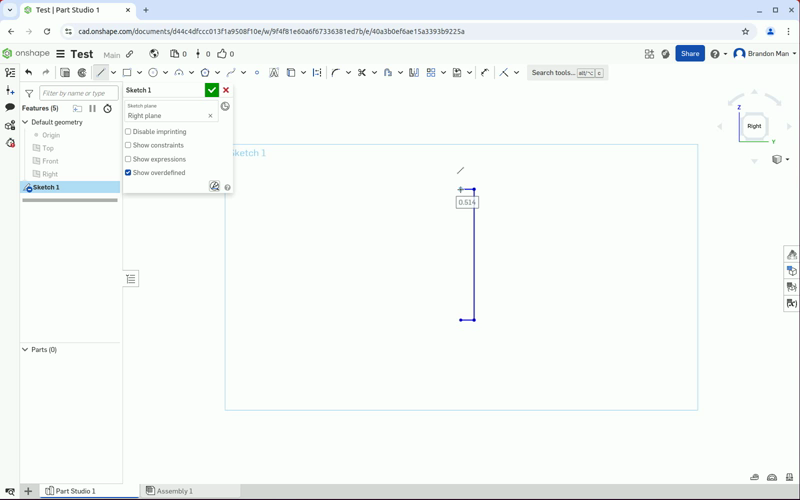
scroll(-6)
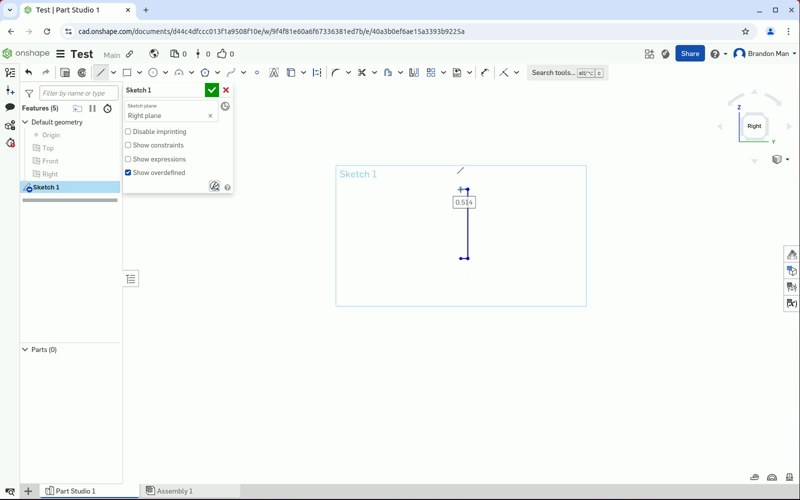
scroll(-6)
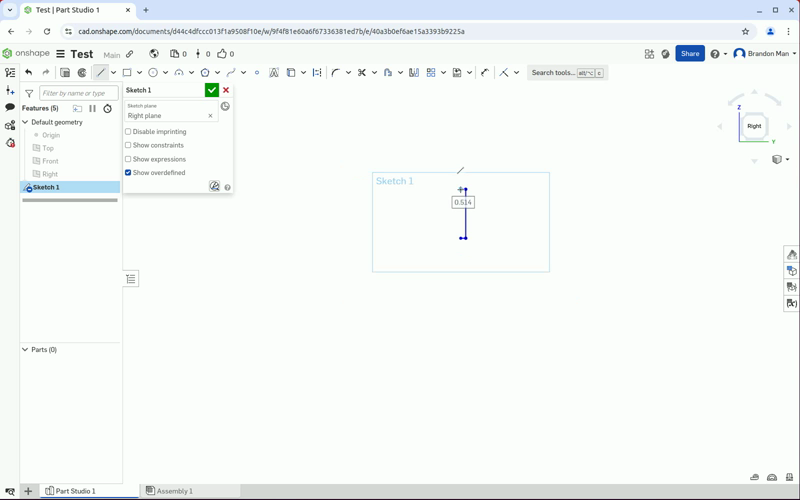
scroll(-6)
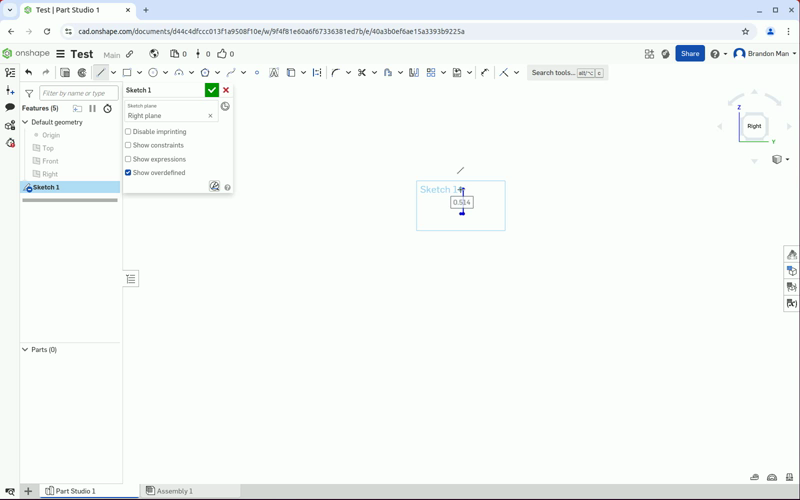
key_up(shift)
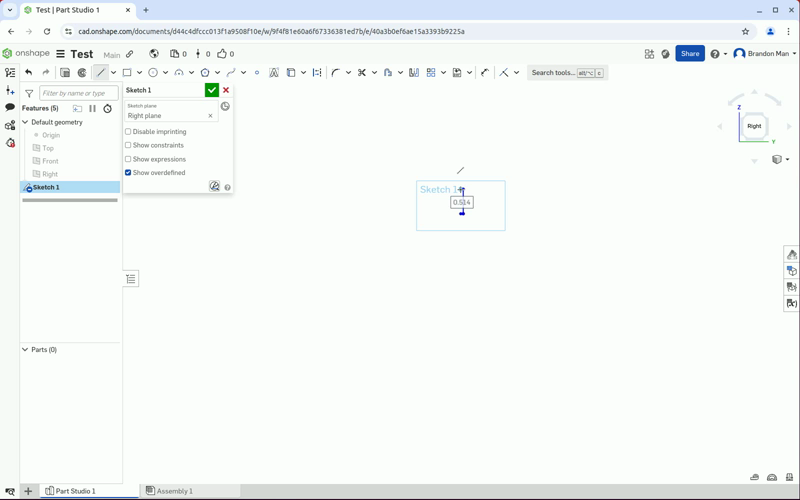
mouse_move(490, 189)
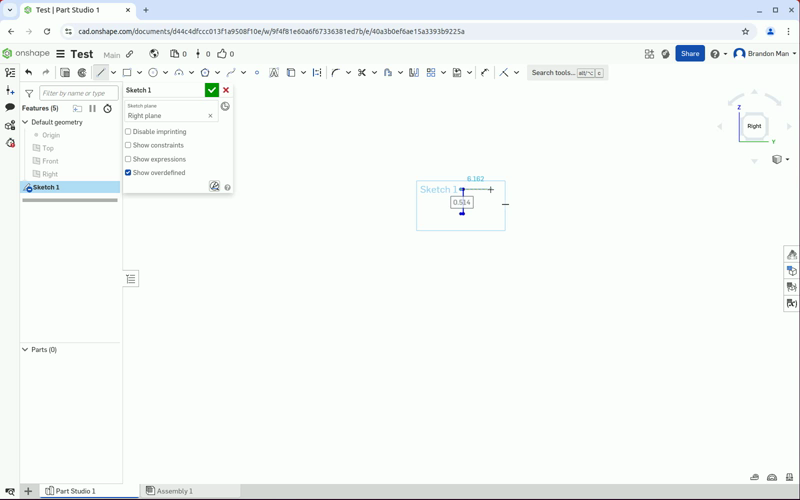
key_down(shift)
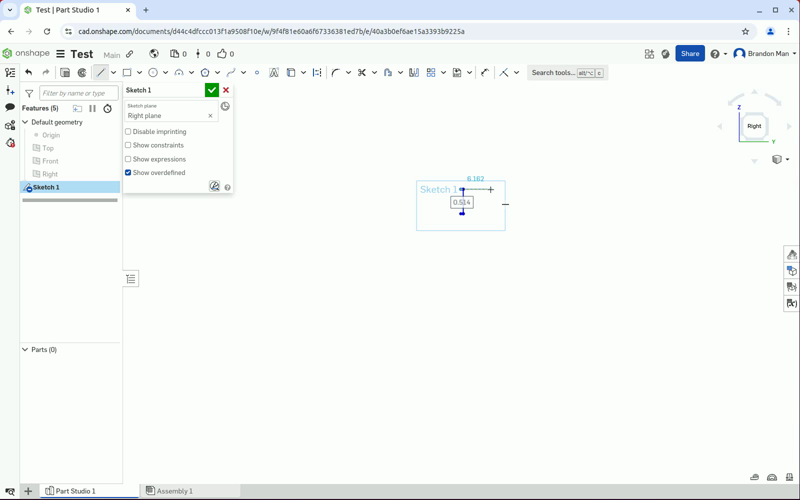
mouse_move(460, 213)
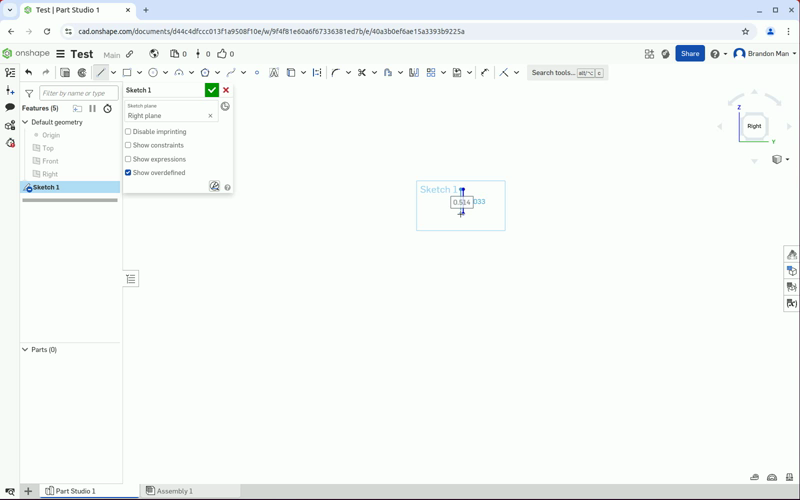
scroll(6)
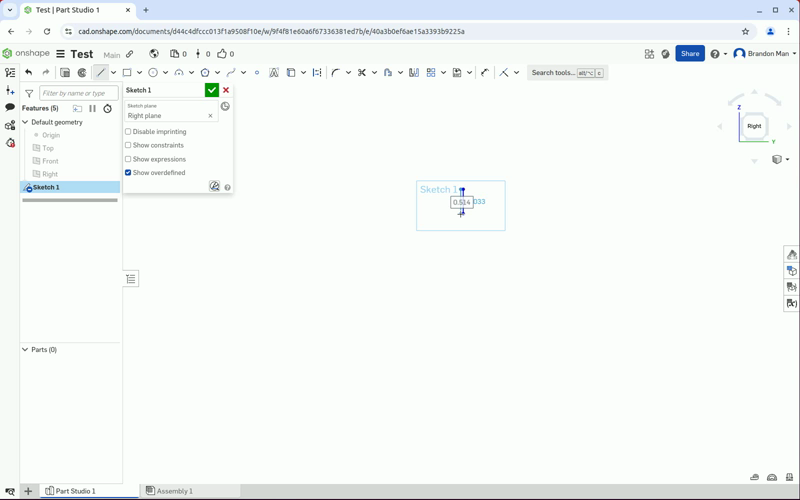
scroll(6)
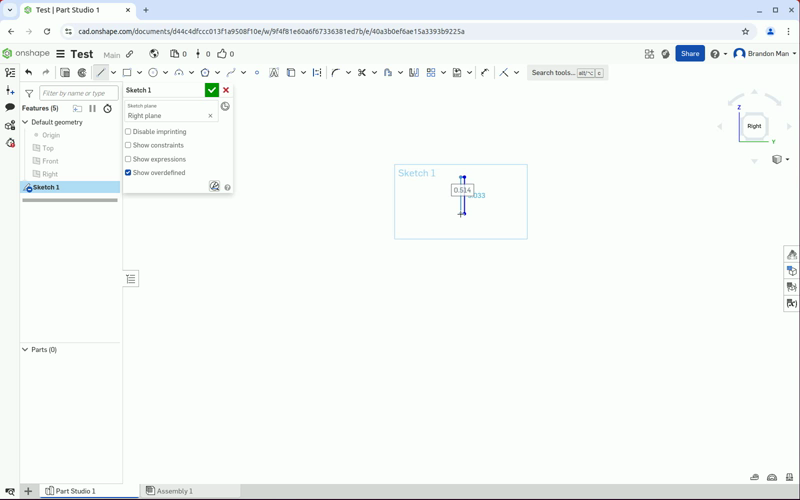
scroll(6)
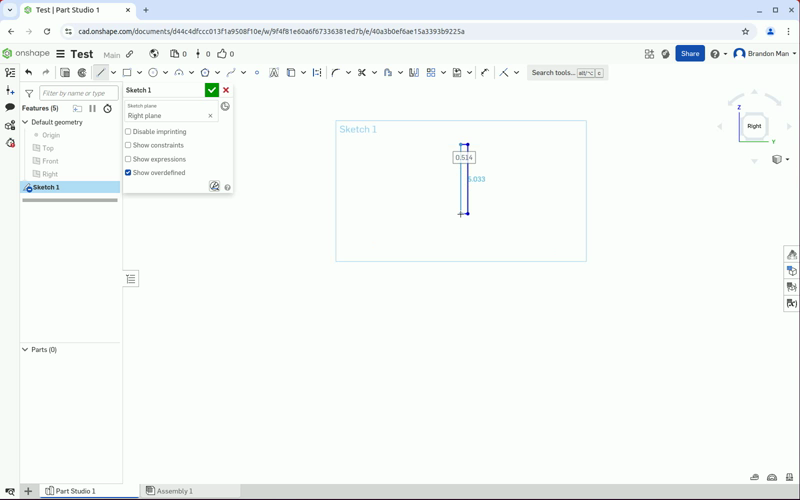
scroll(6)
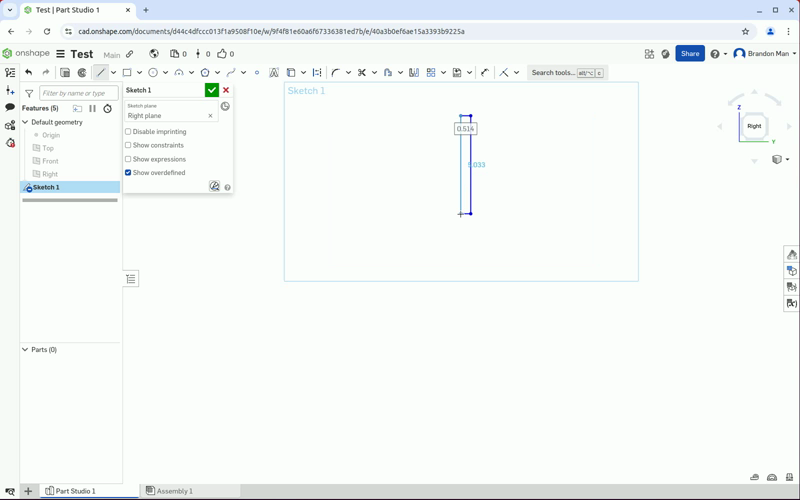
scroll(6)
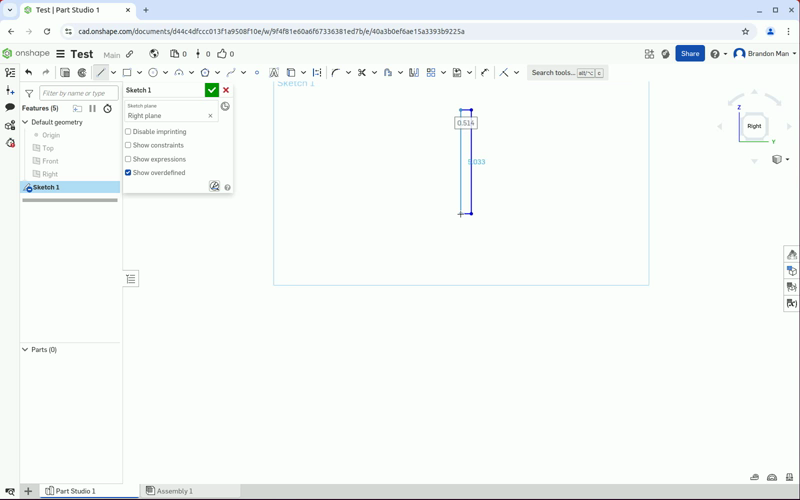
scroll(6)
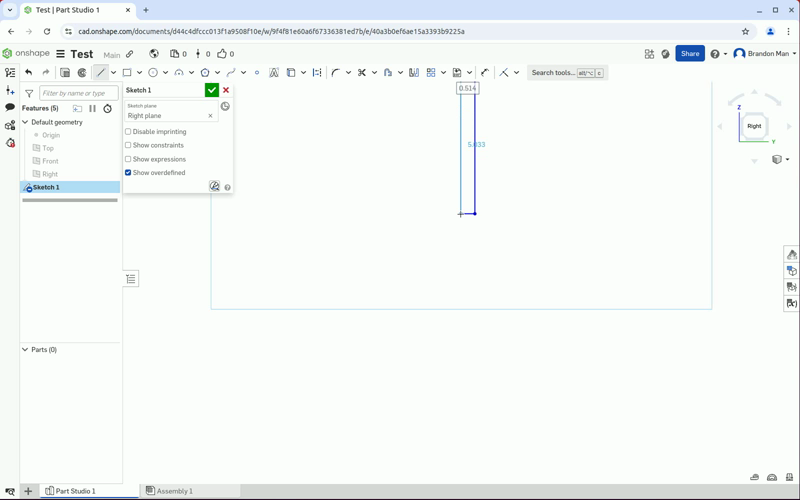
scroll(6)
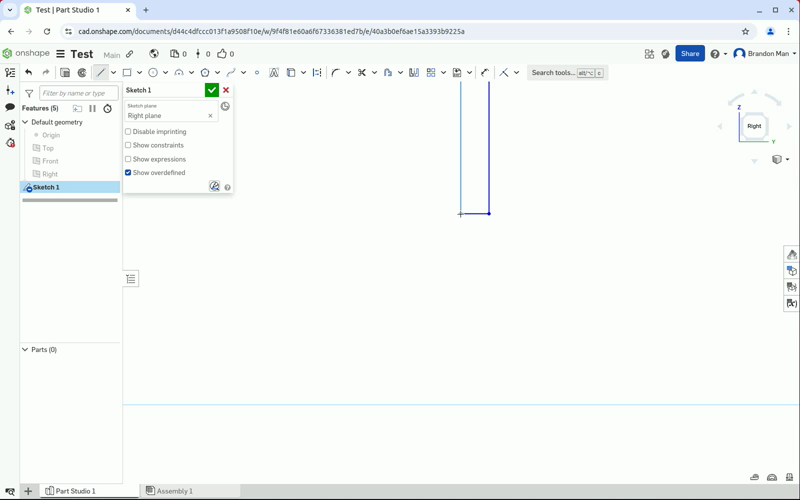
key_up(shift)
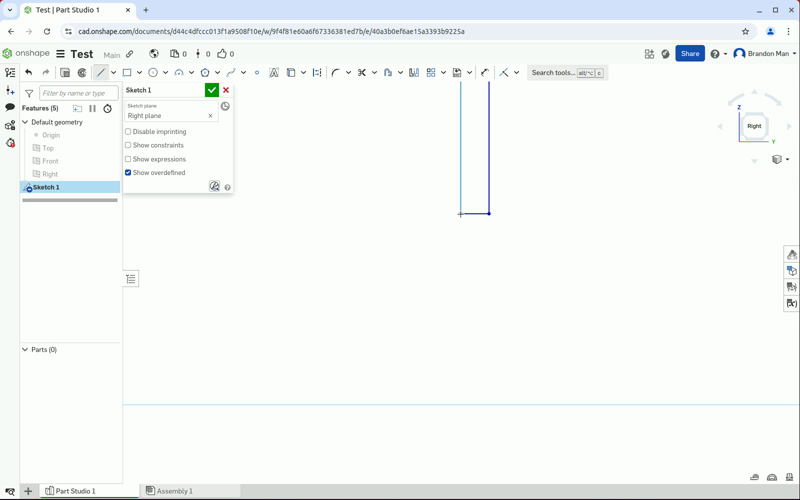
click(460, 213)
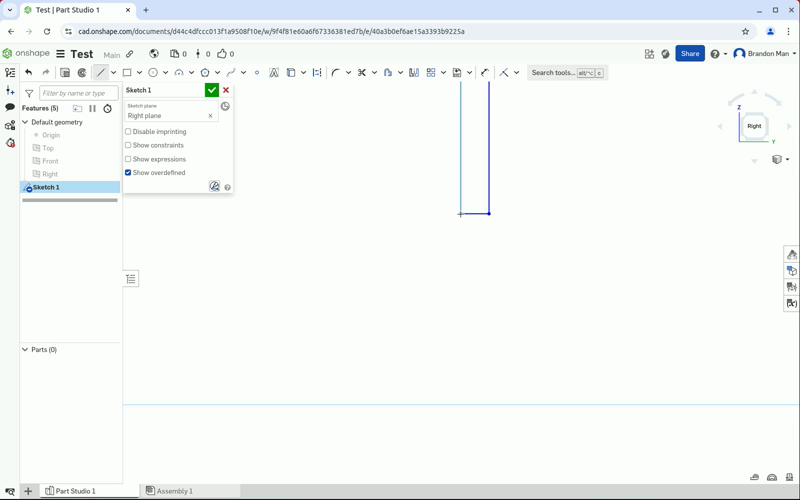
scroll(-6)
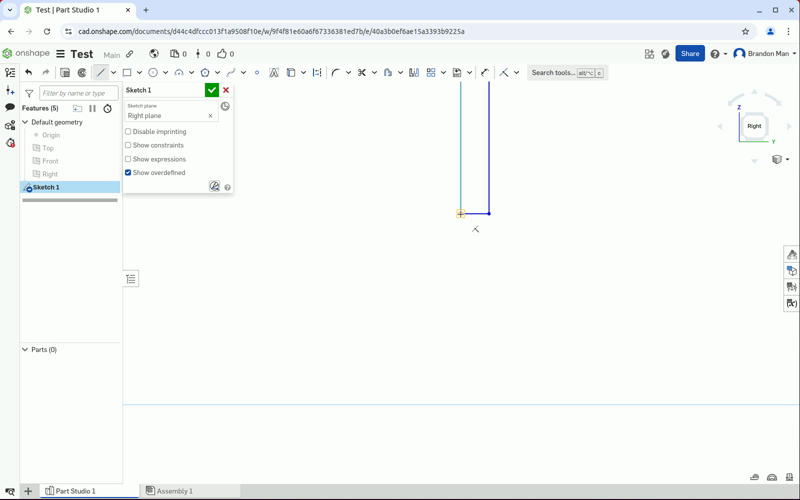
scroll(-6)
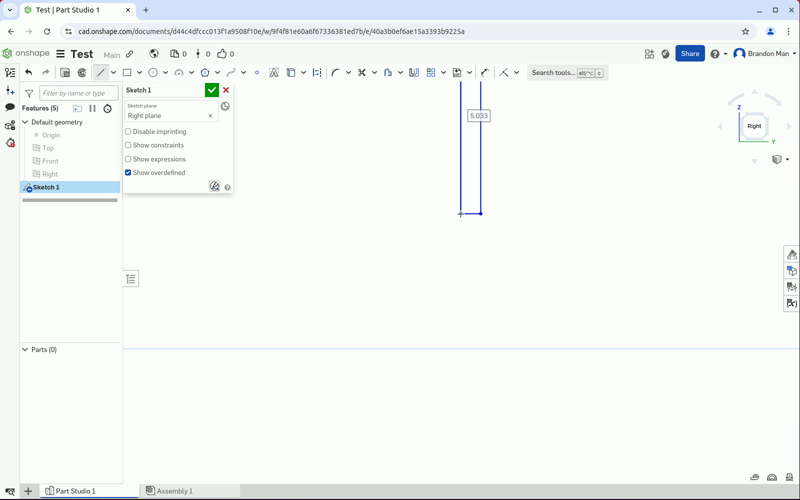
scroll(-6)
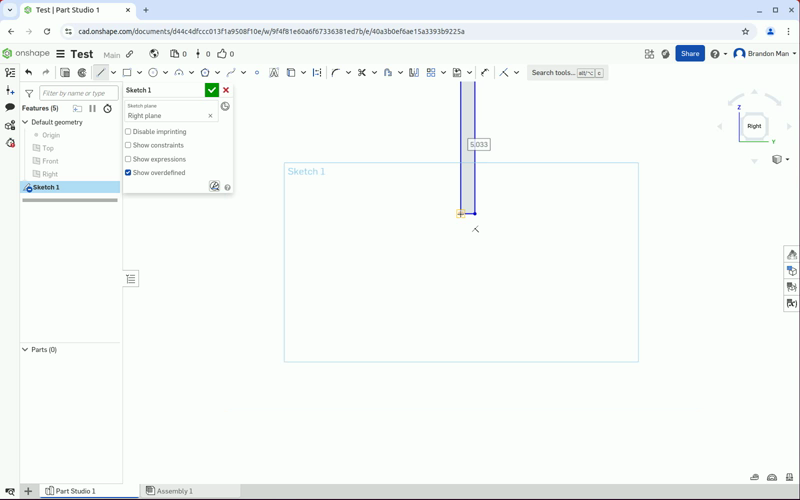
scroll(-6)
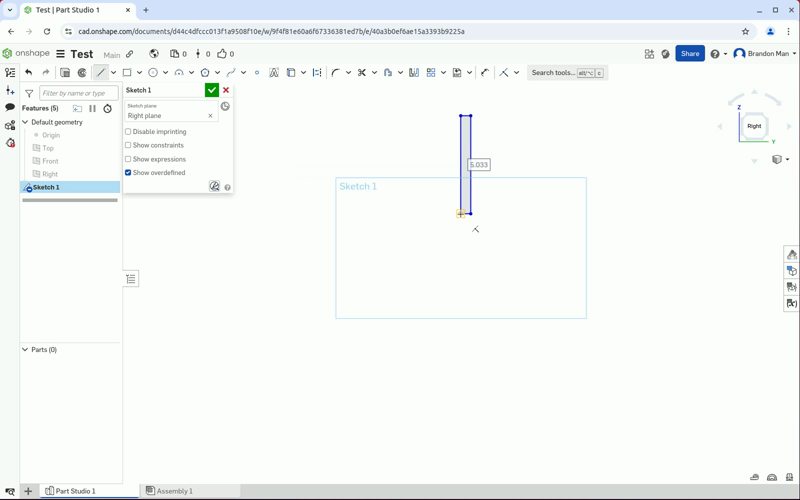
scroll(-6)
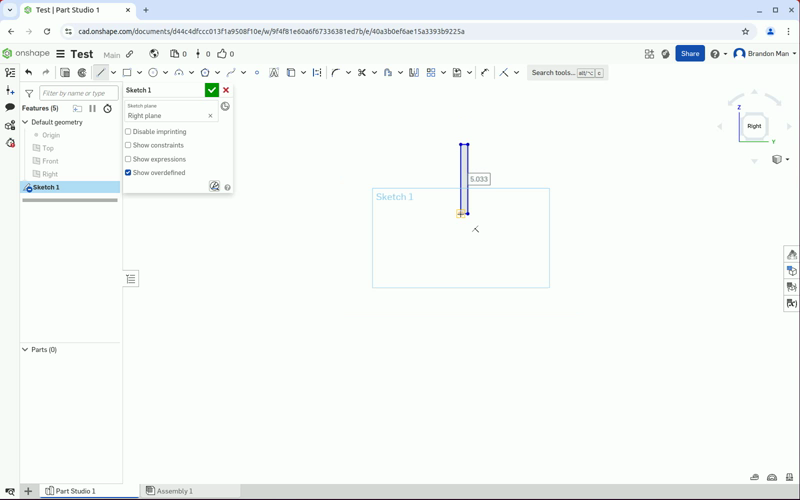
scroll(-6)
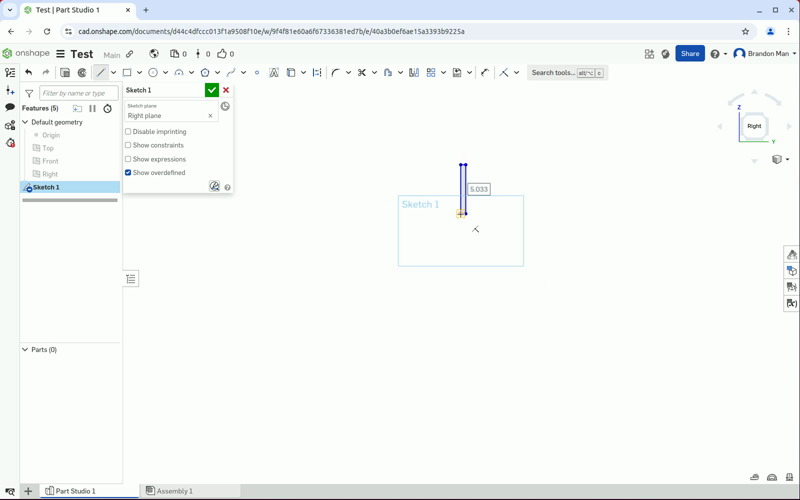
scroll(-6)
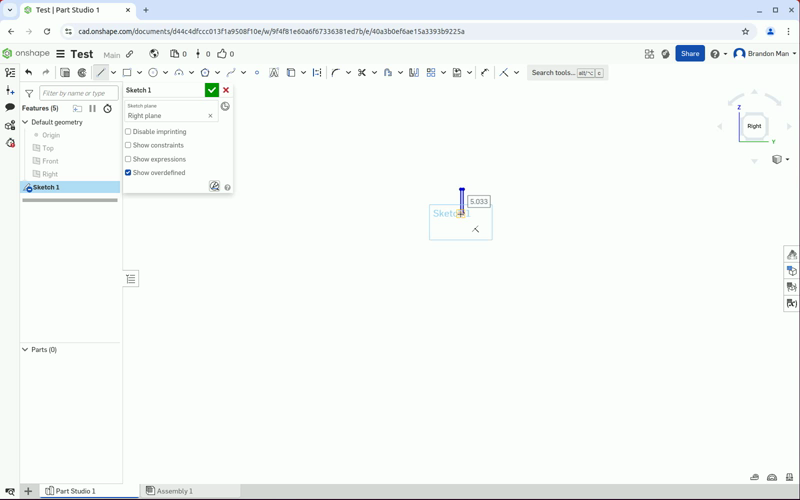
key(esc)
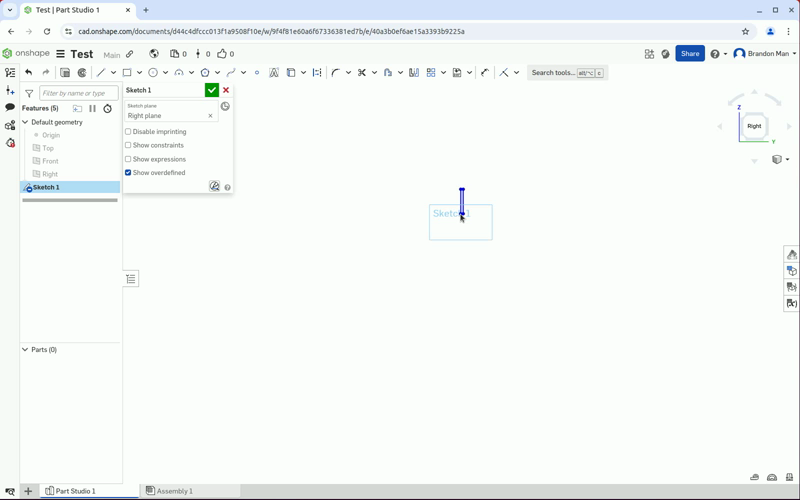
mouse_move(461, 200)
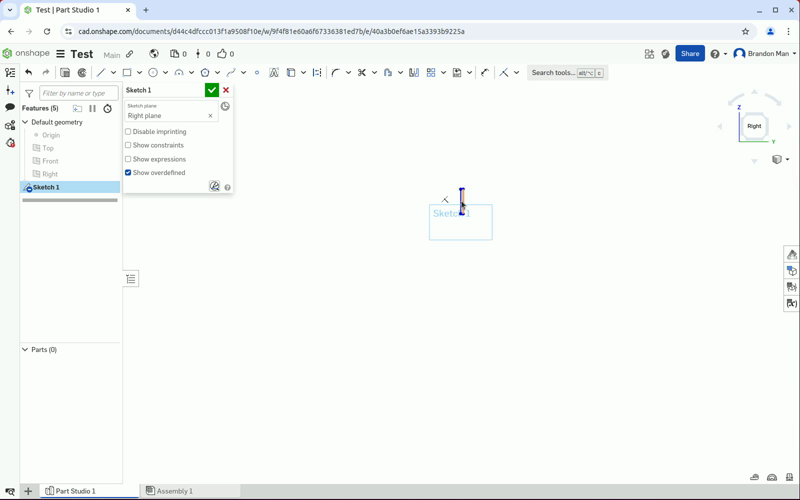
scroll(6)
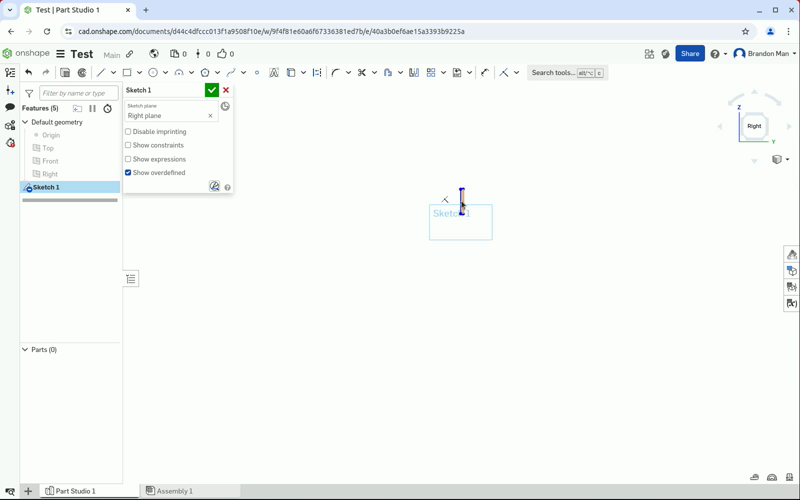
scroll(6)
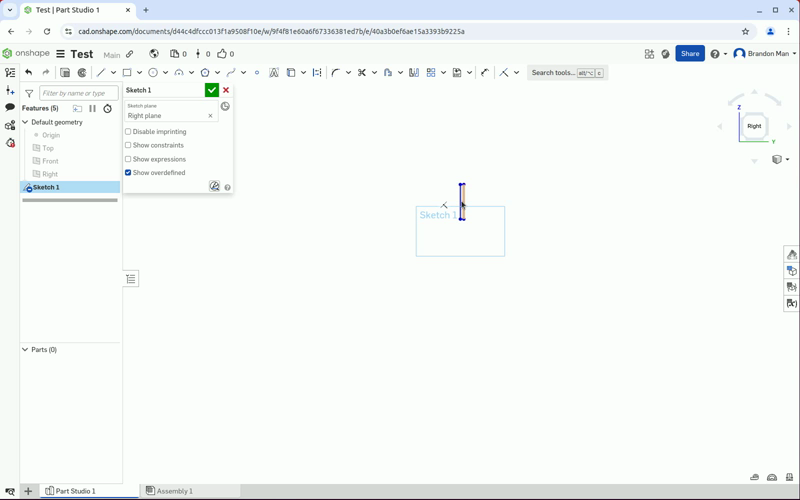
scroll(6)
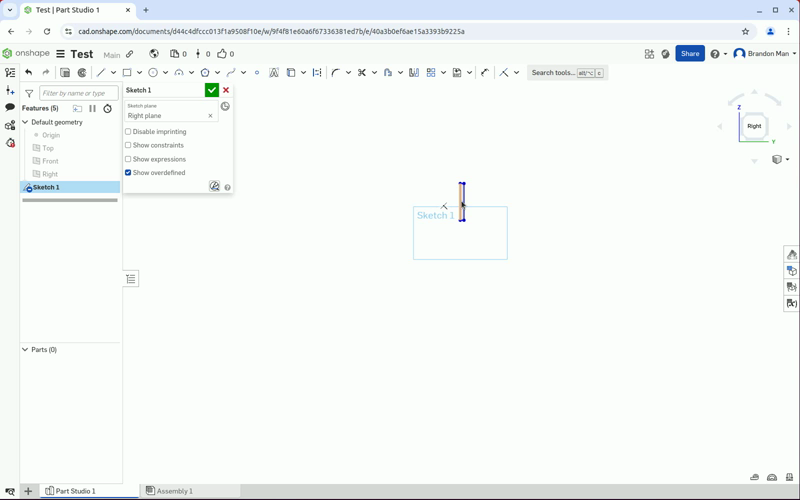
scroll(6)
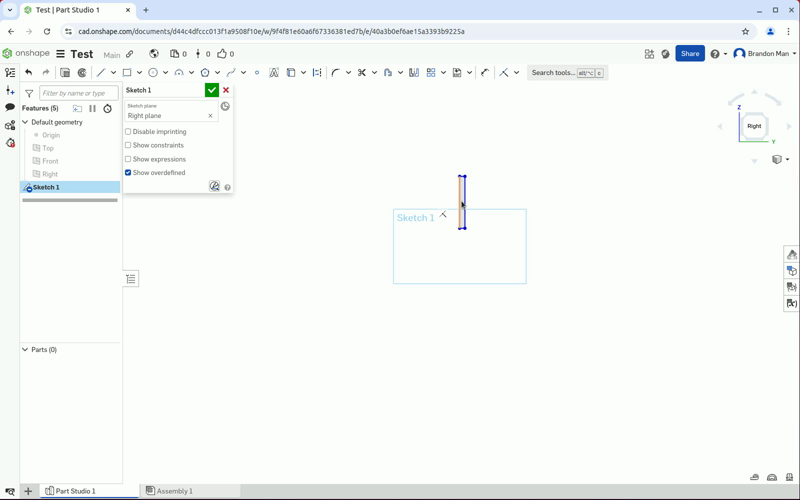
scroll(6)
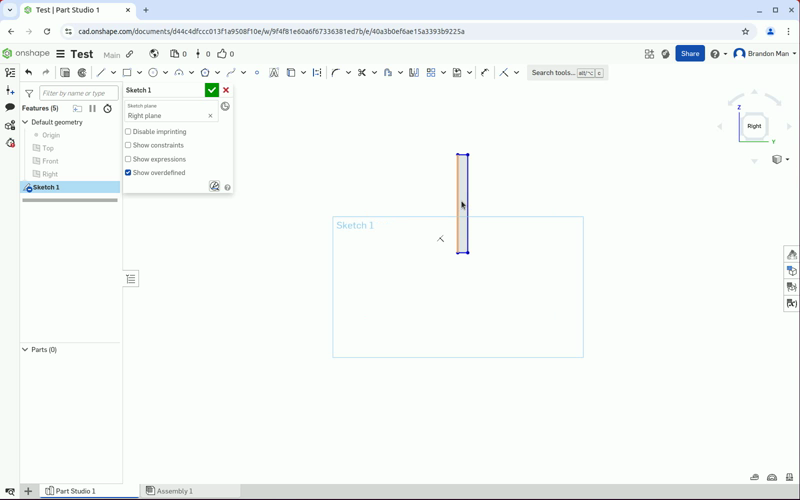
scroll(6)
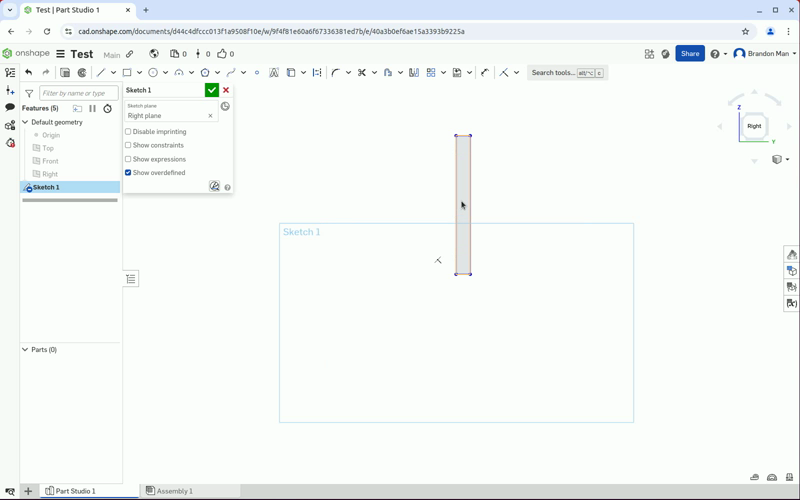
scroll(6)
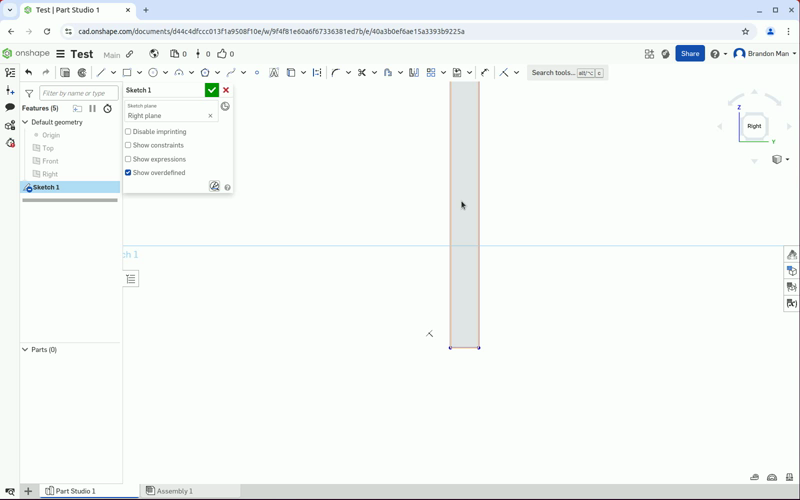
click(461, 200)
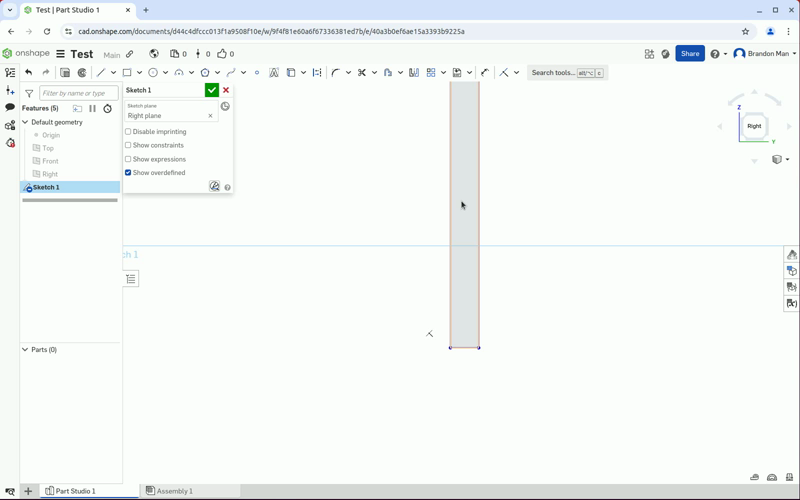
scroll(-6)
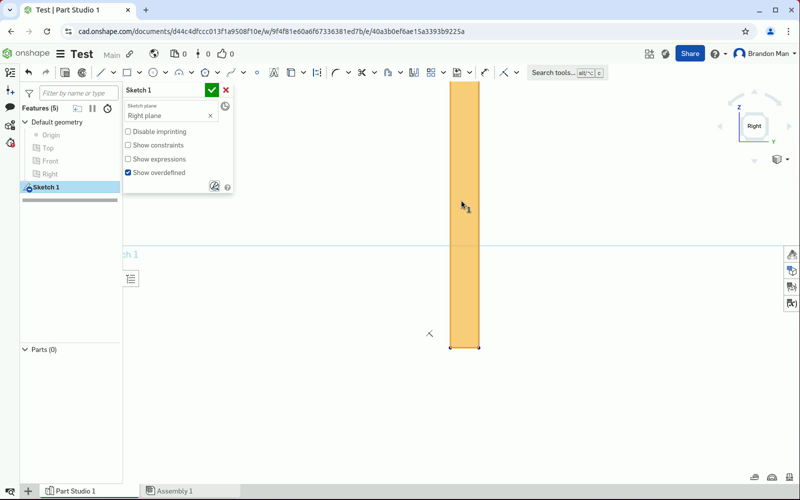
scroll(-6)
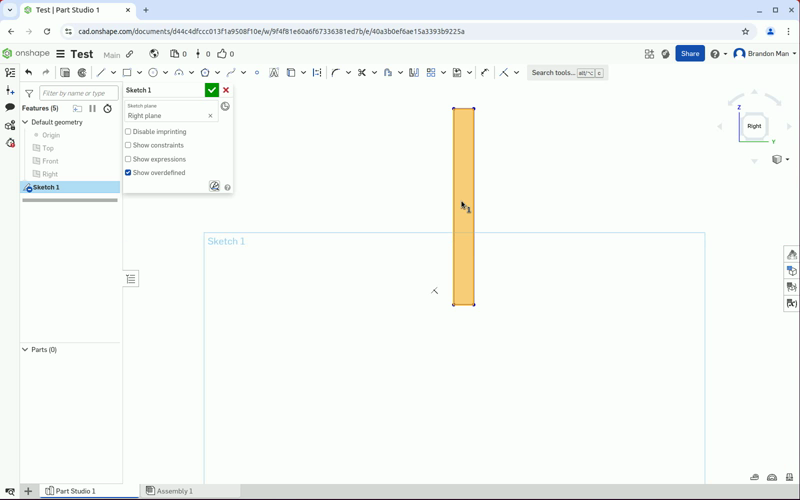
scroll(-6)
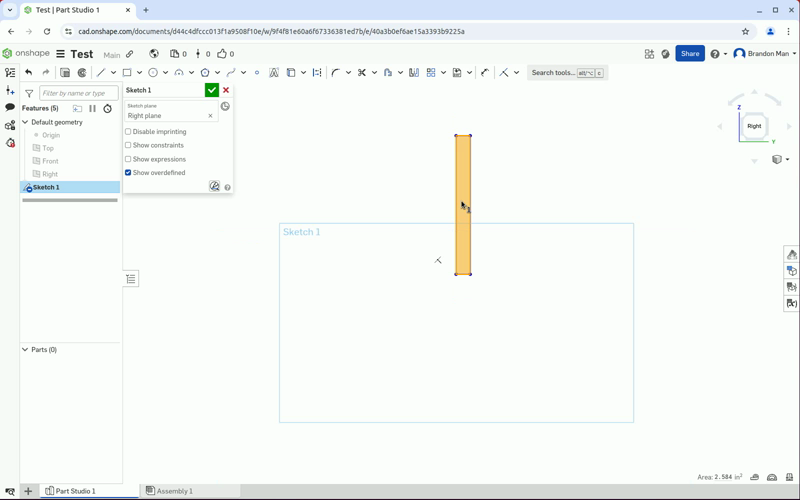
scroll(-6)
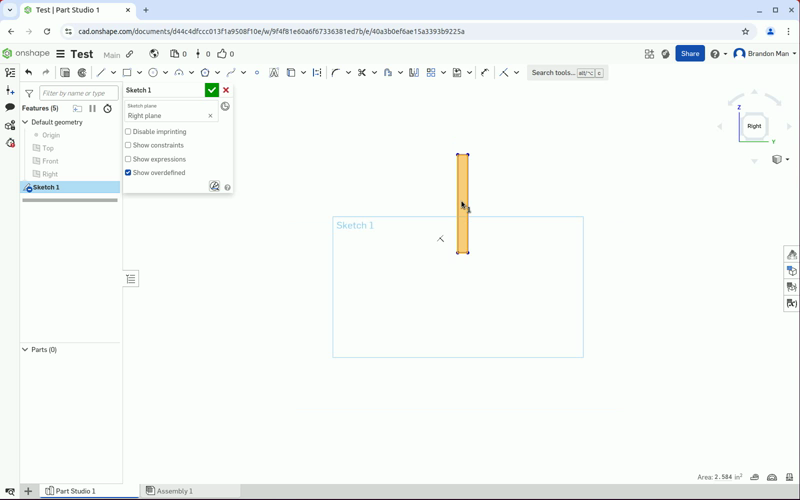
scroll(-6)
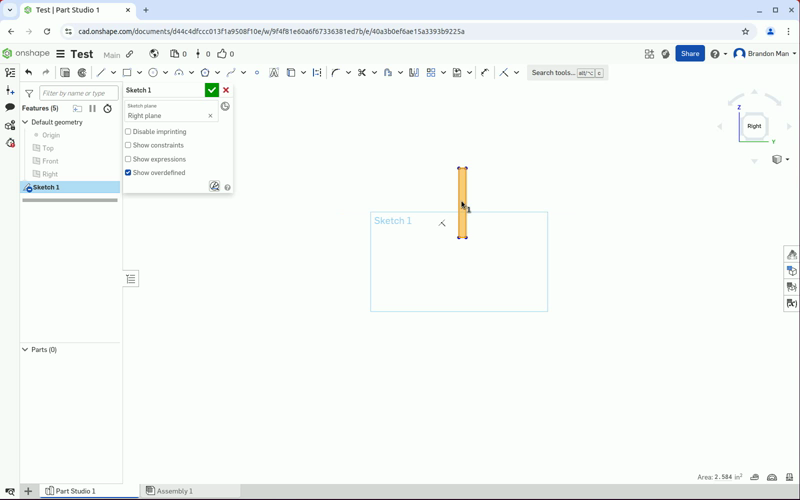
scroll(-6)
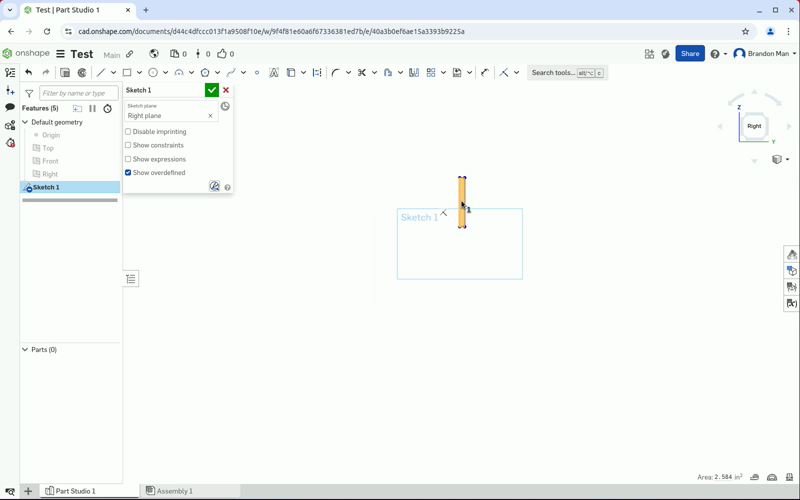
scroll(-6)
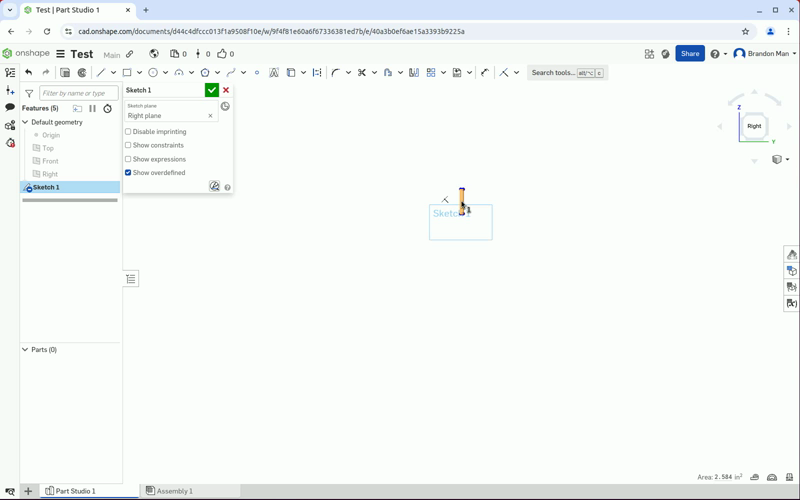
mouse_move(73, 352)
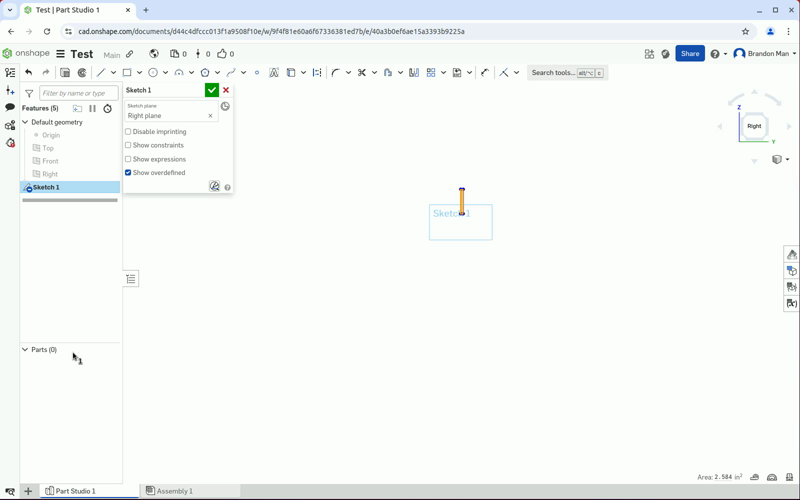
key(shift+y)
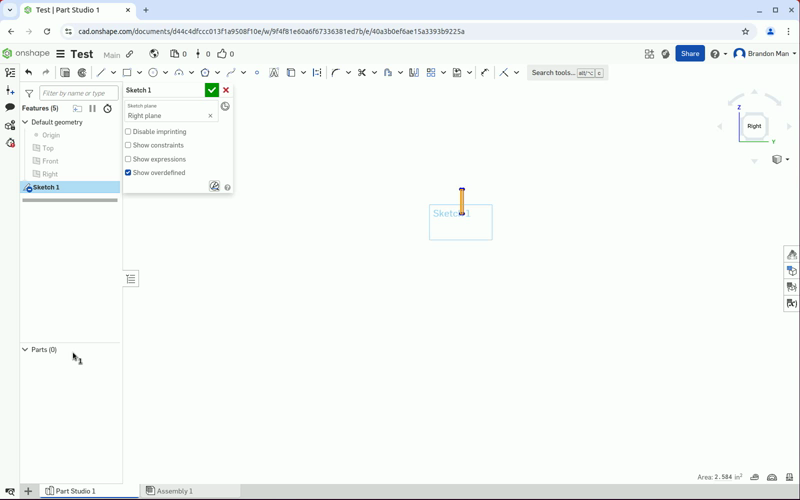
key(shift+e)
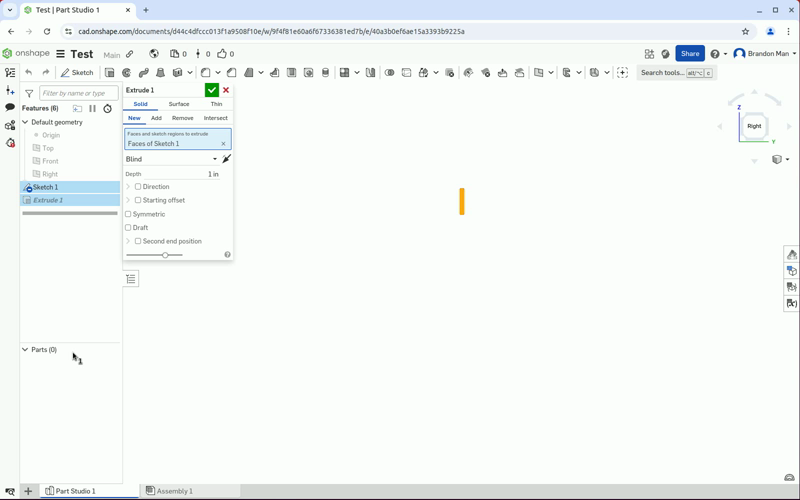
mouse_move(143, 106)
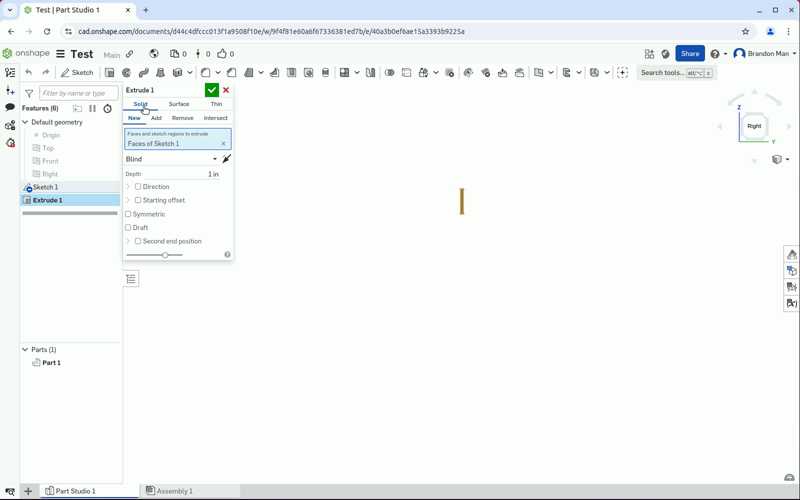
click(143, 106)
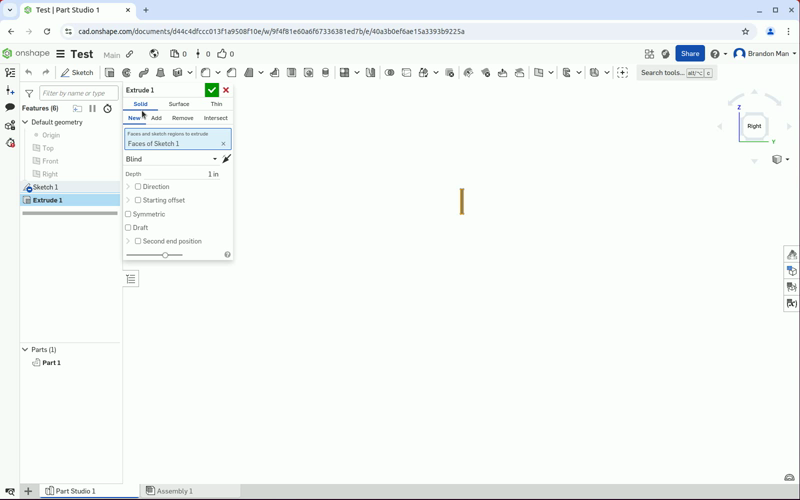
mouse_move(137, 120)
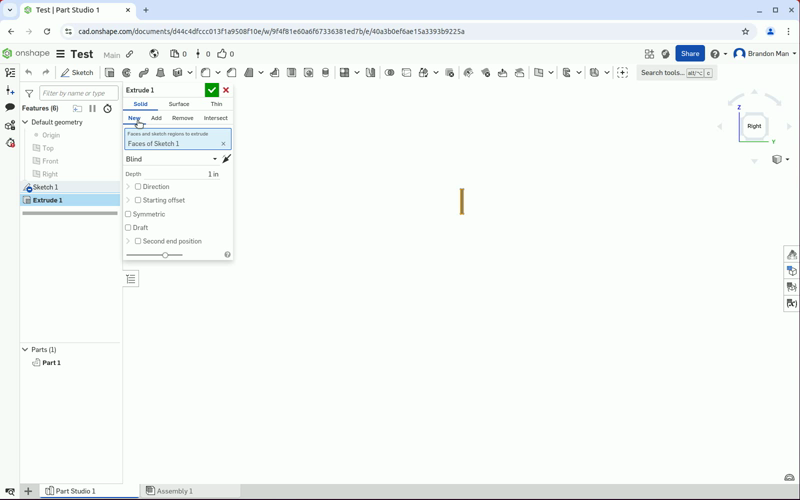
click(137, 120)
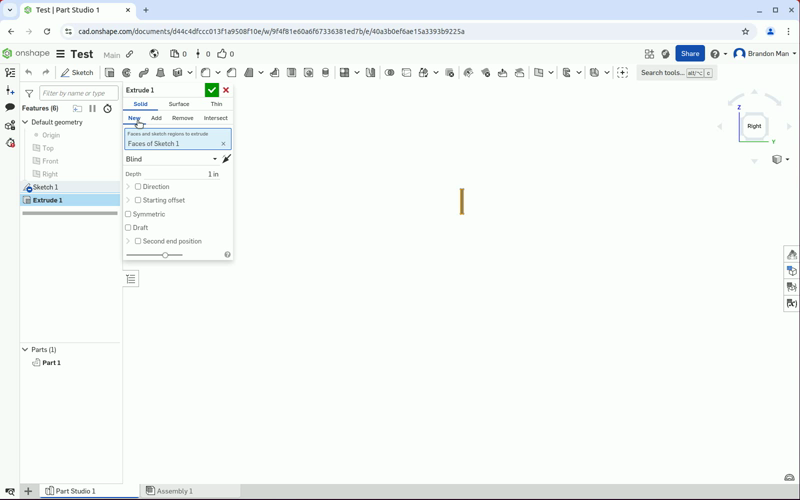
key(tab, 4)
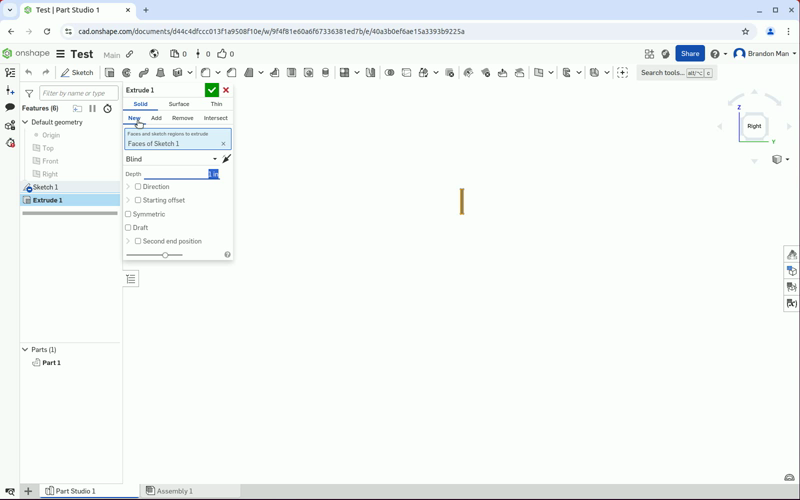
text(0.481)
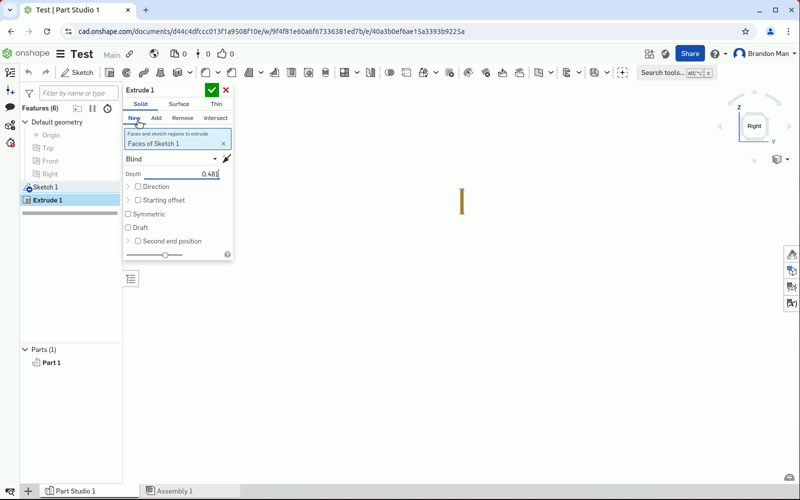
key(enter)
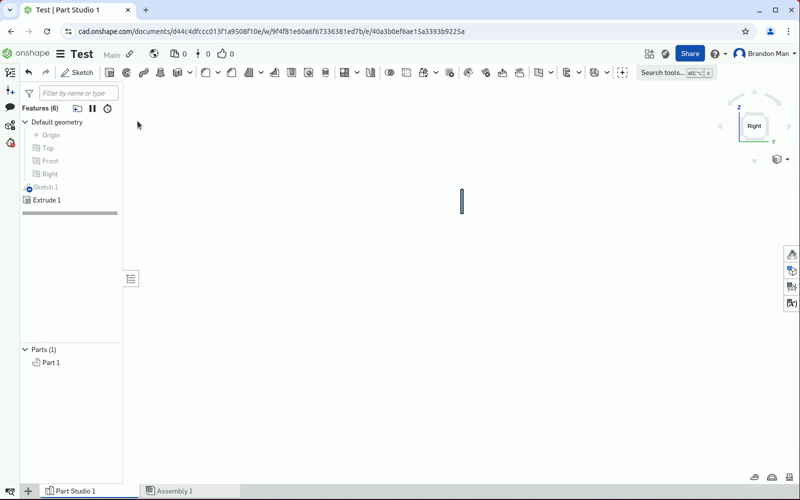
key(shift+h)
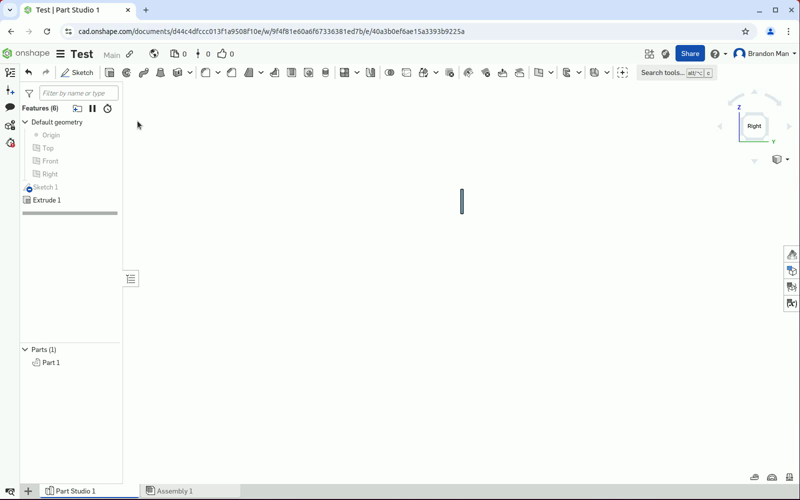
key(shift+h)
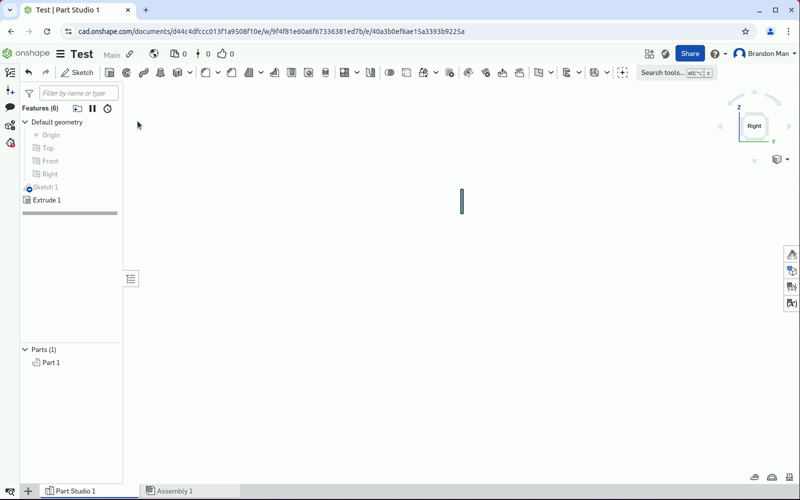
mouse_move(73, 189)
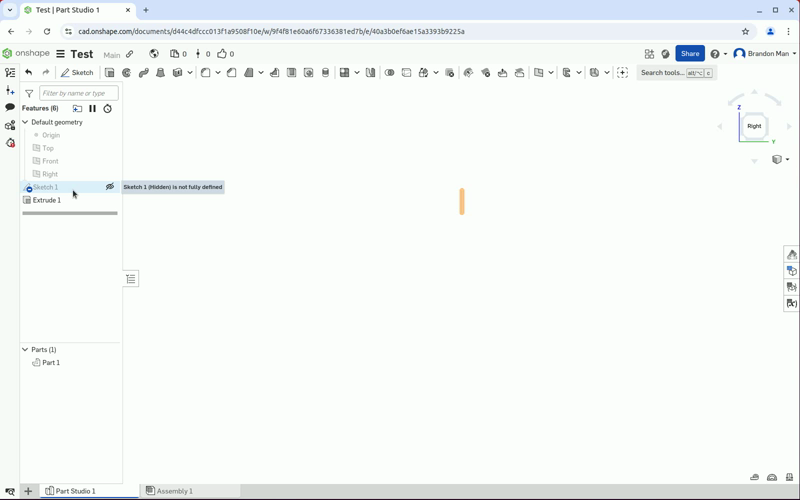
click(73, 189)
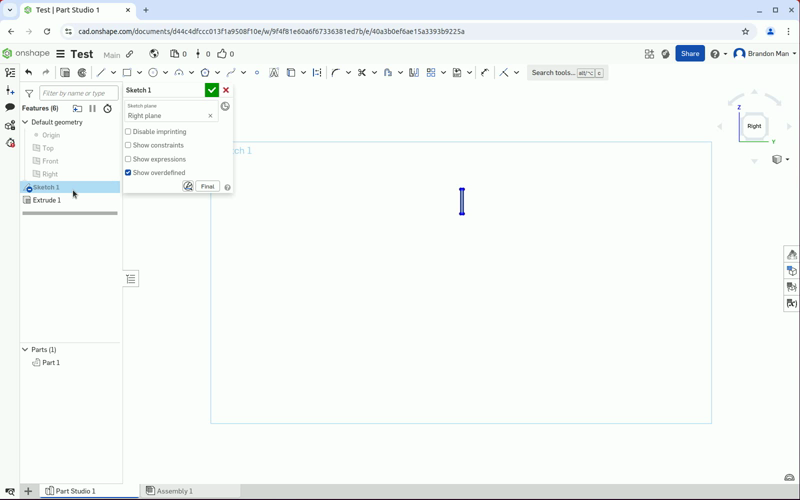
mouse_move(229, 92)
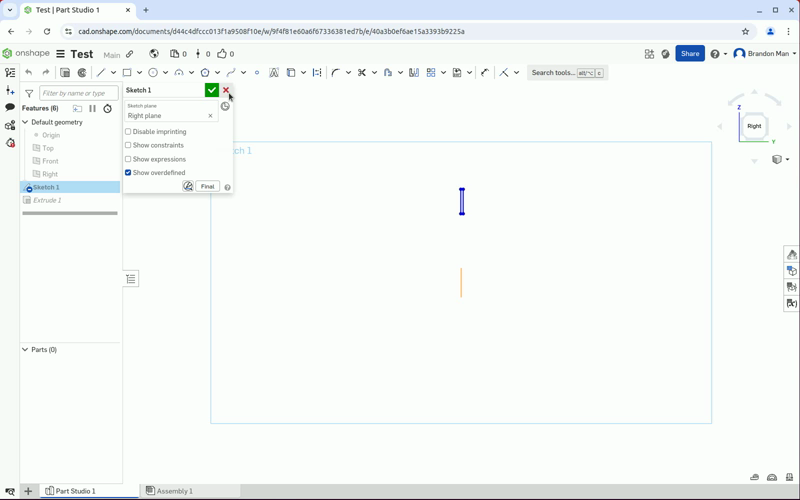
click(229, 92)
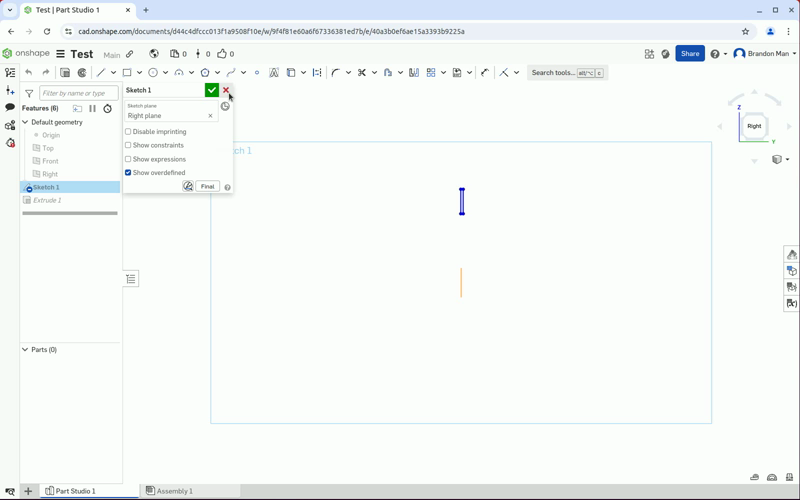
key(shift+s)
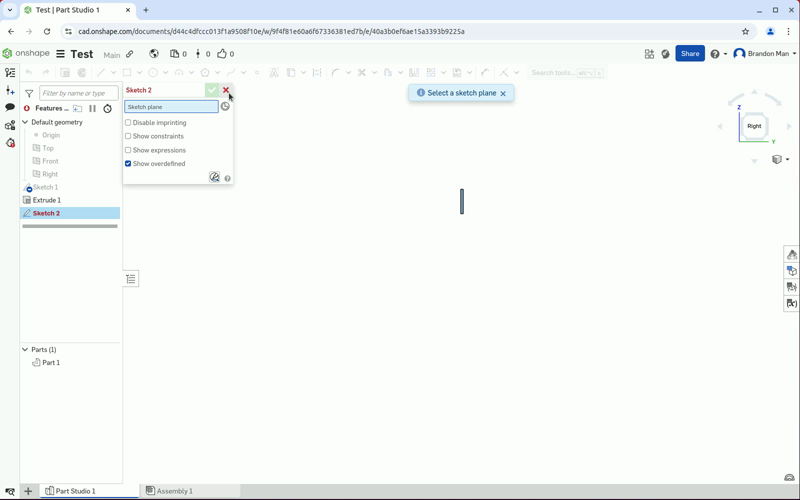
mouse_move(73, 176)
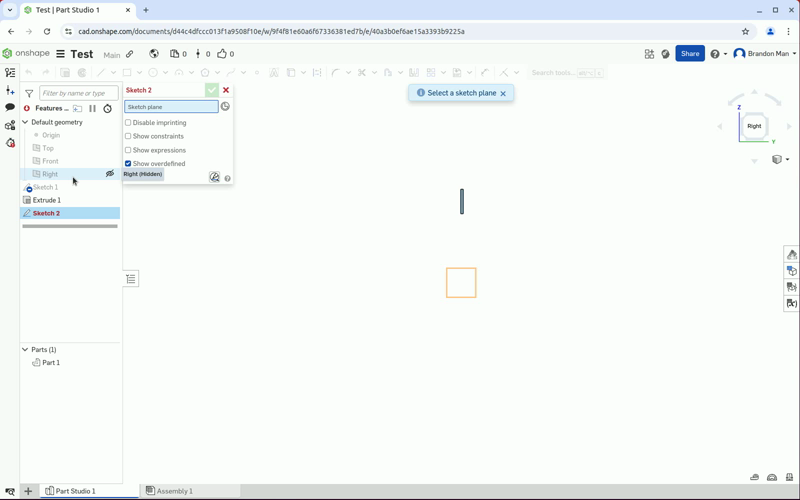
click(73, 176)
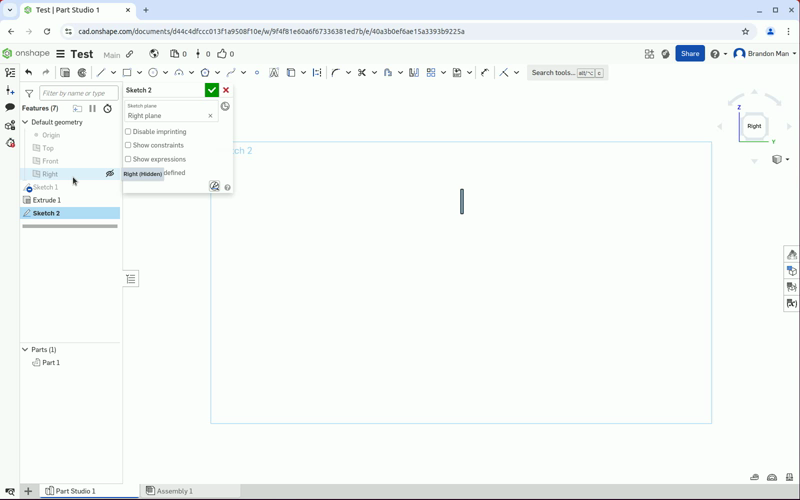
mouse_move(73, 352)
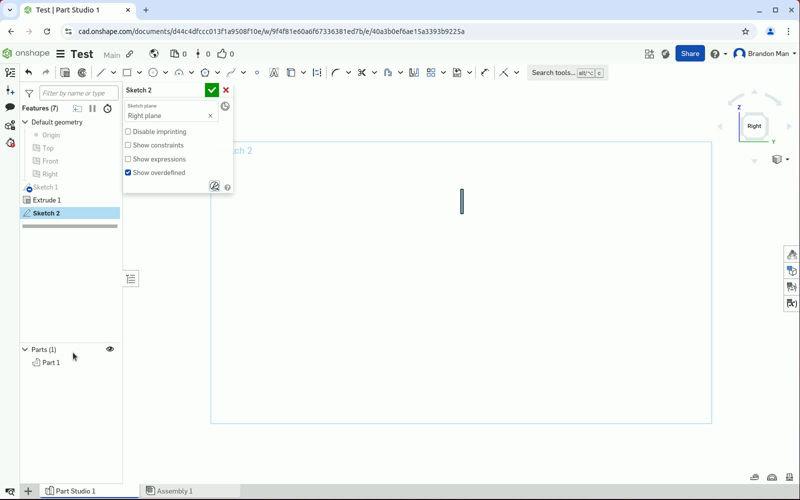
key(y)
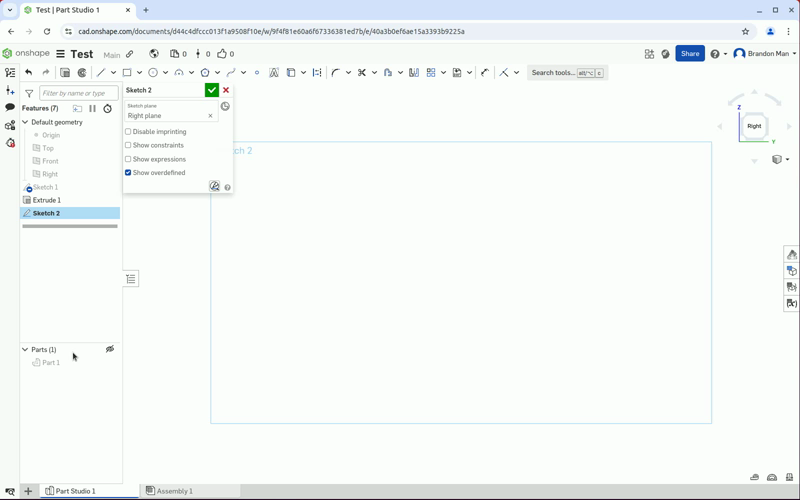
key(l)
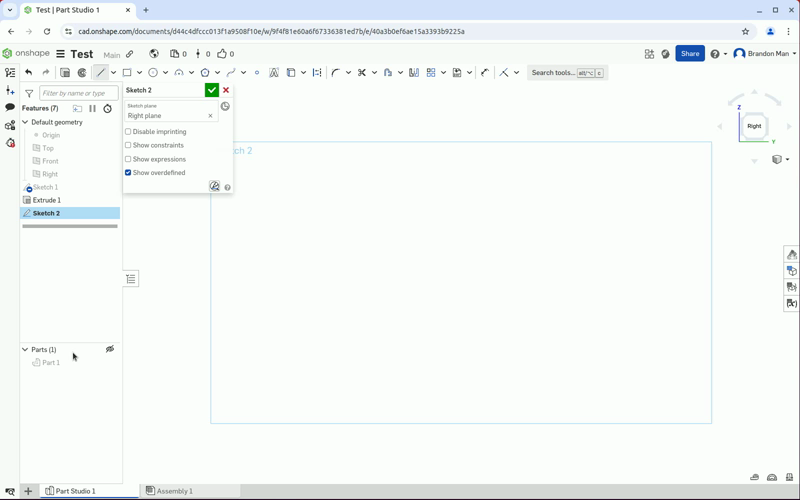
key_down(shift)
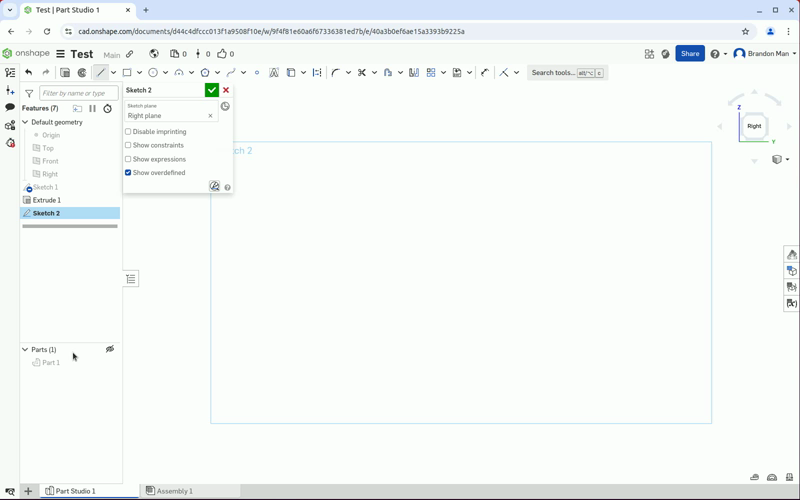
mouse_move(388, 213)
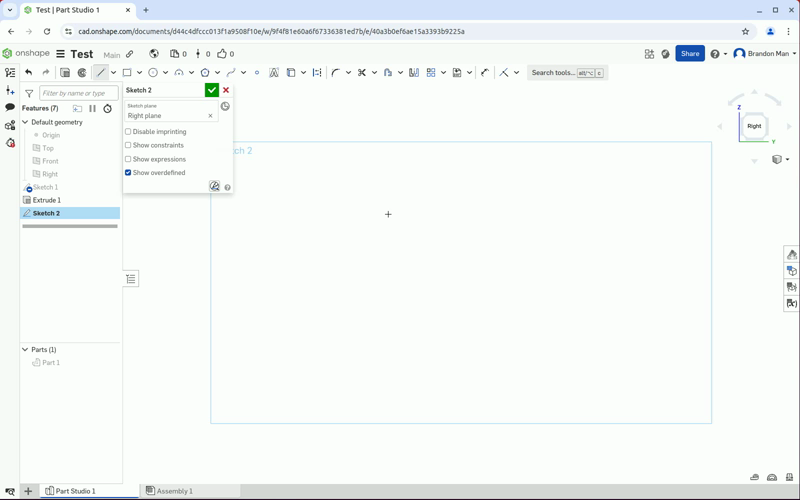
click(388, 213)
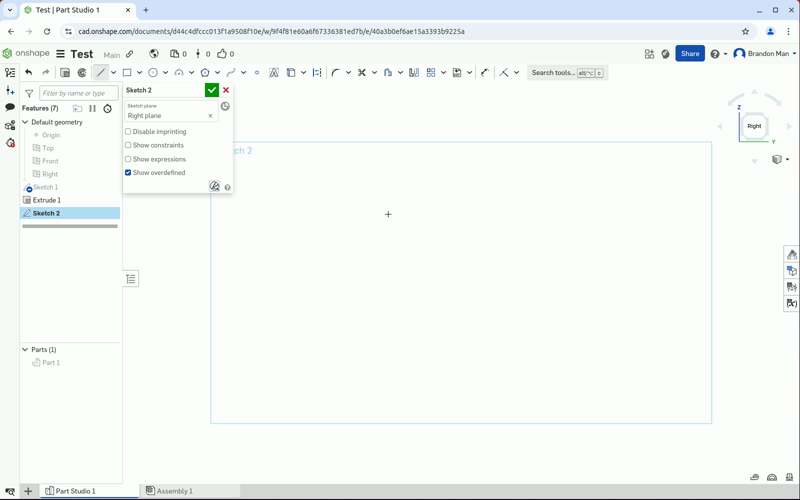
key_up(shift)
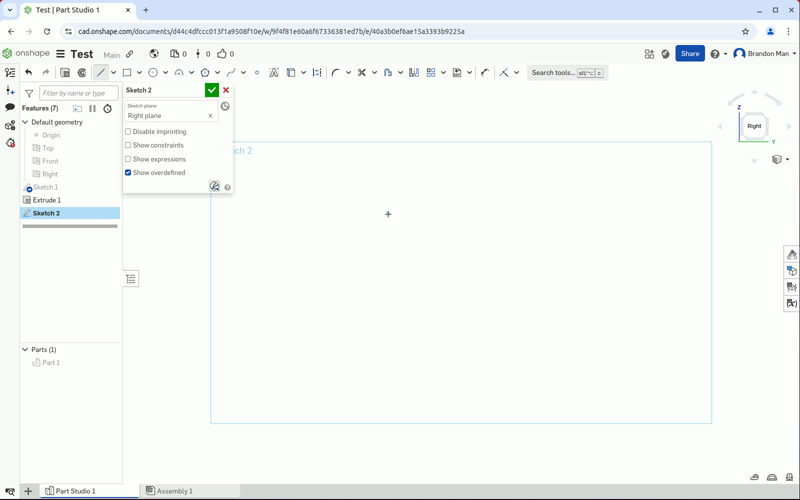
key_down(shift)
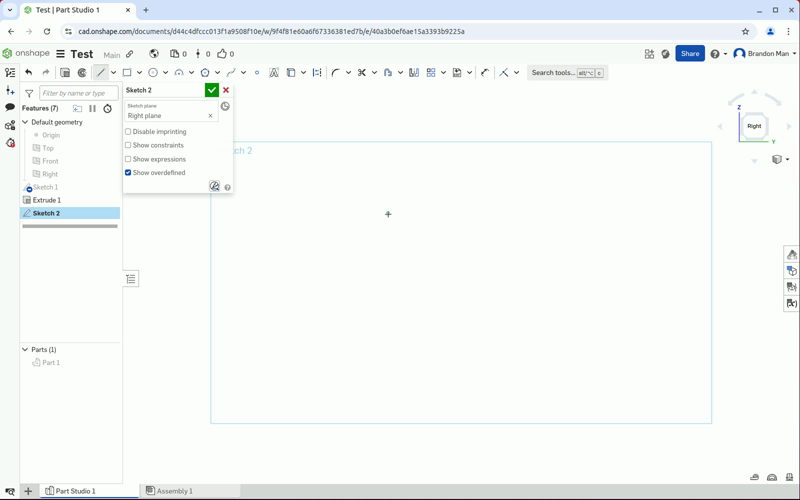
mouse_move(418, 213)
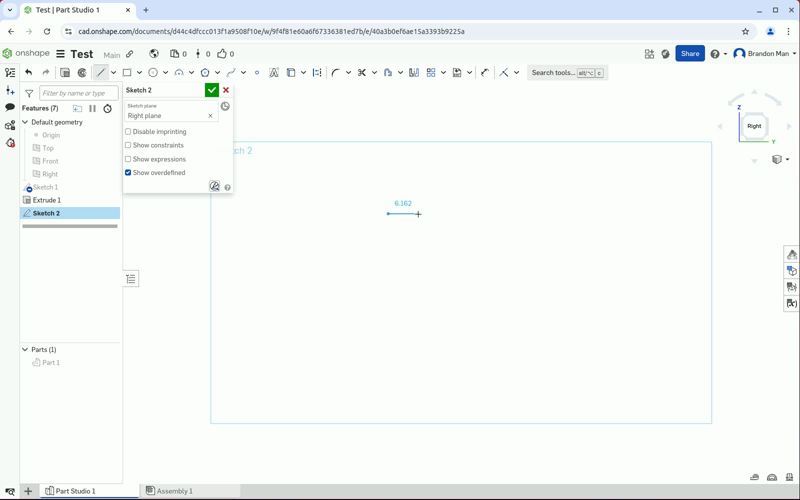
mouse_move(390, 213)
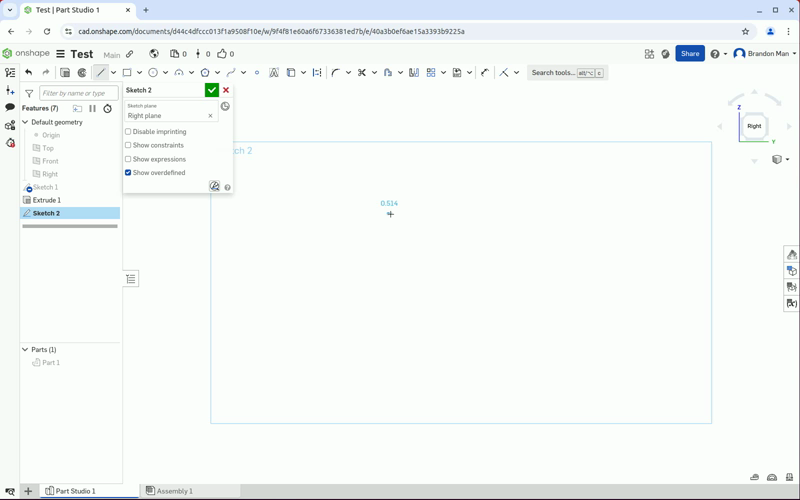
scroll(6)
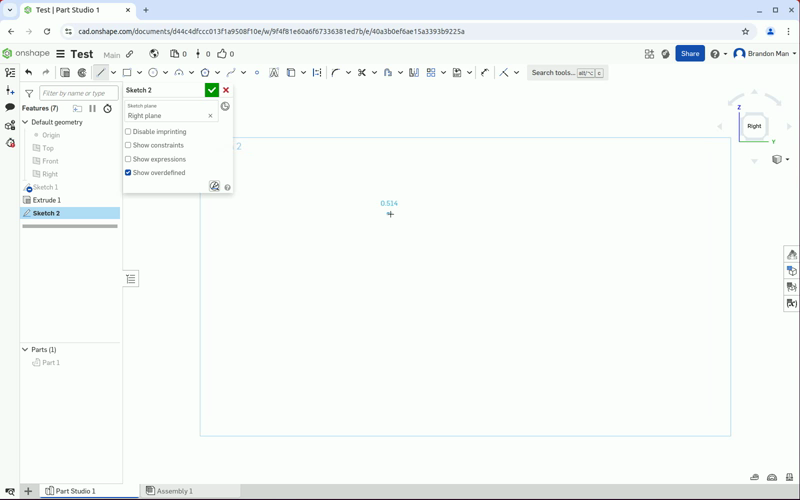
scroll(6)
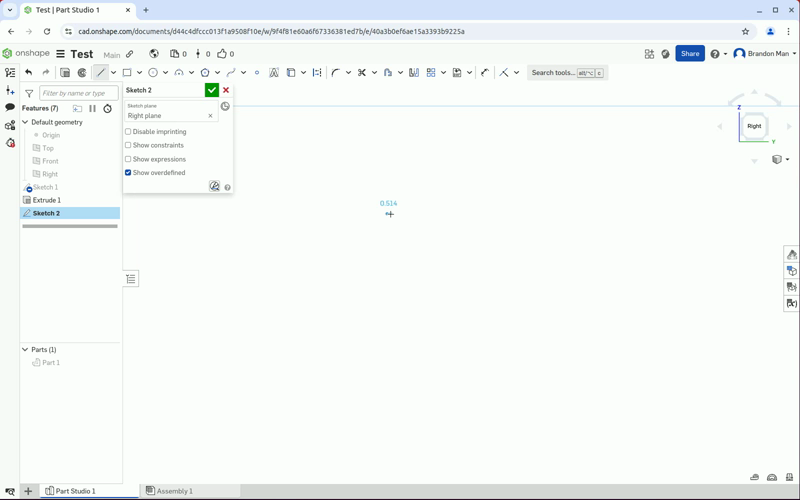
scroll(6)
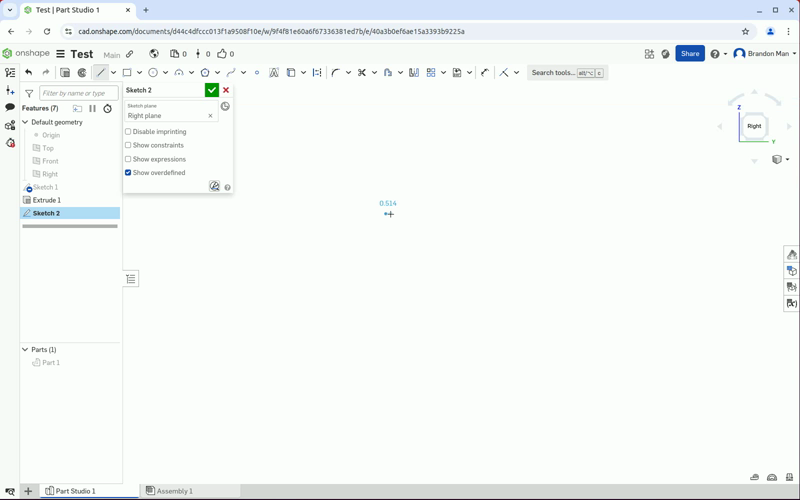
scroll(6)
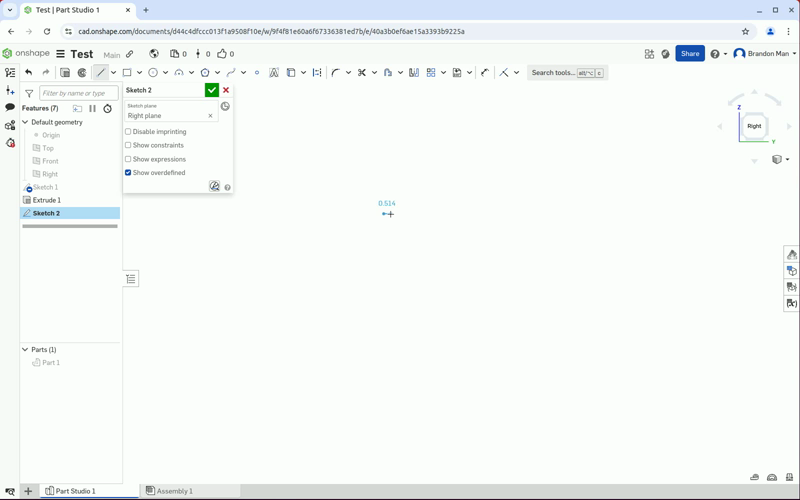
scroll(6)
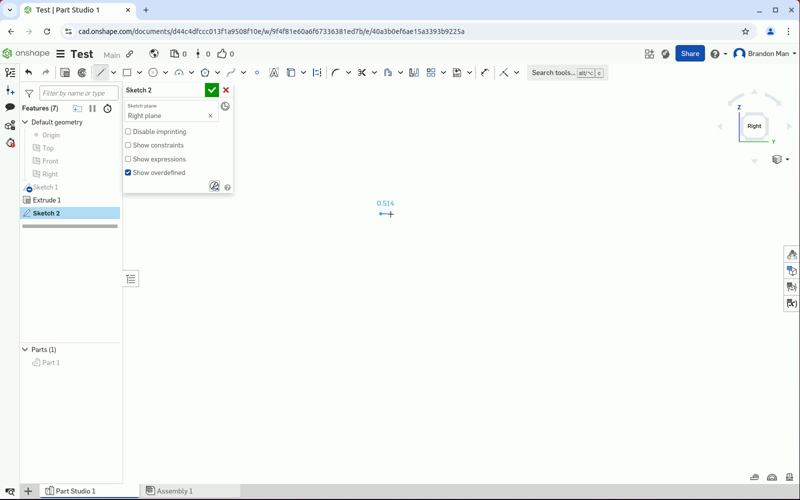
scroll(6)
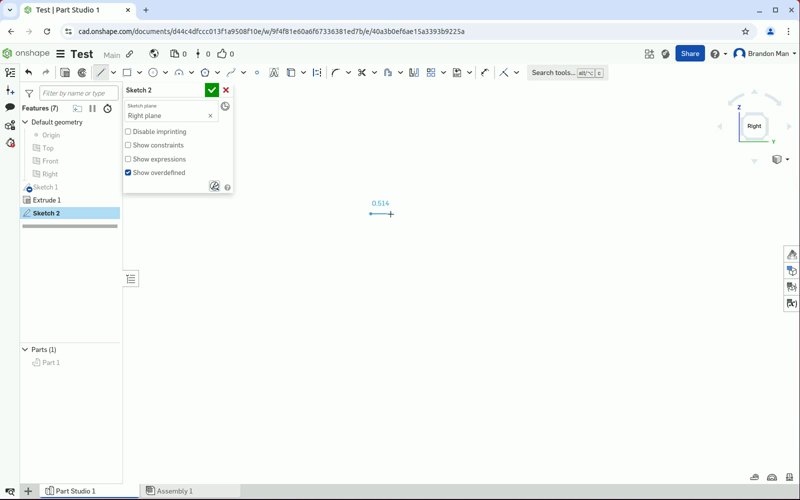
scroll(6)
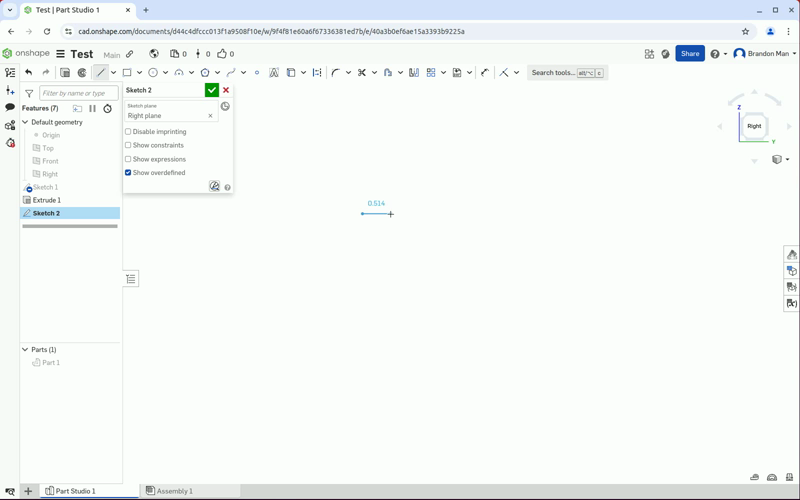
click(390, 213)
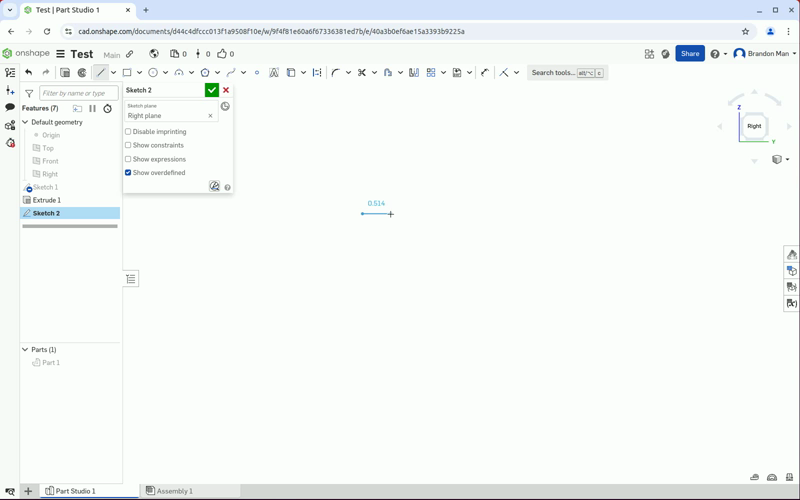
scroll(-6)
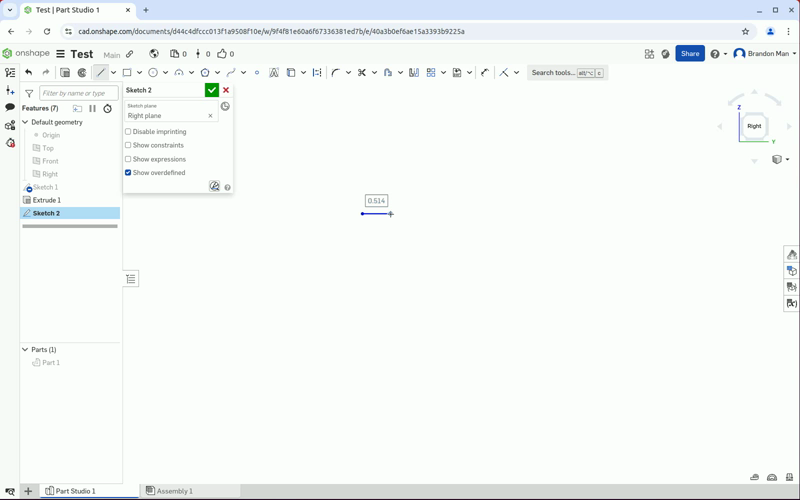
scroll(-6)
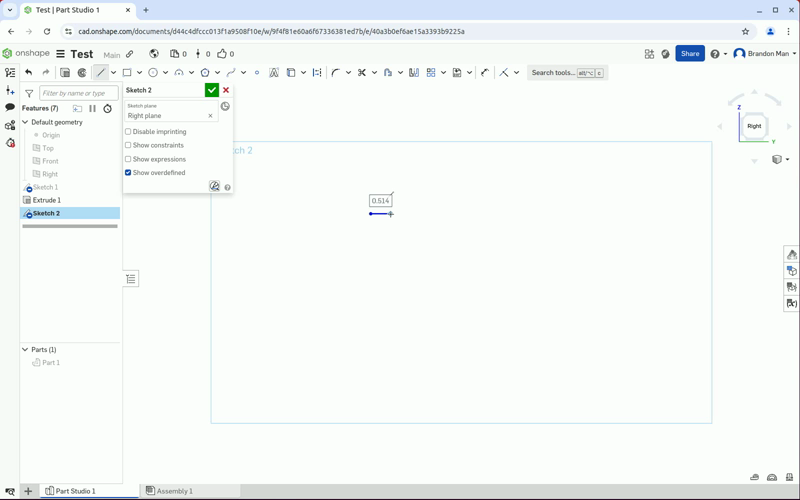
scroll(-6)
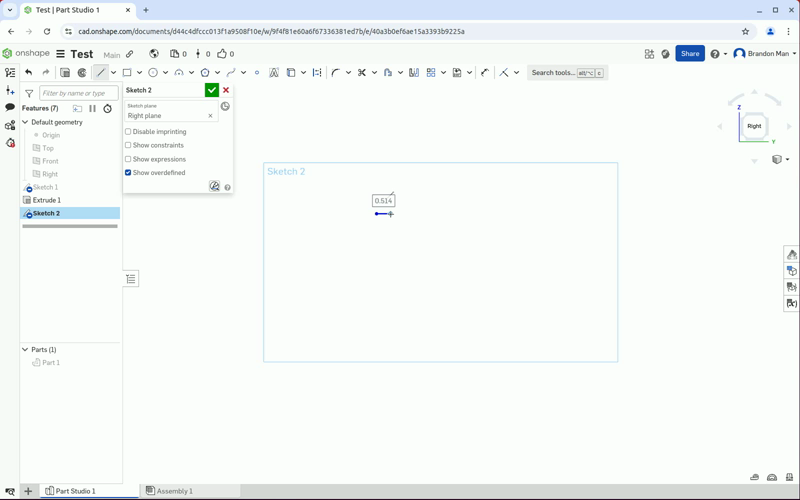
scroll(-6)
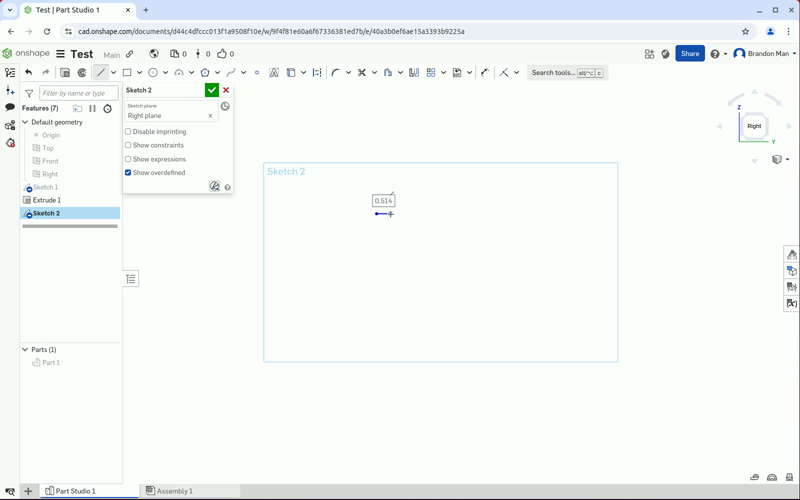
scroll(-6)
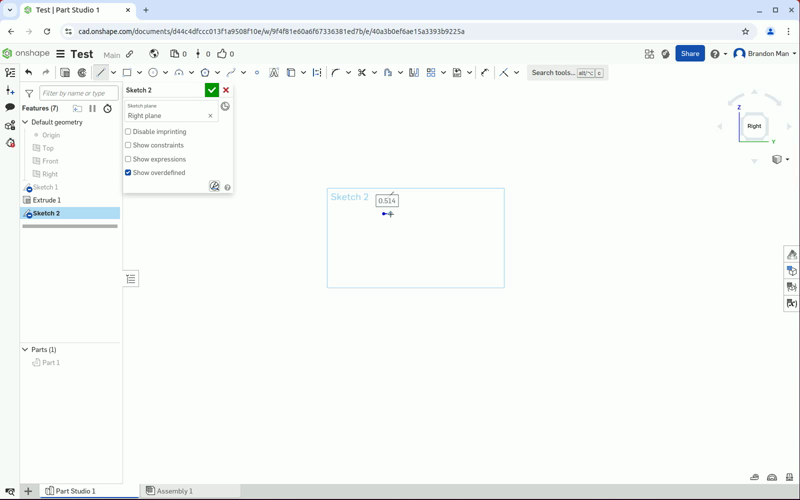
scroll(-6)
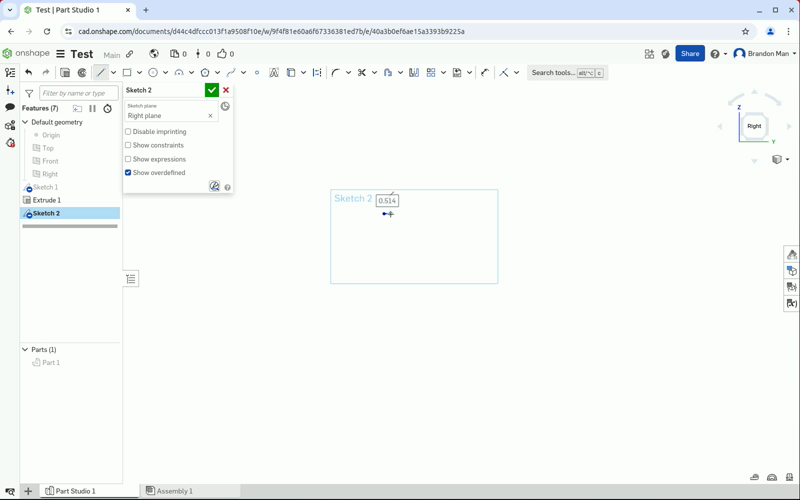
scroll(-6)
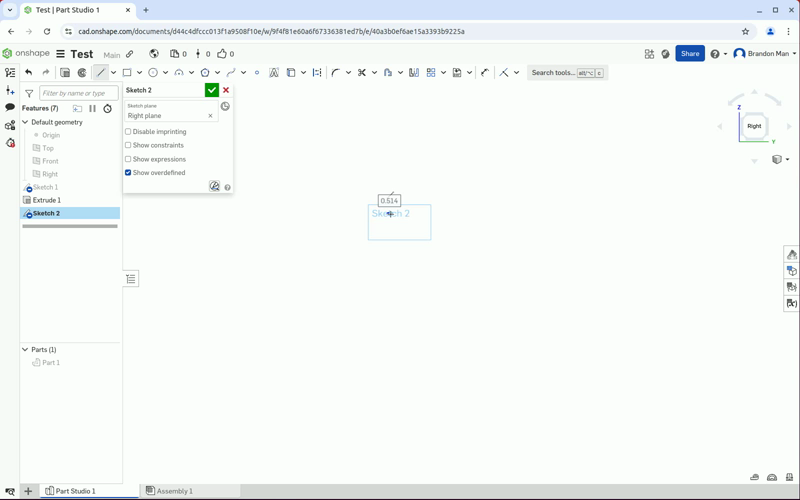
key_up(shift)
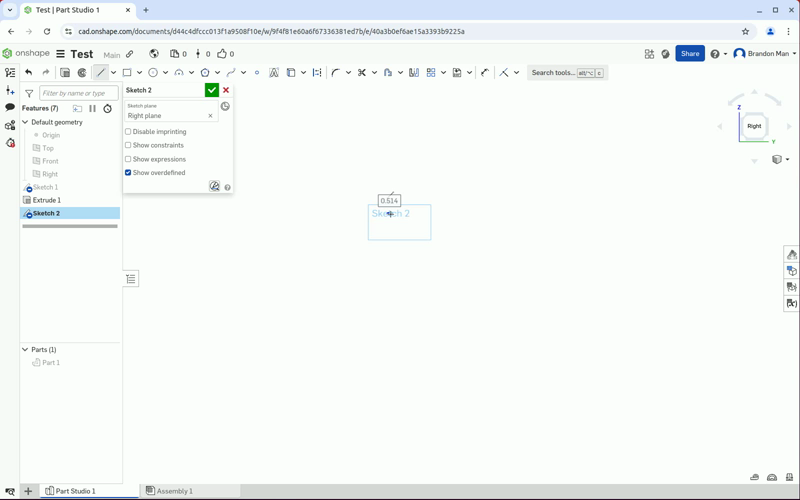
key_down(shift)
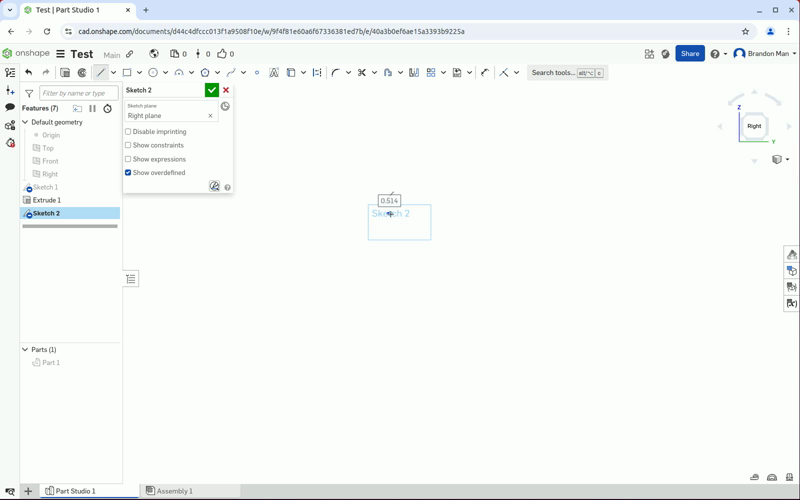
mouse_move(420, 213)
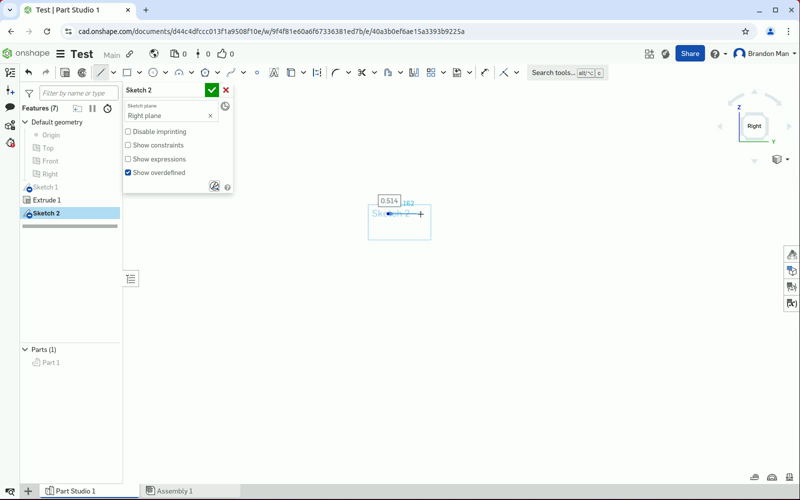
mouse_move(390, 189)
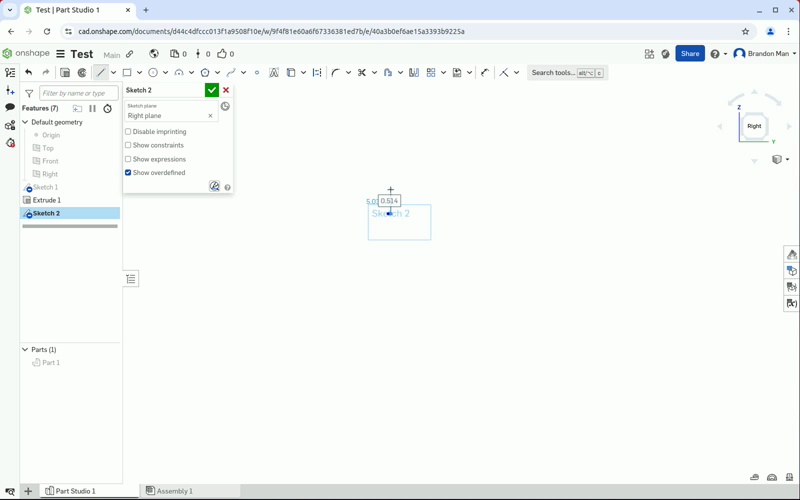
click(390, 189)
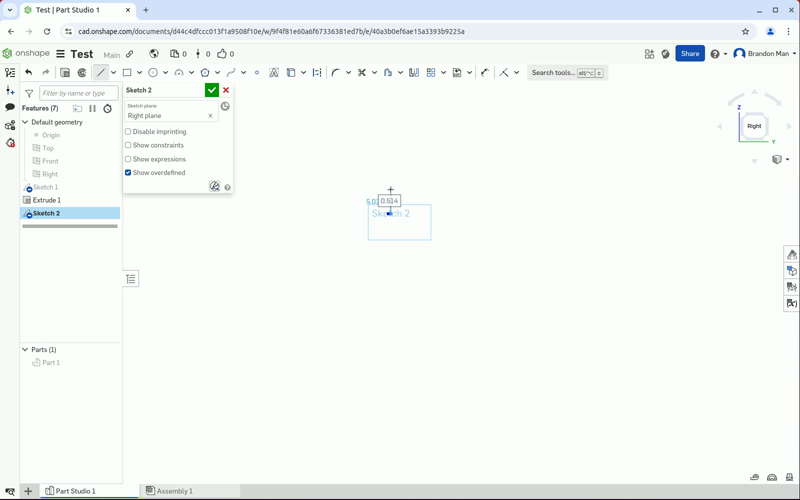
key_up(shift)
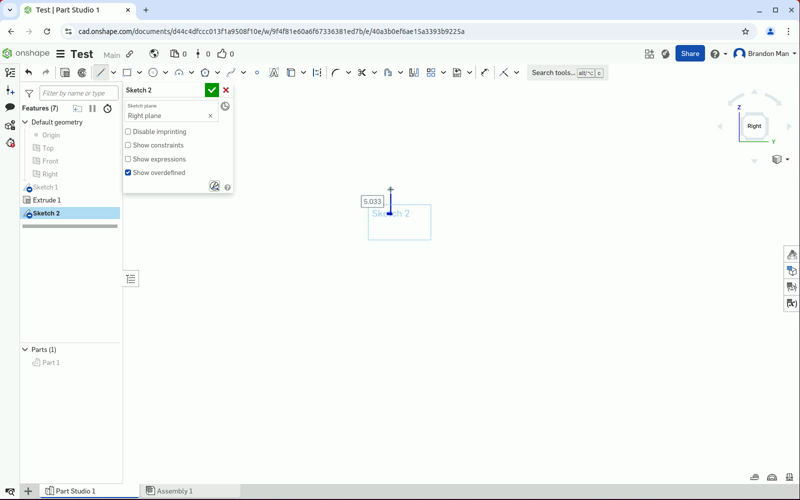
key_down(shift)
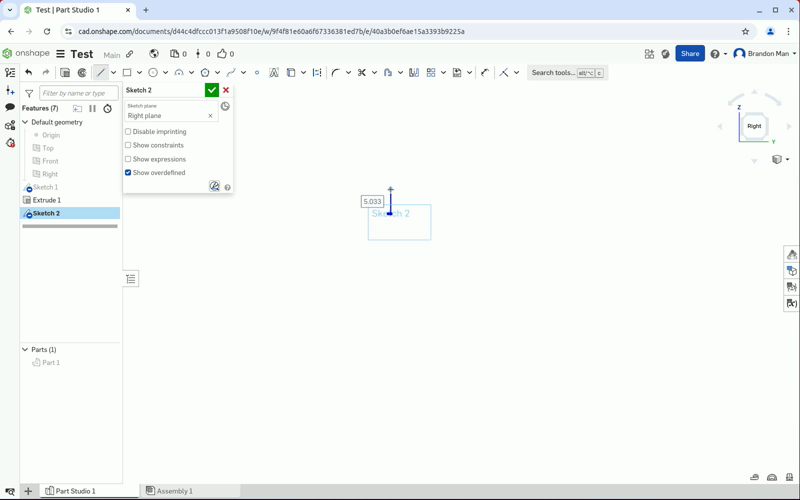
mouse_move(420, 189)
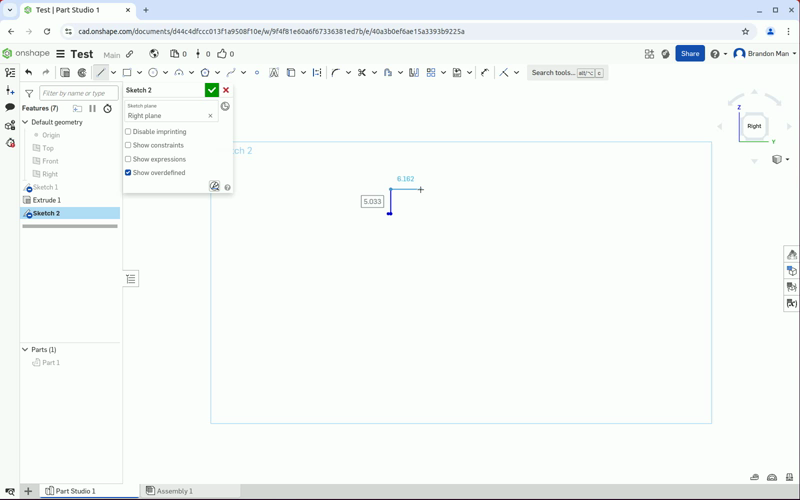
mouse_move(388, 189)
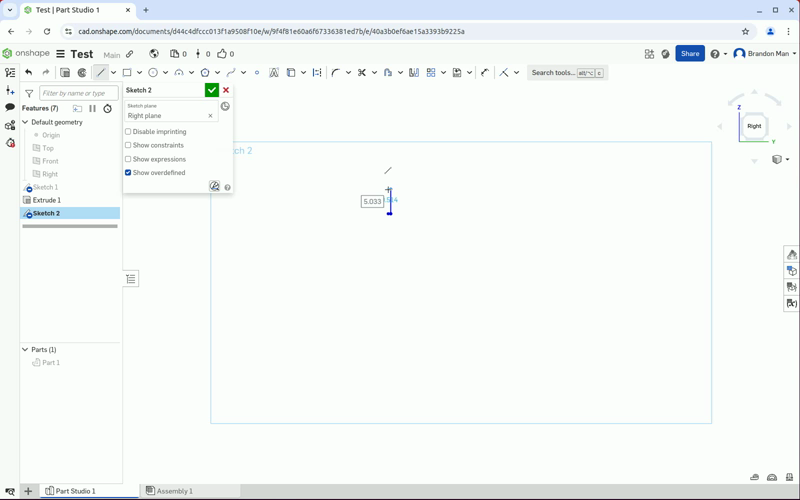
scroll(6)
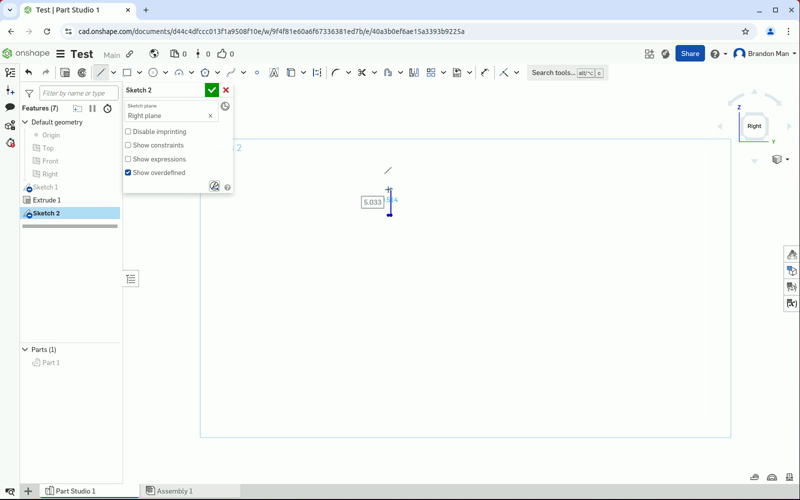
scroll(6)
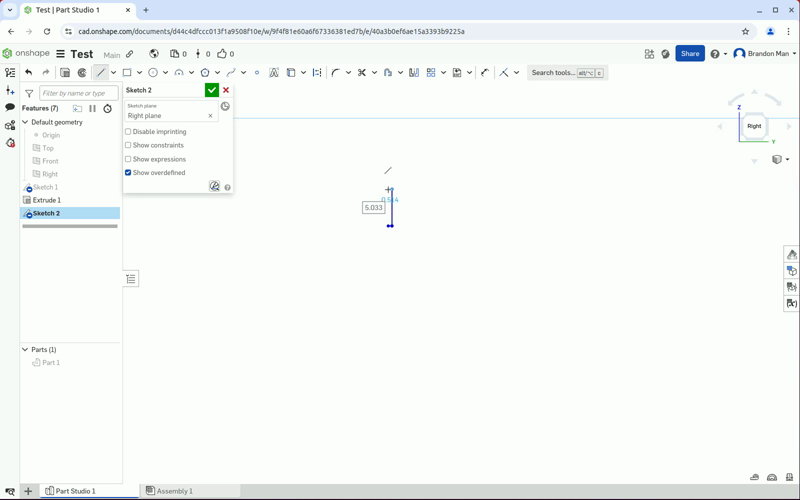
scroll(6)
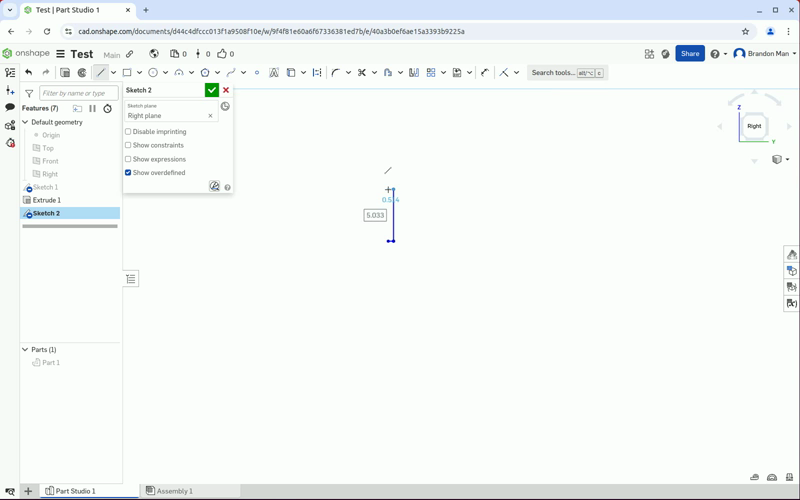
scroll(6)
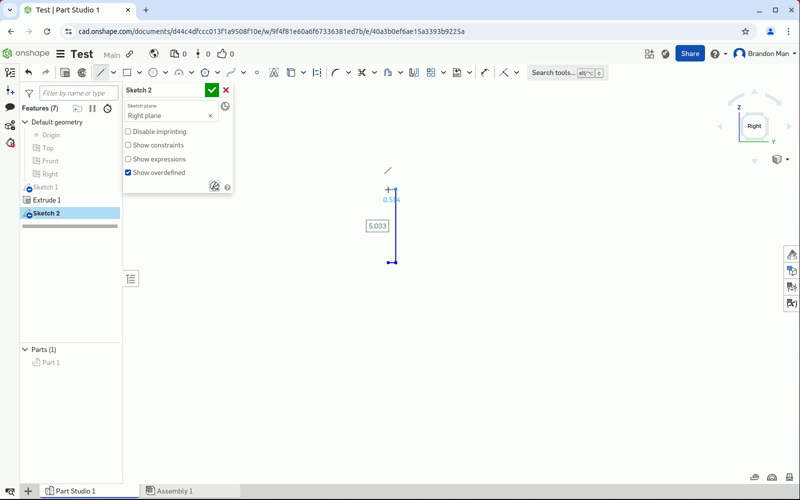
scroll(6)
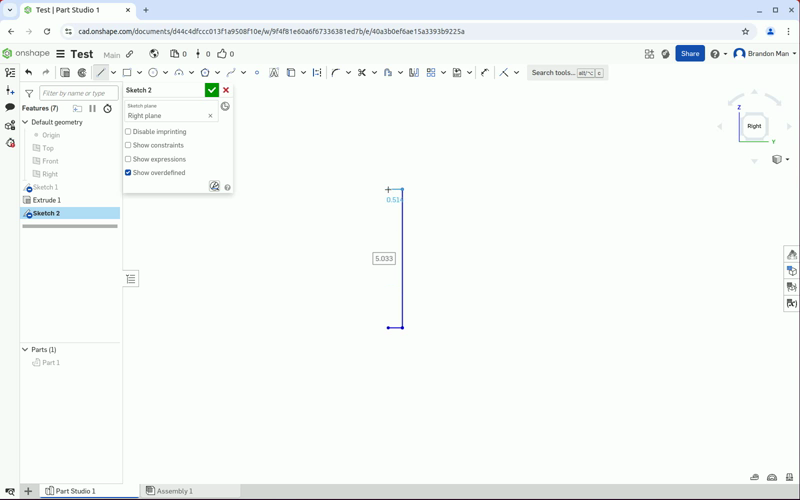
scroll(6)
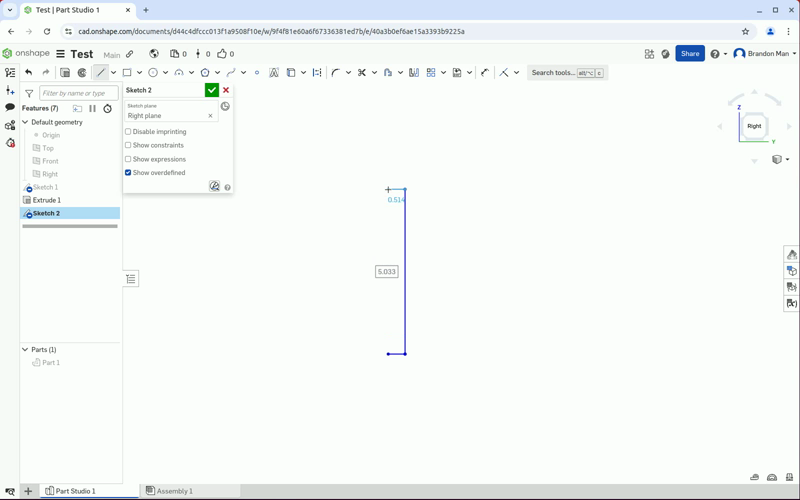
scroll(6)
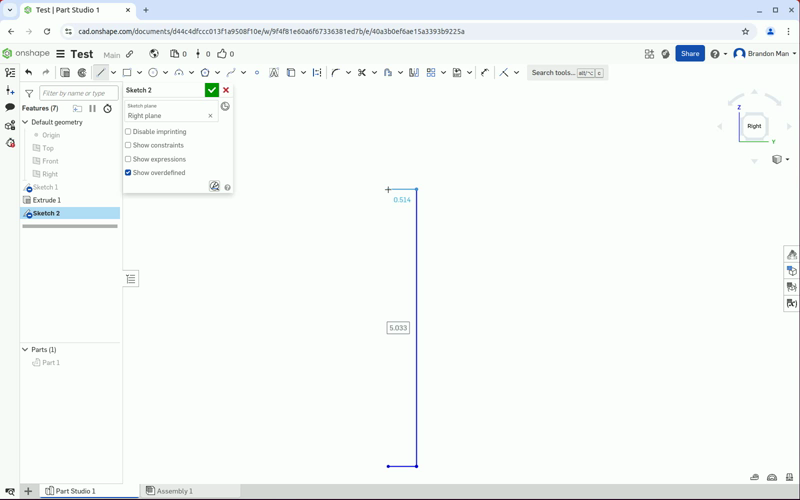
click(388, 189)
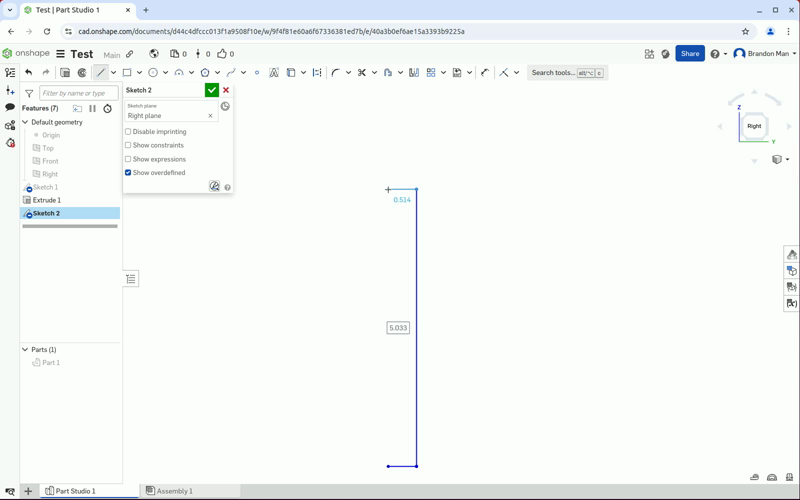
scroll(-6)
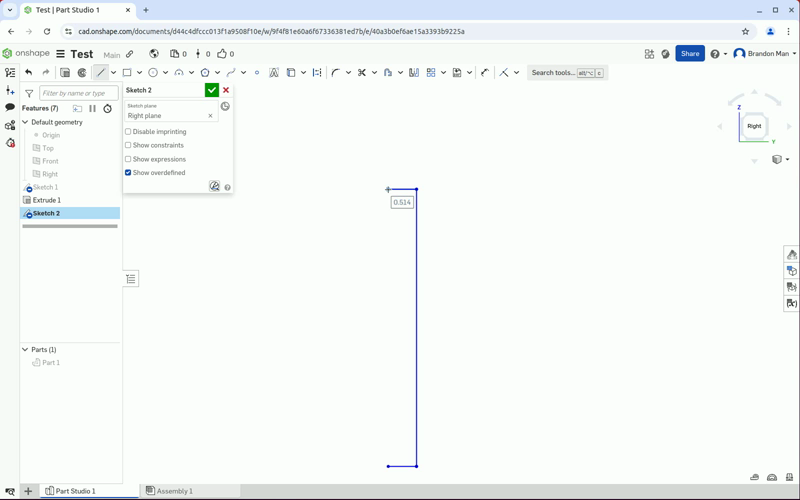
scroll(-6)
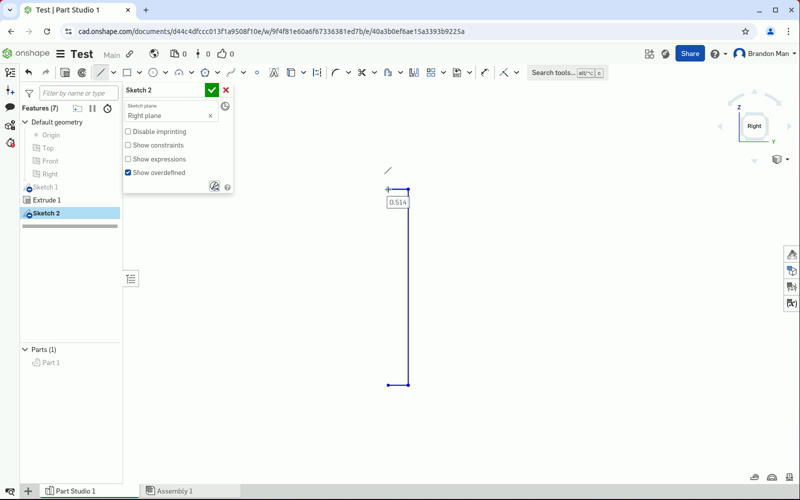
scroll(-6)
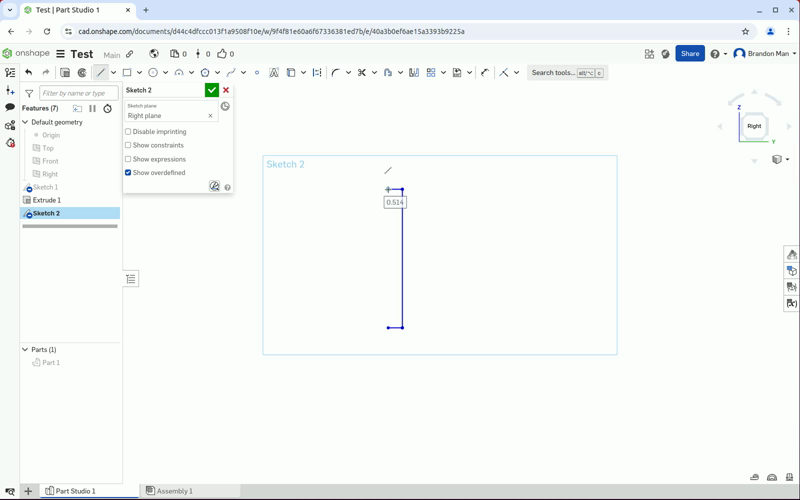
scroll(-6)
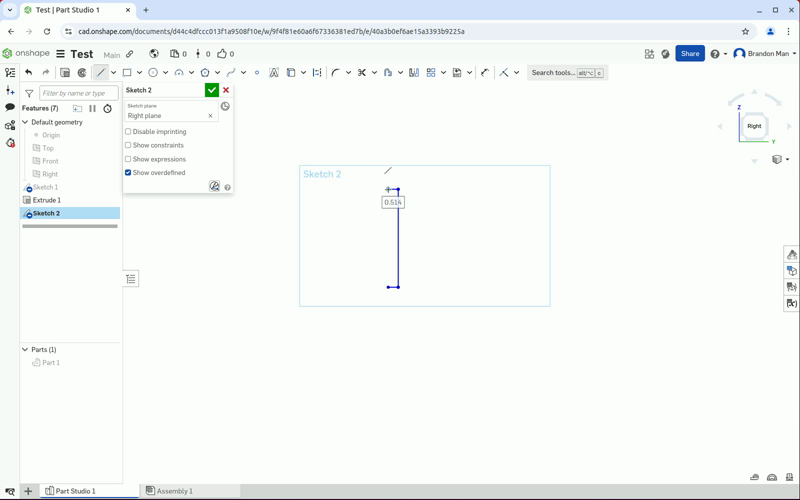
scroll(-6)
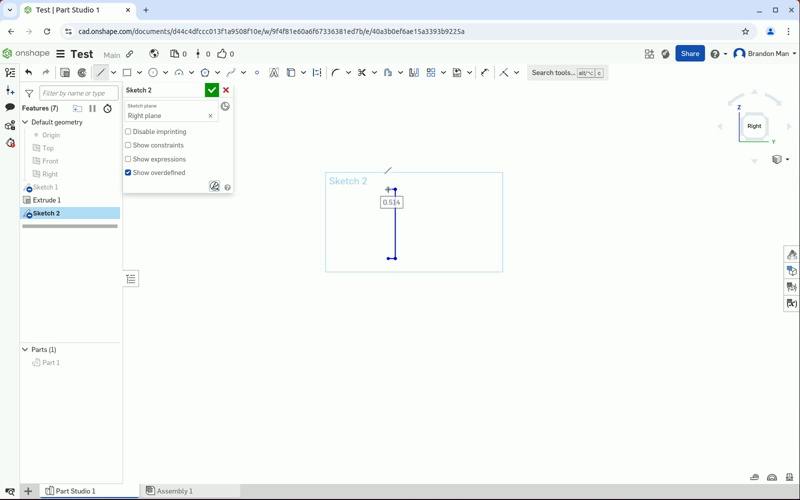
scroll(-6)
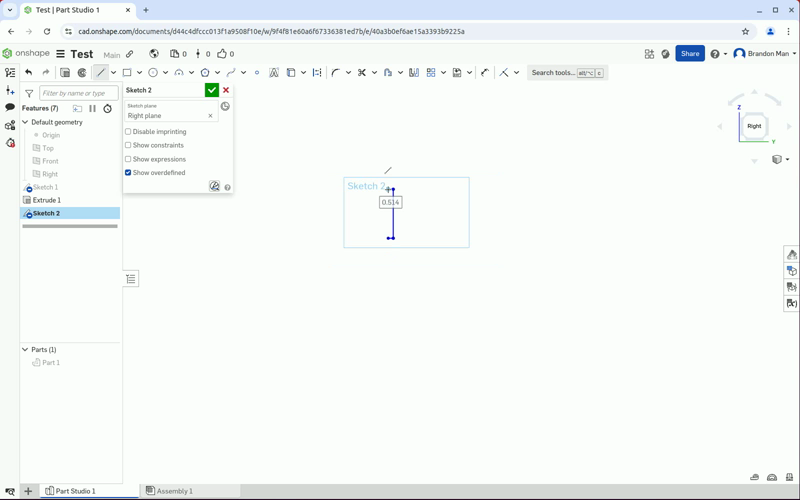
scroll(-6)
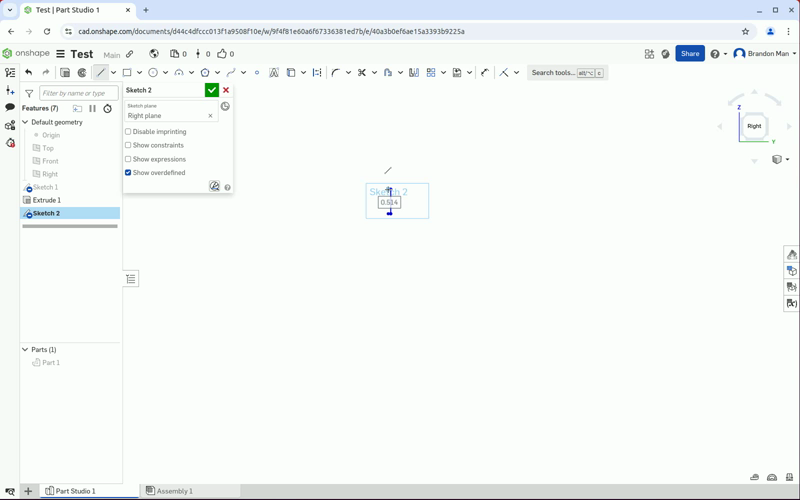
key_up(shift)
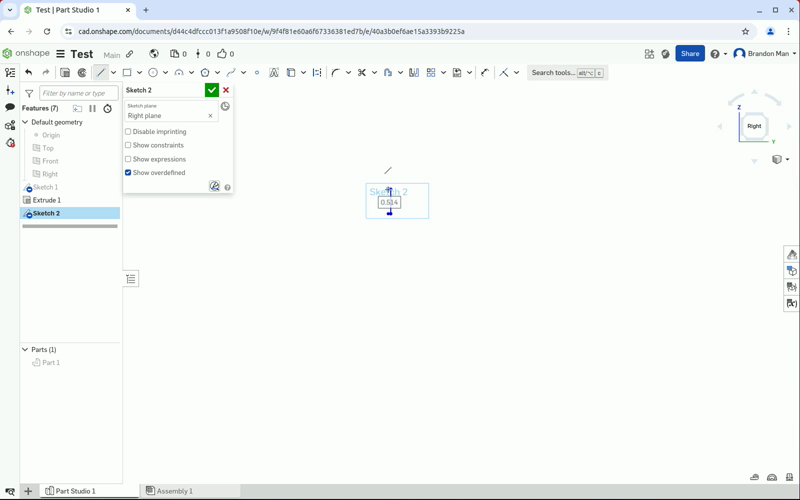
mouse_move(418, 189)
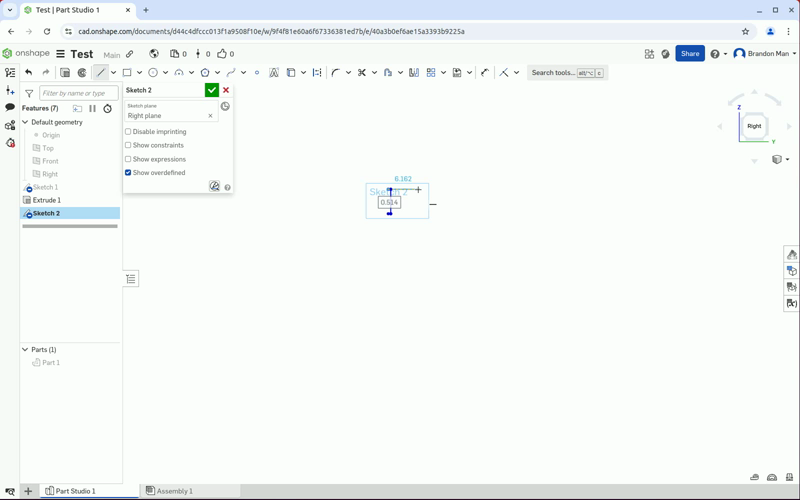
key_down(shift)
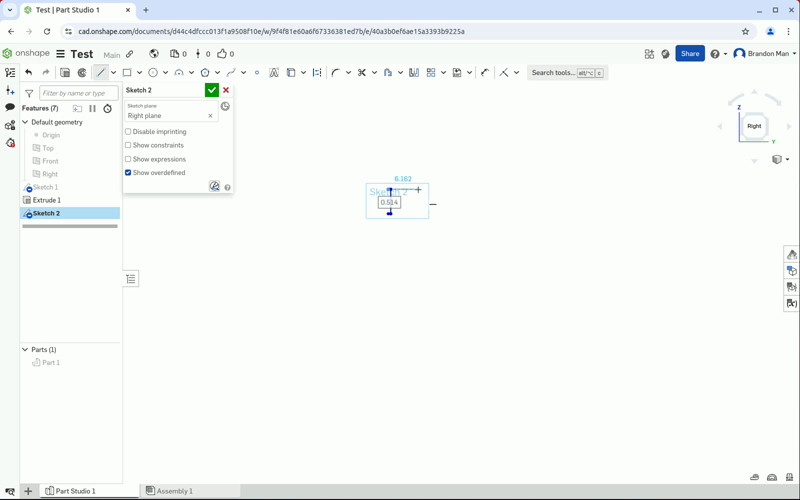
mouse_move(388, 213)
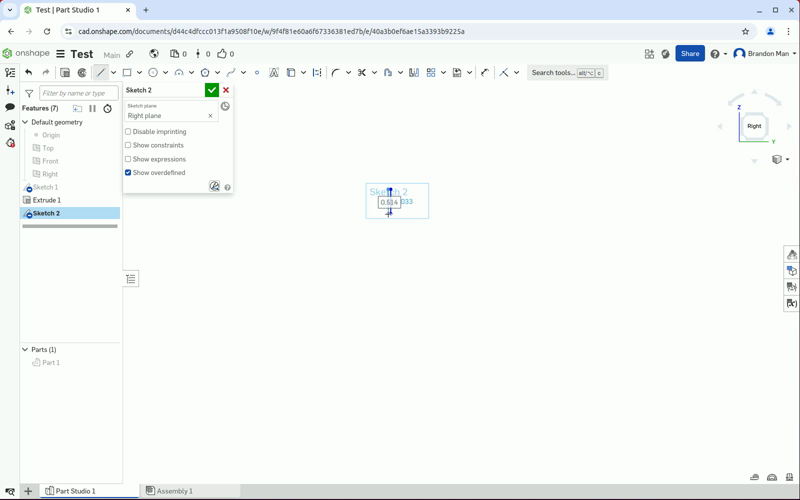
scroll(6)
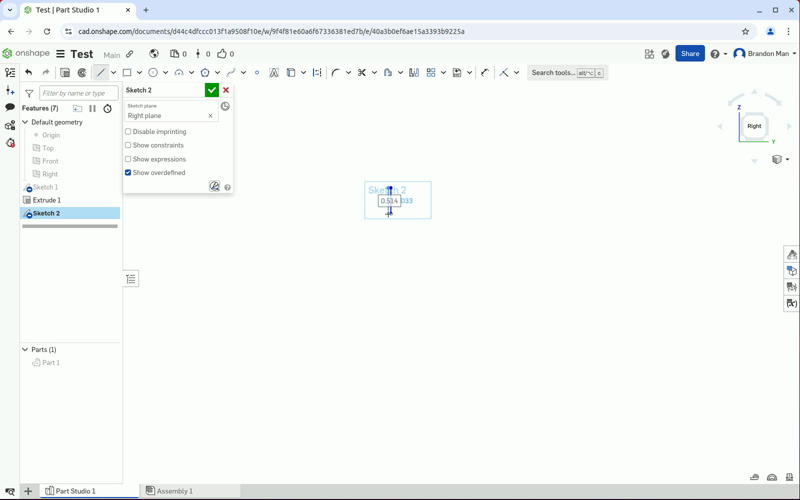
scroll(6)
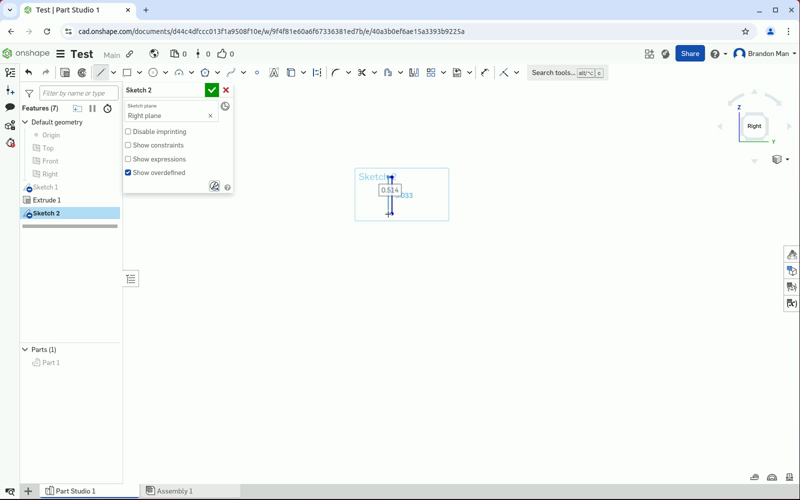
scroll(6)
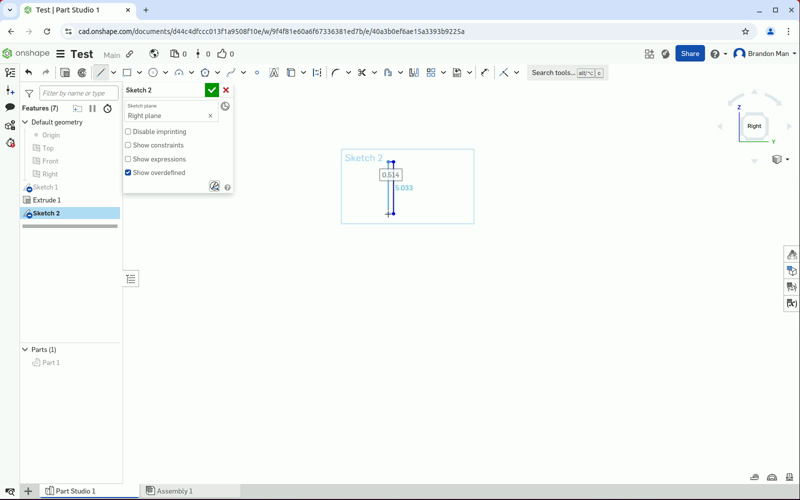
scroll(6)
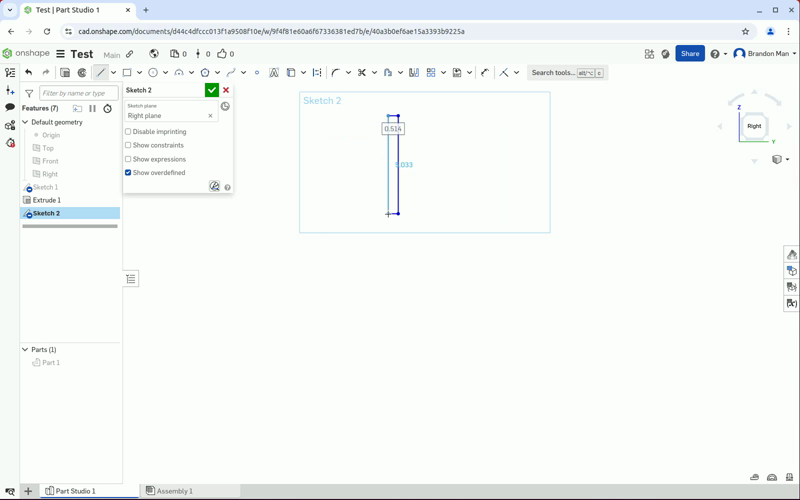
scroll(6)
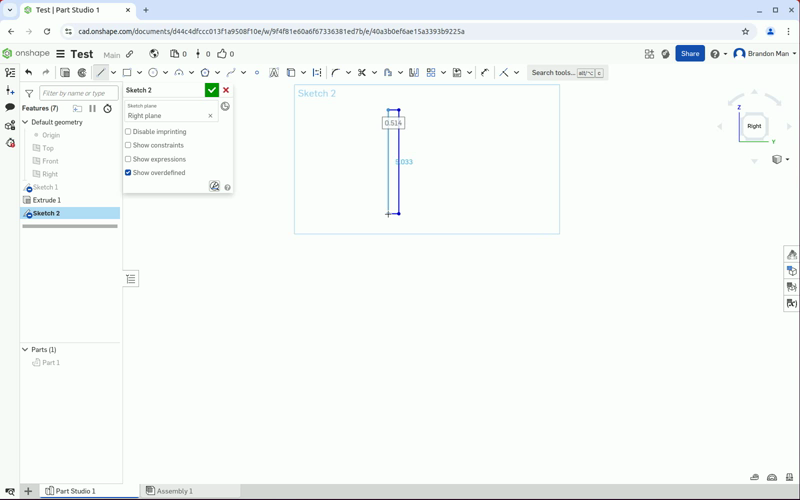
scroll(6)
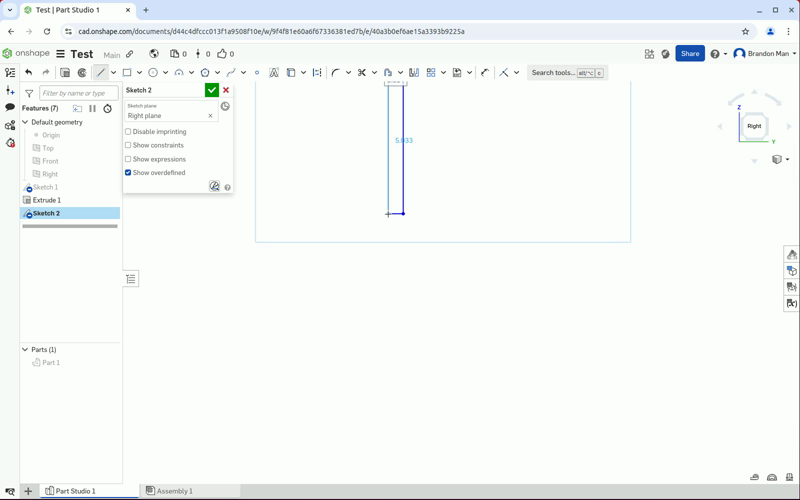
scroll(6)
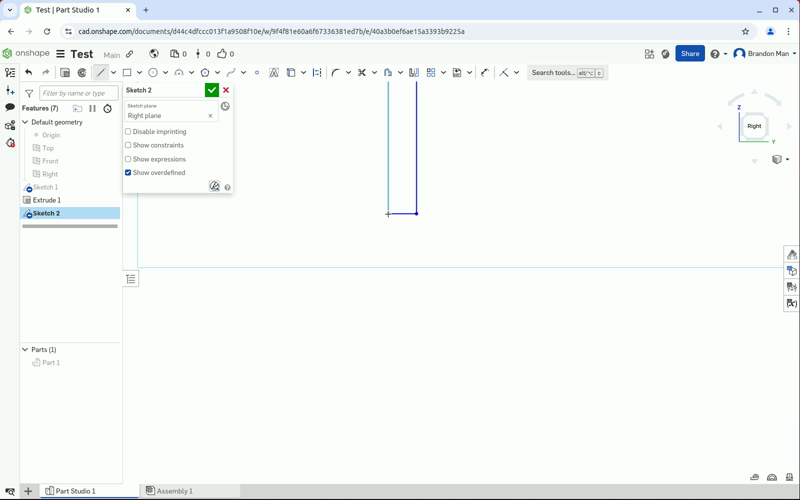
key_up(shift)
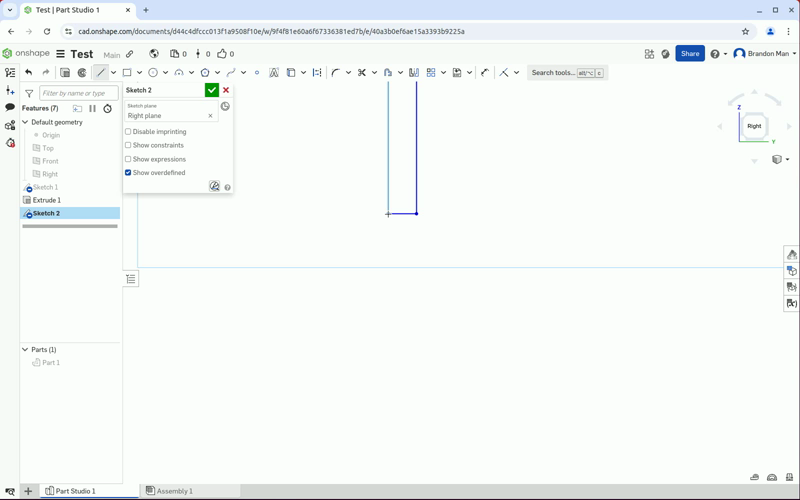
click(388, 213)
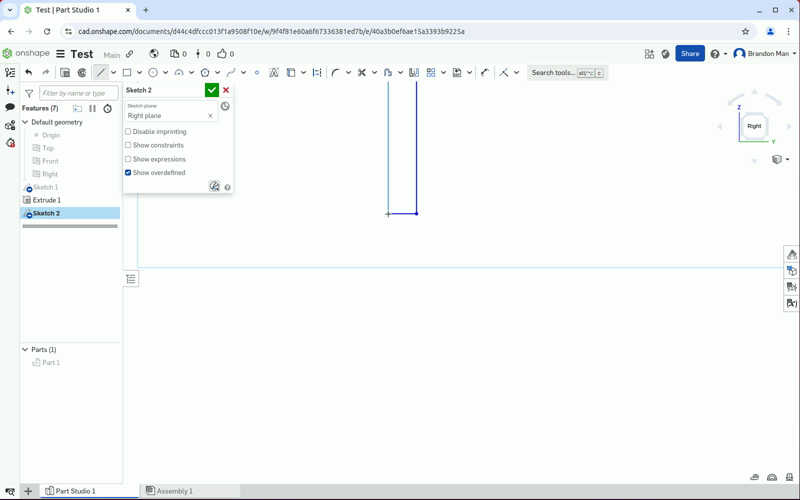
scroll(-6)
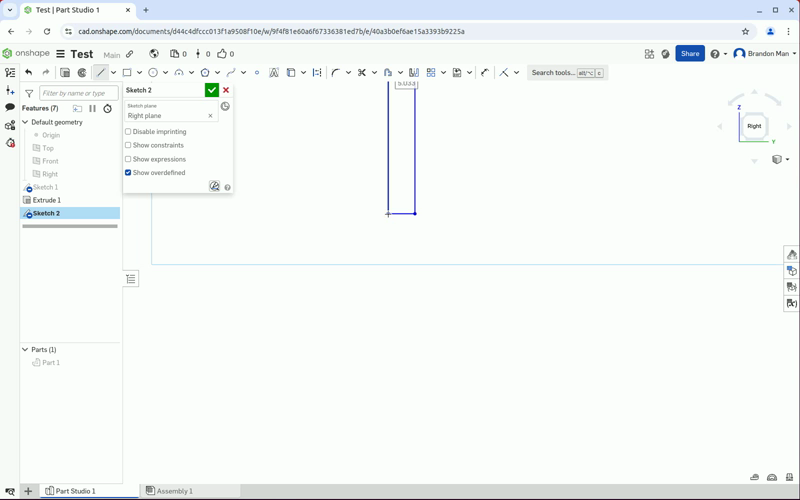
scroll(-6)
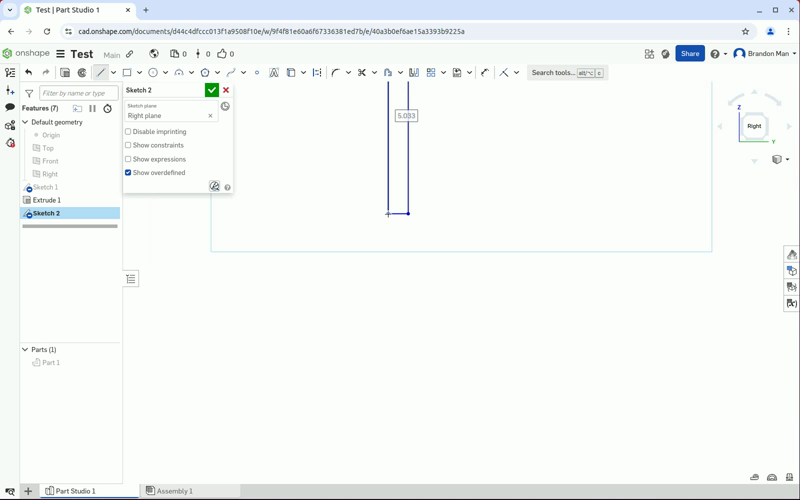
scroll(-6)
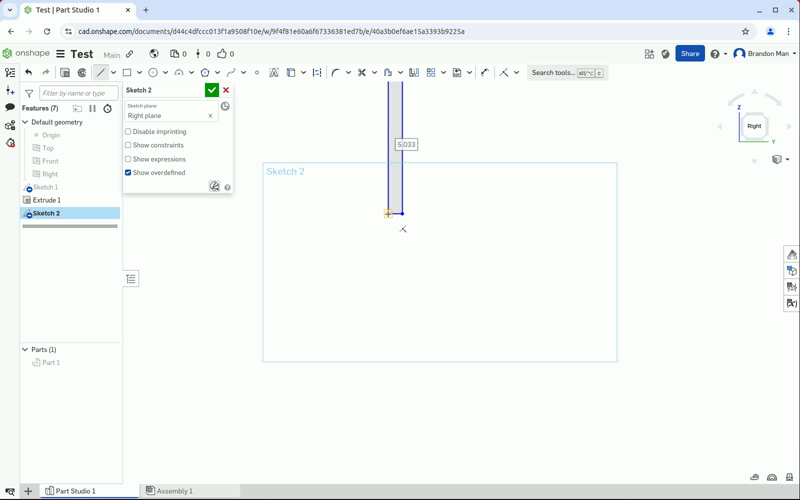
scroll(-6)
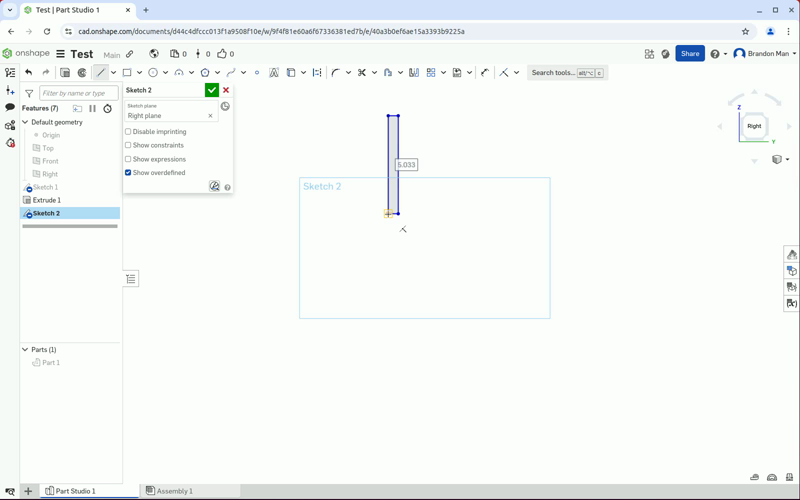
scroll(-6)
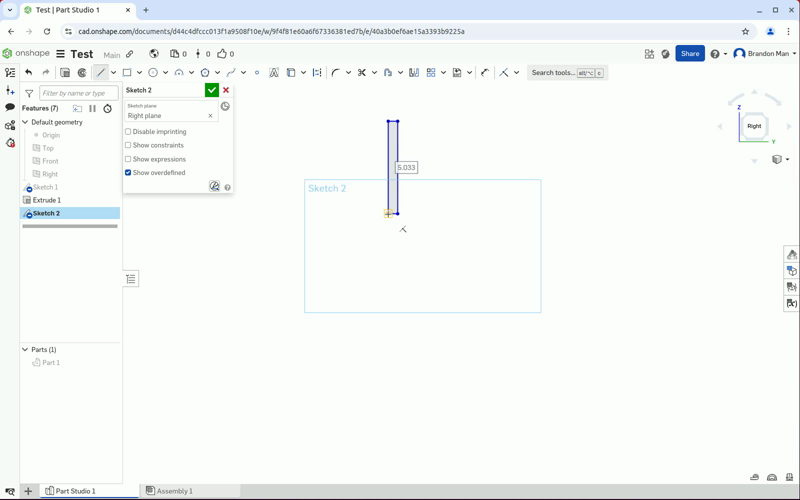
scroll(-6)
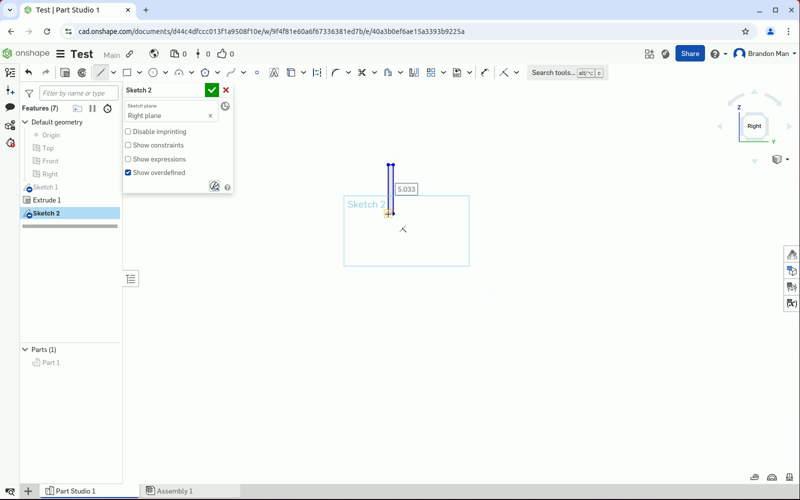
scroll(-6)
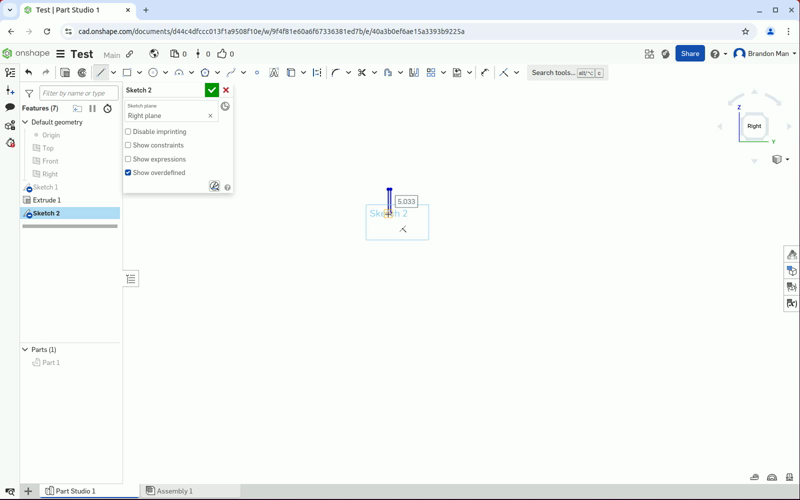
key(esc)
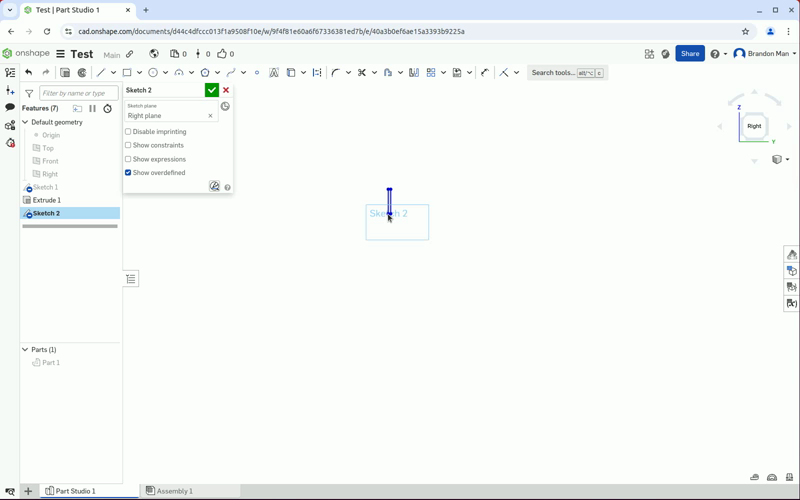
mouse_move(388, 207)
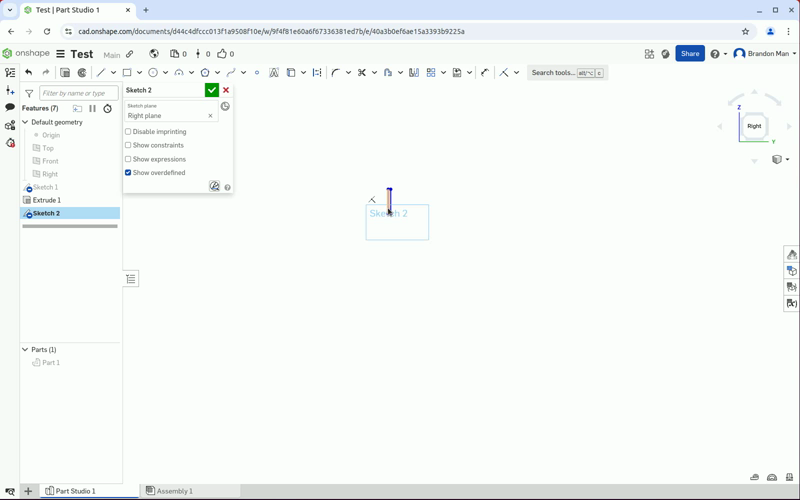
scroll(6)
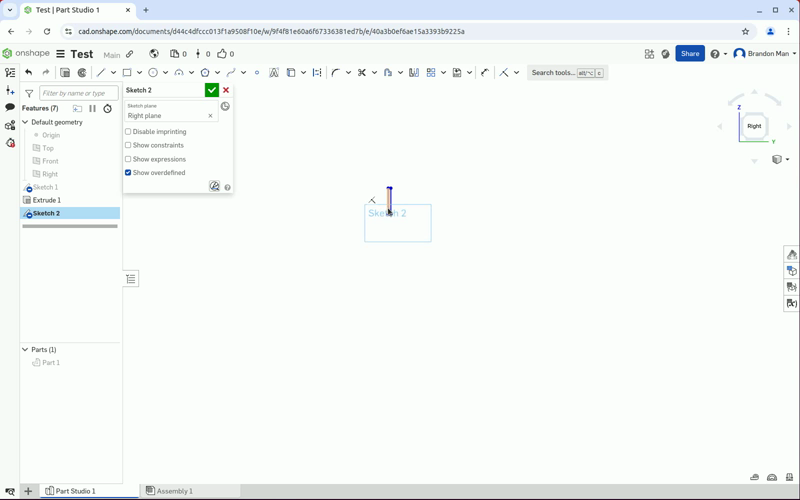
scroll(6)
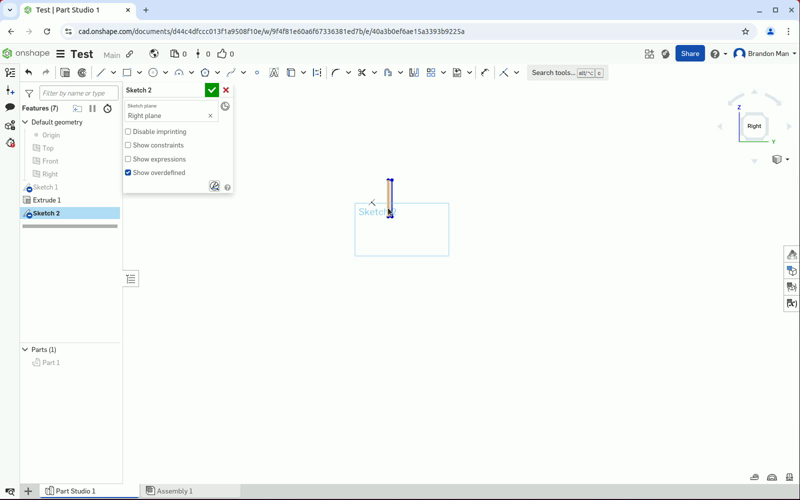
scroll(6)
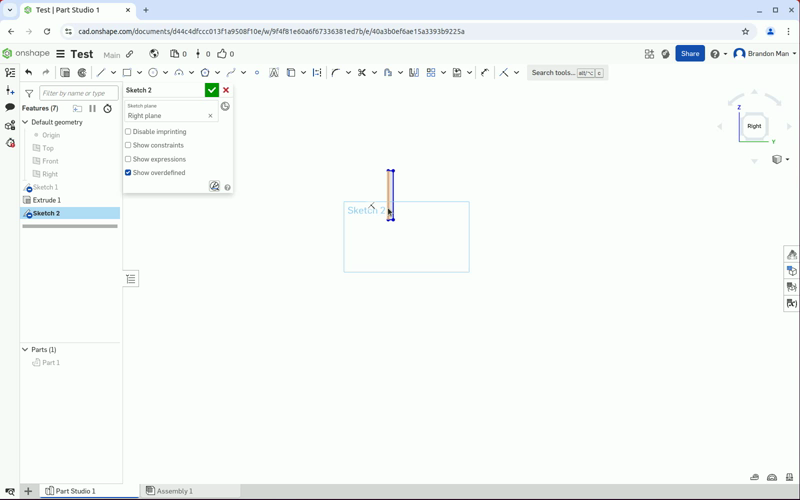
scroll(6)
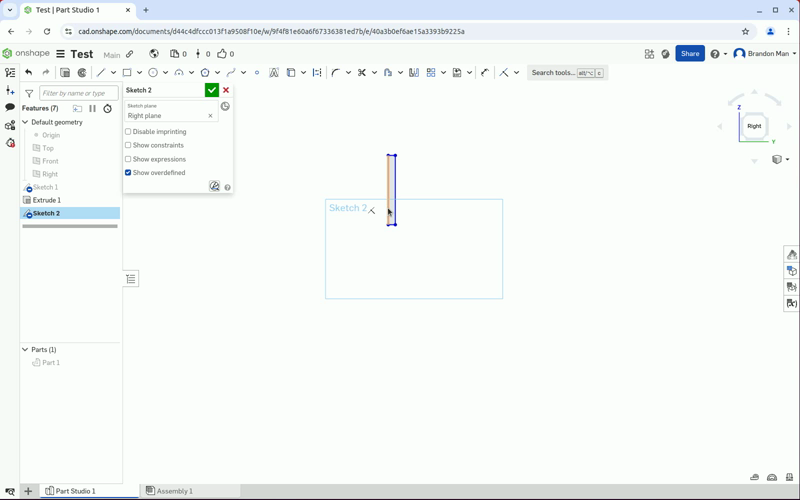
scroll(6)
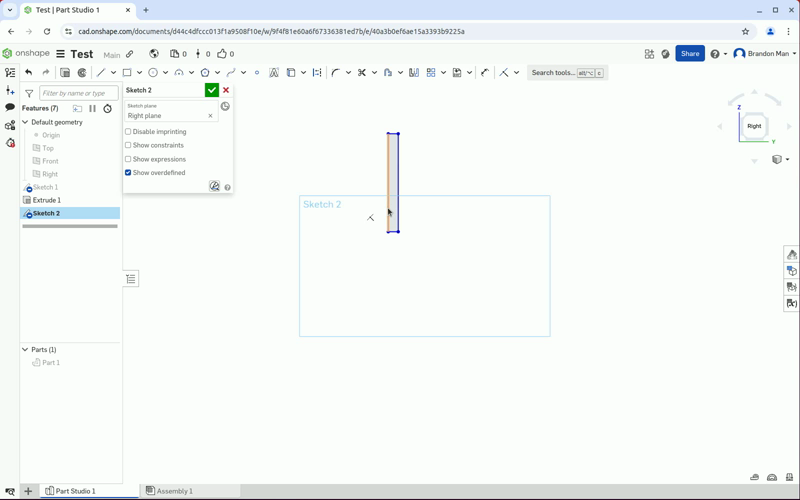
scroll(6)
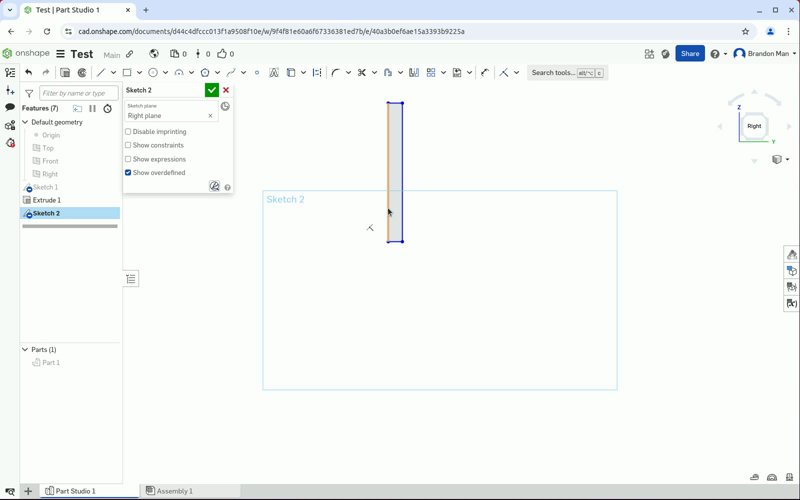
scroll(6)
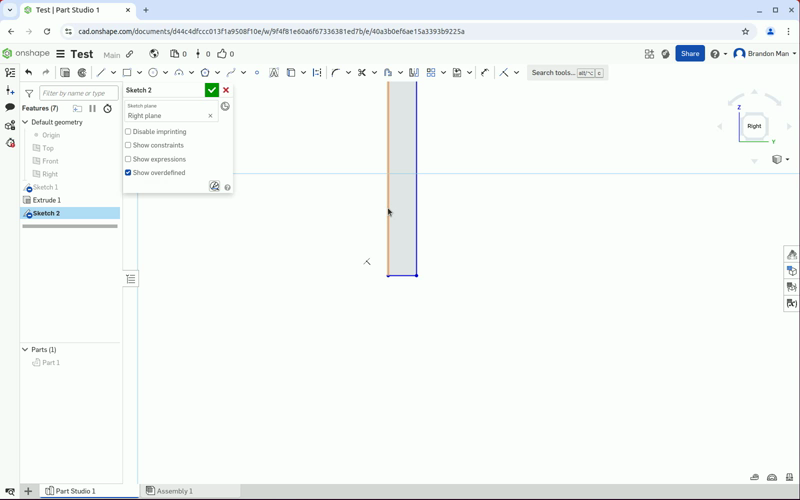
click(388, 207)
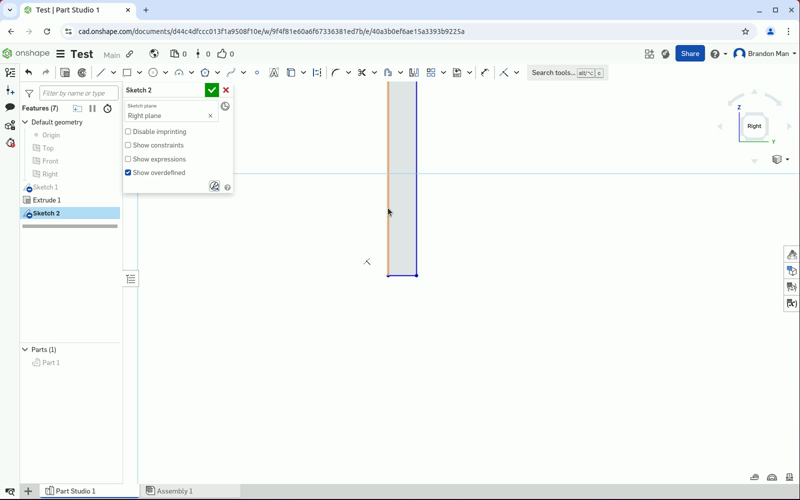
scroll(-6)
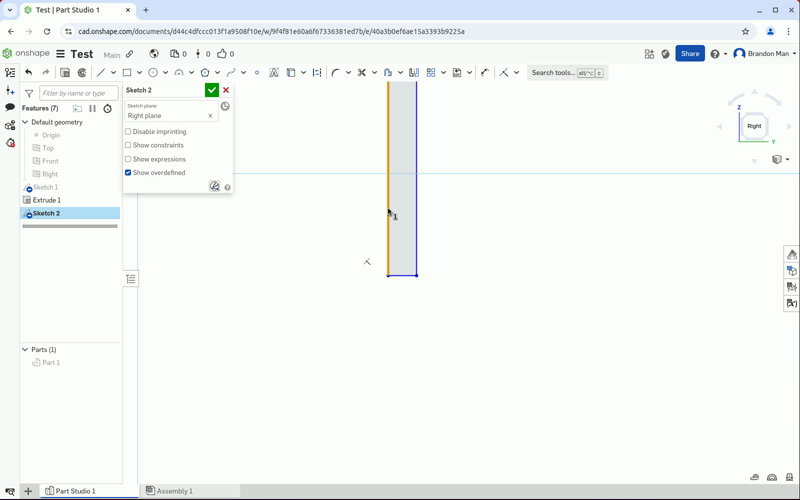
scroll(-6)
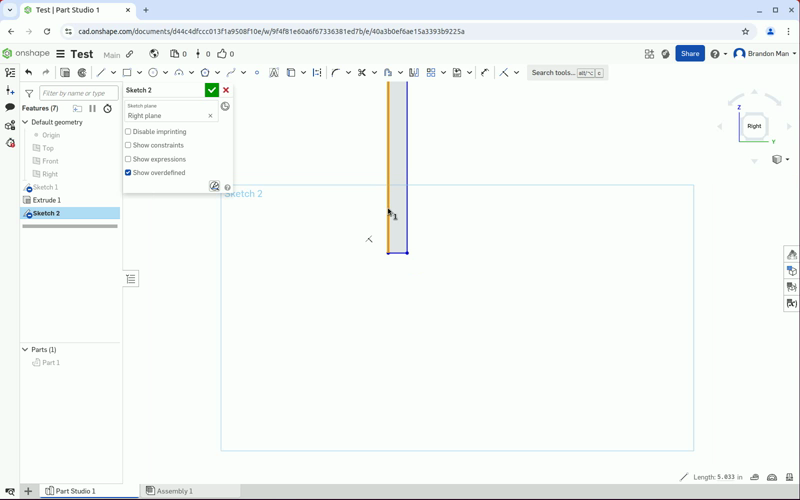
scroll(-6)
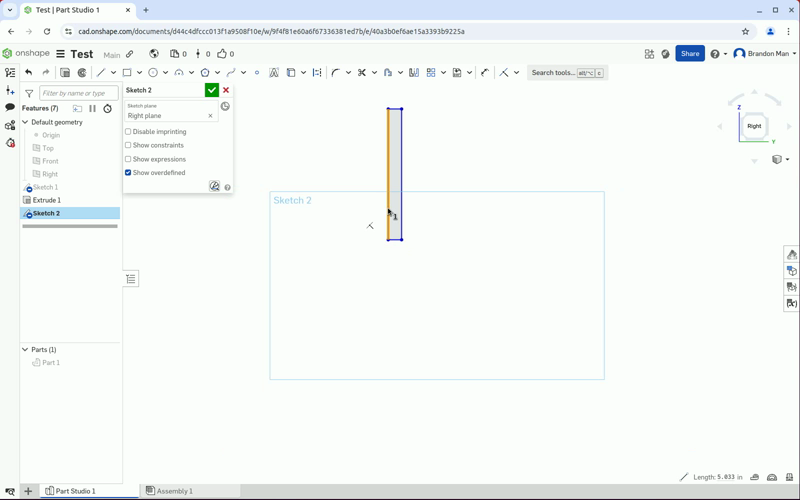
scroll(-6)
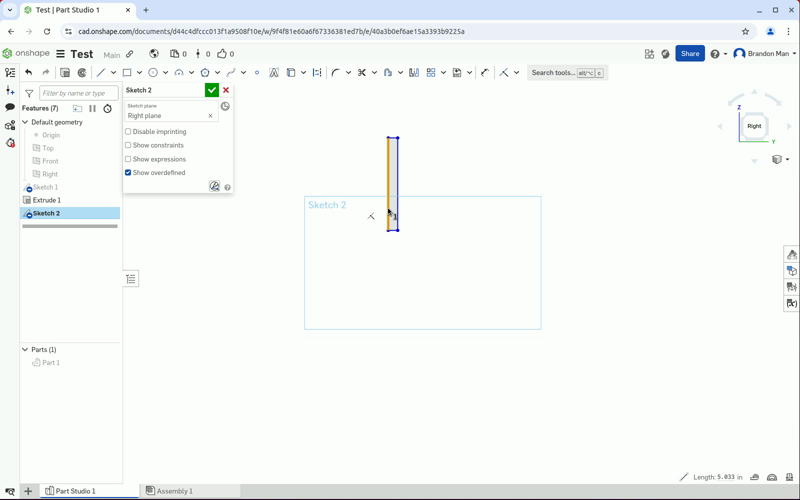
scroll(-6)
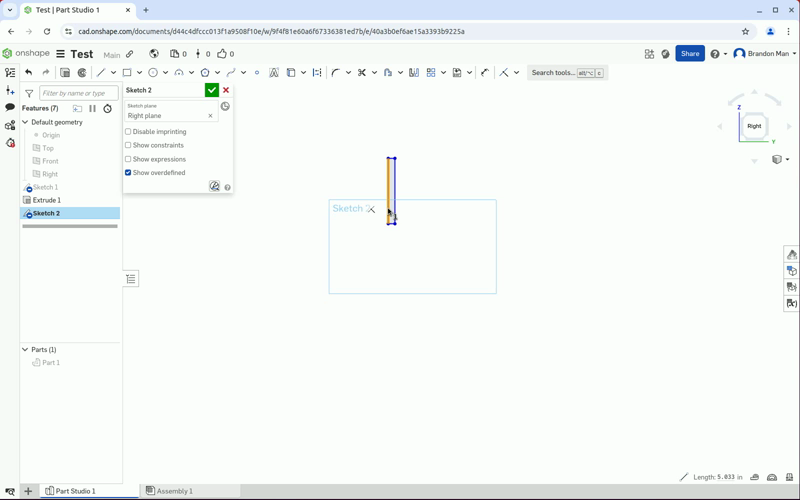
scroll(-6)
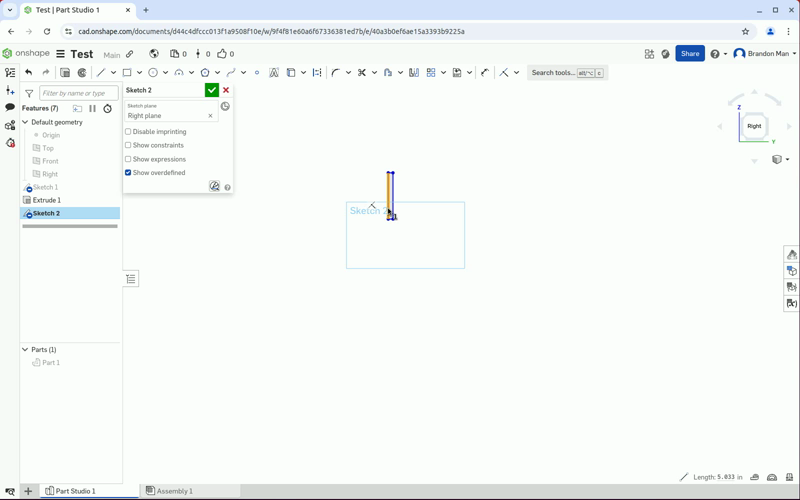
scroll(-6)
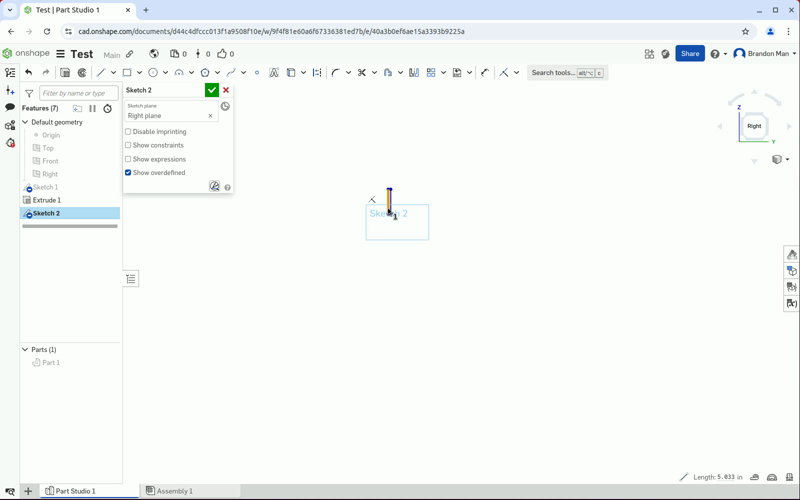
mouse_move(73, 352)
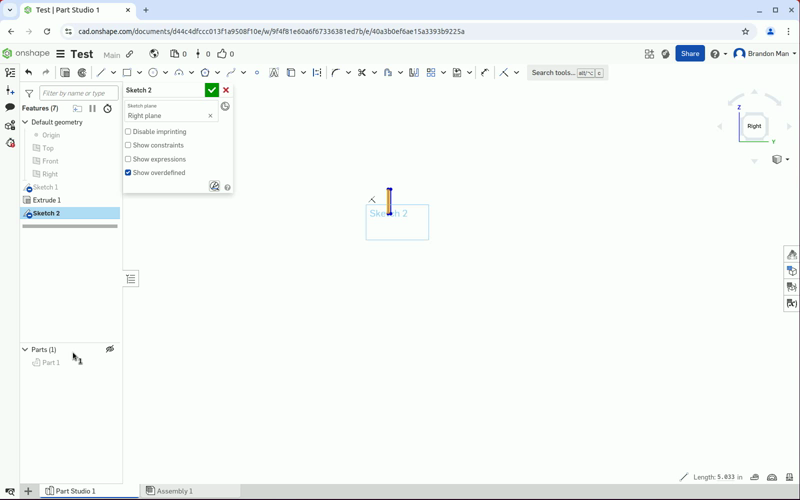
key(shift+y)
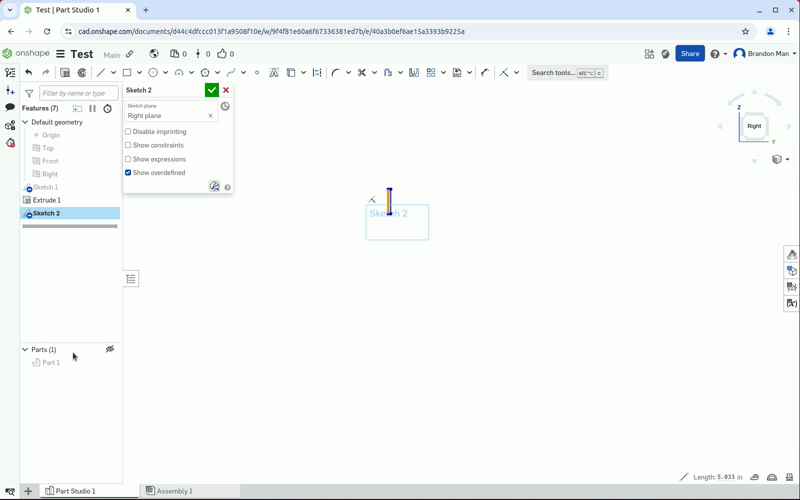
key(shift+e)
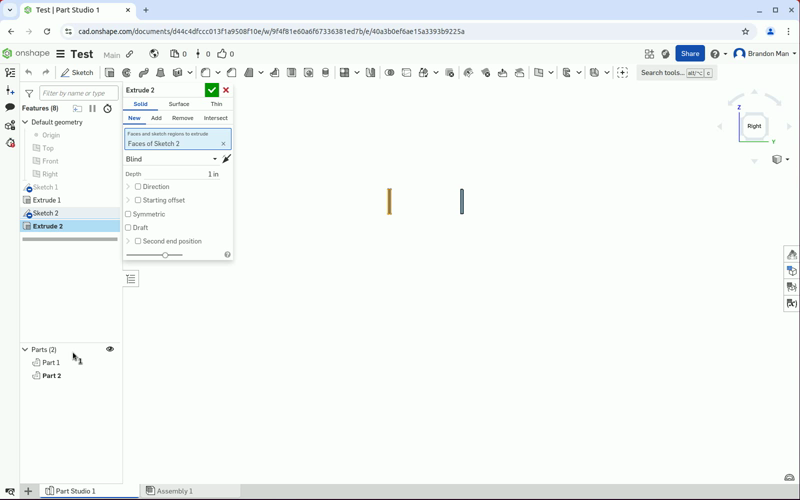
mouse_move(143, 106)
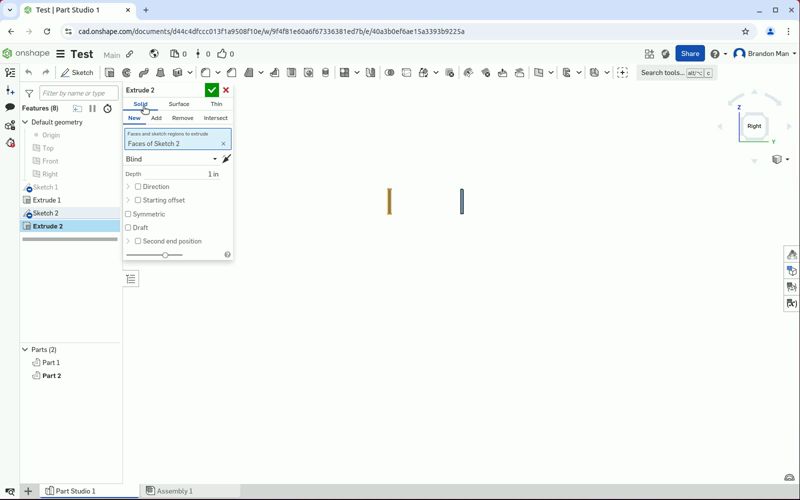
click(143, 106)
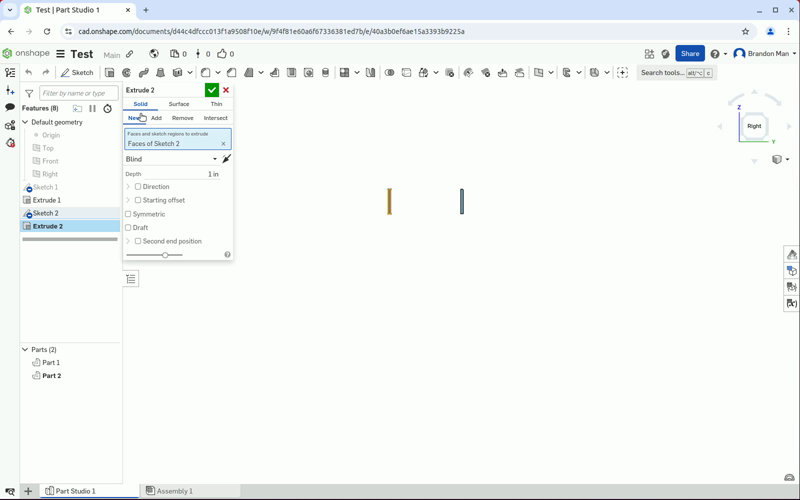
mouse_move(137, 120)
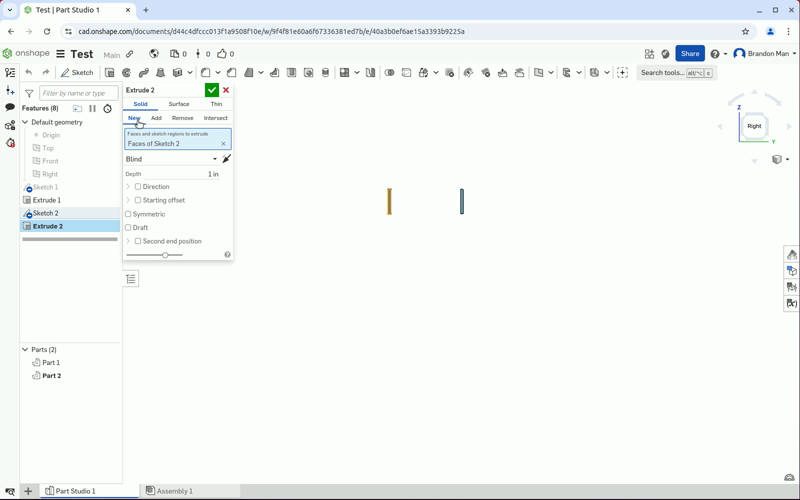
click(137, 120)
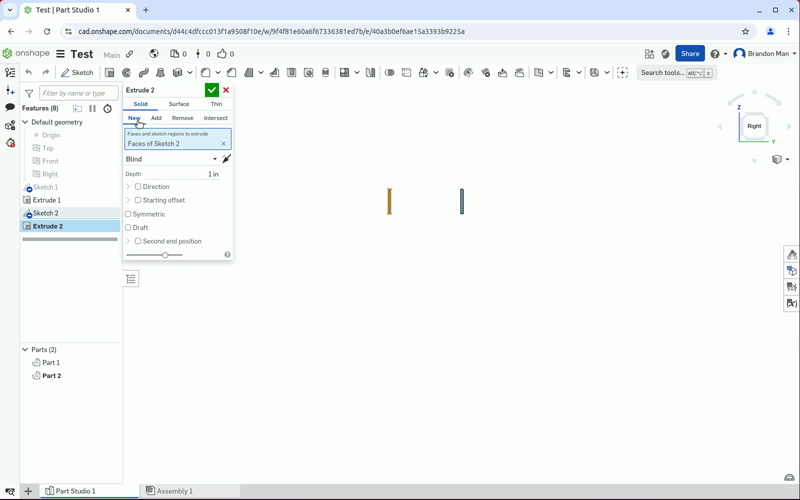
key(tab, 4)
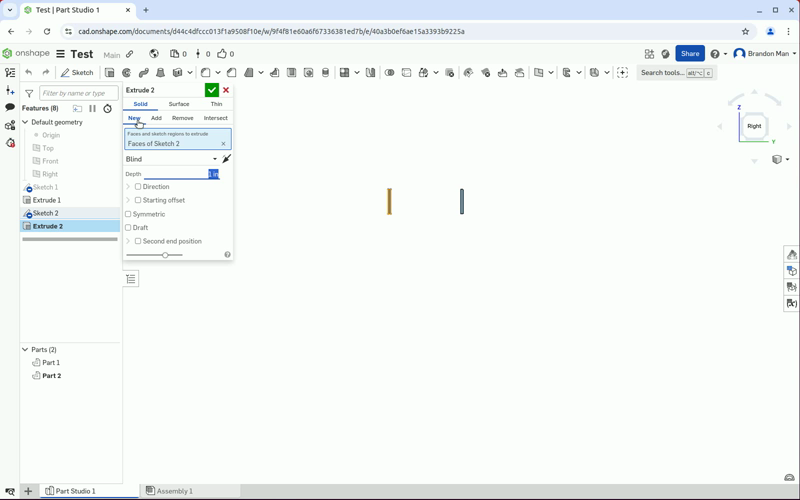
text(0.481)
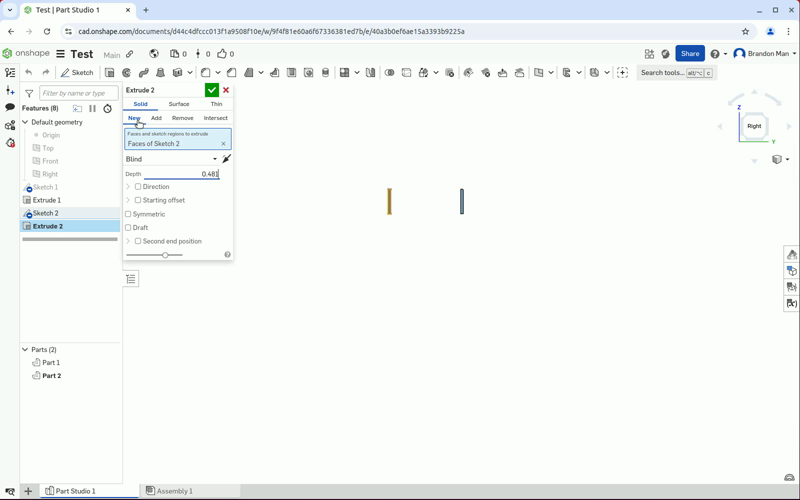
key(enter)
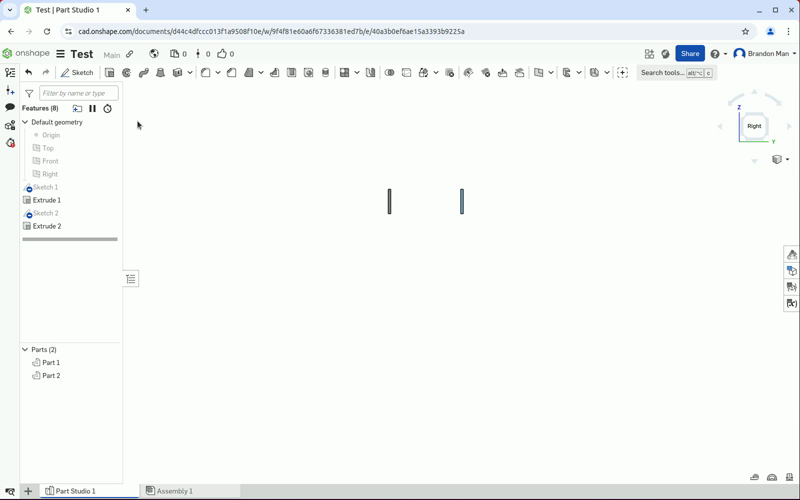
key(shift+h)
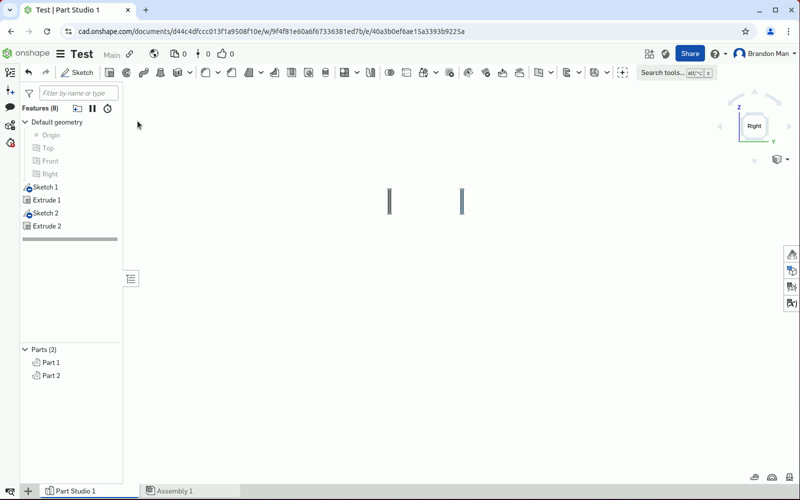
key(shift+h)
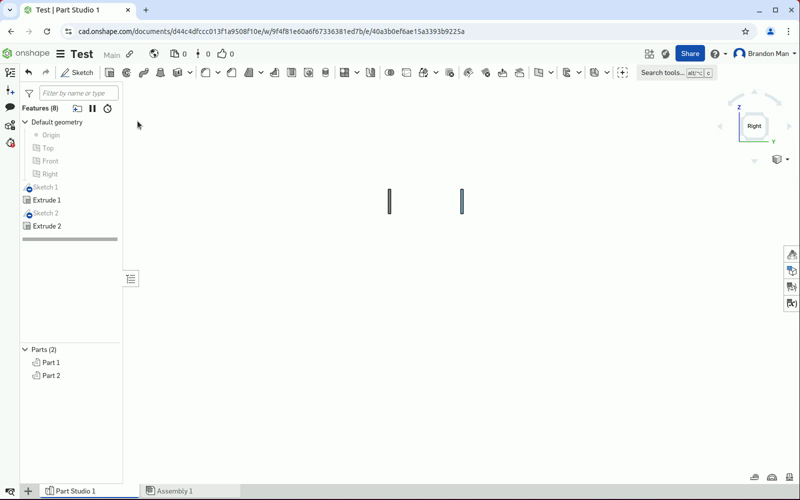
mouse_move(73, 189)
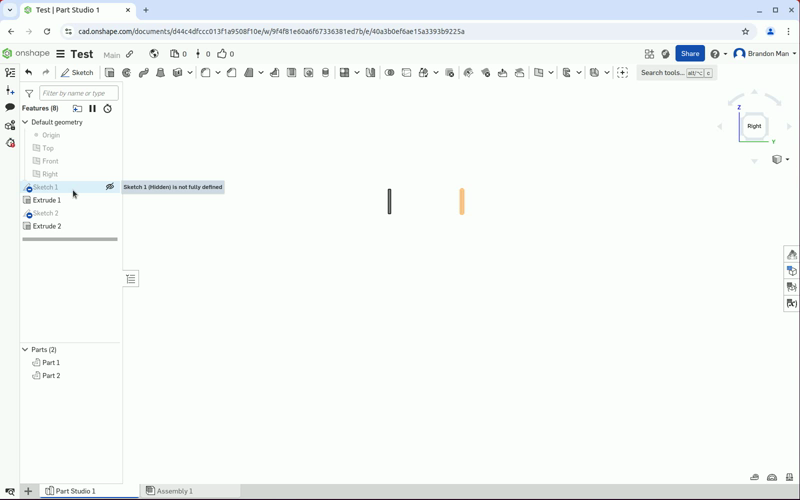
click(73, 189)
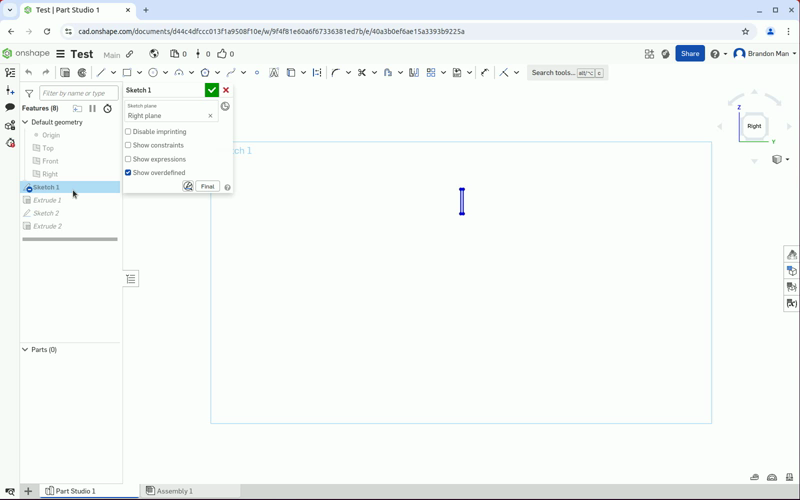
mouse_move(229, 92)
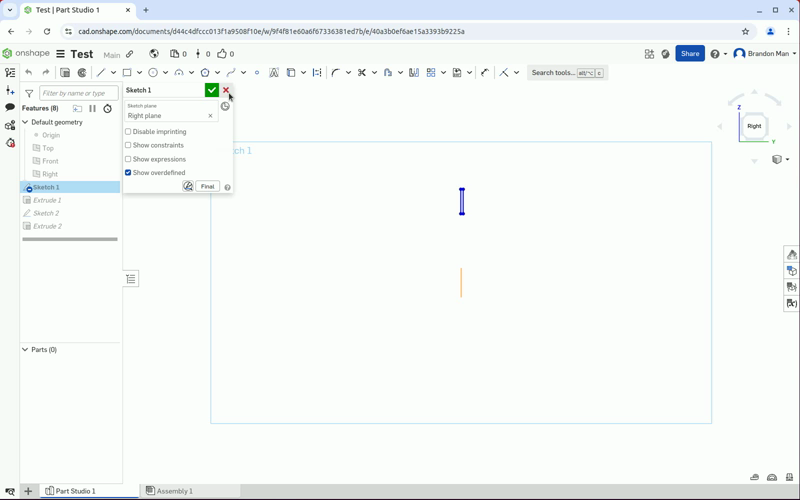
click(229, 92)
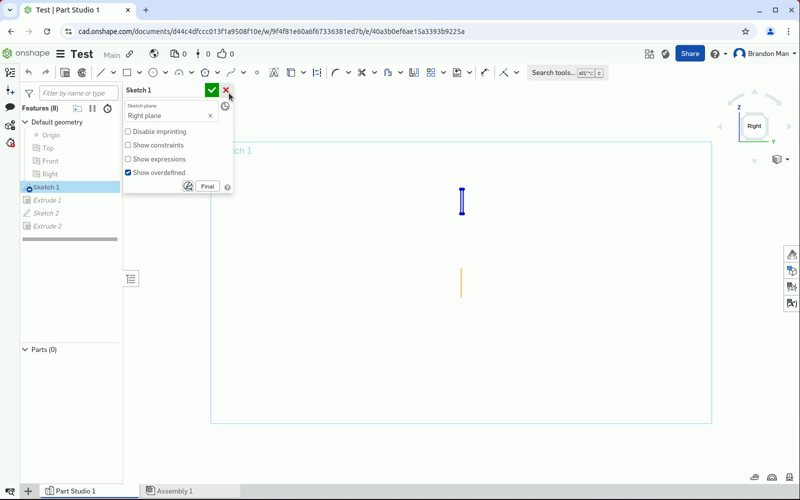
key(shift+s)
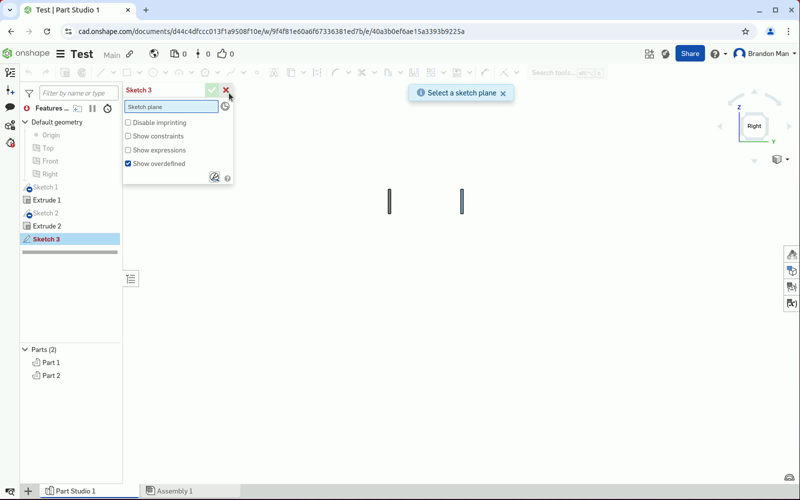
mouse_move(73, 176)
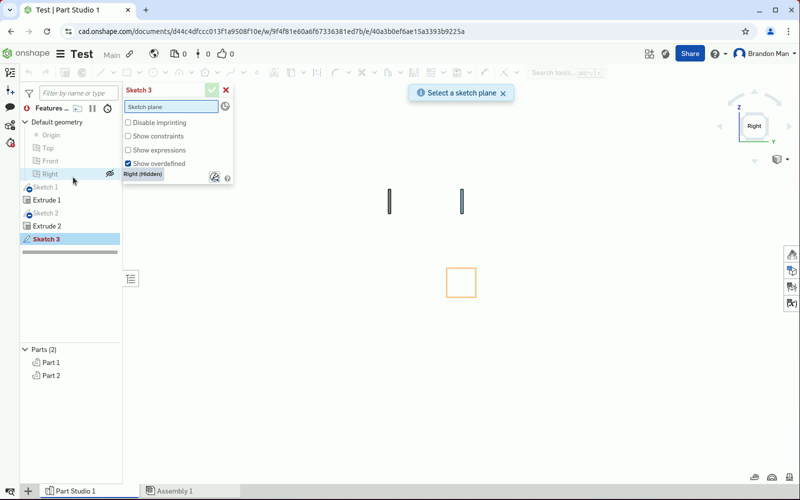
click(73, 176)
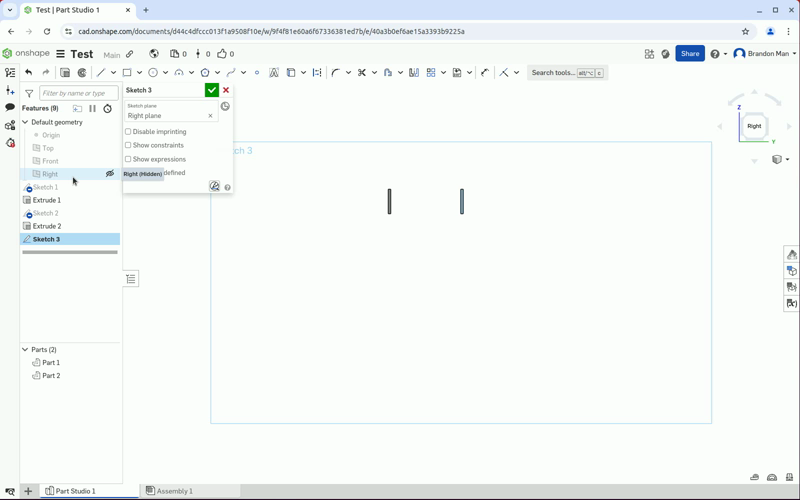
mouse_move(73, 352)
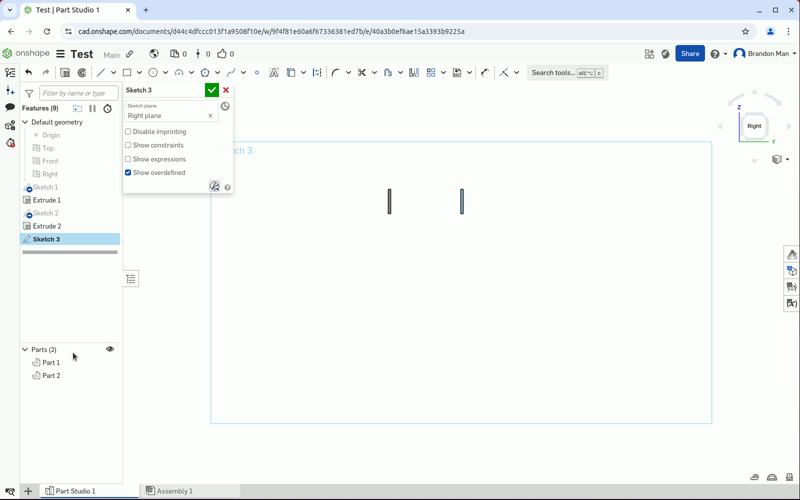
key(y)
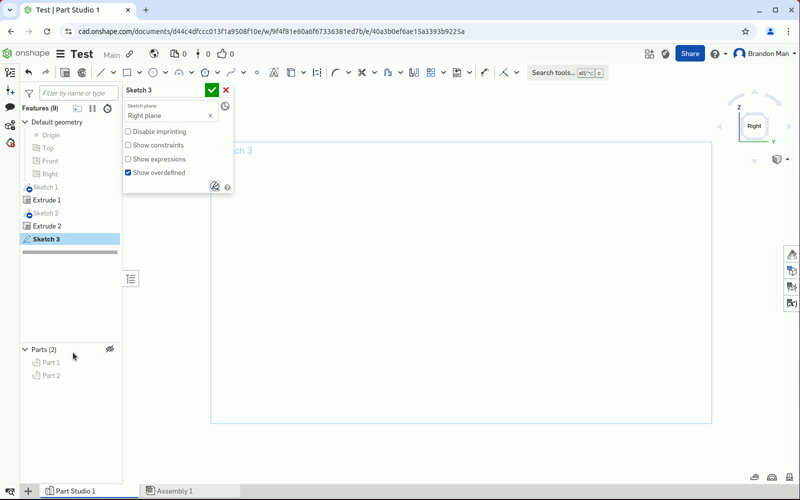
key(l)
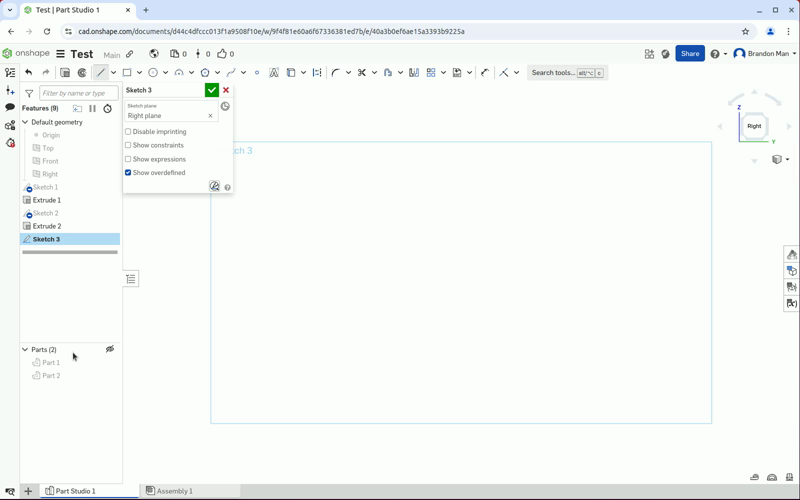
key_down(shift)
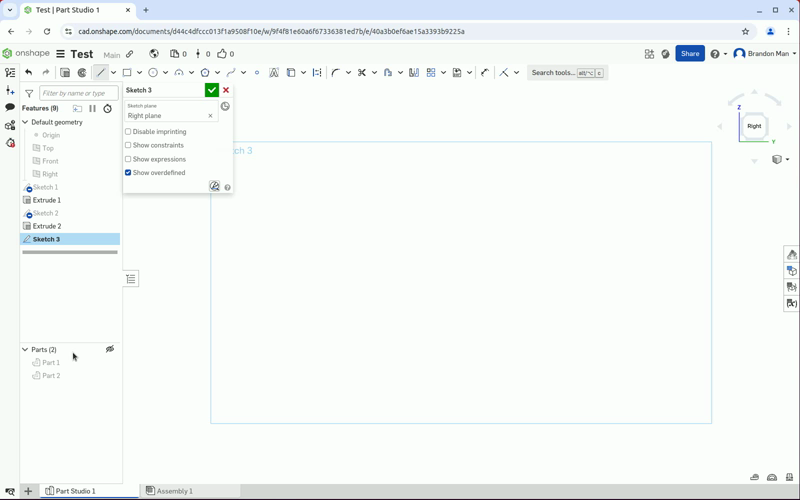
mouse_move(390, 282)
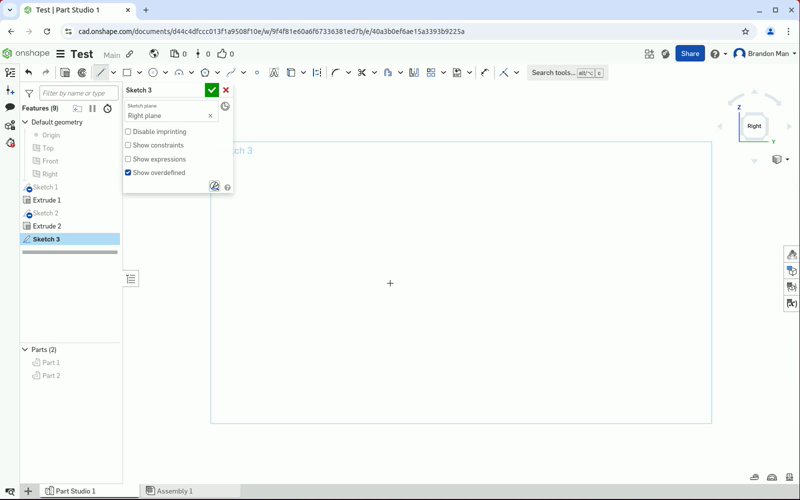
click(390, 282)
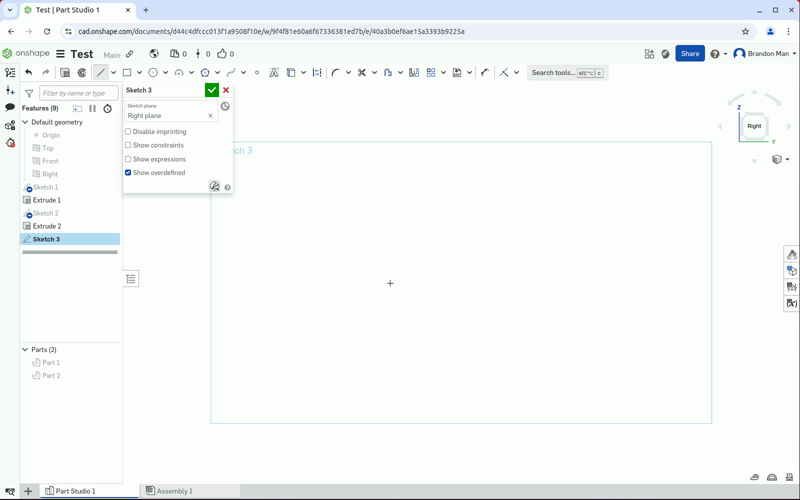
key_up(shift)
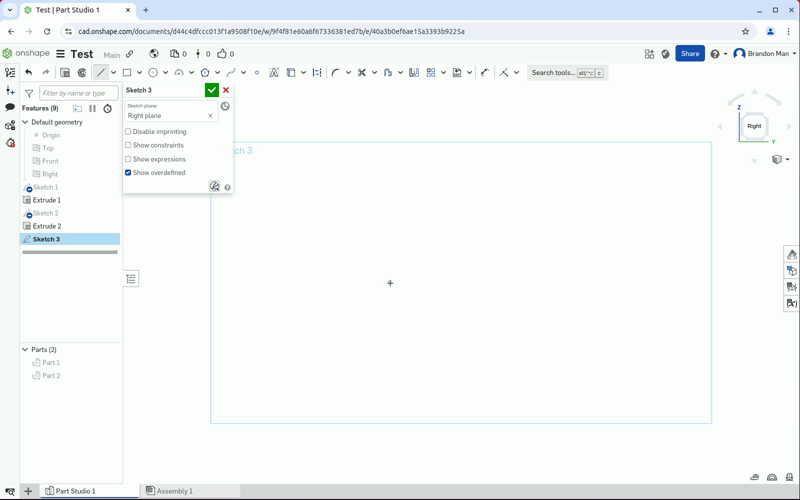
key_down(shift)
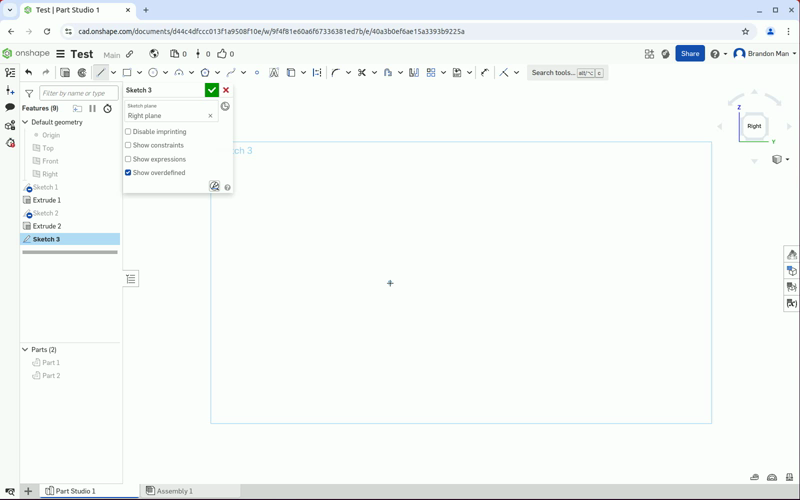
mouse_move(460, 282)
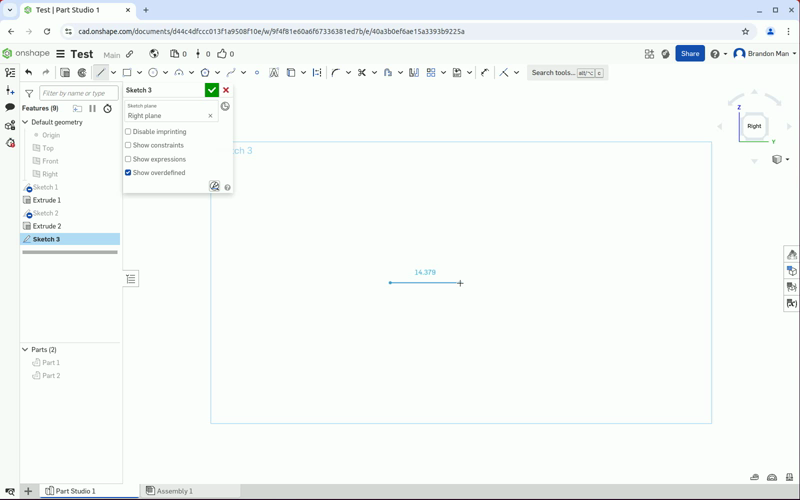
click(460, 282)
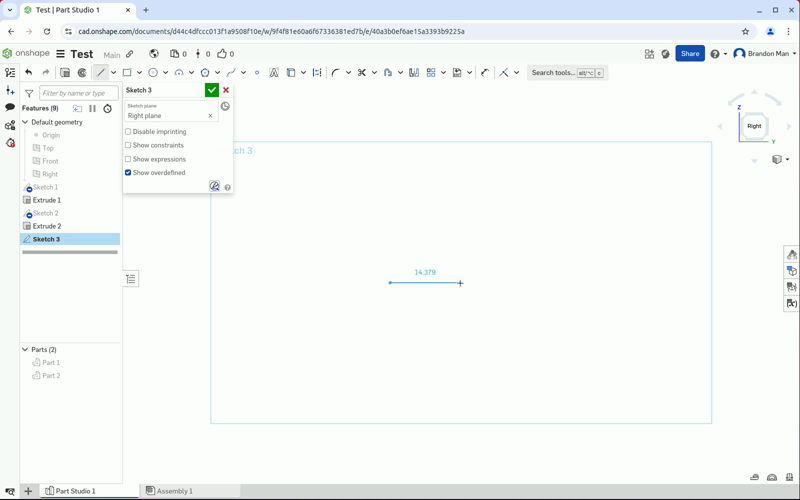
key_up(shift)
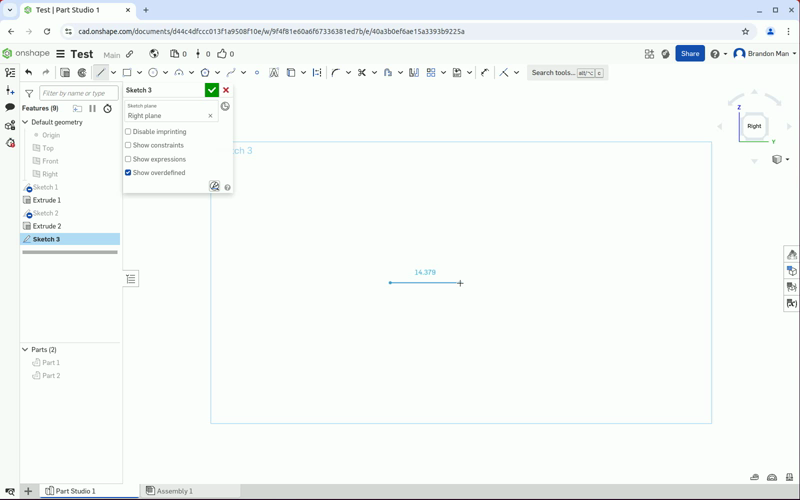
key_down(shift)
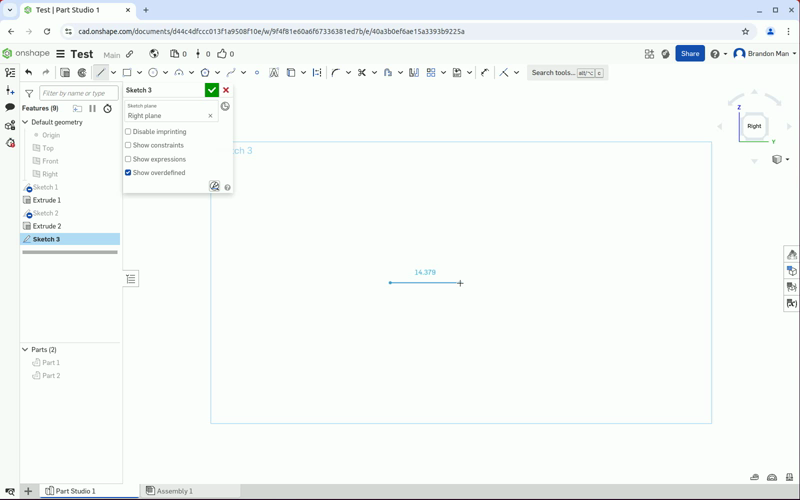
mouse_move(460, 213)
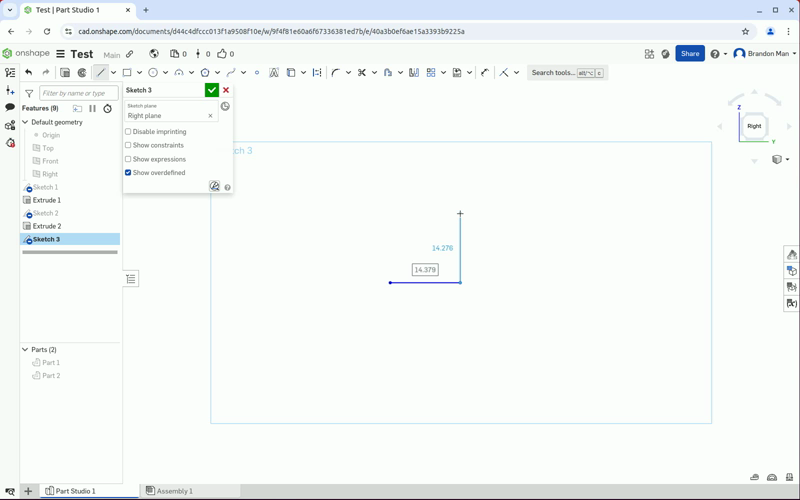
click(460, 213)
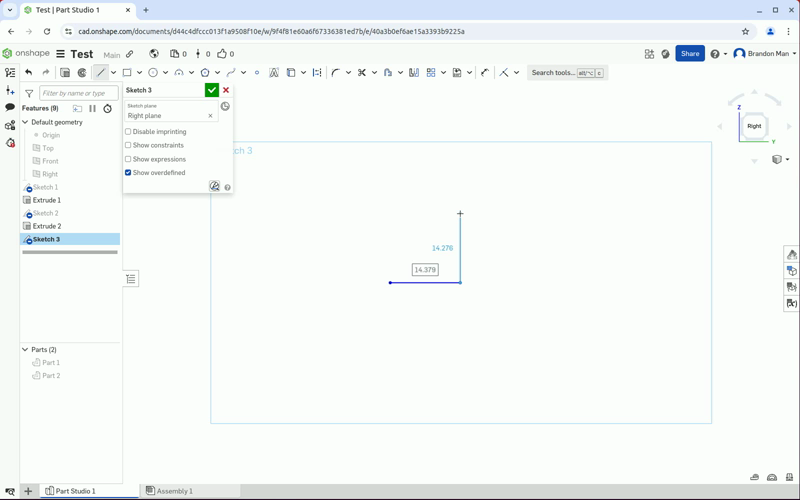
key_up(shift)
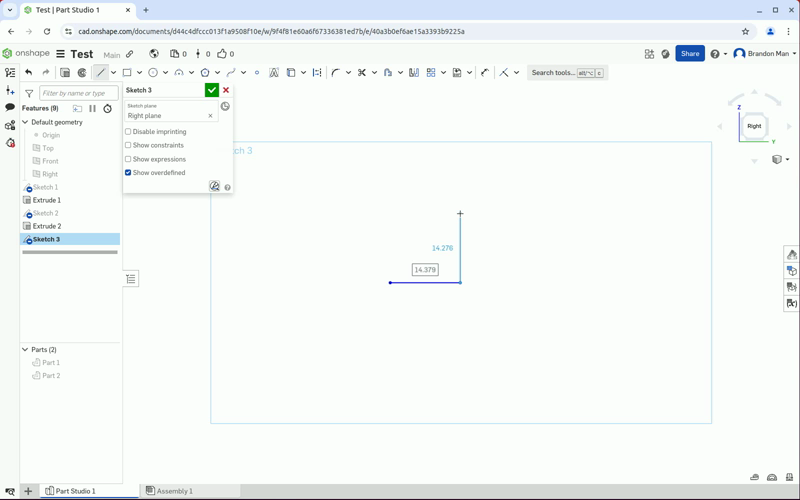
key_down(shift)
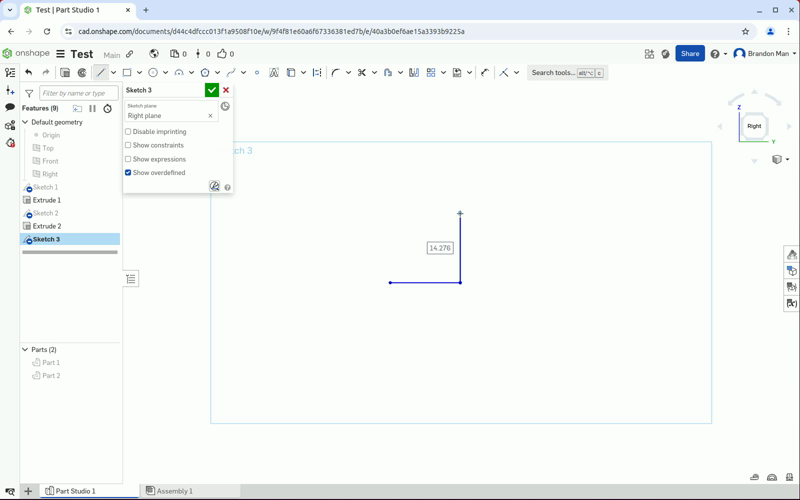
mouse_move(490, 213)
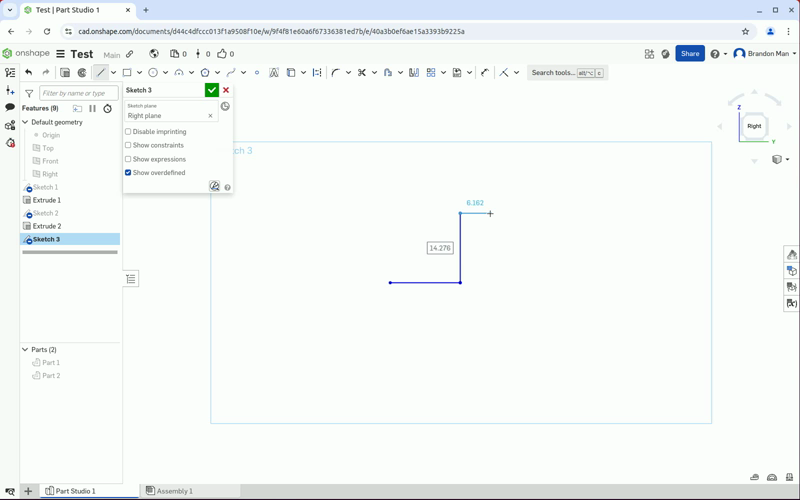
mouse_move(460, 190)
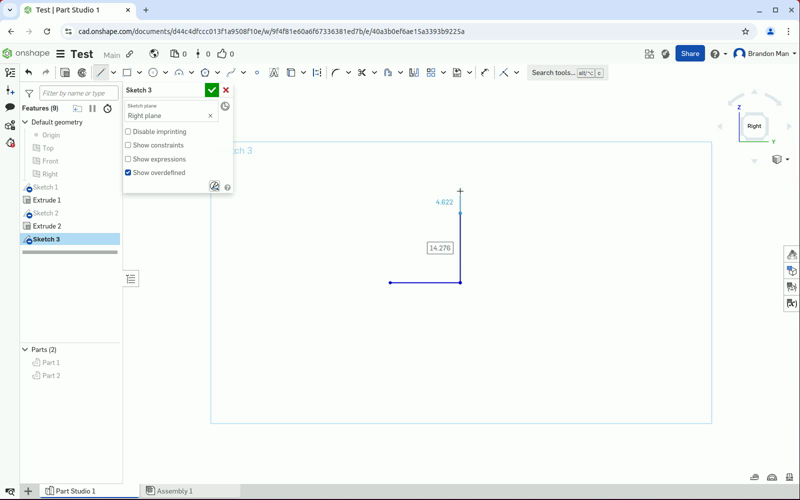
click(460, 190)
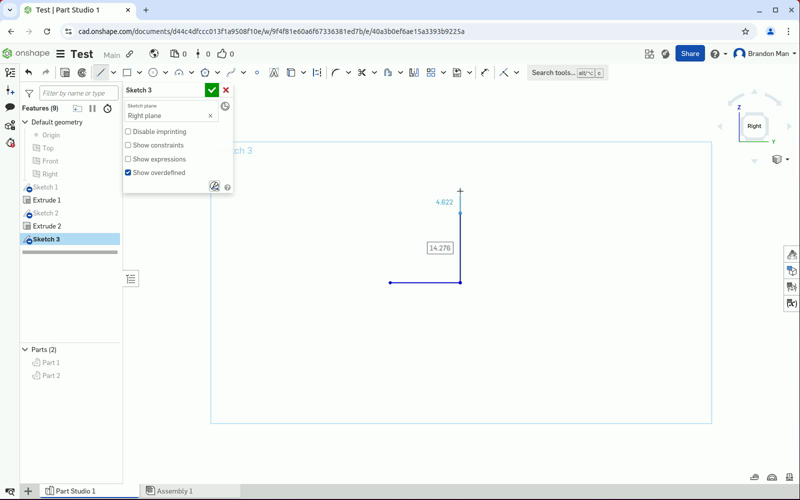
key_up(shift)
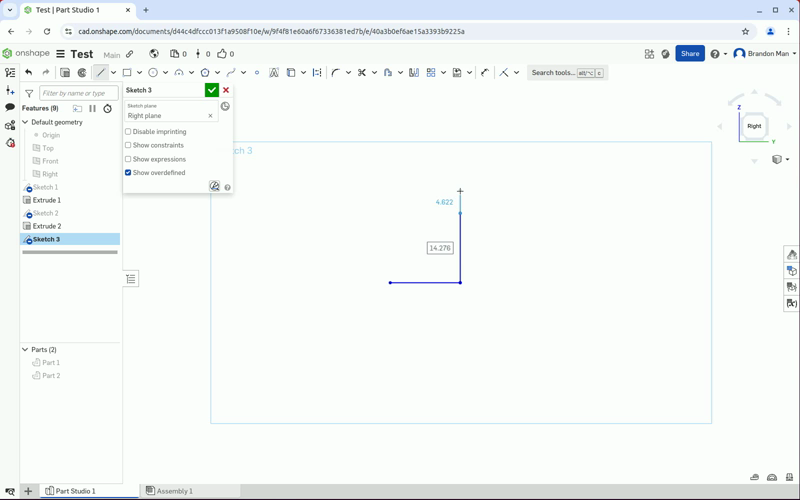
key_down(shift)
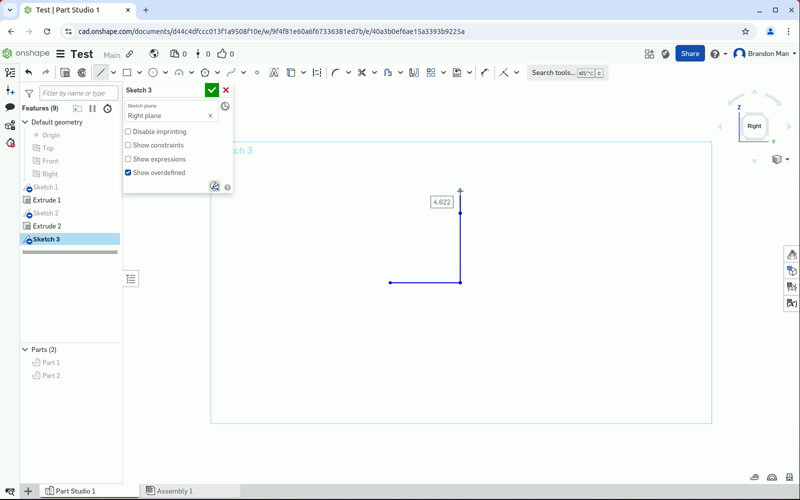
mouse_move(490, 190)
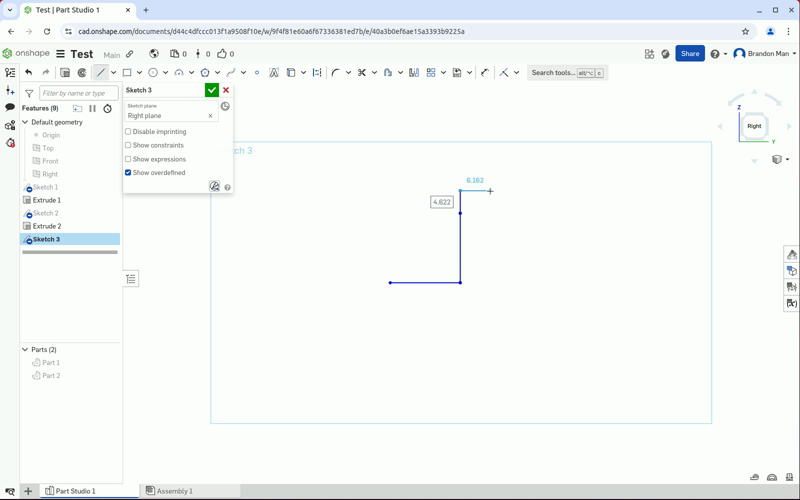
mouse_move(460, 170)
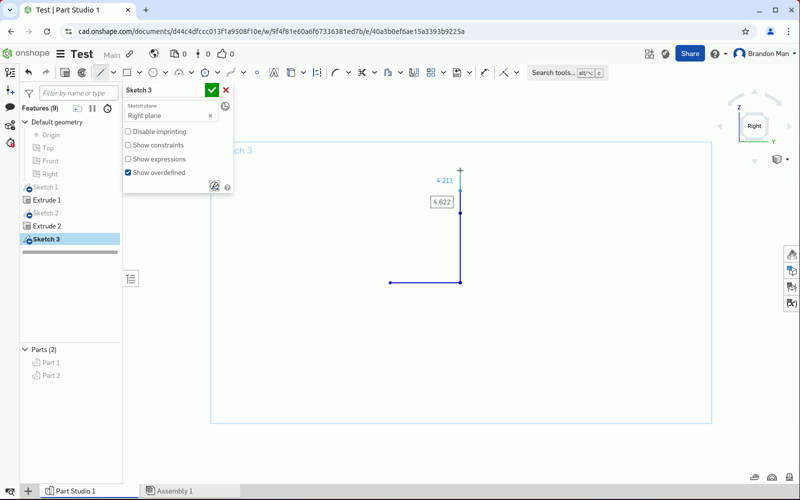
click(460, 170)
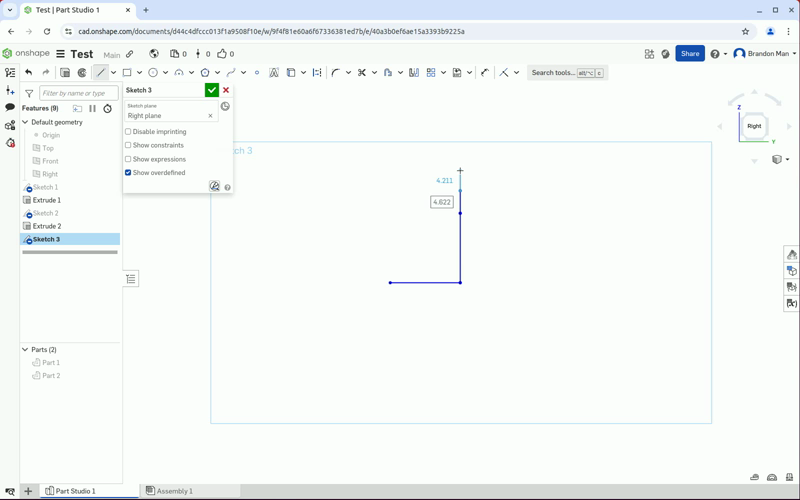
key_up(shift)
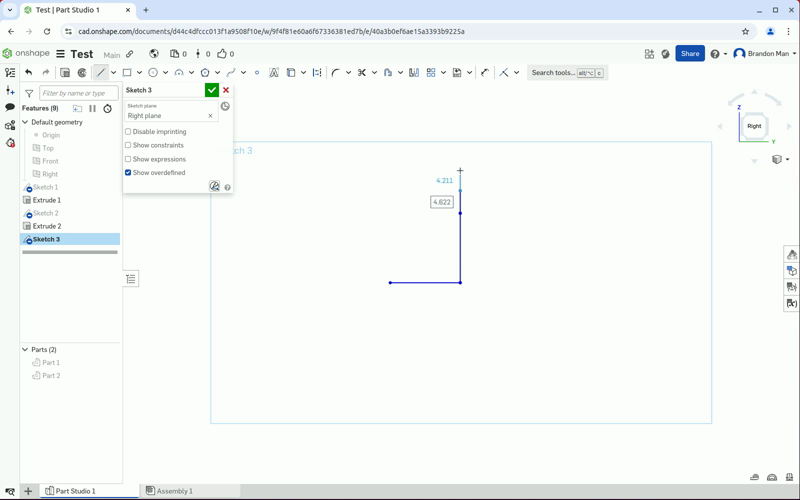
key_down(shift)
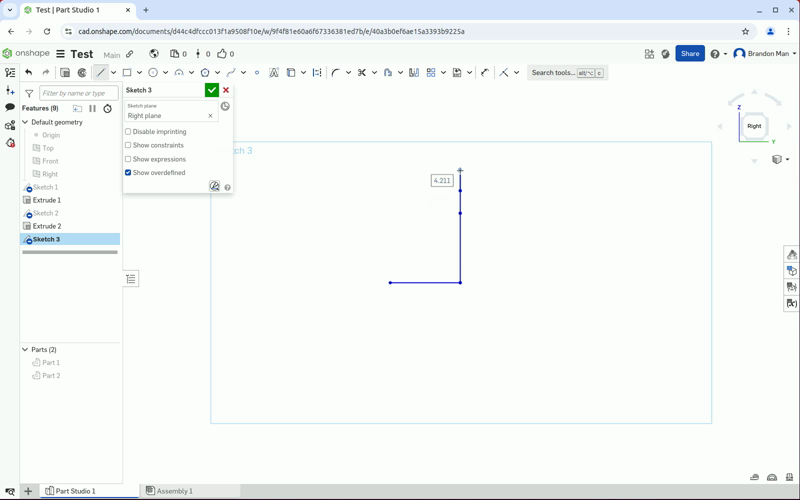
mouse_move(390, 170)
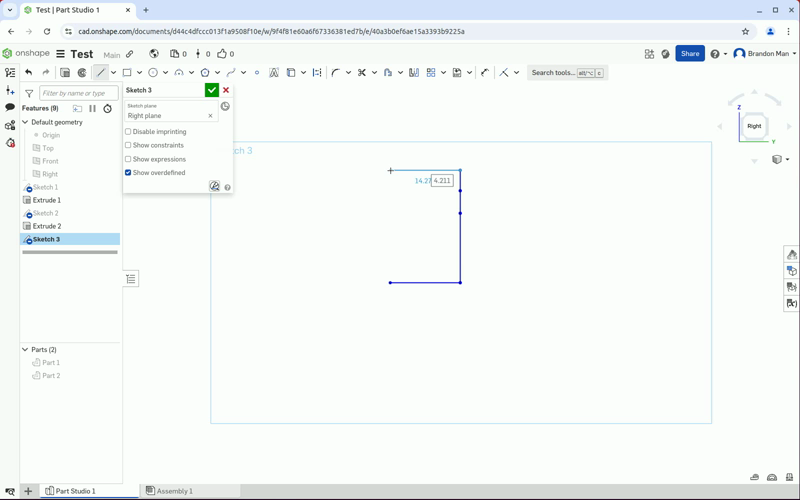
click(390, 170)
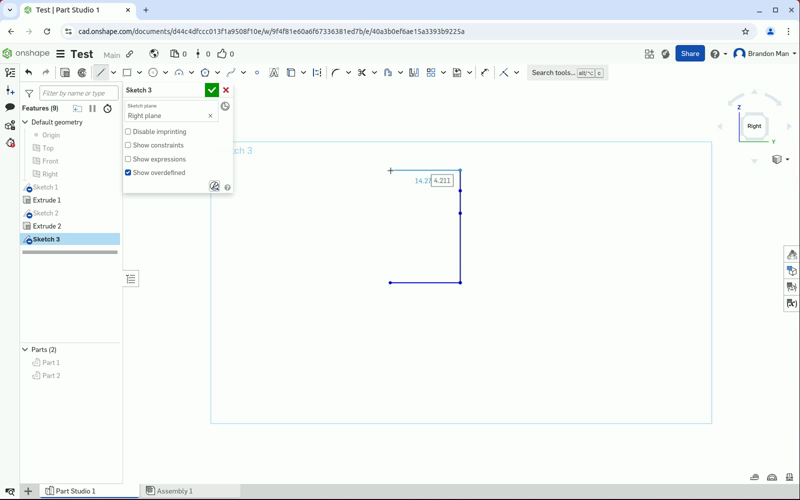
key_up(shift)
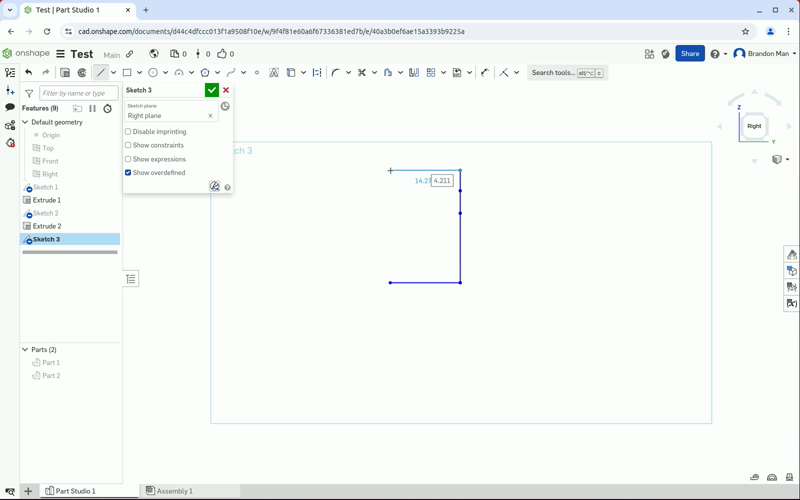
key_down(shift)
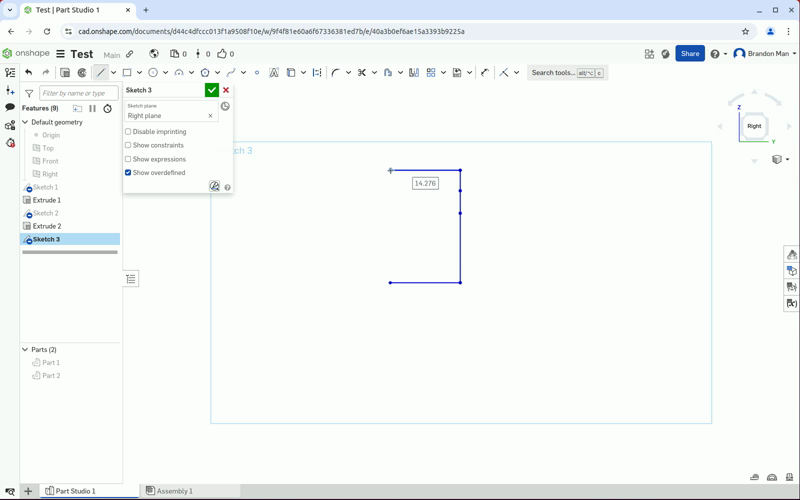
mouse_move(420, 170)
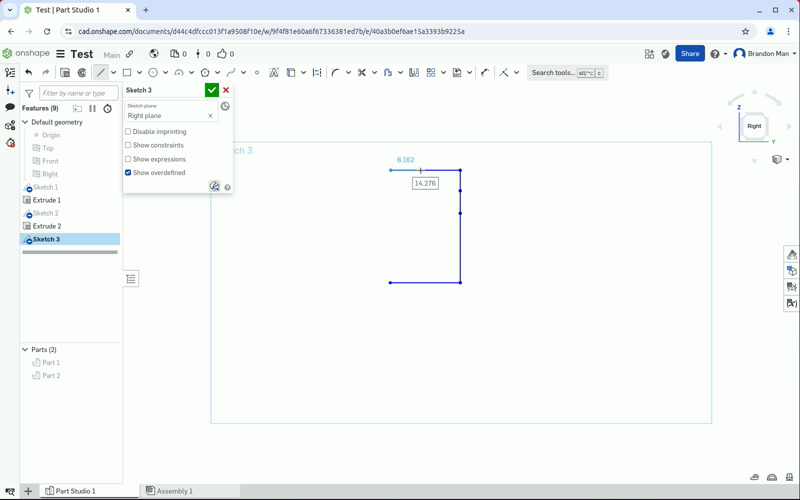
mouse_move(390, 190)
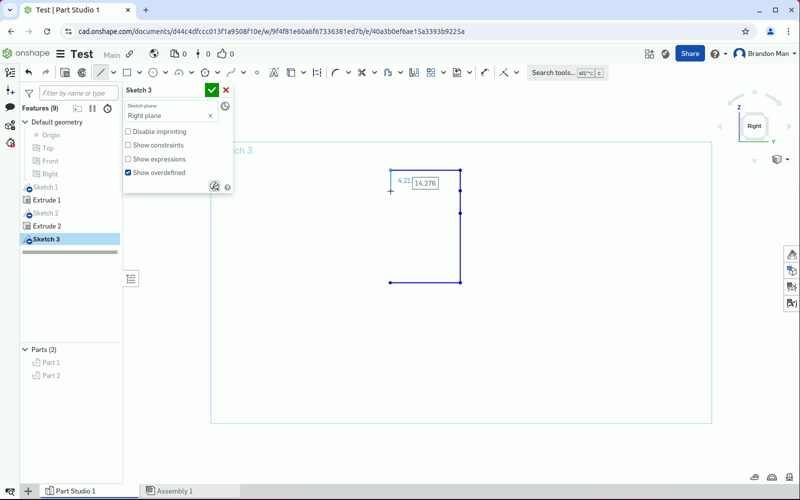
click(390, 190)
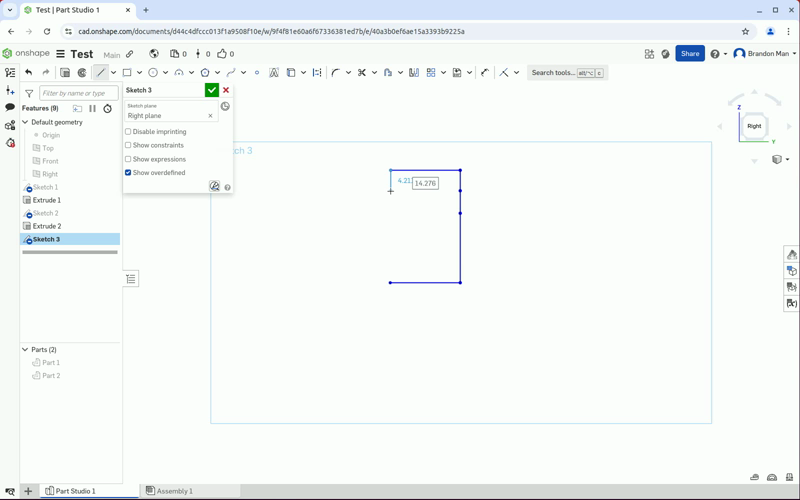
key_up(shift)
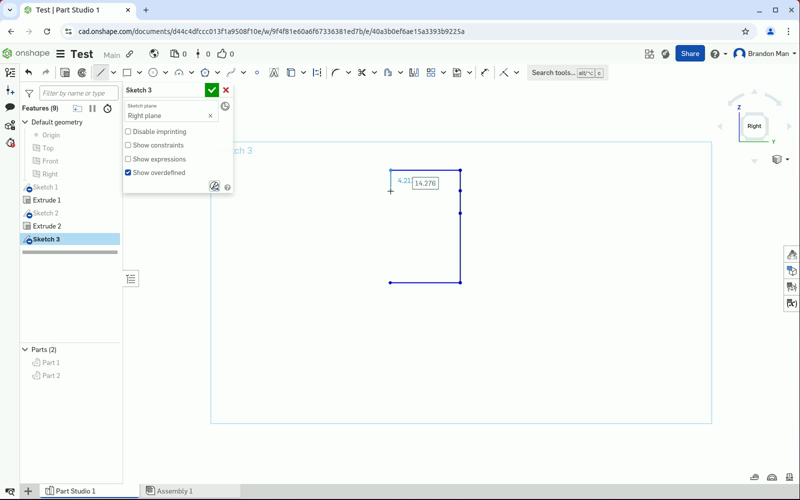
key_down(shift)
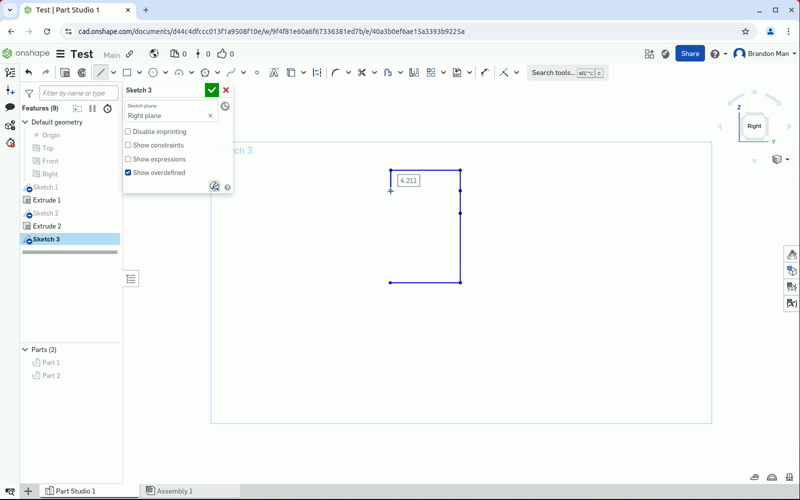
mouse_move(420, 190)
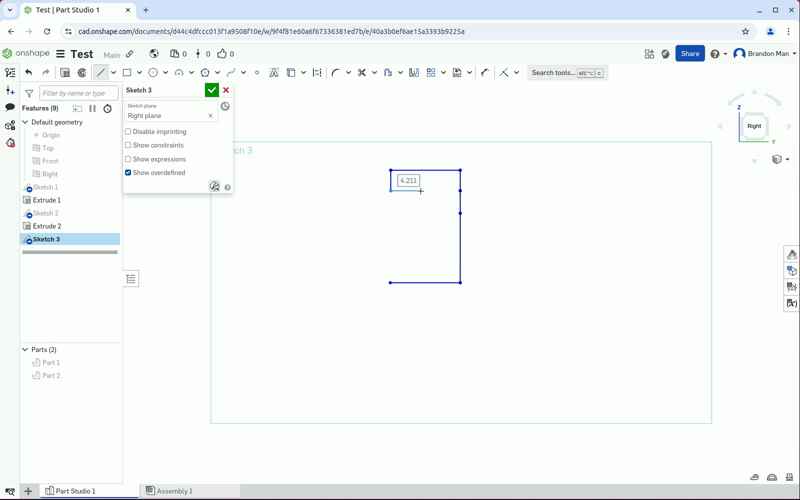
mouse_move(390, 213)
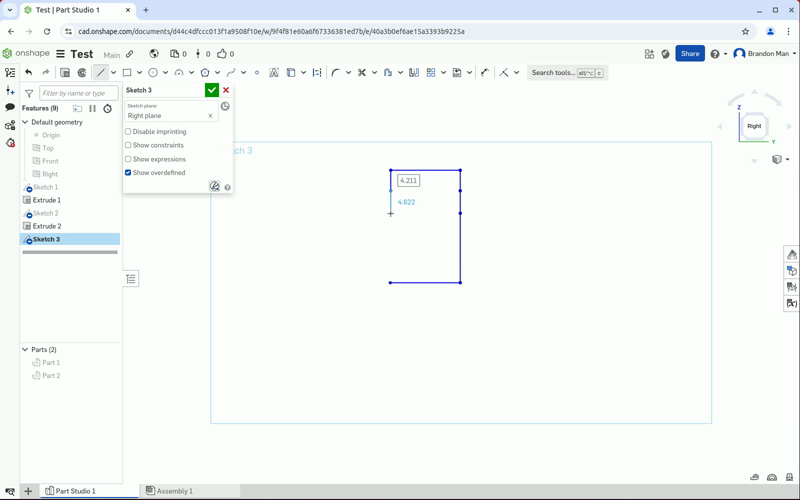
click(390, 213)
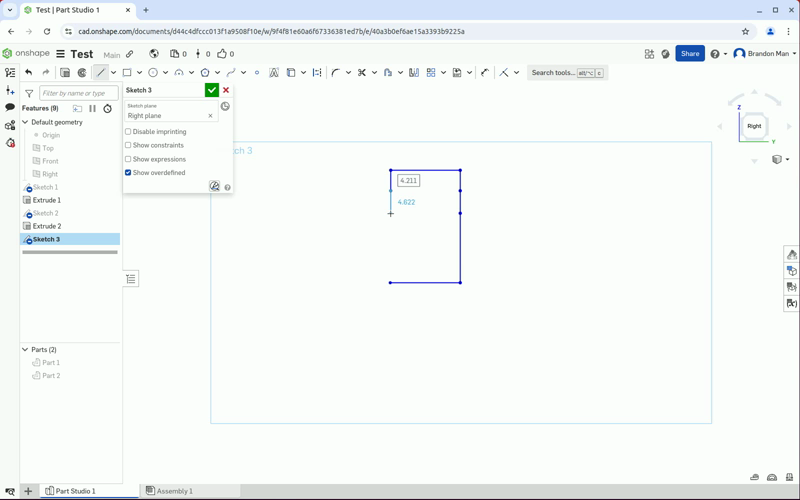
key_up(shift)
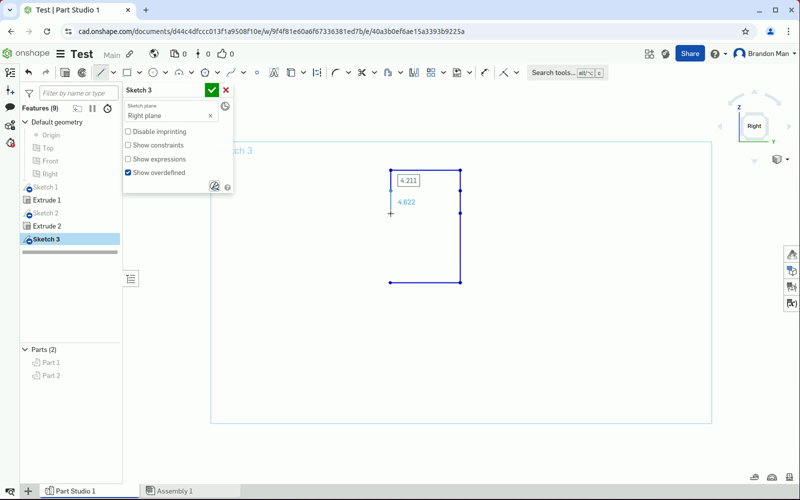
key_down(shift)
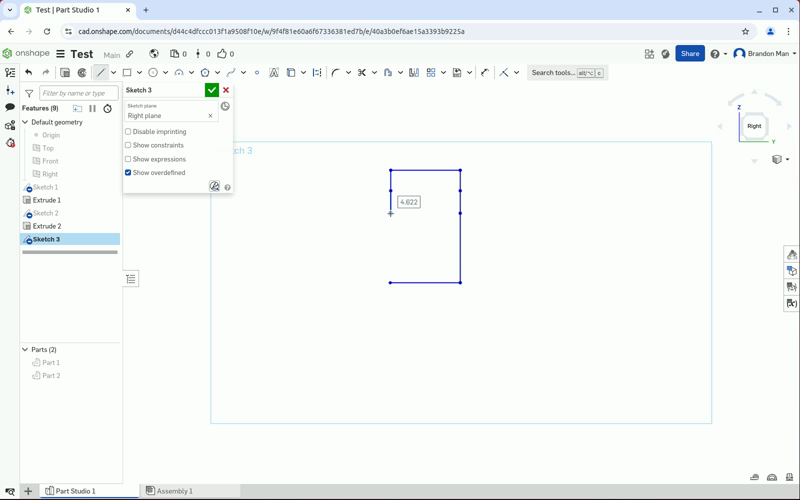
mouse_move(390, 282)
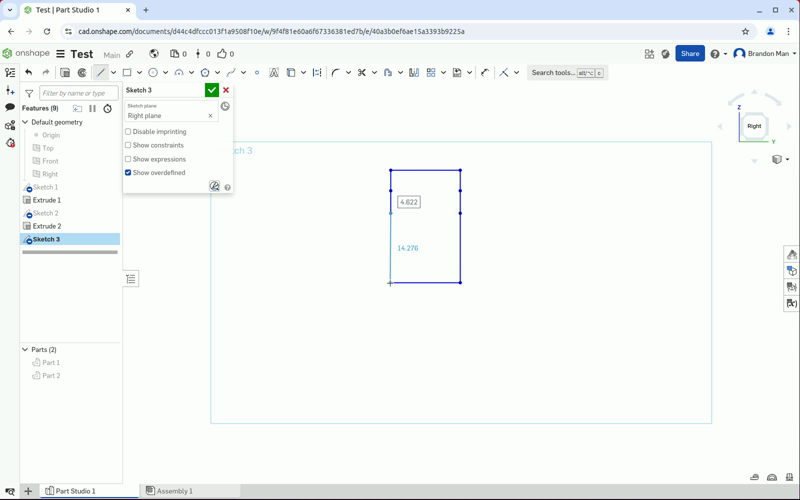
key_up(shift)
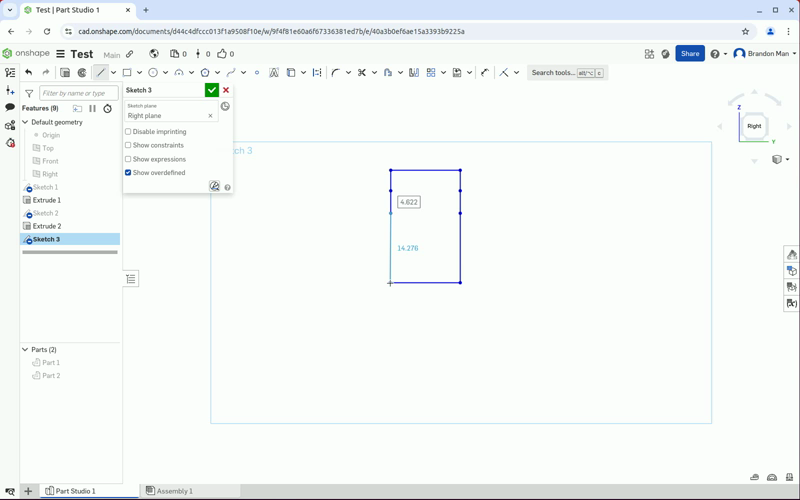
click(390, 282)
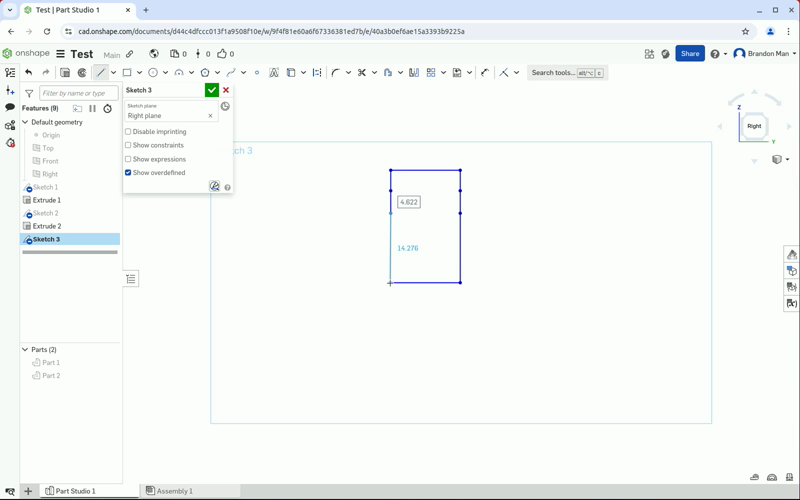
key(esc)
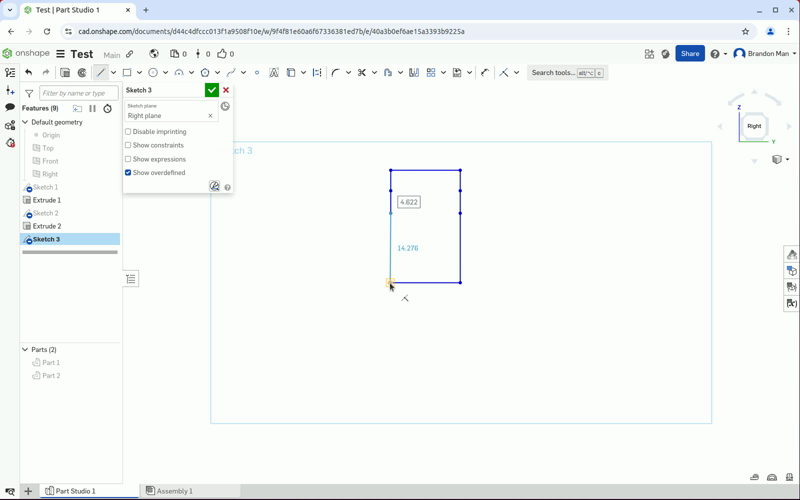
mouse_move(435, 184)
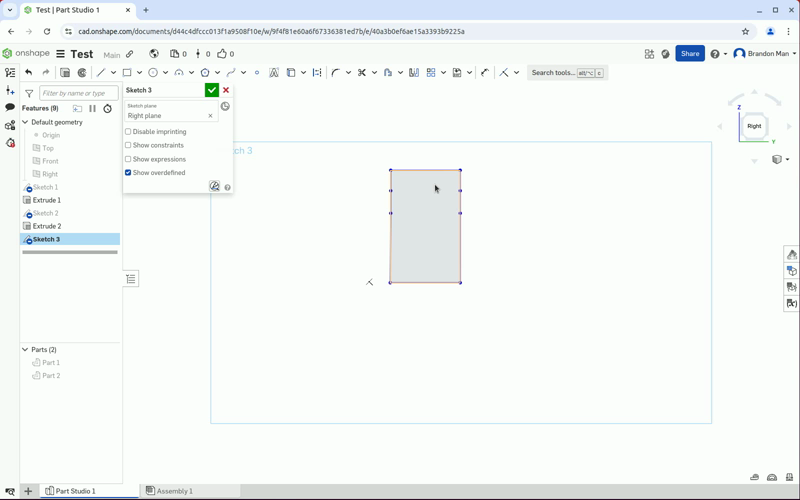
click(435, 184)
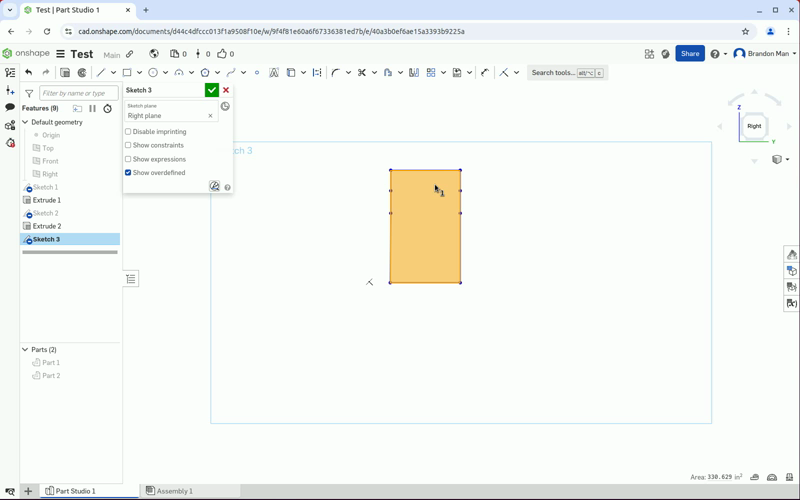
mouse_move(73, 352)
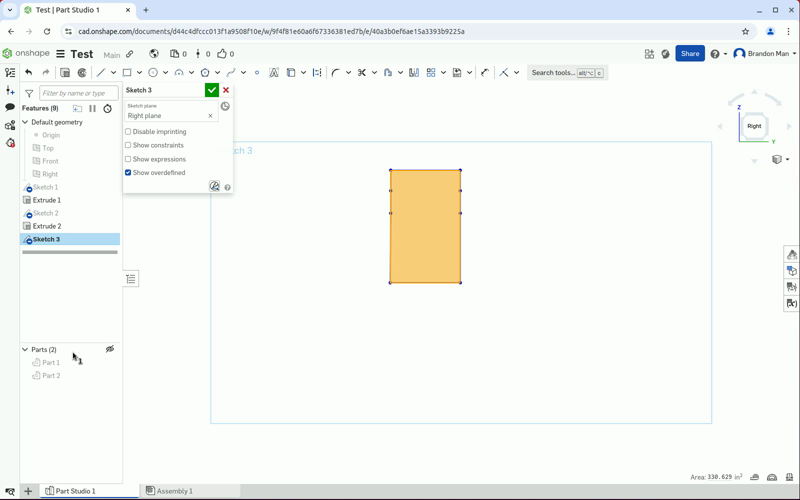
key(shift+y)
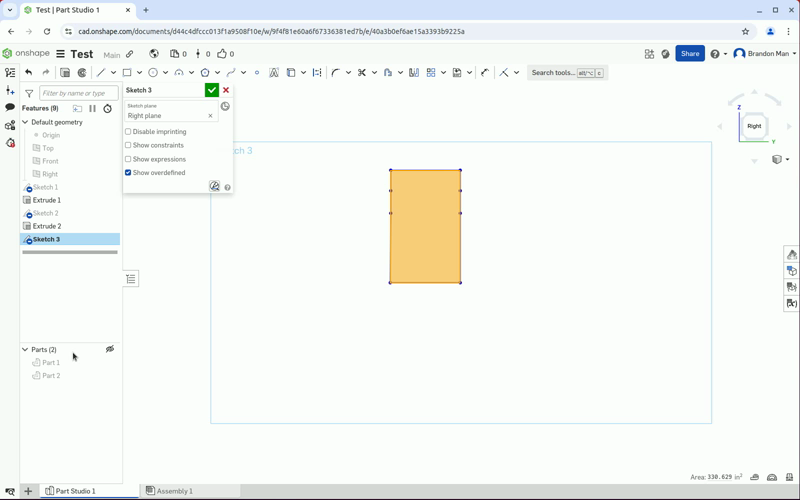
key(shift+e)
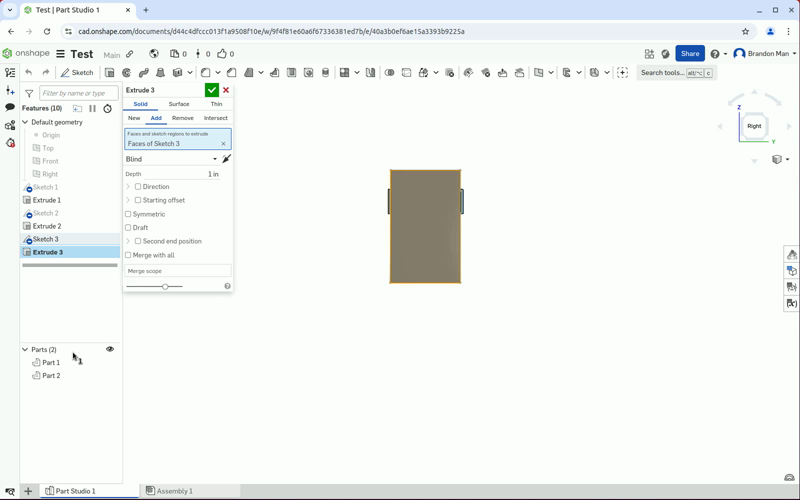
mouse_move(143, 106)
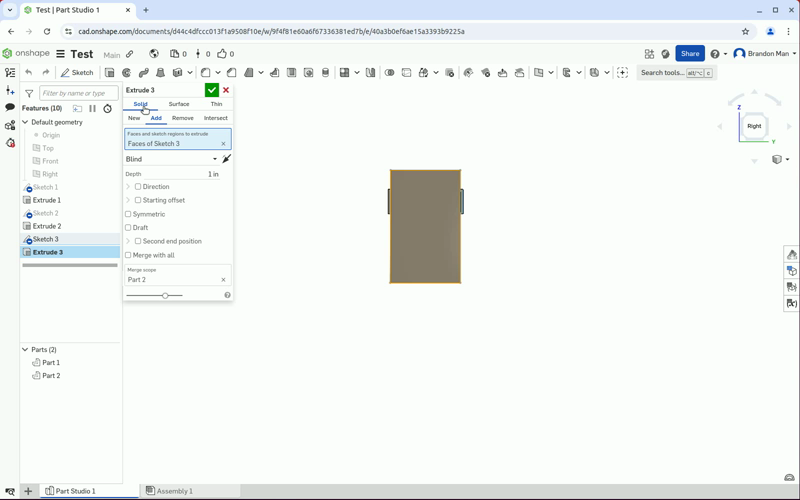
click(143, 106)
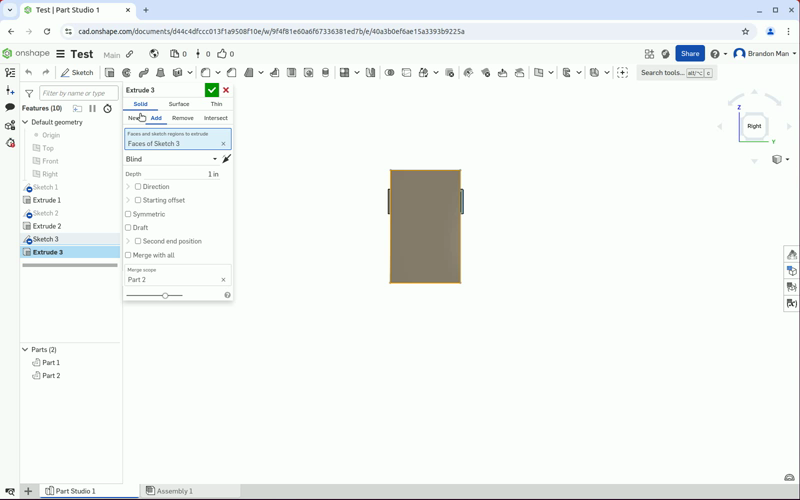
mouse_move(137, 120)
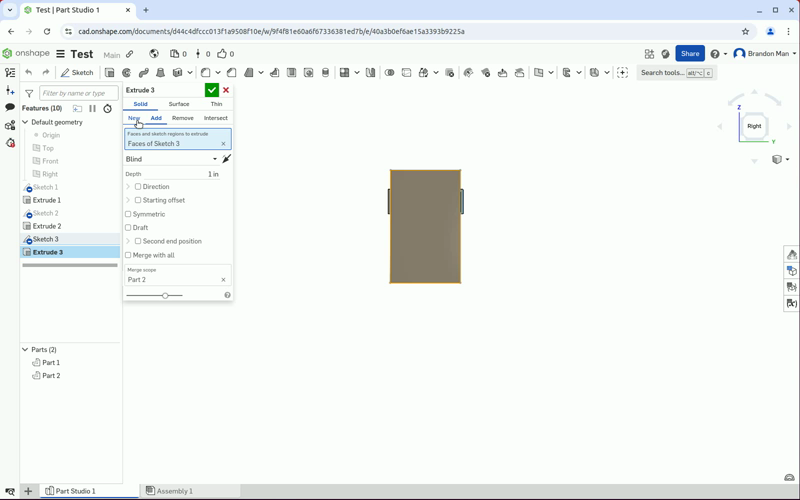
click(137, 120)
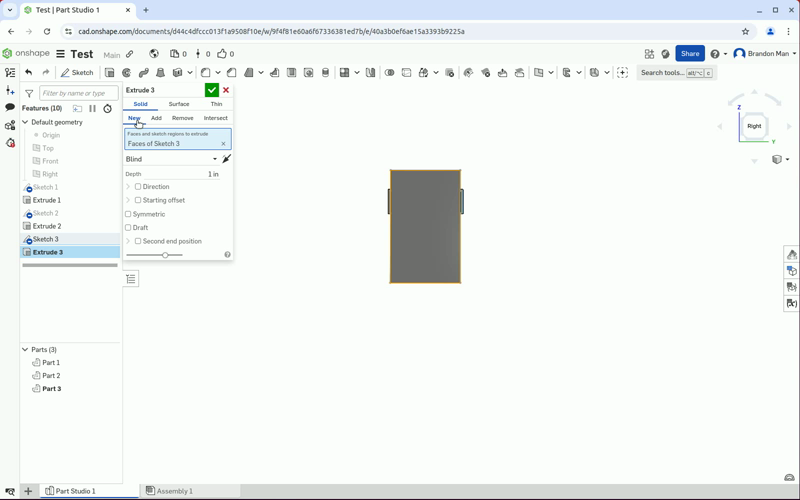
key(tab, 4)
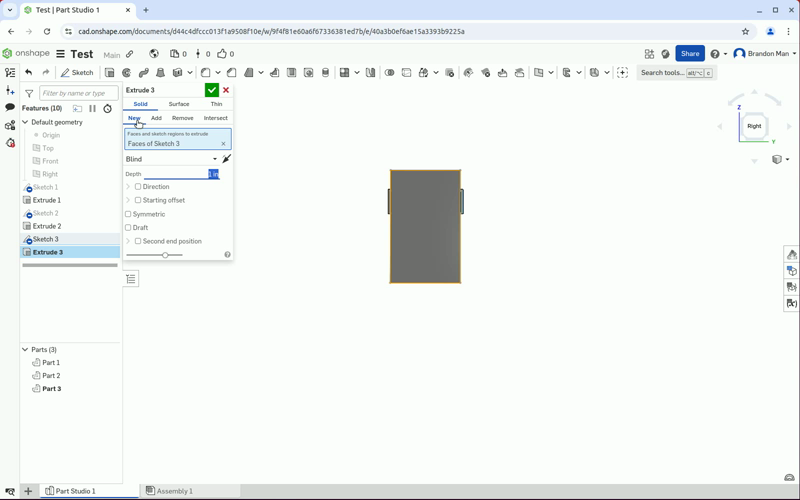
text(0.481)
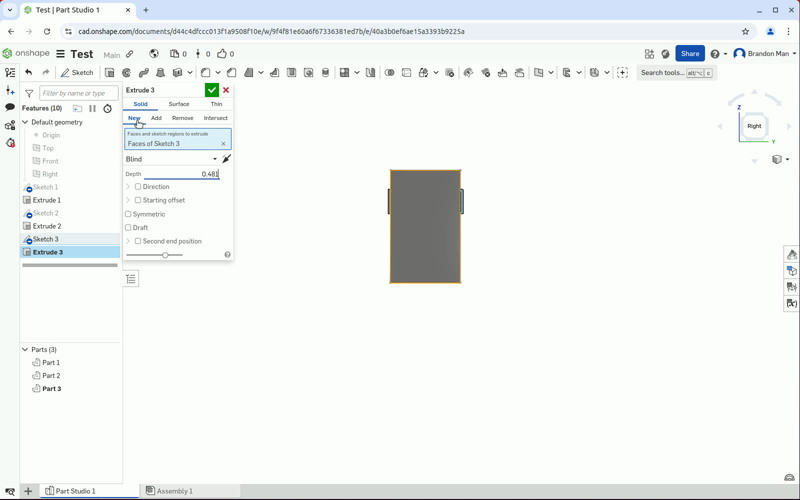
key(enter)
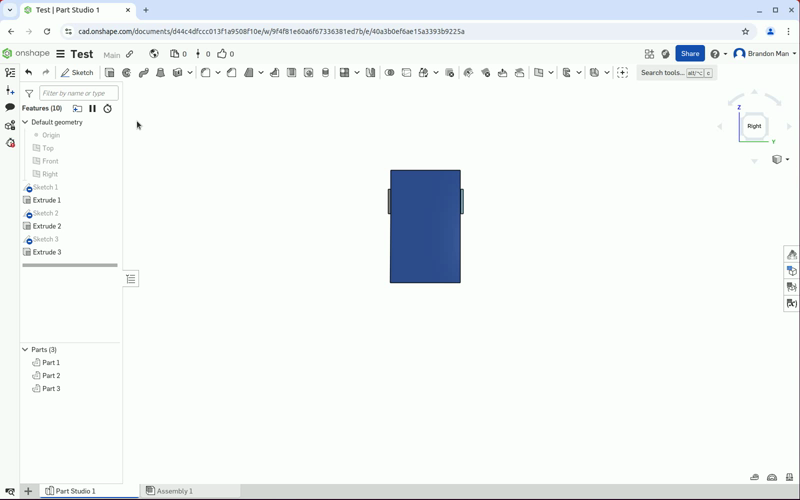
key(shift+h)
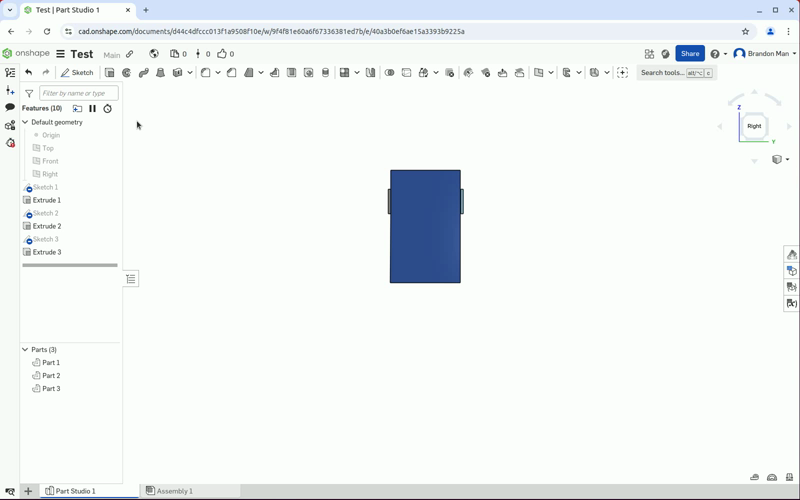
key(shift+h)
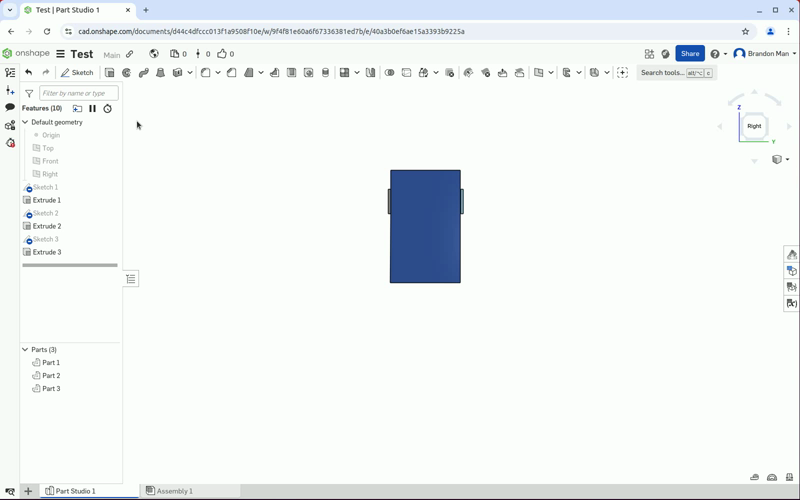
mouse_move(73, 189)
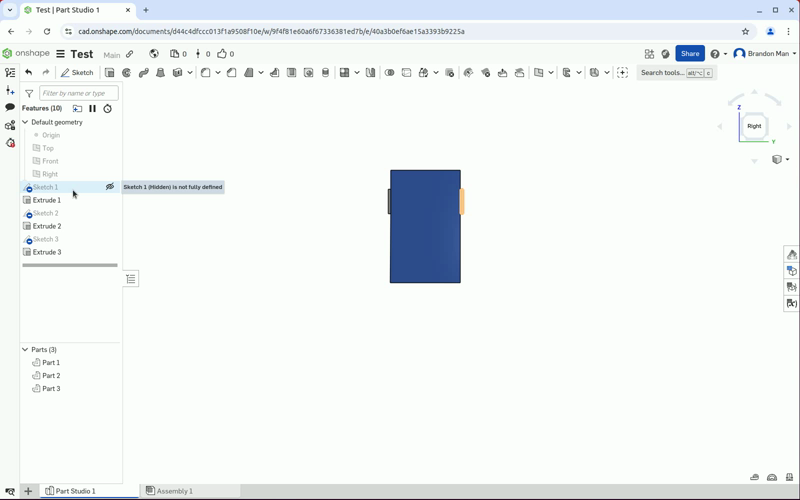
click(73, 189)
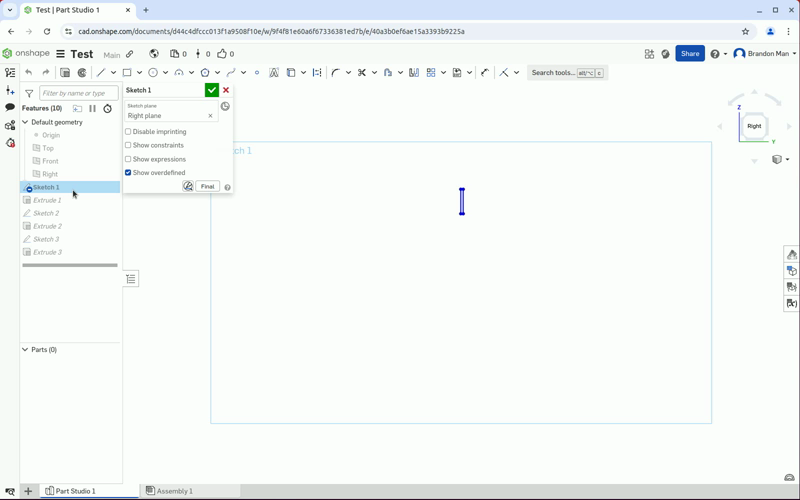
mouse_move(229, 92)
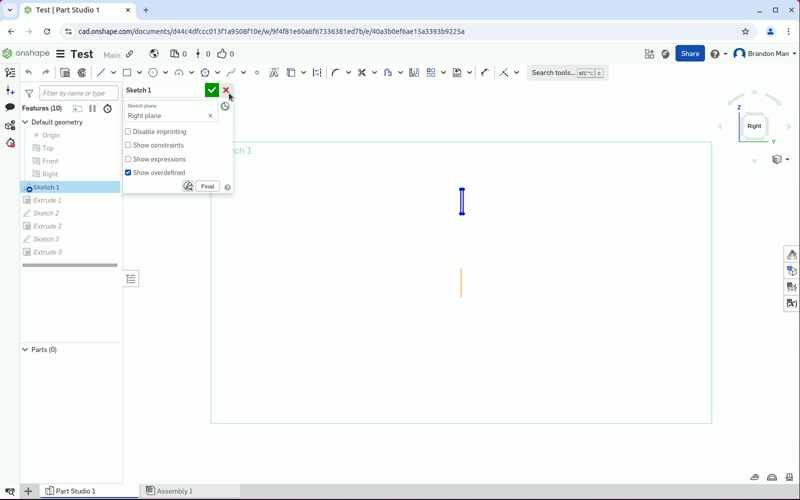
click(229, 92)
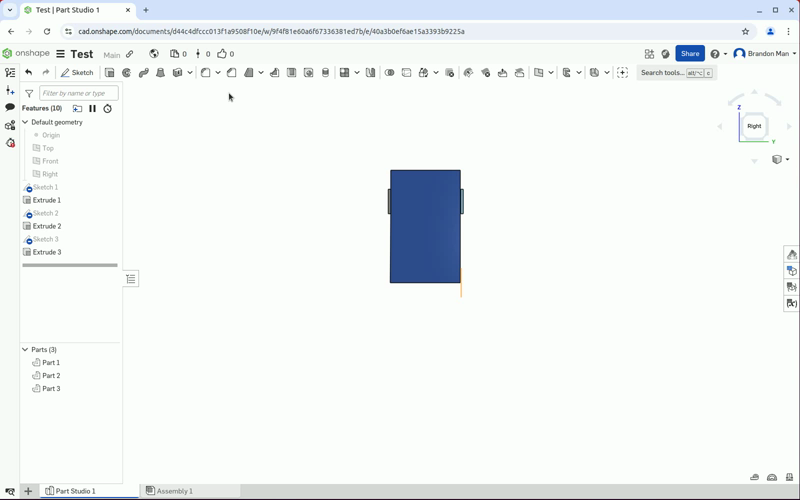
mouse_move(541, 75)
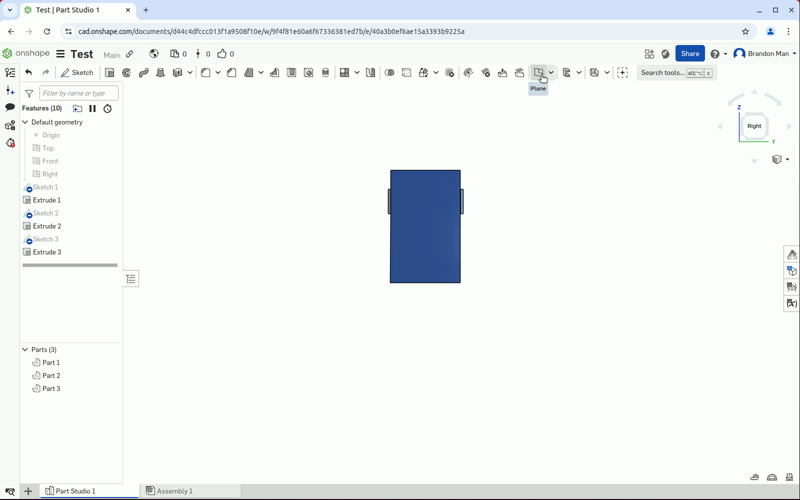
click(541, 75)
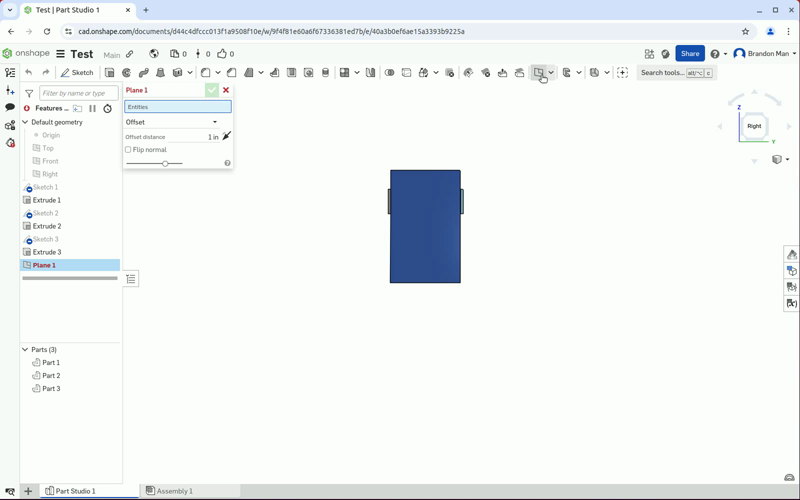
mouse_move(73, 176)
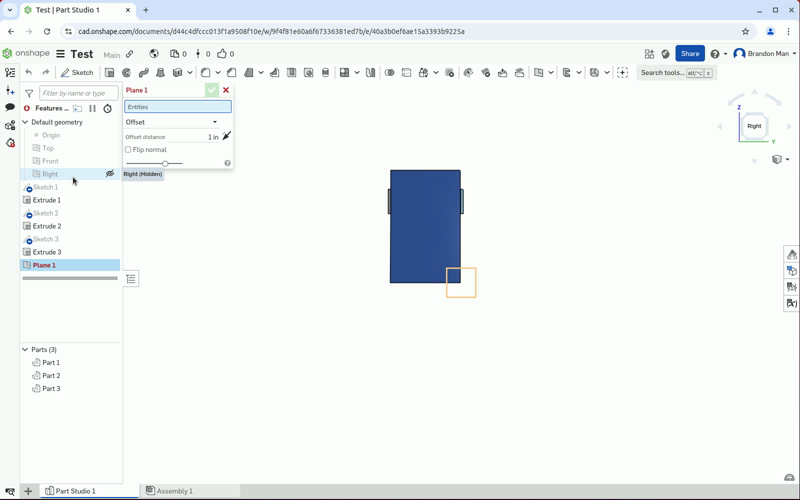
click(73, 176)
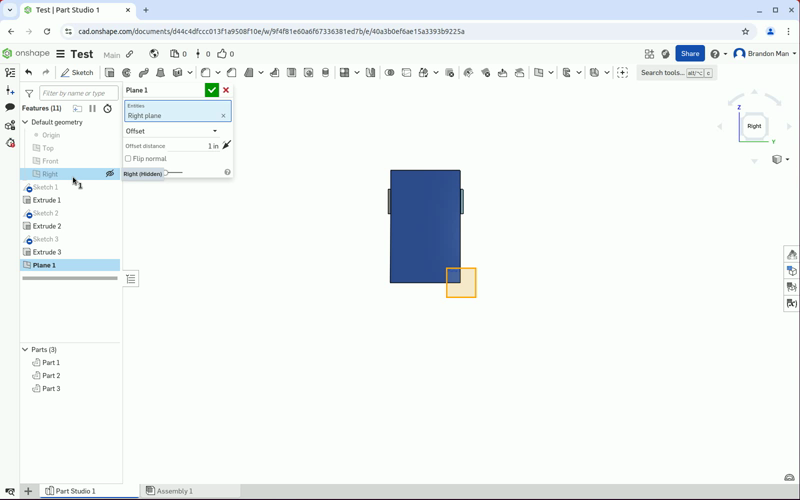
key(tab, 2)
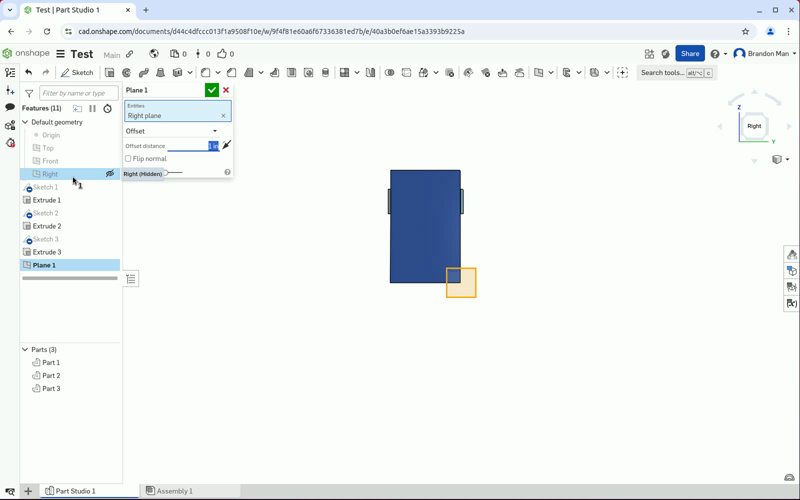
text(0.493)
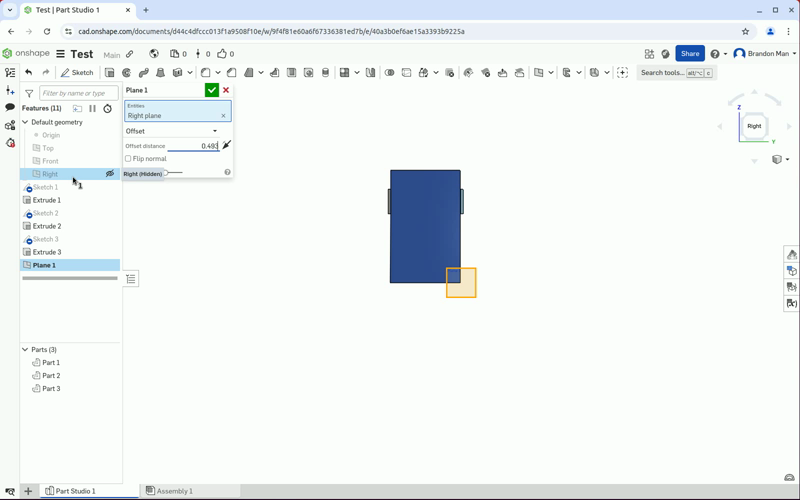
key(enter, 2)
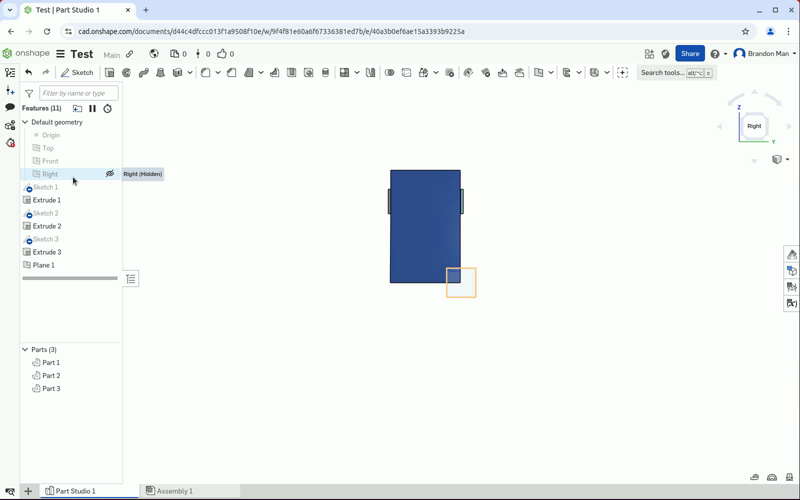
key(shift+s)
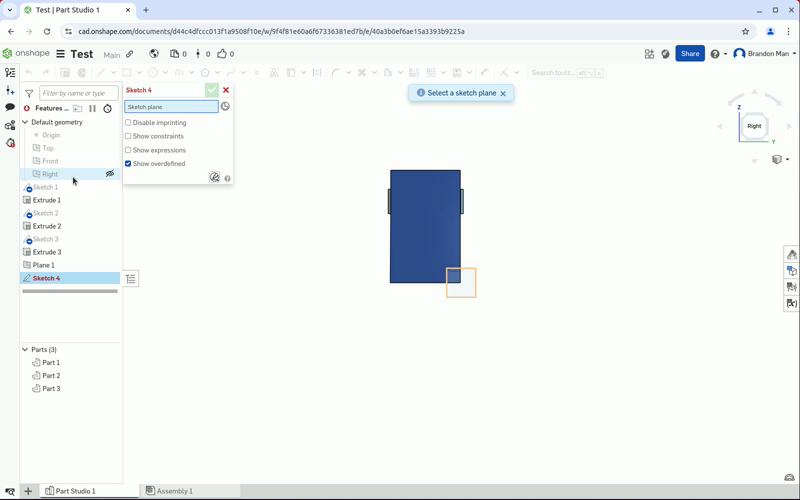
mouse_move(73, 267)
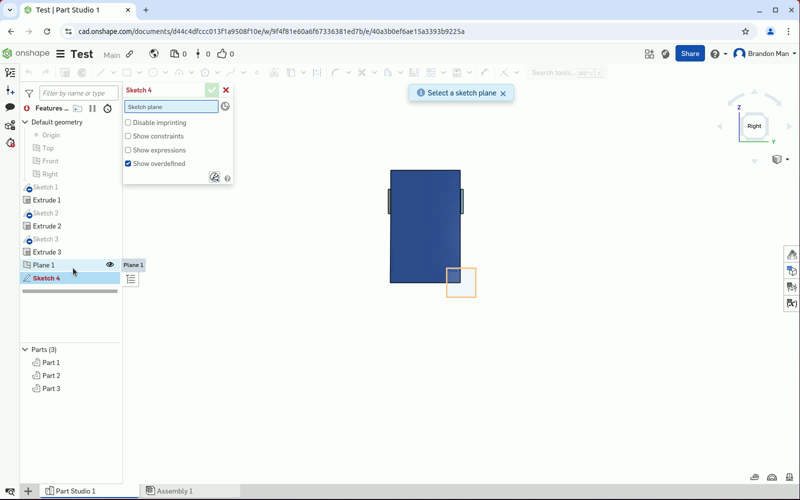
click(73, 267)
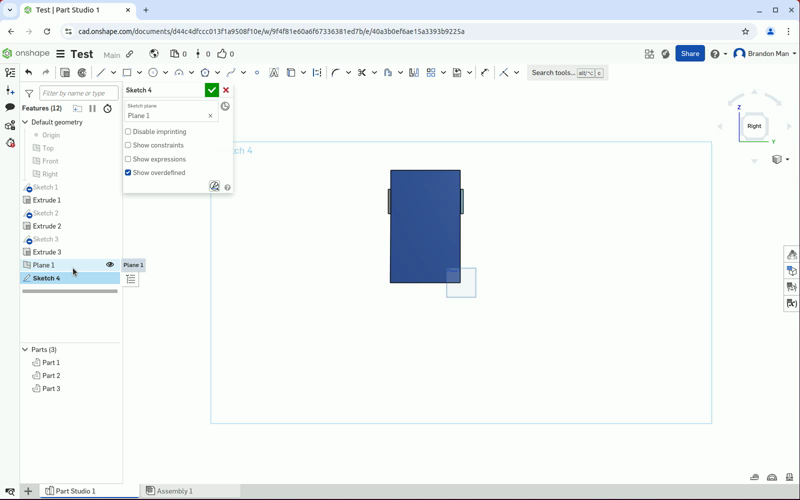
mouse_move(73, 352)
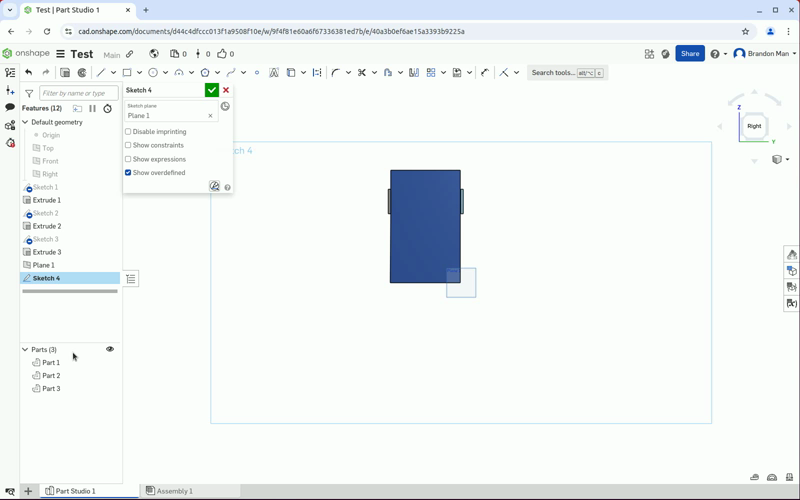
key(y)
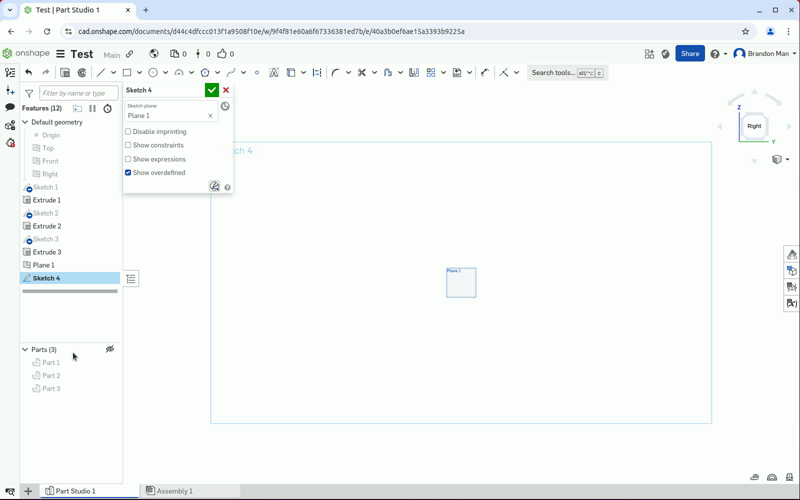
key(l)
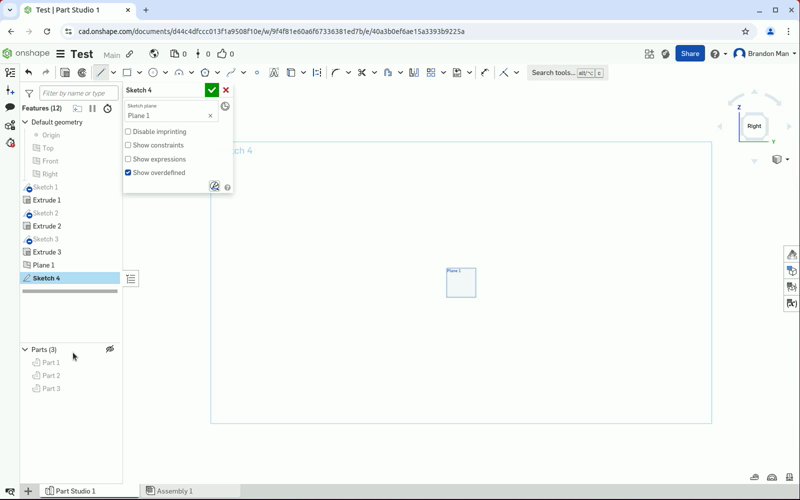
key_down(shift)
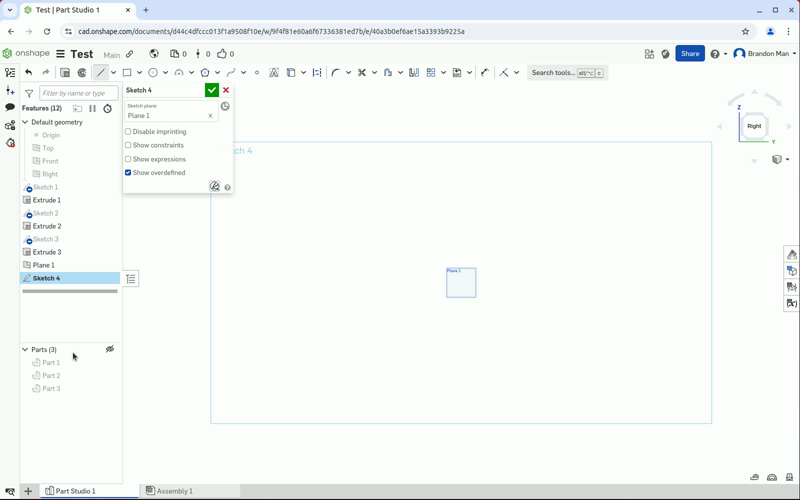
mouse_move(398, 230)
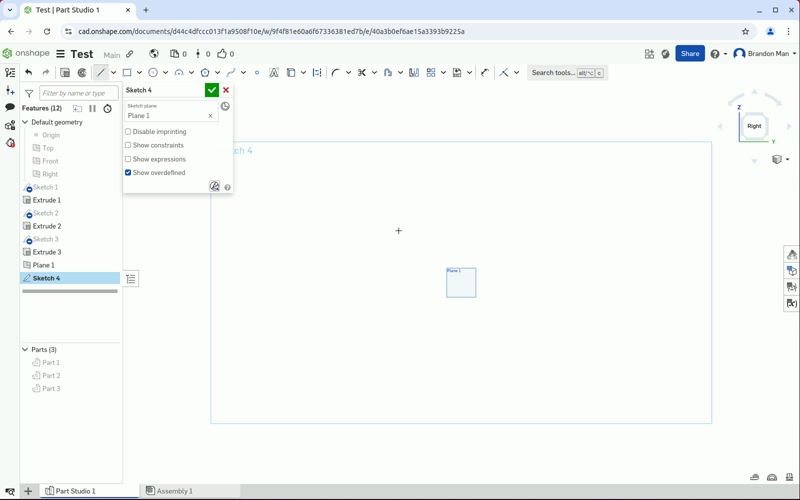
click(398, 230)
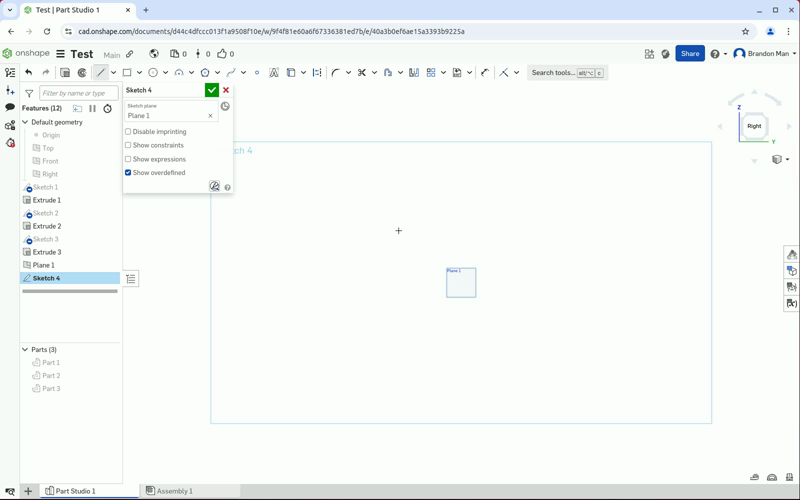
key_up(shift)
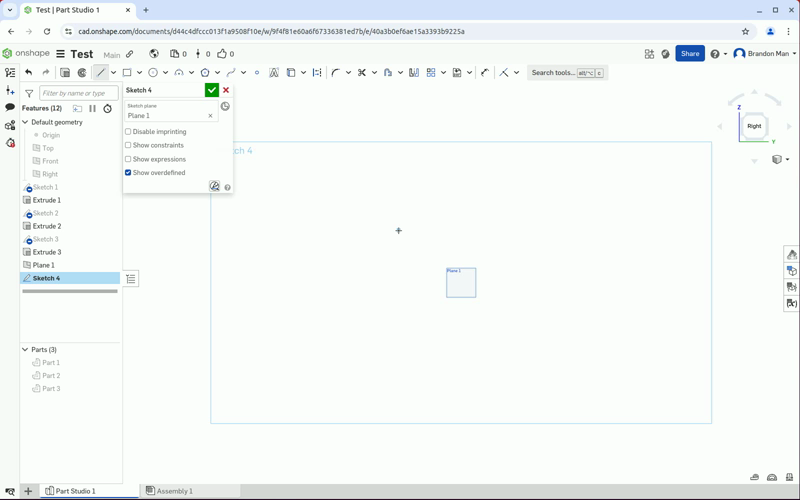
key_down(shift)
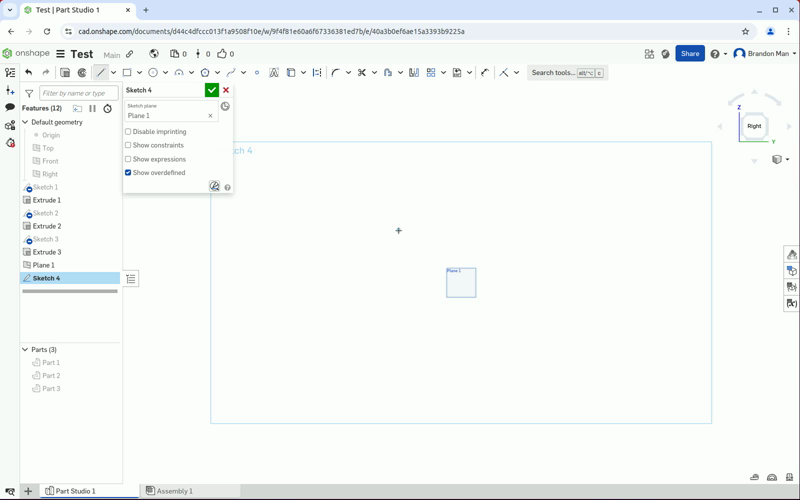
mouse_move(428, 230)
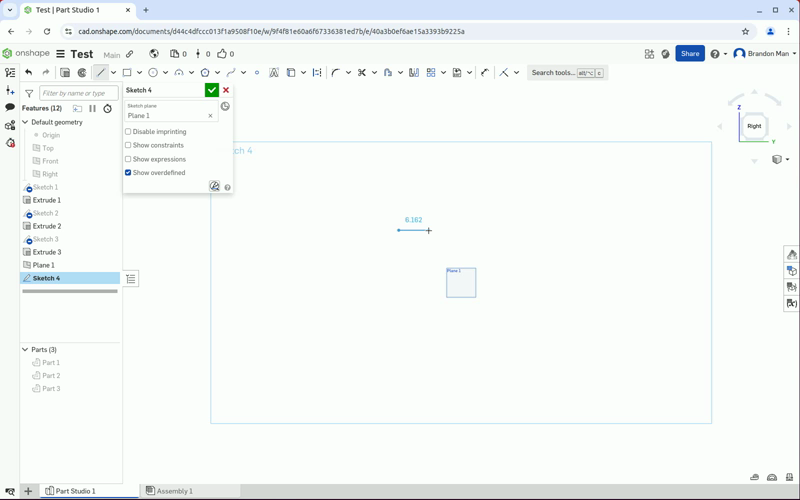
mouse_move(453, 230)
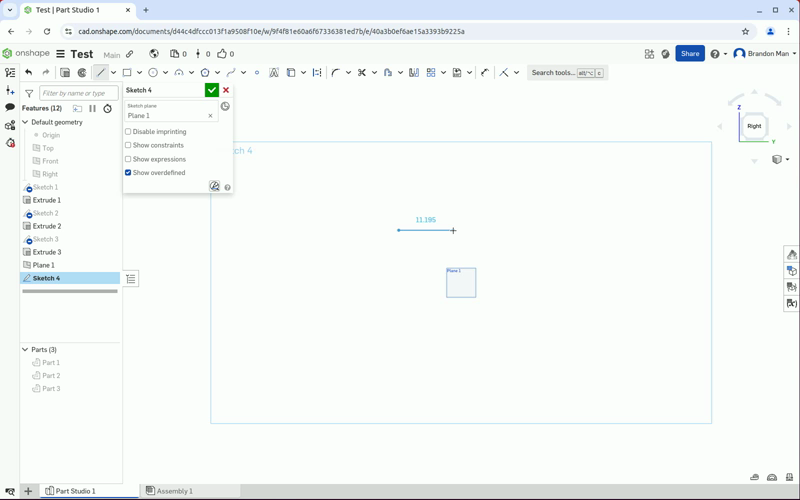
click(453, 230)
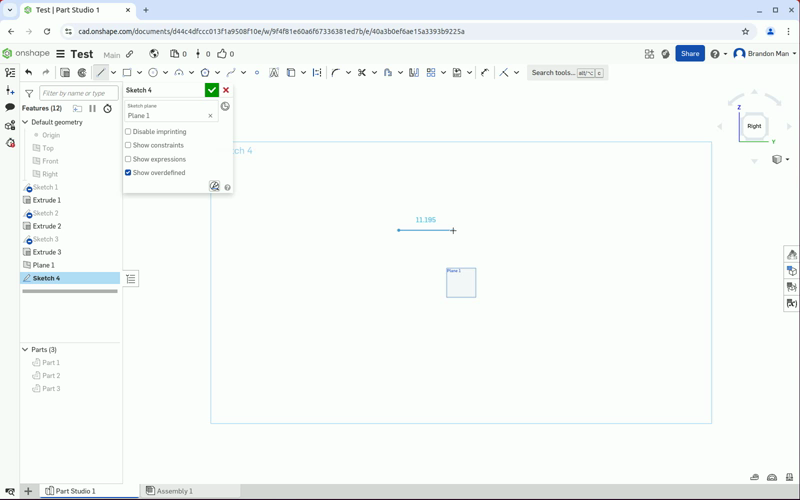
key_up(shift)
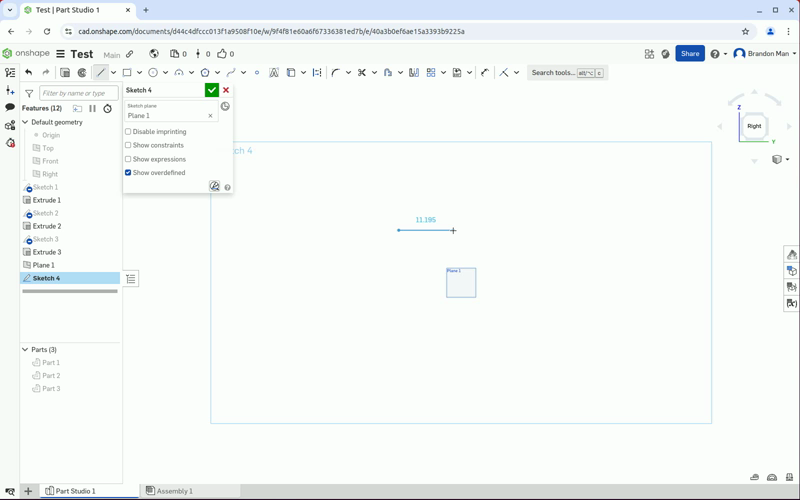
key_down(shift)
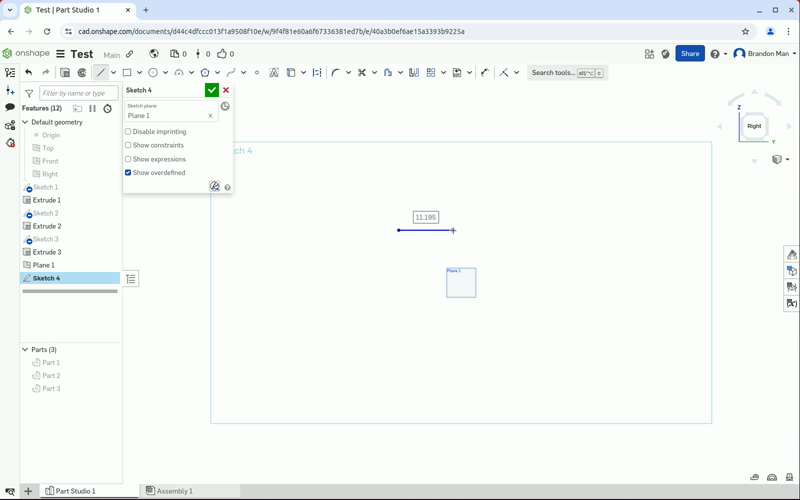
mouse_move(483, 230)
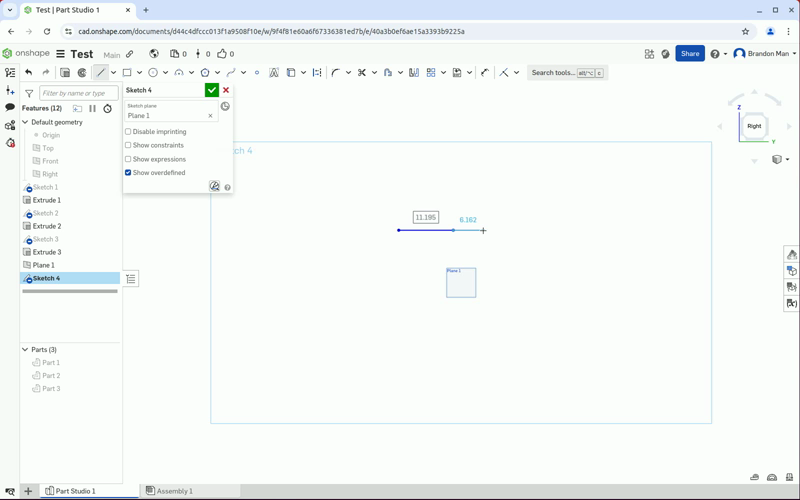
mouse_move(453, 184)
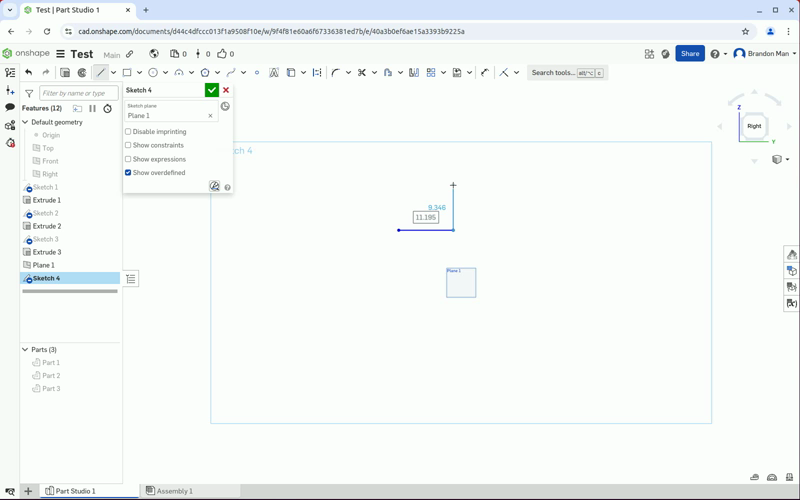
click(453, 184)
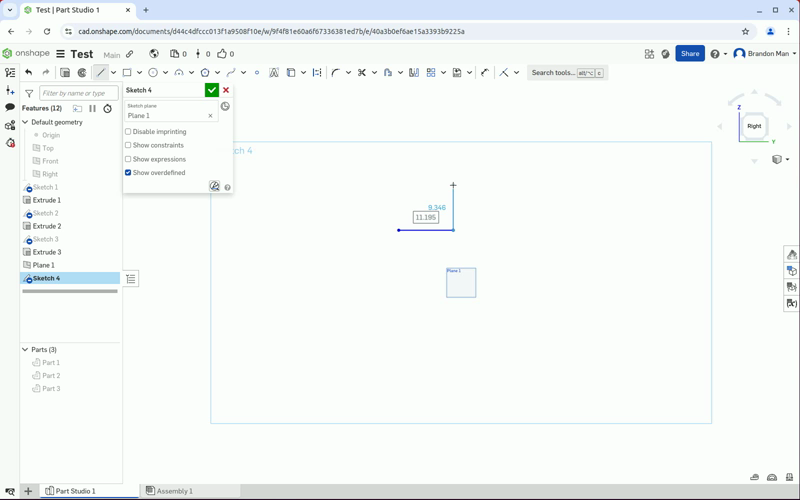
key_up(shift)
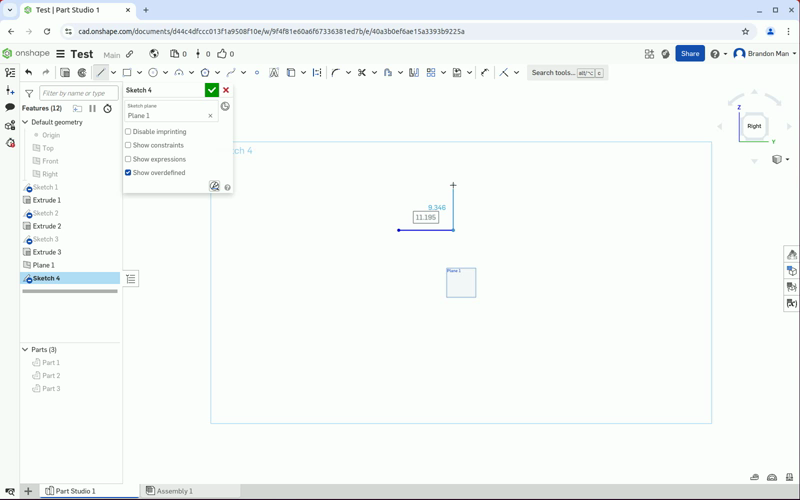
key_down(shift)
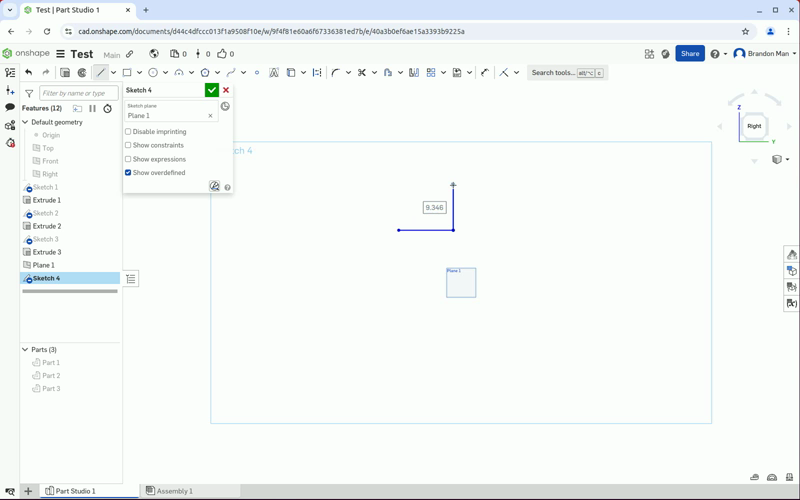
mouse_move(483, 184)
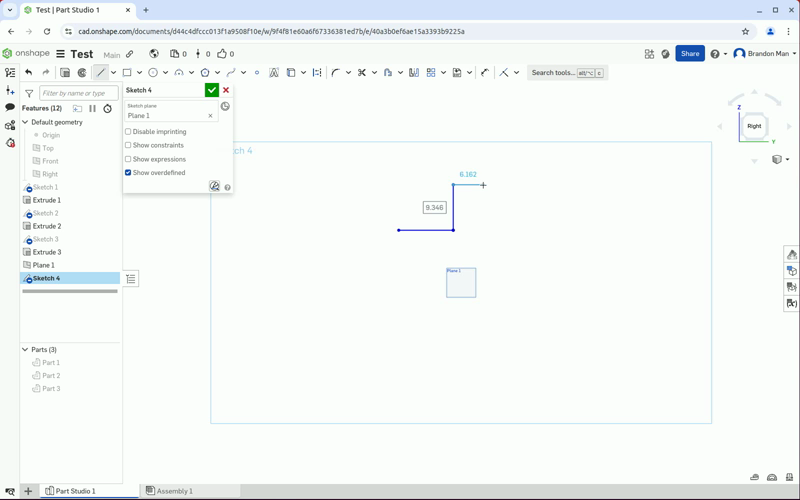
mouse_move(398, 184)
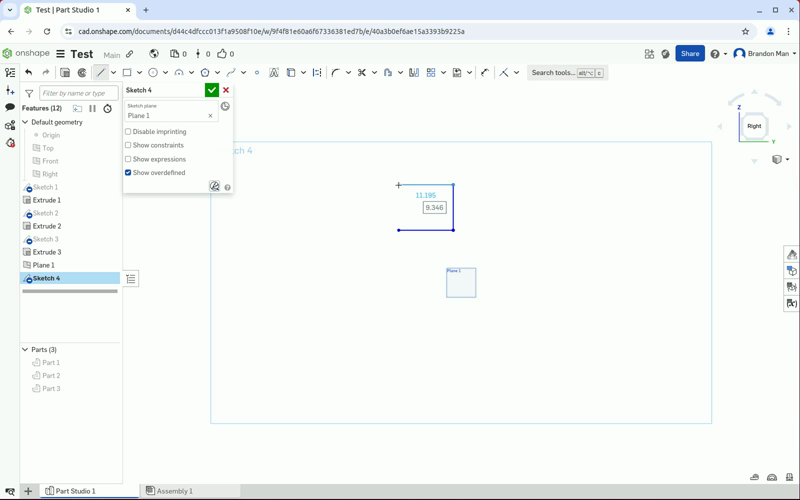
click(398, 184)
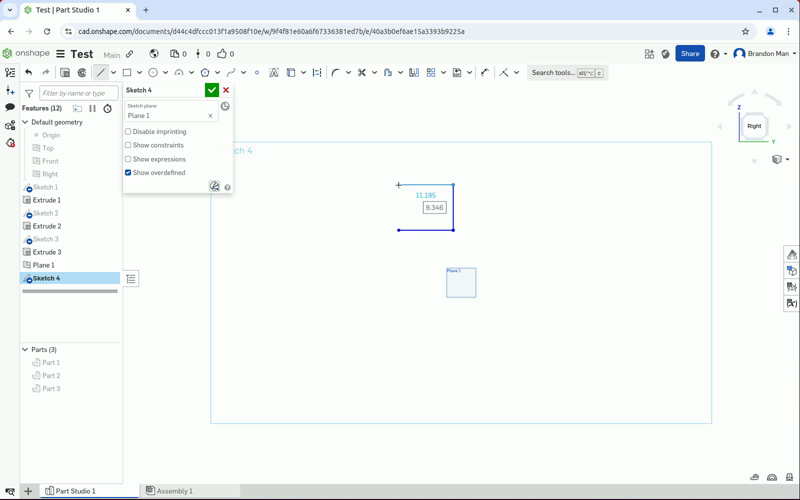
key_up(shift)
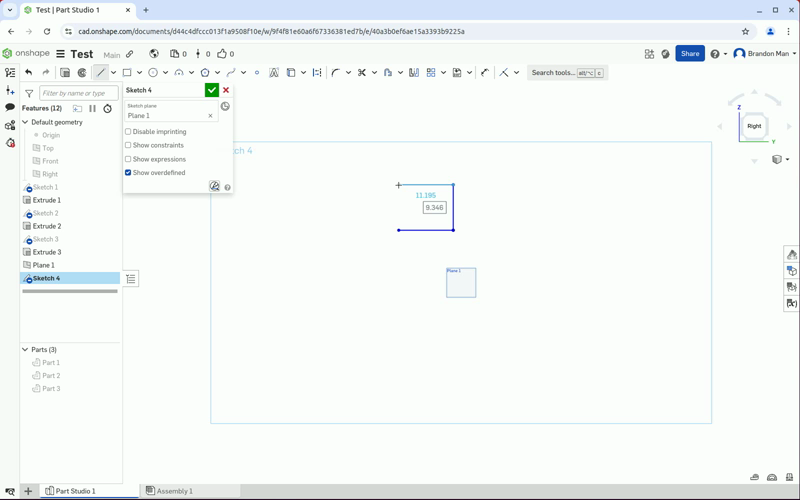
mouse_move(428, 184)
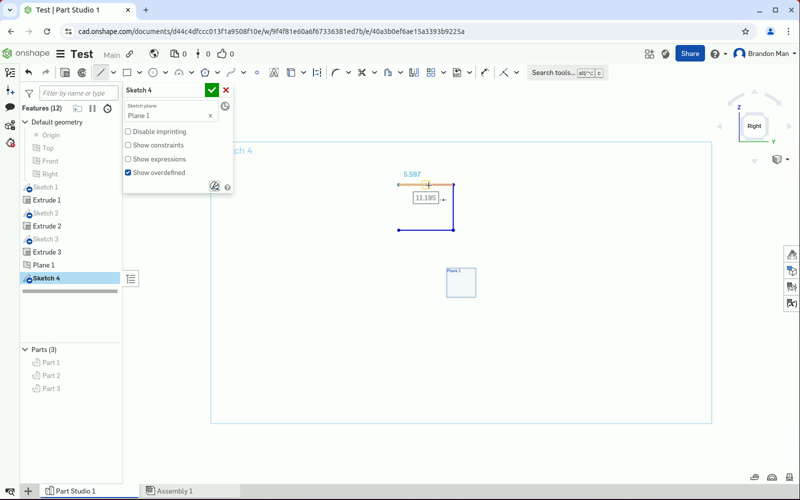
key_down(shift)
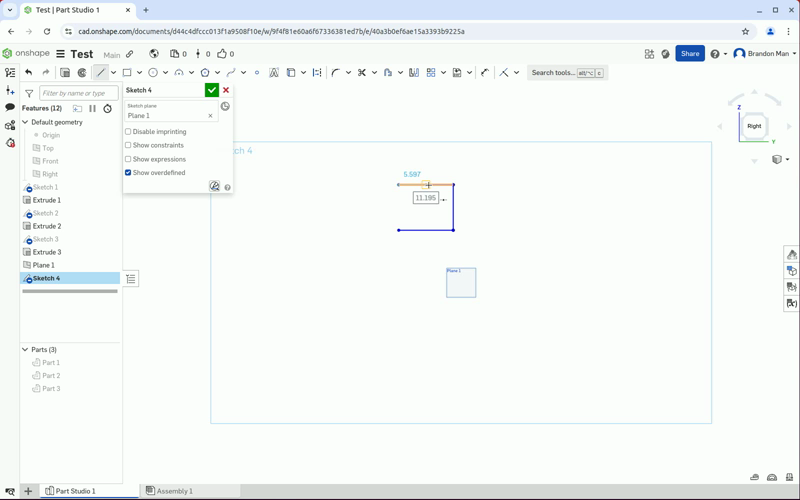
mouse_move(398, 230)
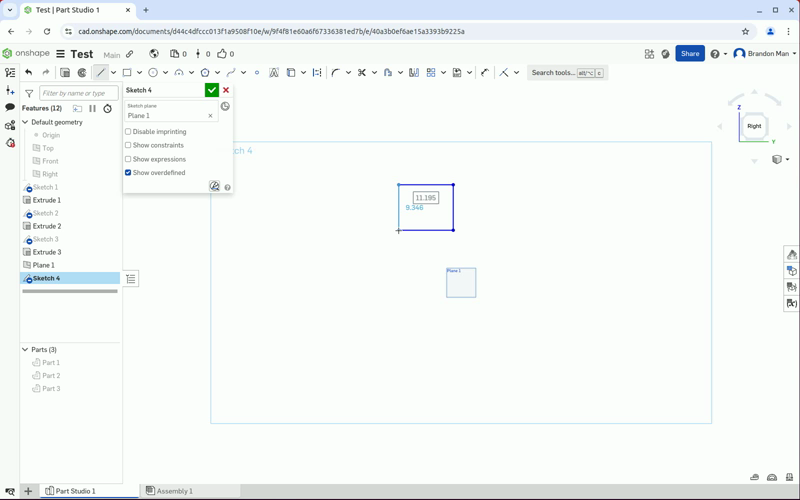
key_up(shift)
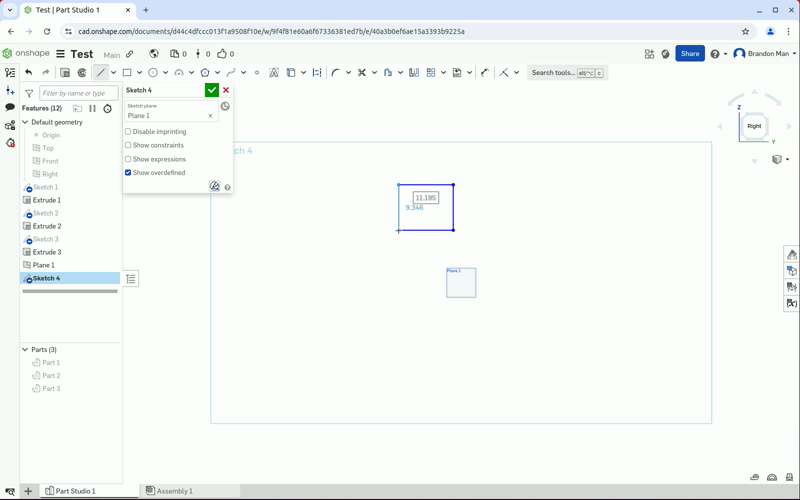
click(398, 230)
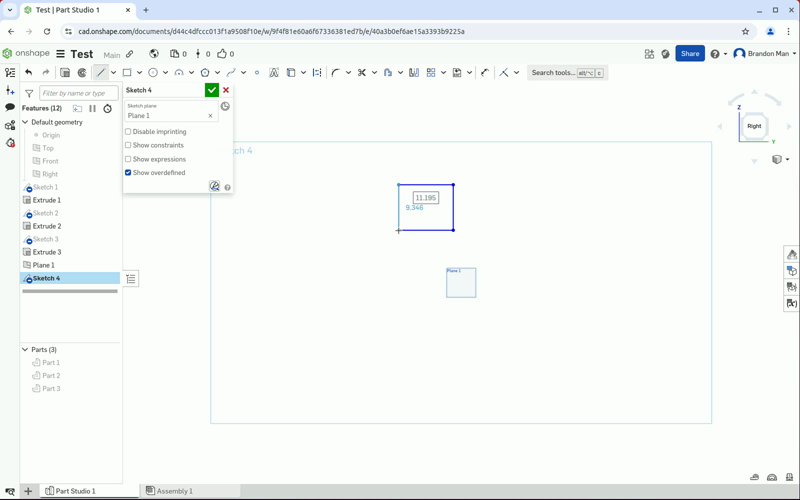
key(esc)
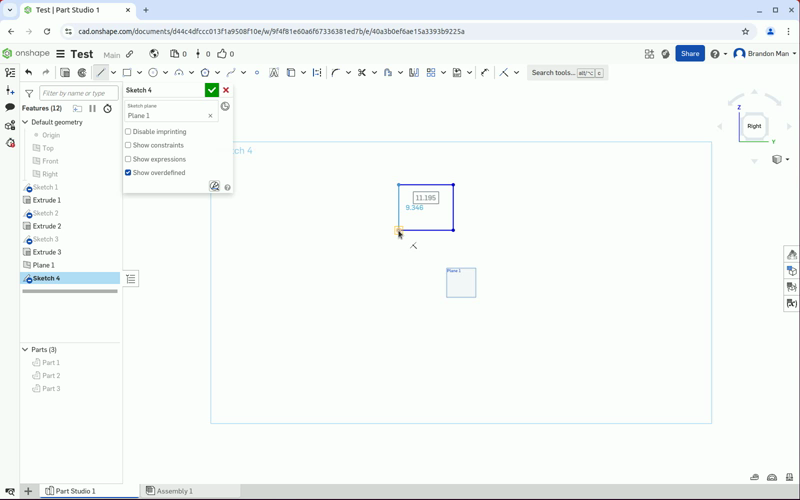
mouse_move(435, 222)
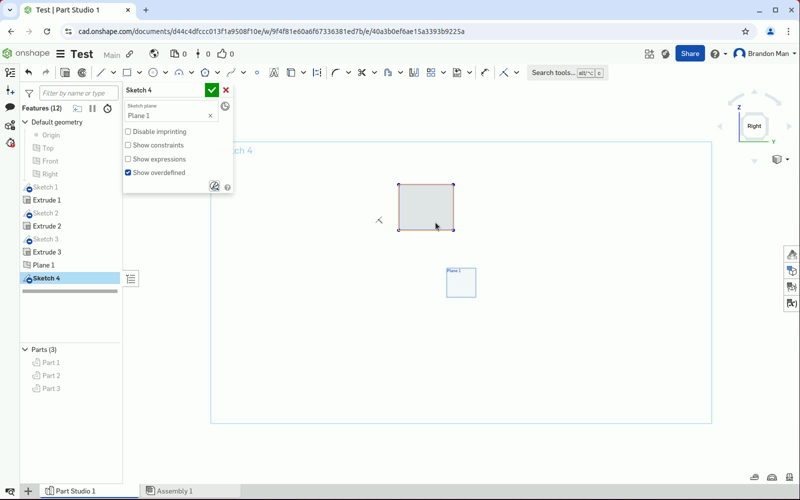
click(435, 222)
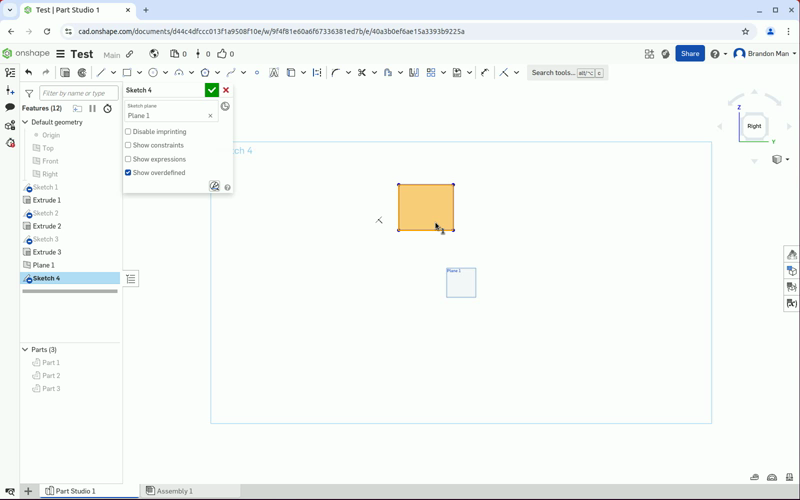
mouse_move(73, 352)
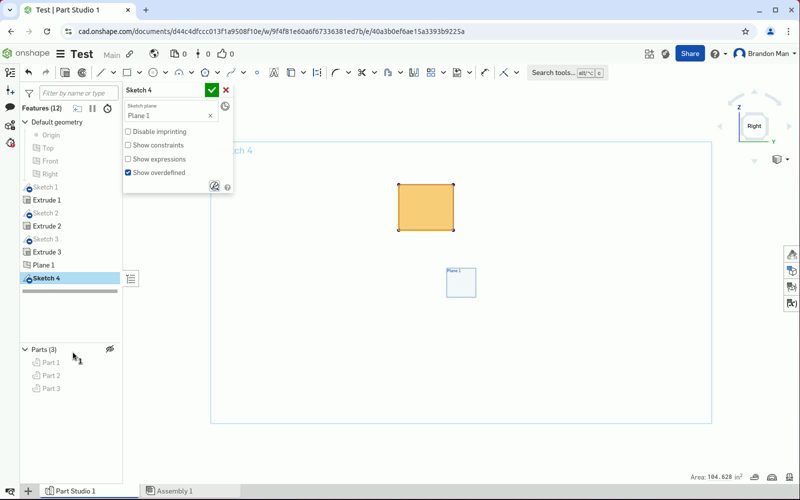
key(shift+y)
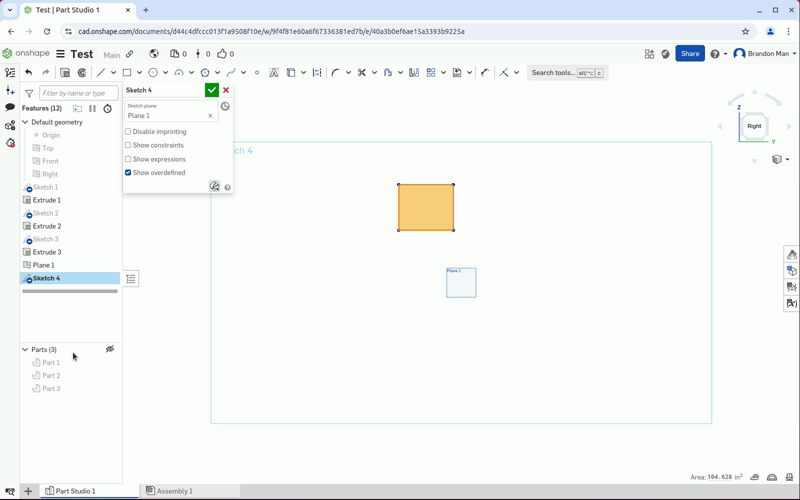
key(shift+e)
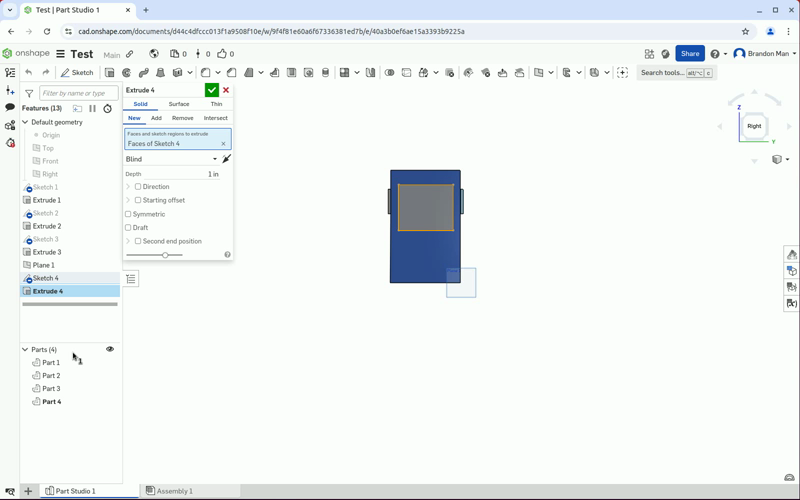
mouse_move(143, 106)
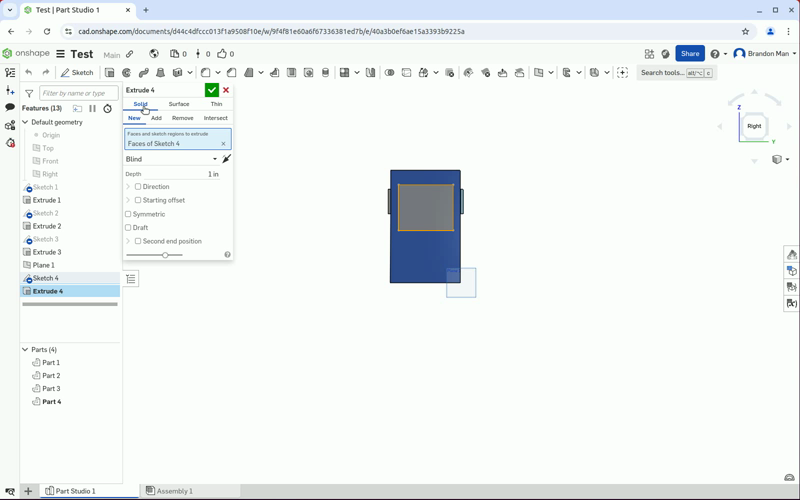
click(143, 106)
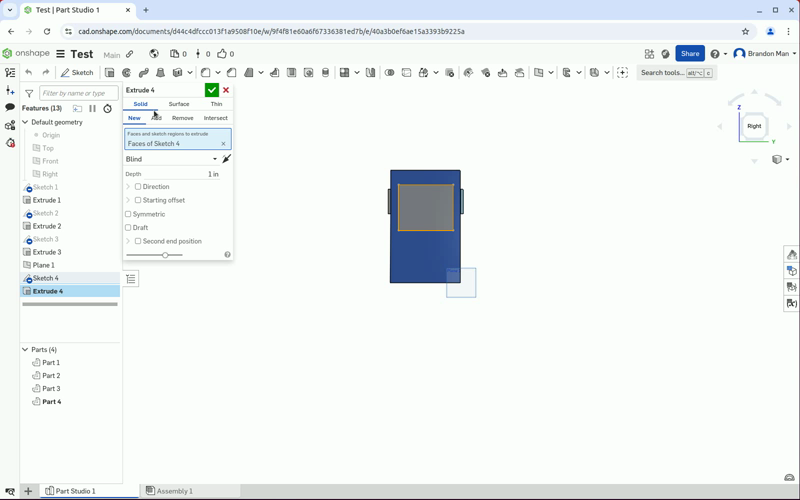
mouse_move(186, 120)
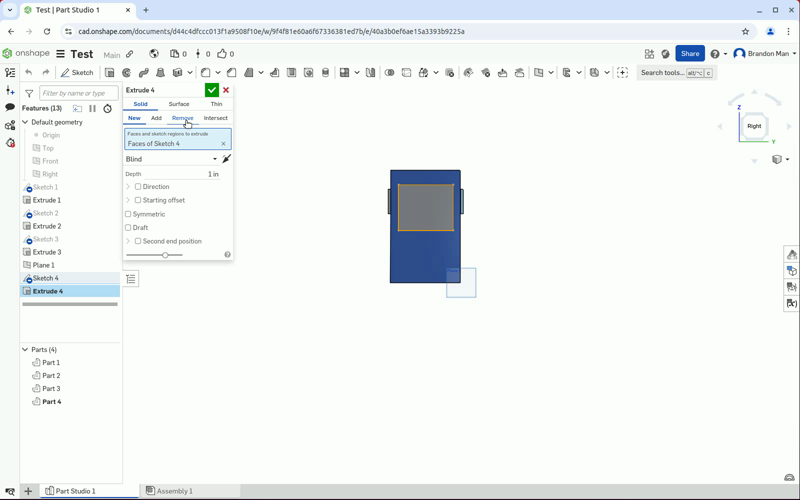
click(186, 120)
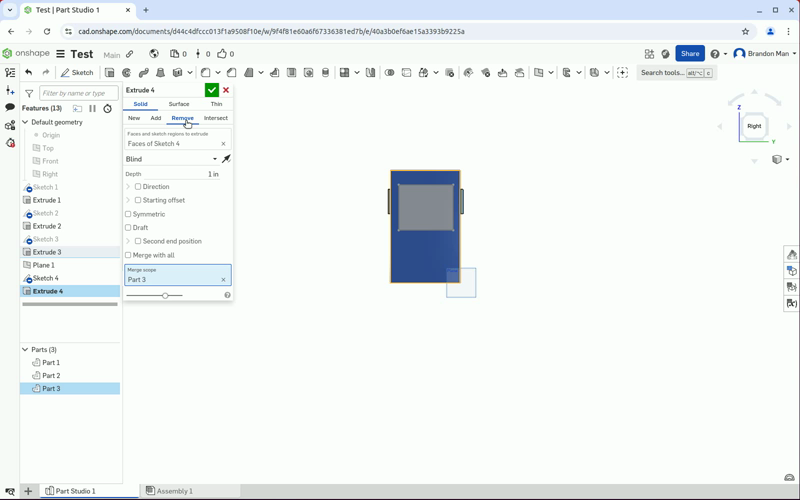
key(tab, 4)
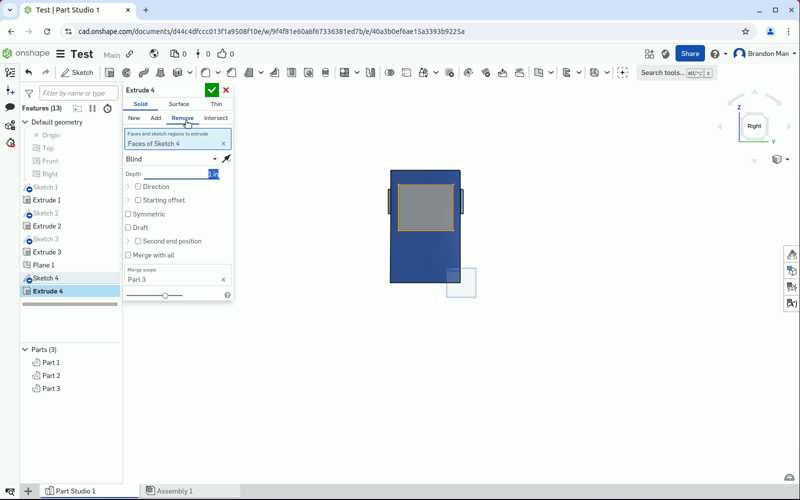
text(4.092)
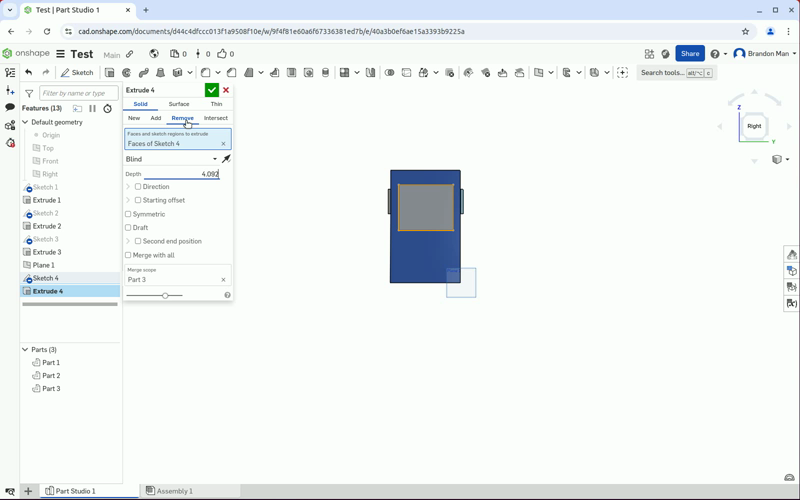
key(tab, 6)
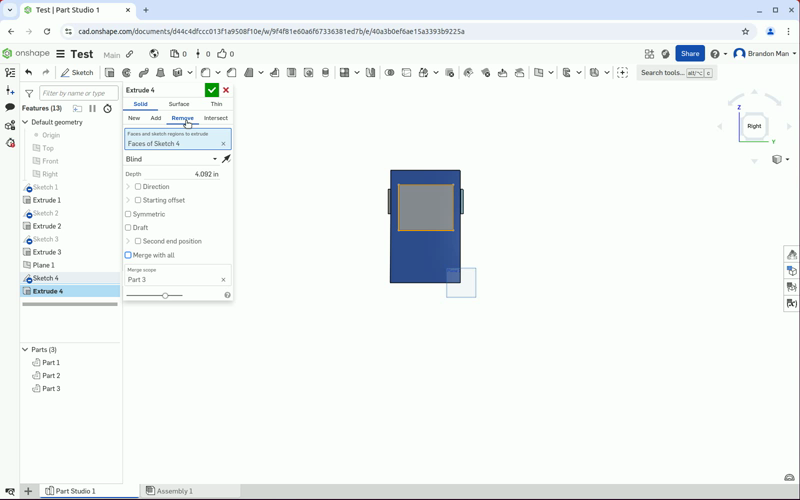
key(space)
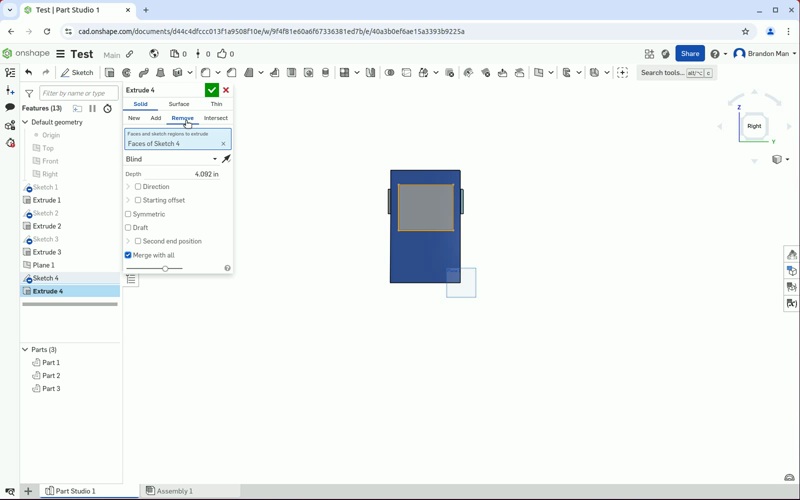
key(enter)
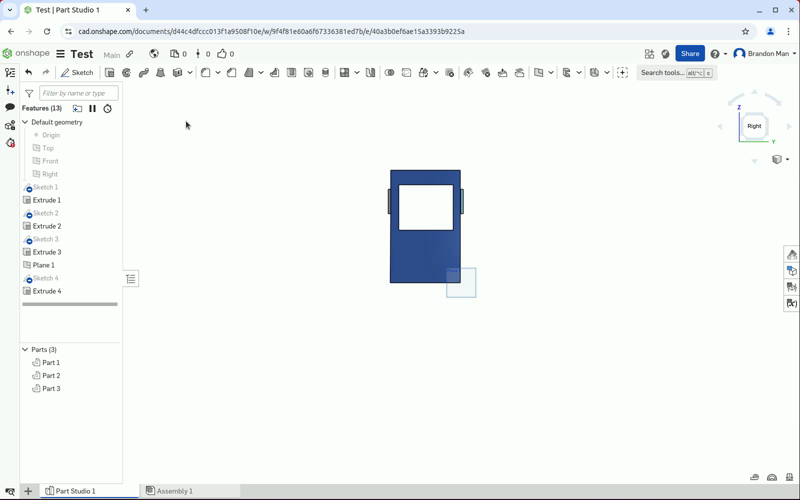
key(shift+h)
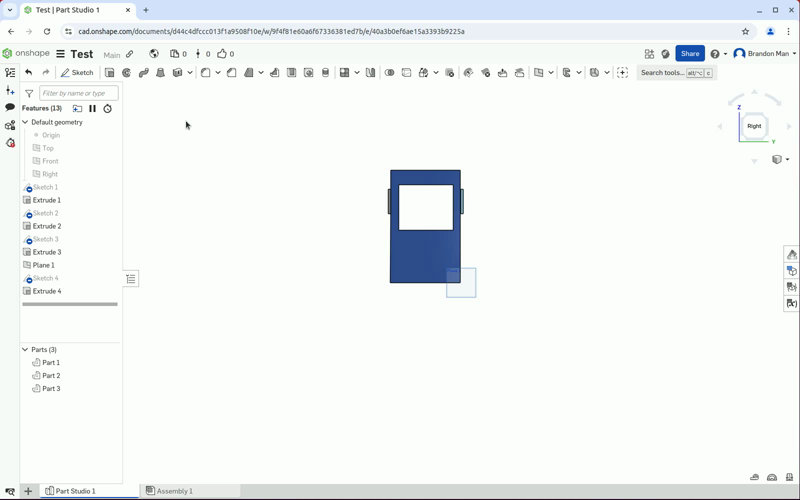
key(shift+h)
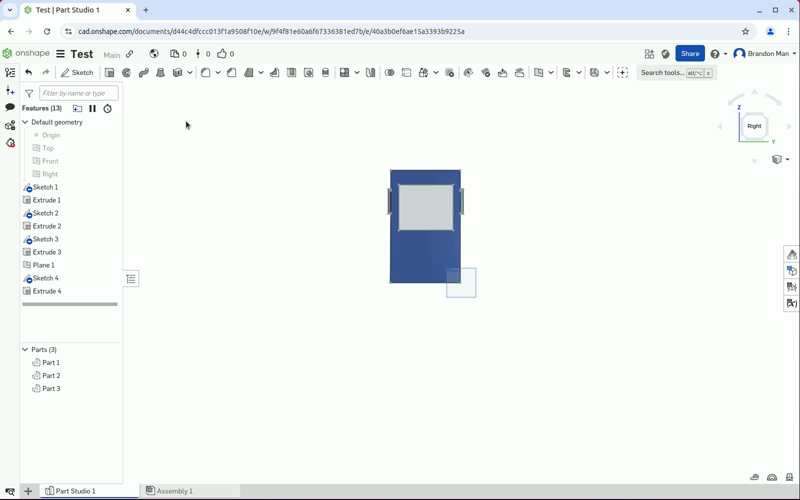
key(shift+7)
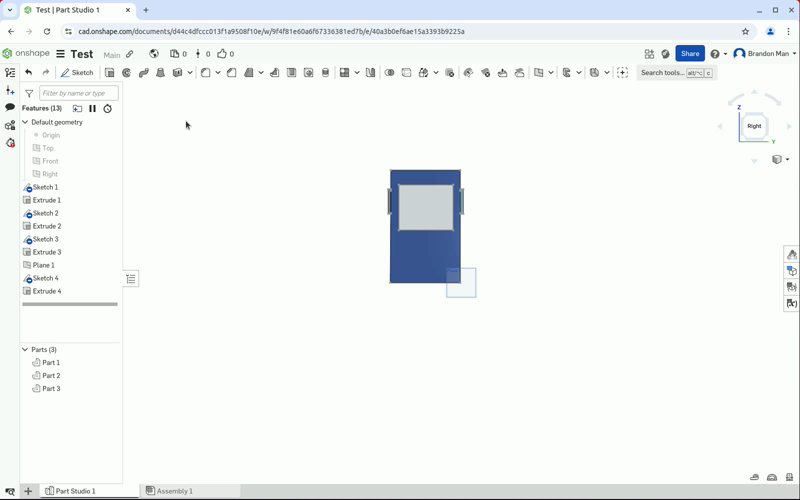
key(right, 2)
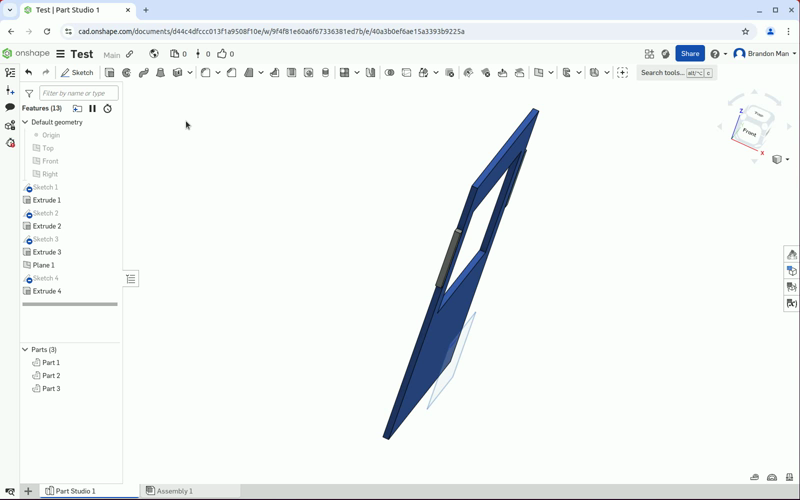
key(down, 2)
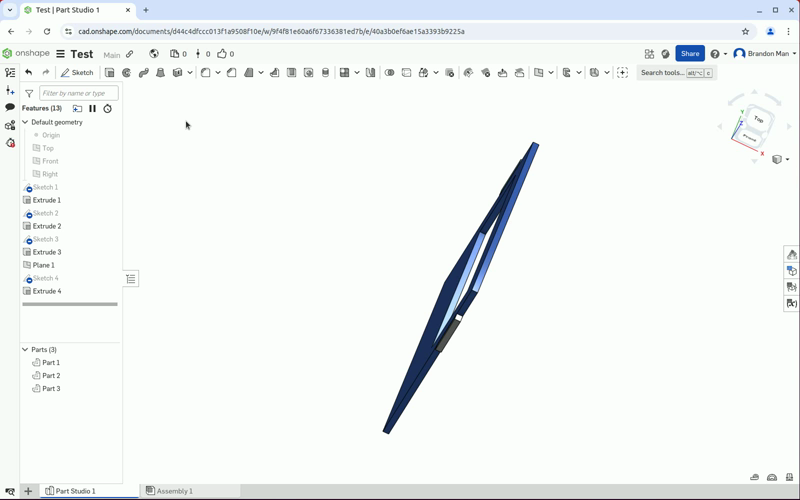
key(up, 2)
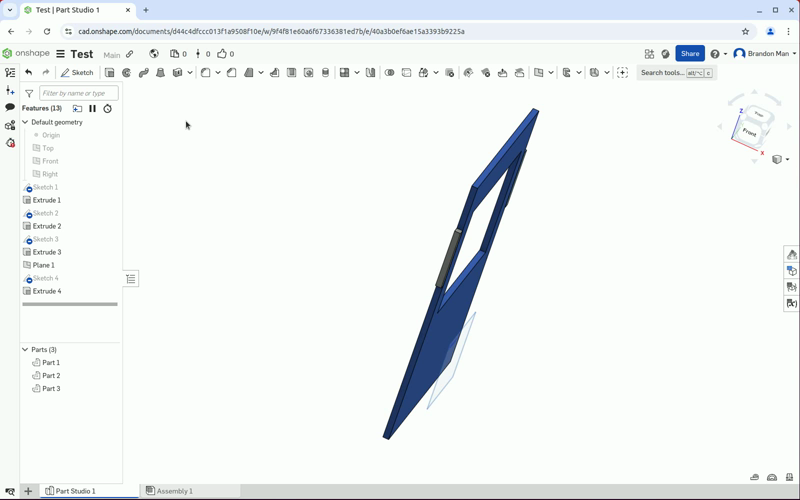
key(left, 2)
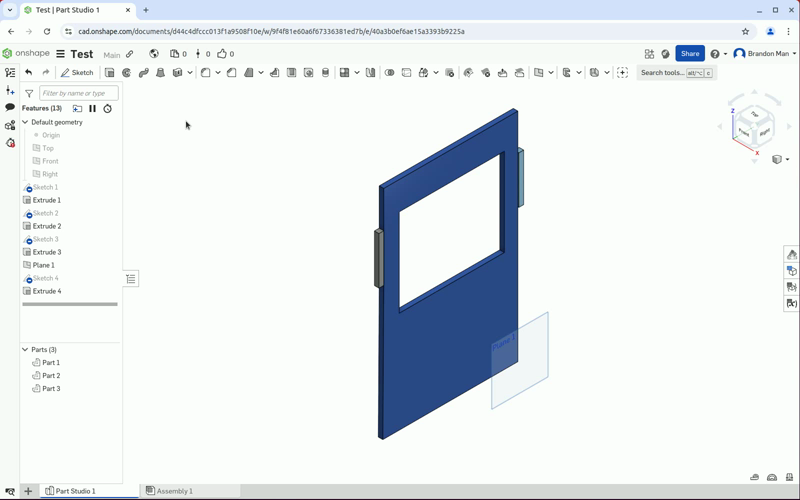
mouse_move(73, 189)
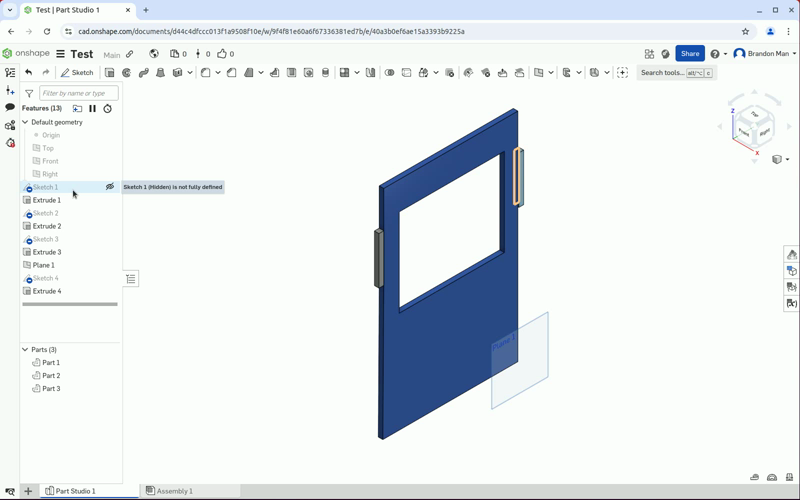
click(73, 189)